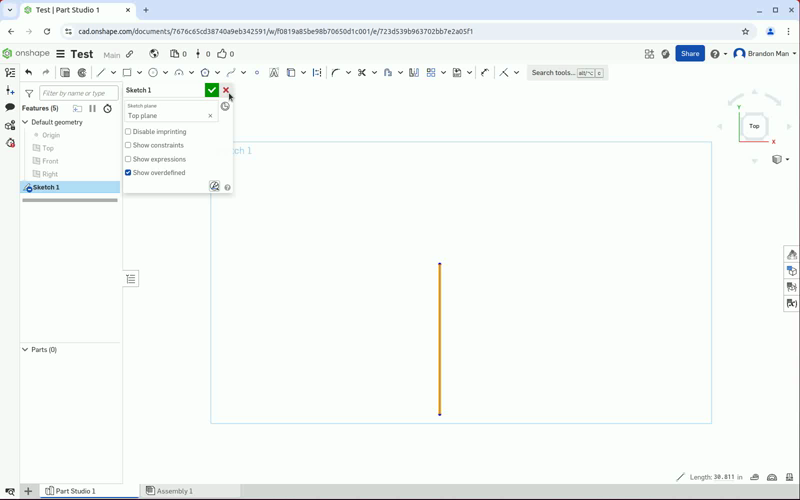
key(shift+h)
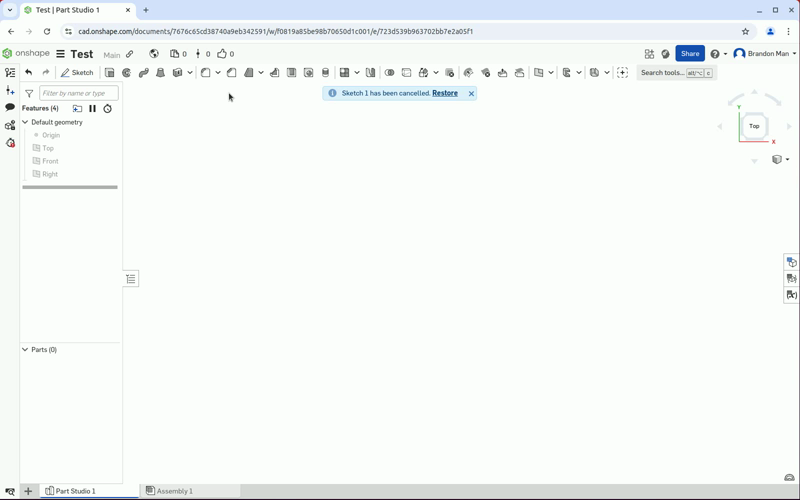
mouse_move(73, 352)
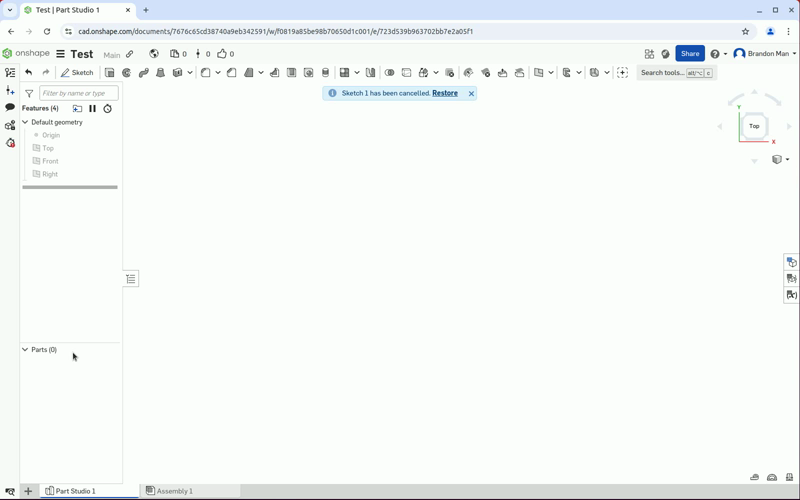
key(y)
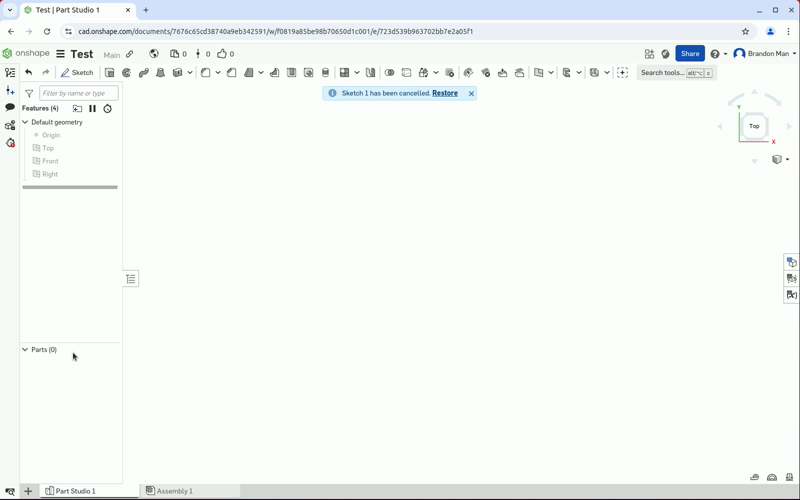
key(shift+p)
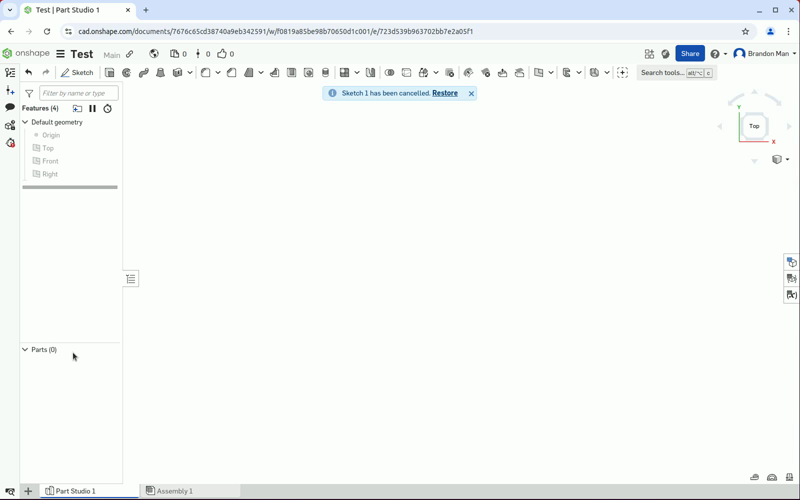
key(space)
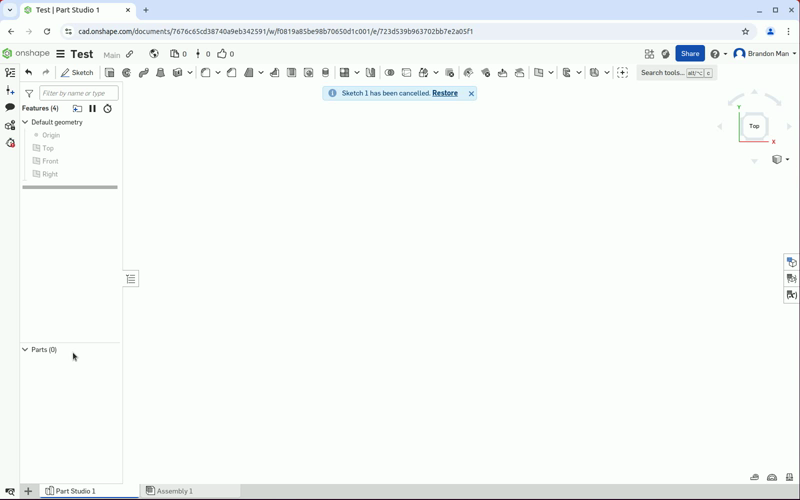
key_down(shift)
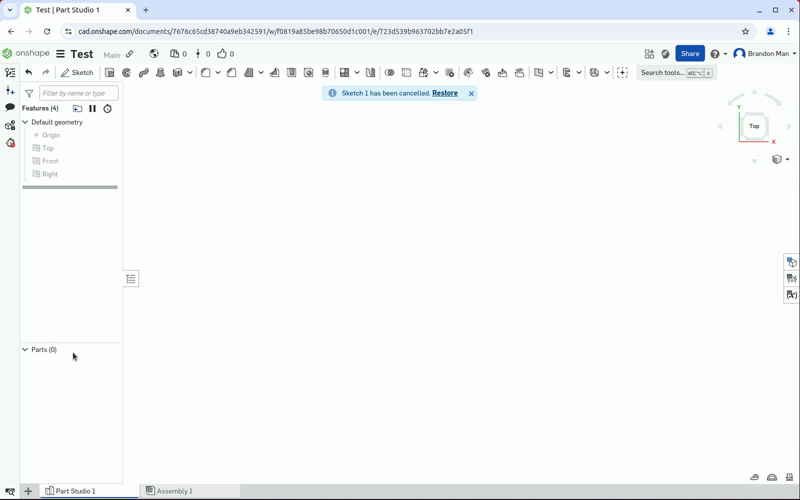
key(up)
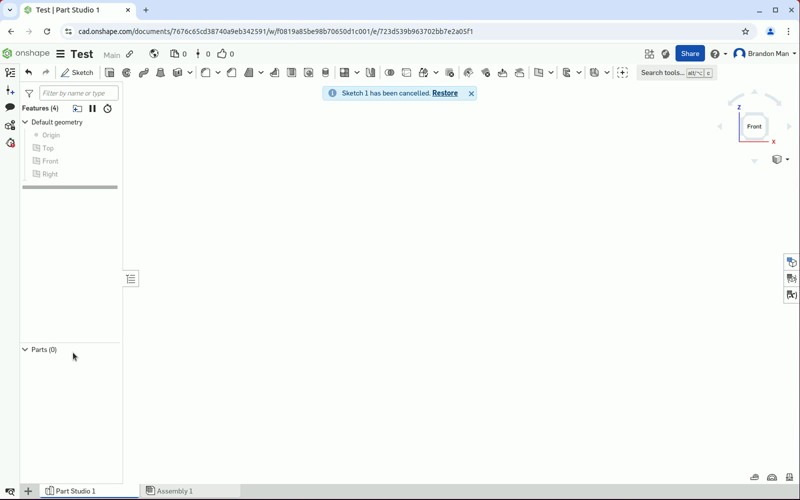
key_up(shift)
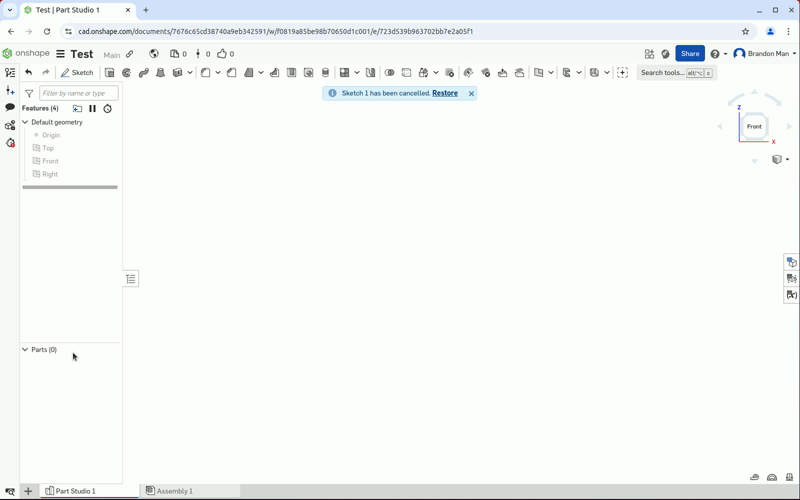
mouse_move(73, 352)
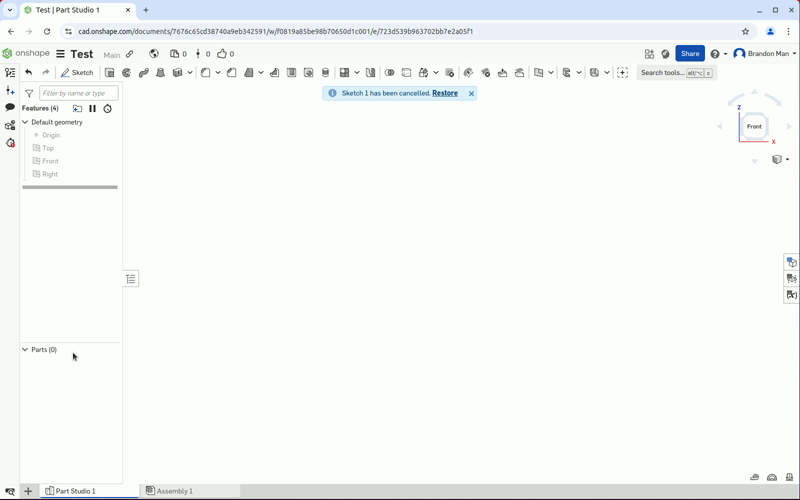
key(shift+y)
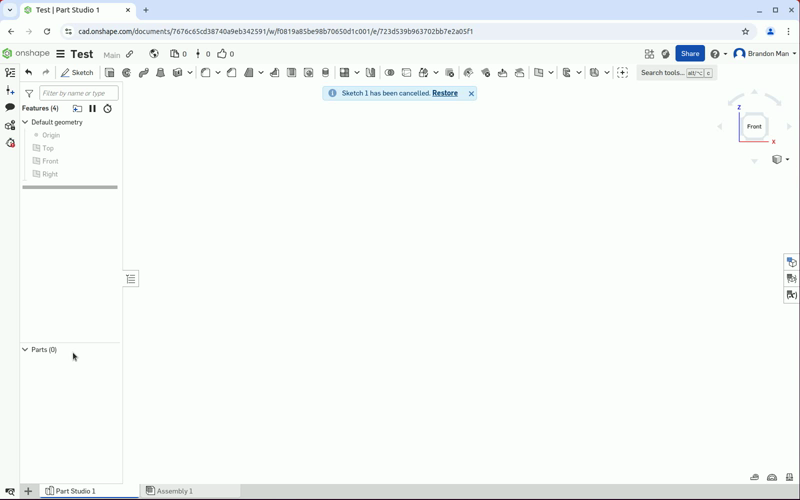
key(shift+s)
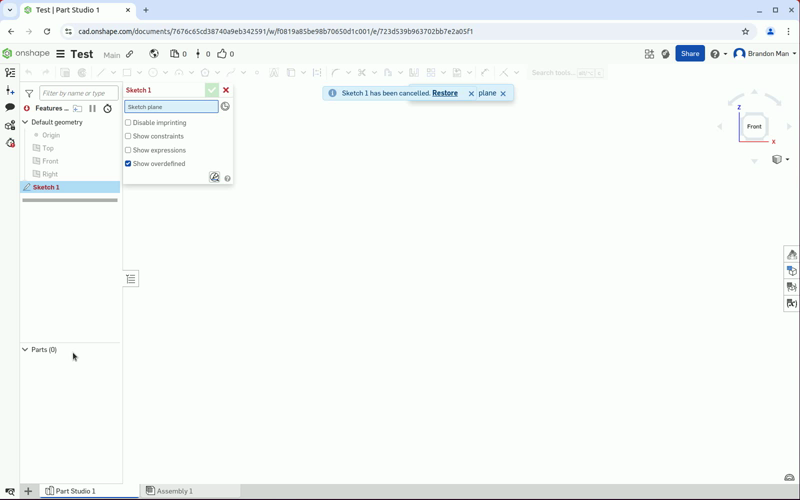
mouse_move(73, 163)
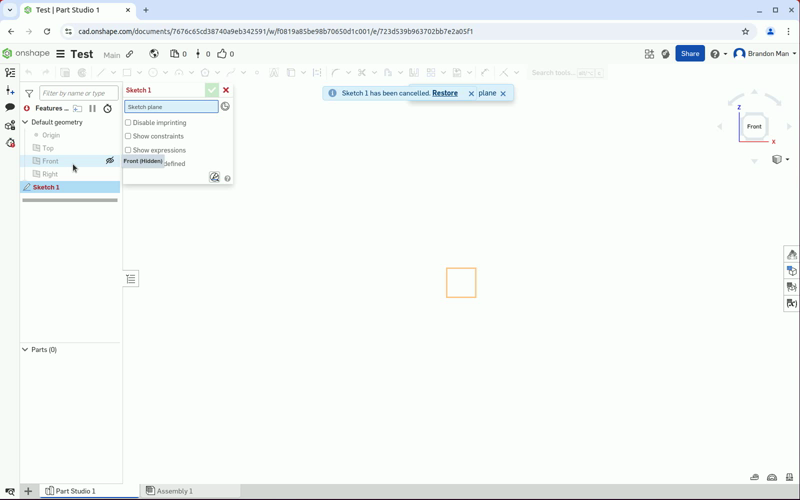
click(73, 163)
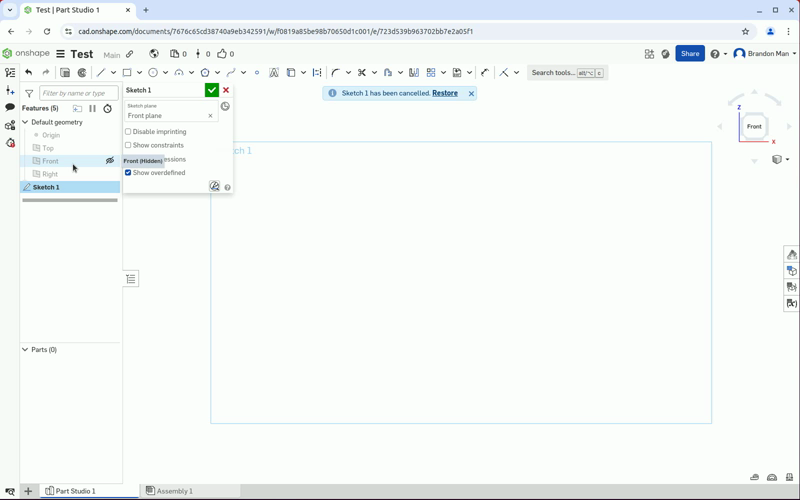
mouse_move(73, 352)
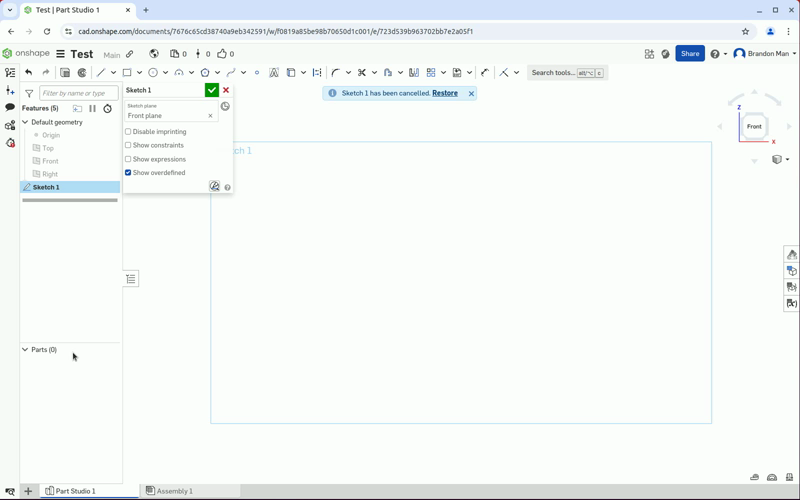
key(y)
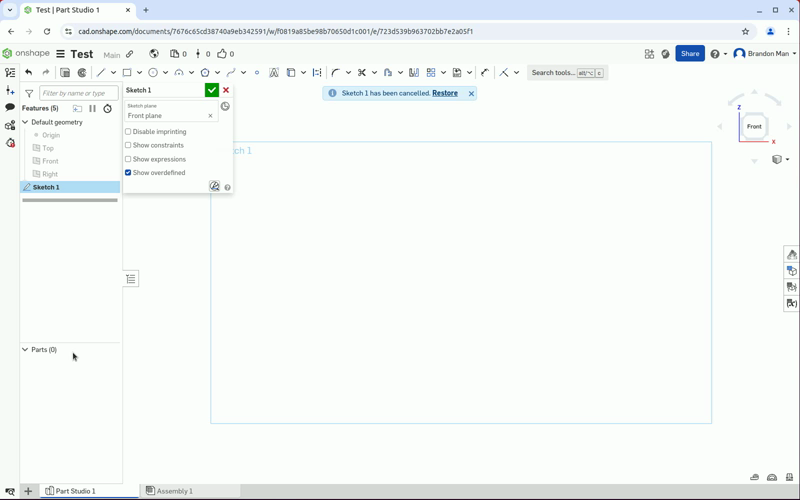
key(c)
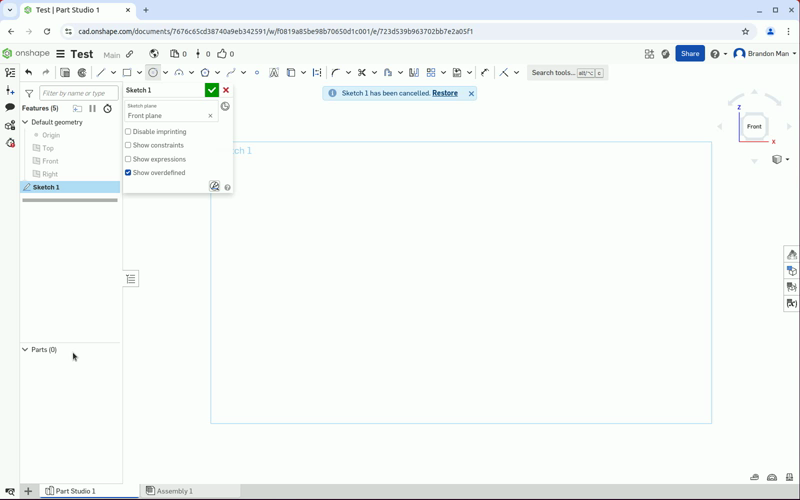
key_down(shift)
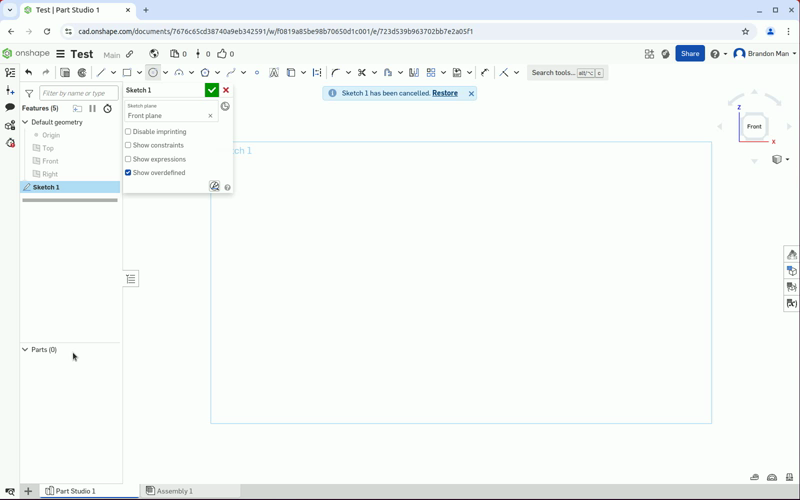
mouse_move(461, 178)
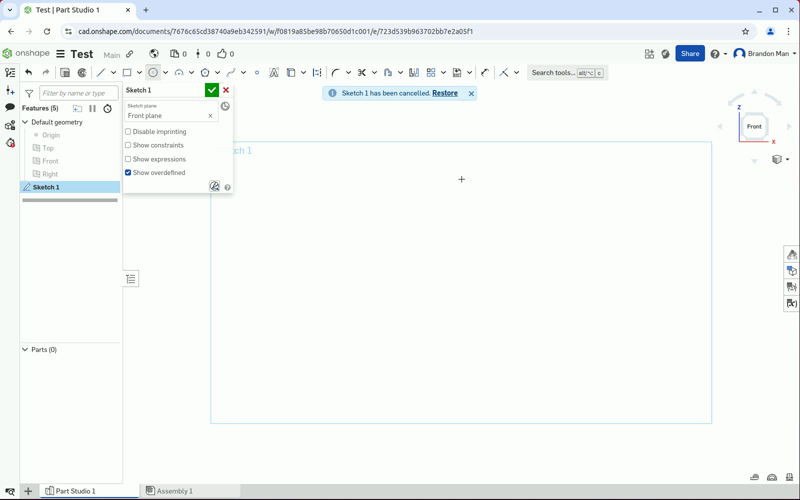
click(461, 178)
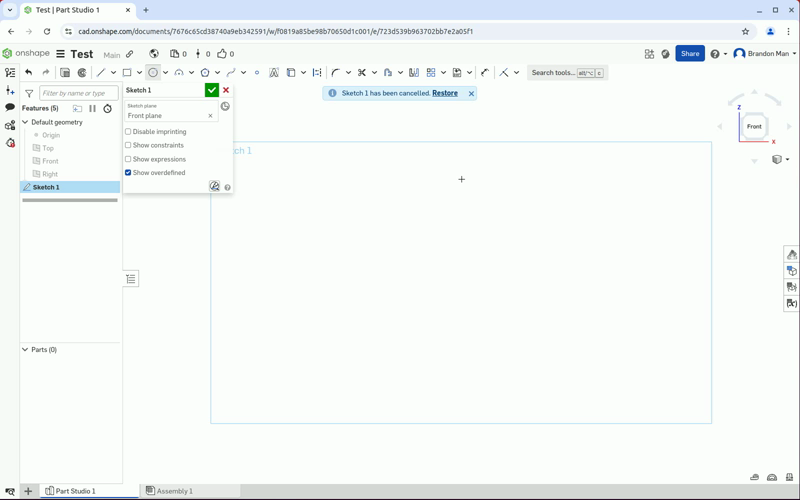
key_up(shift)
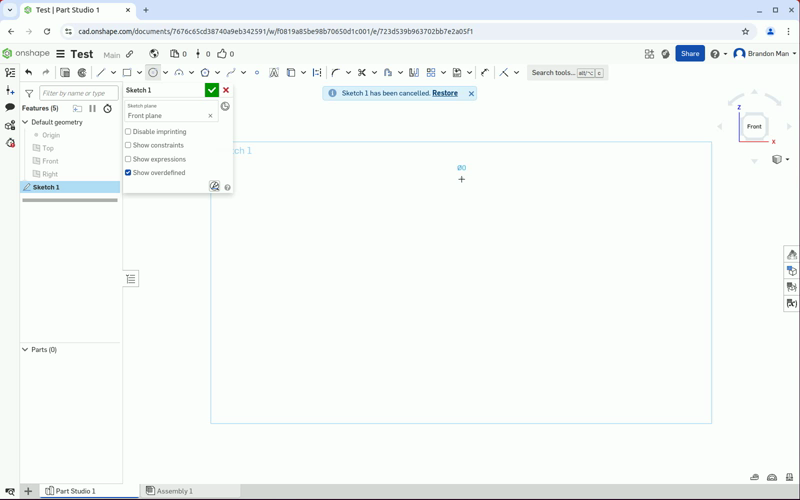
mouse_move(471, 178)
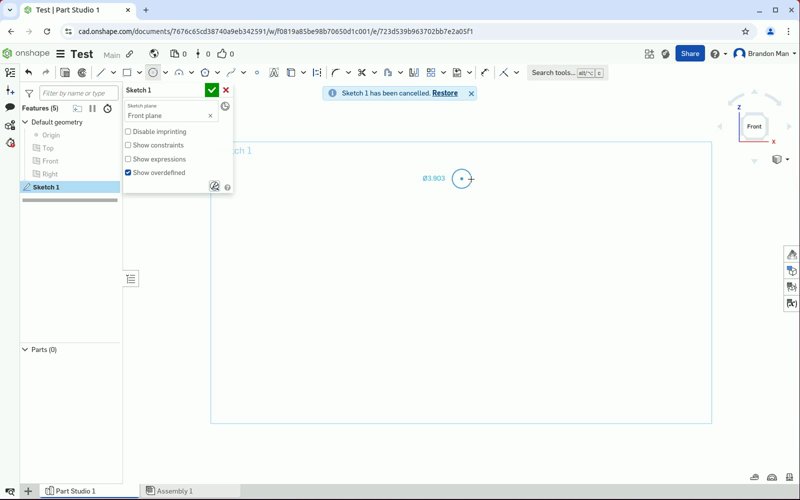
click(471, 178)
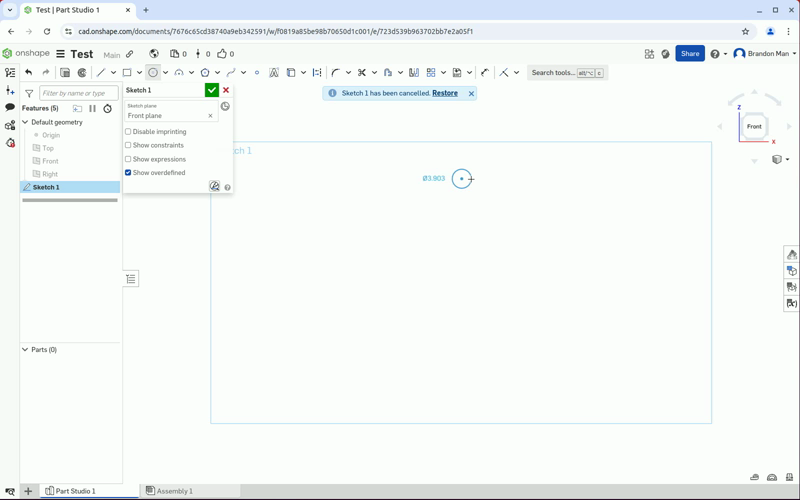
key(esc)
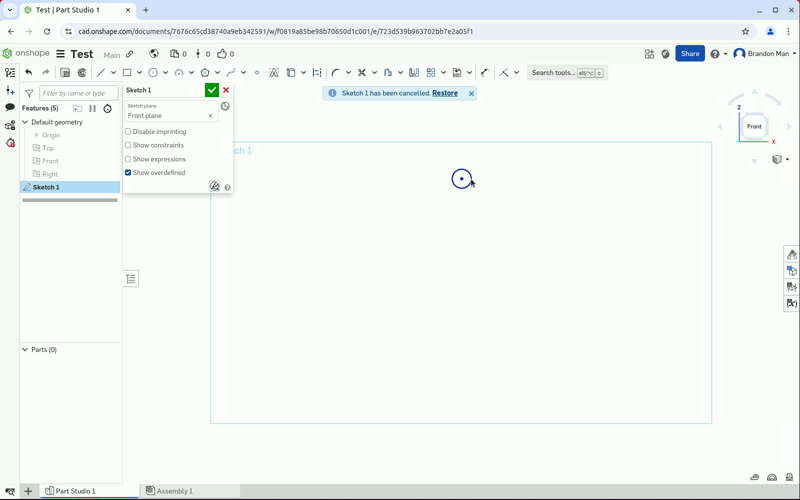
key(c)
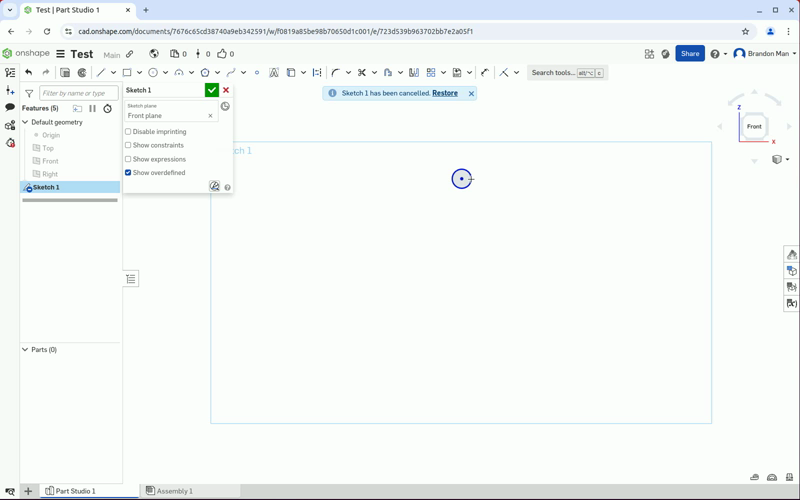
key_down(shift)
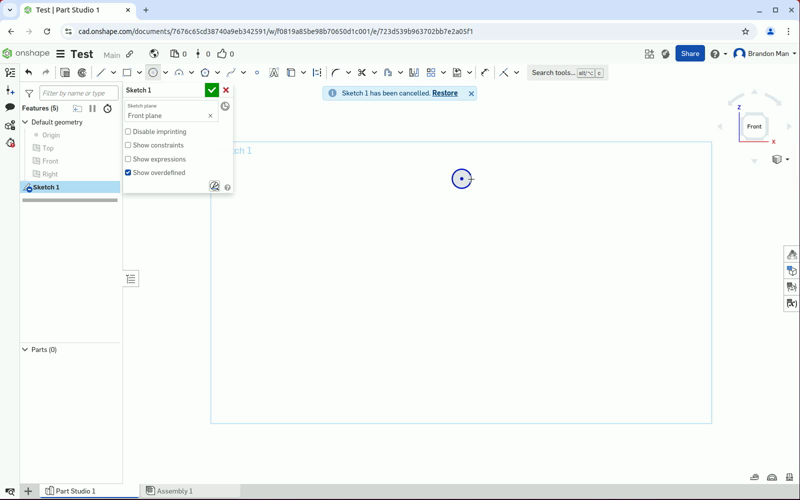
mouse_move(461, 178)
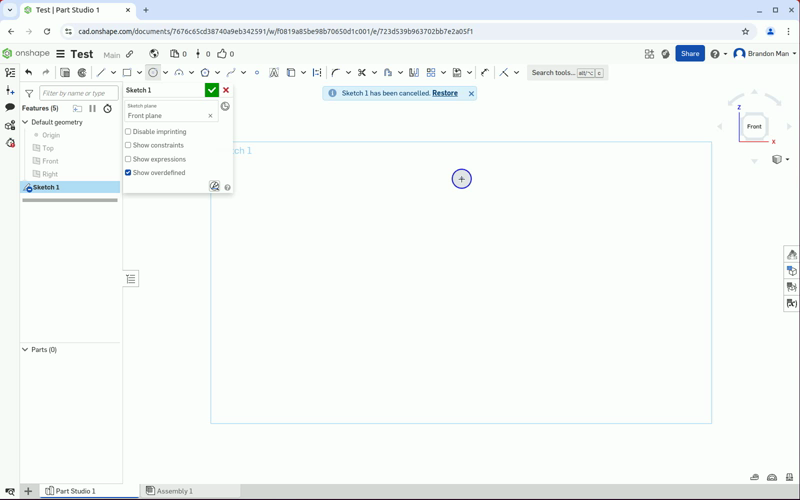
click(461, 178)
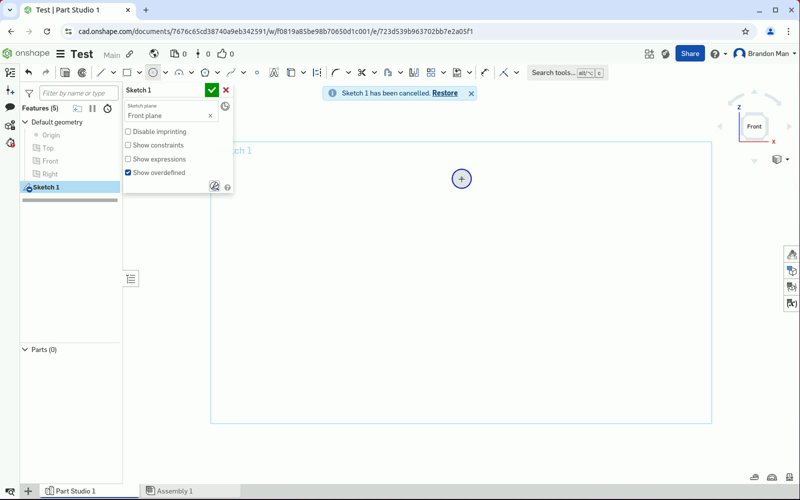
key_up(shift)
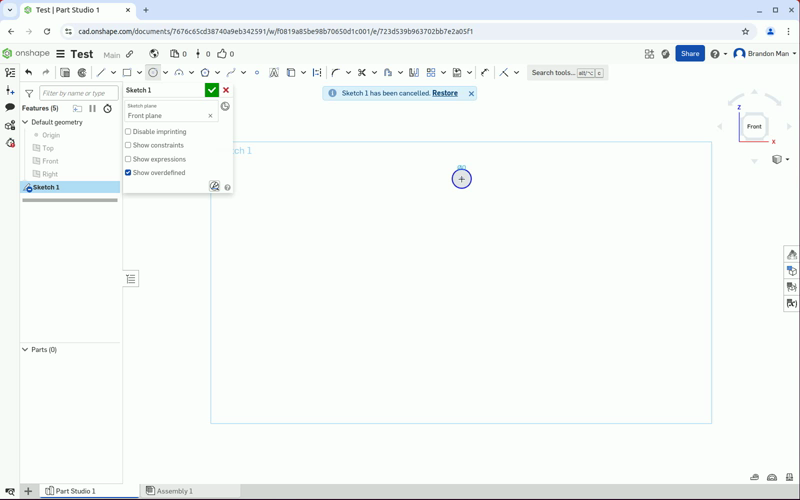
mouse_move(464, 178)
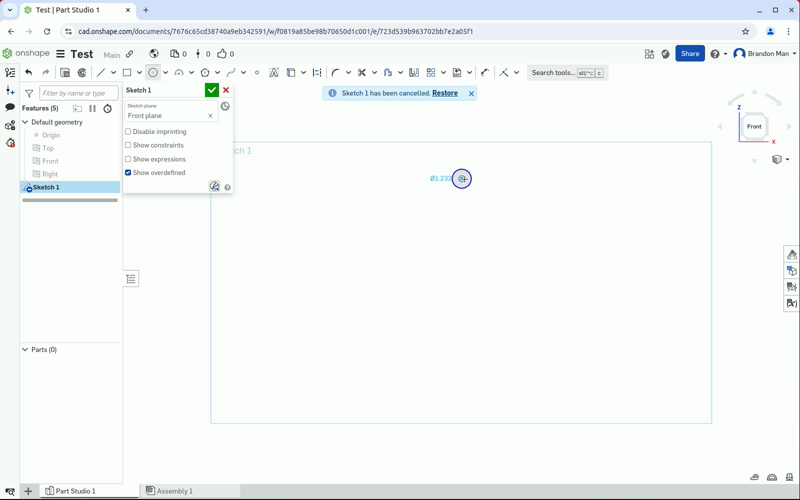
scroll(6)
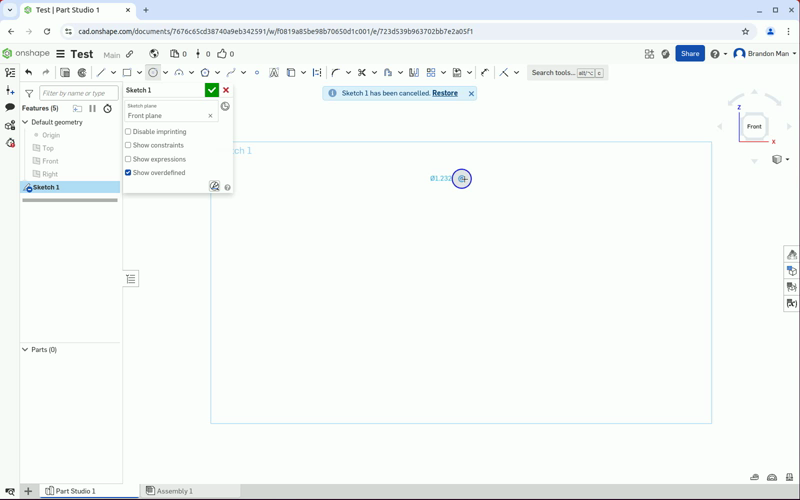
scroll(6)
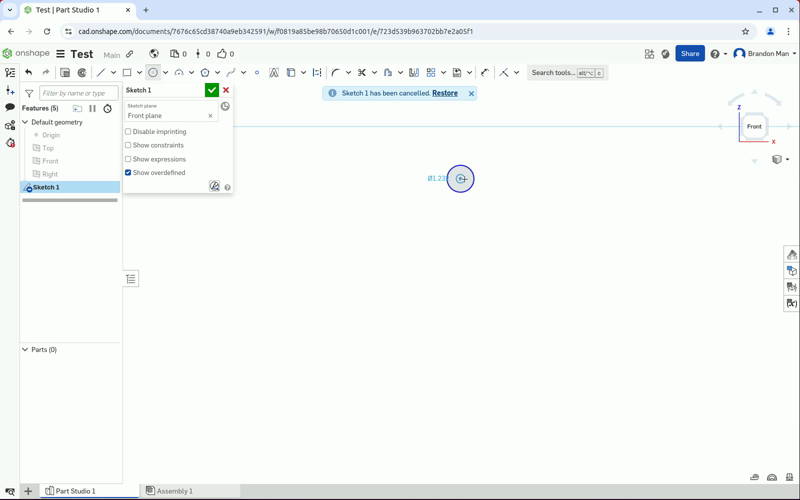
scroll(6)
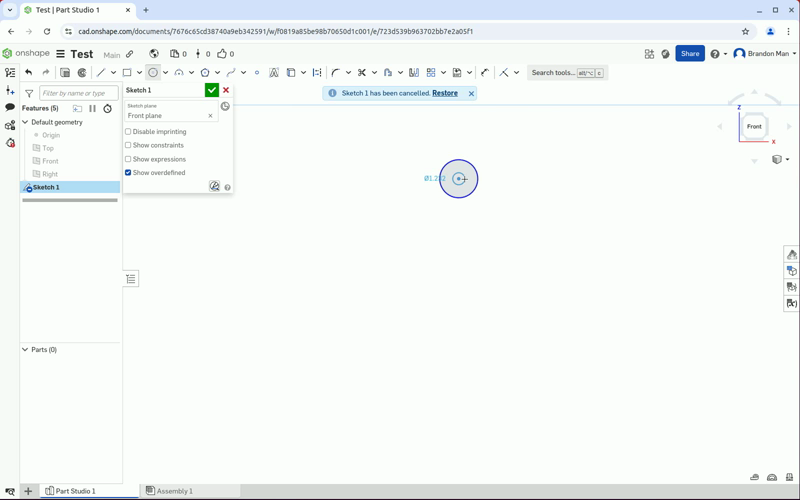
scroll(6)
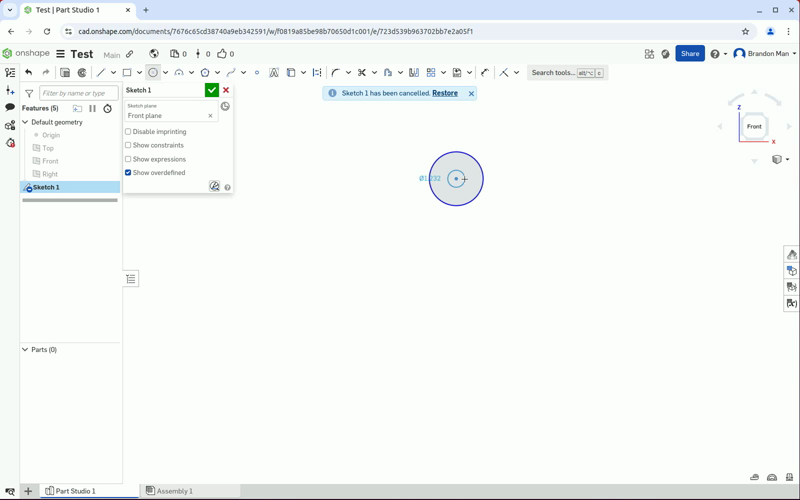
scroll(6)
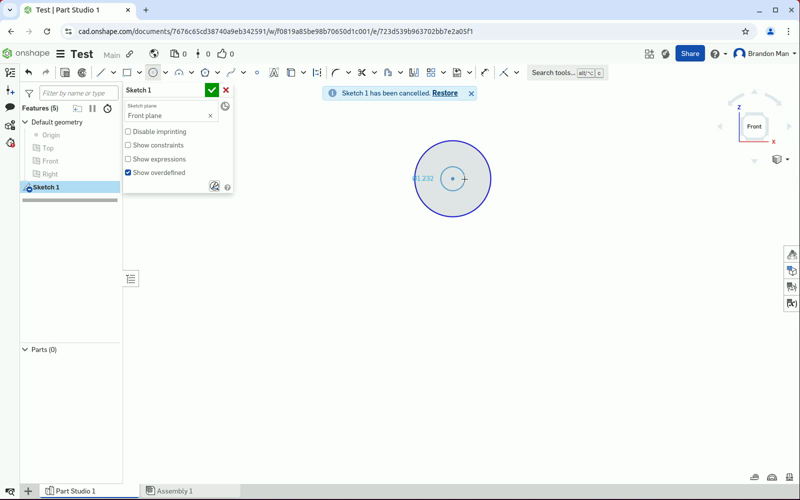
scroll(6)
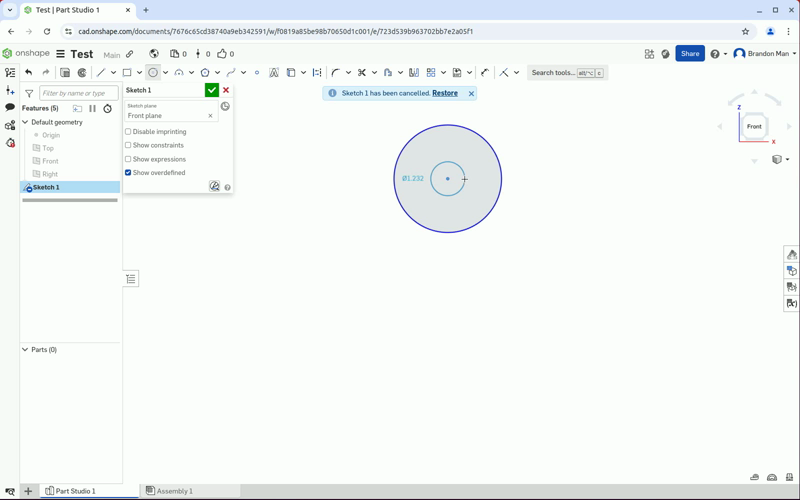
scroll(6)
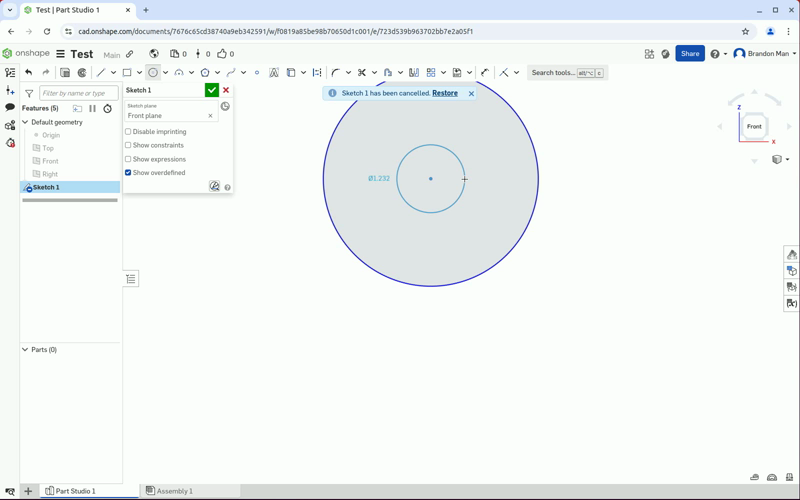
click(464, 178)
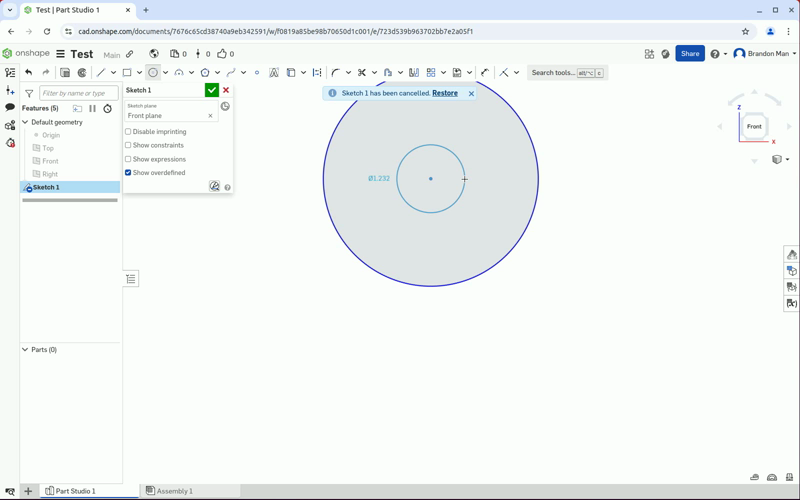
scroll(-6)
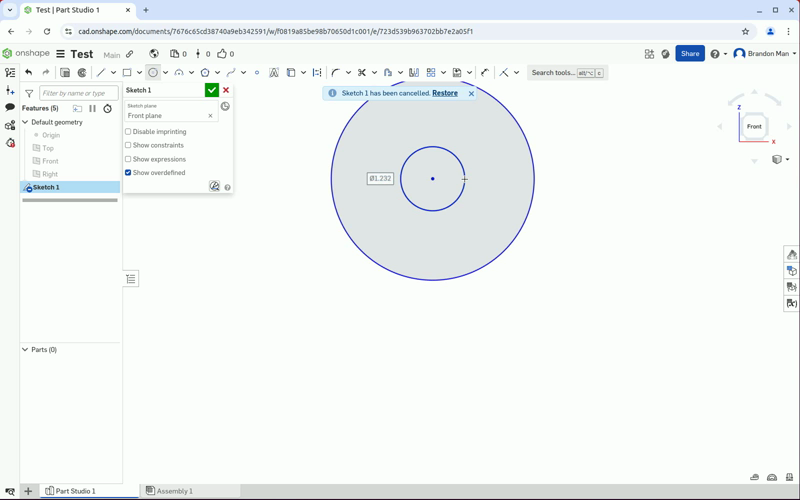
scroll(-6)
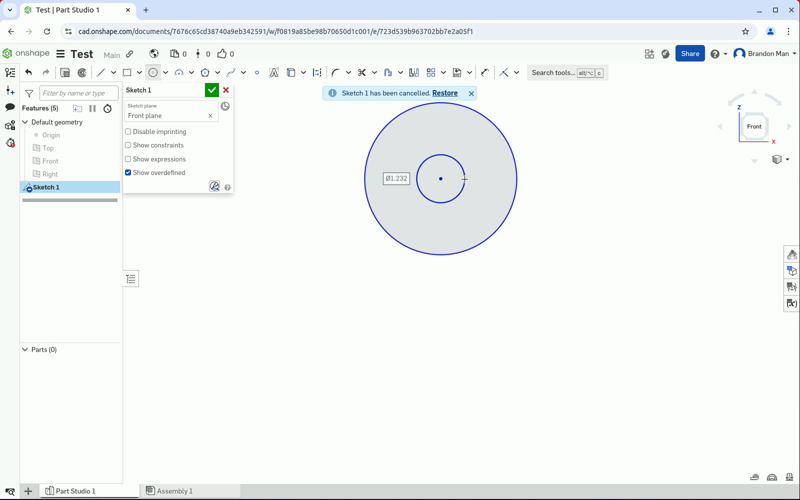
scroll(-6)
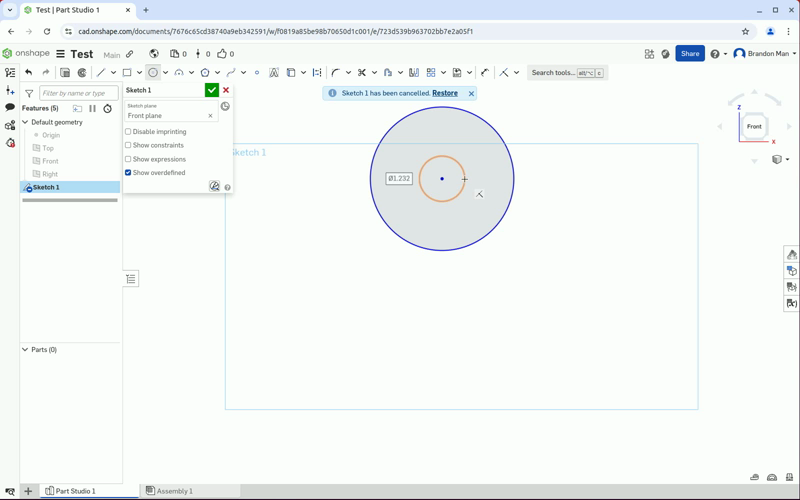
scroll(-6)
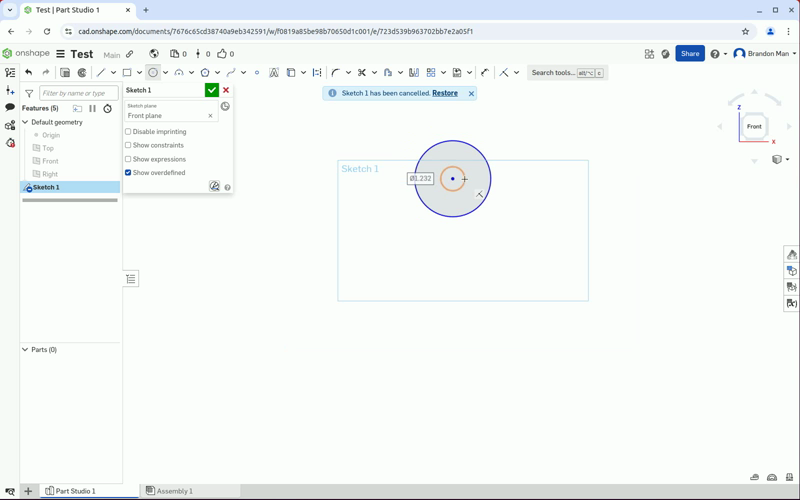
scroll(-6)
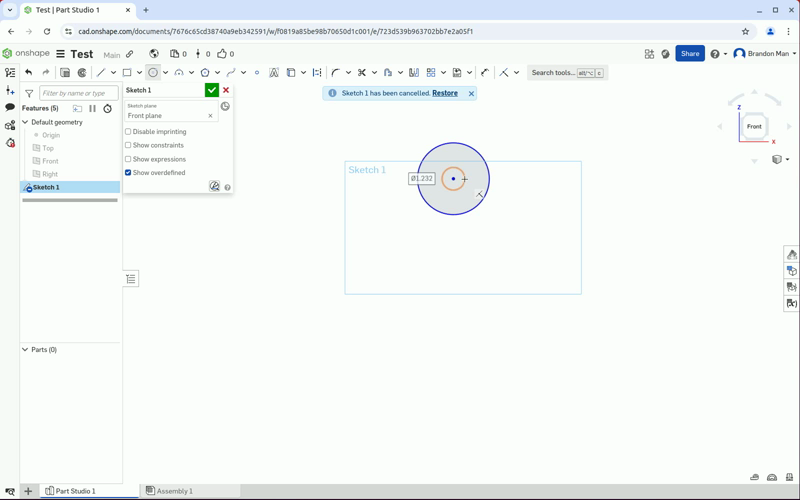
scroll(-6)
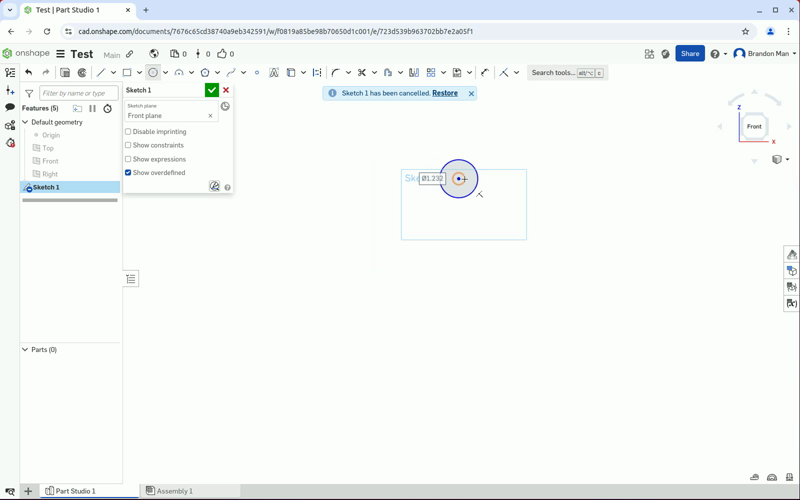
scroll(-6)
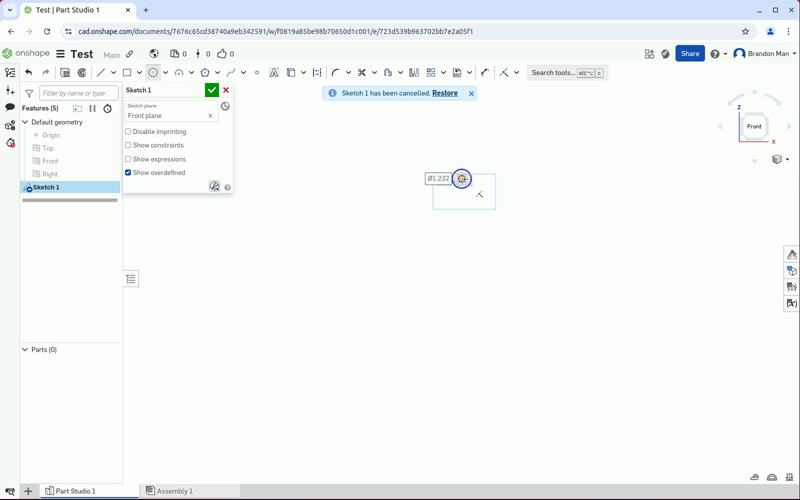
key(esc)
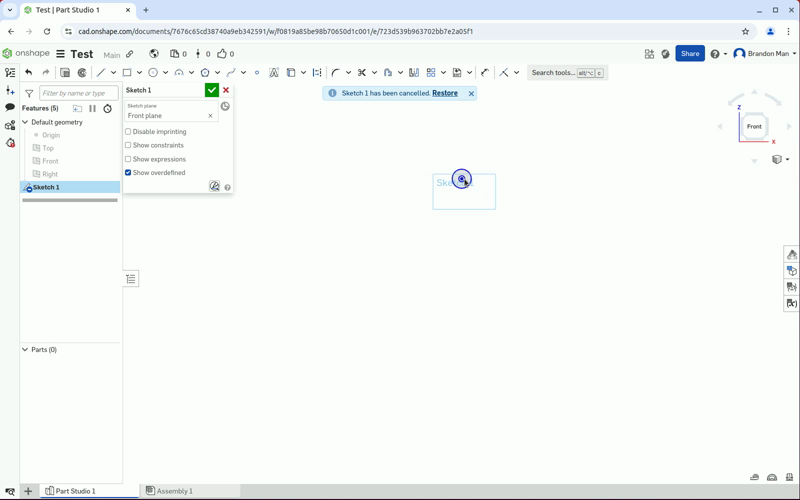
mouse_move(454, 182)
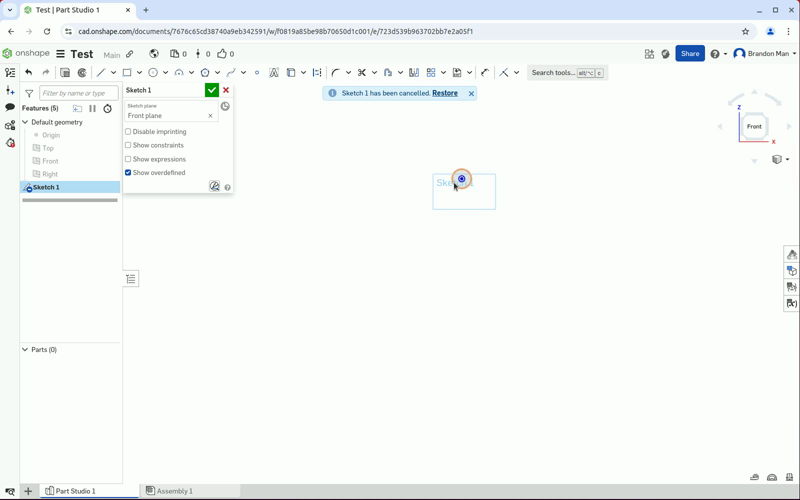
scroll(6)
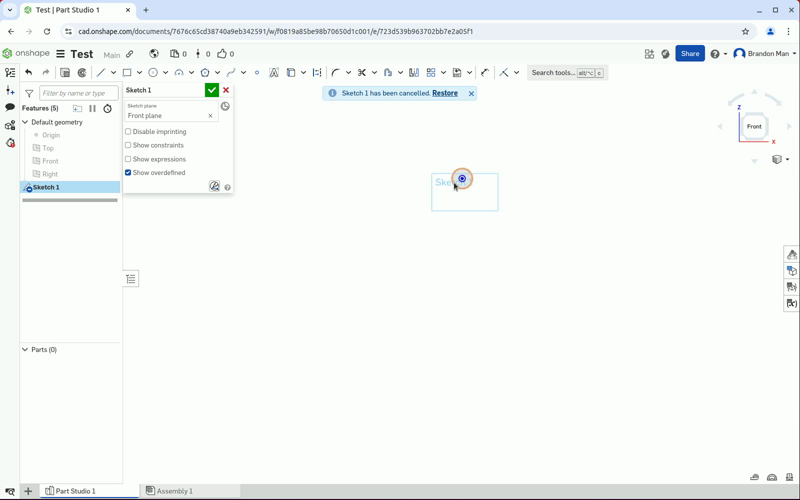
scroll(6)
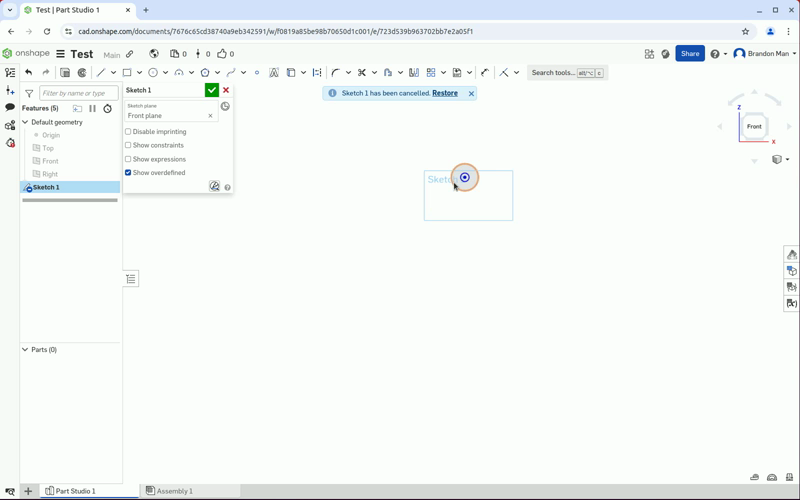
scroll(6)
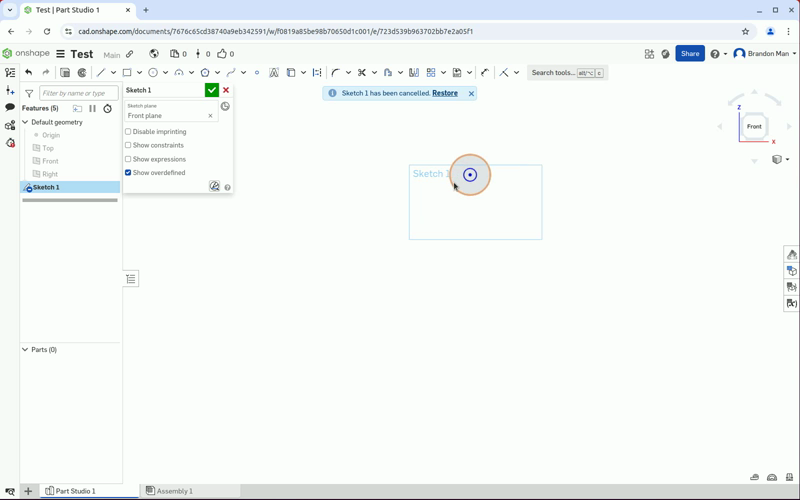
scroll(6)
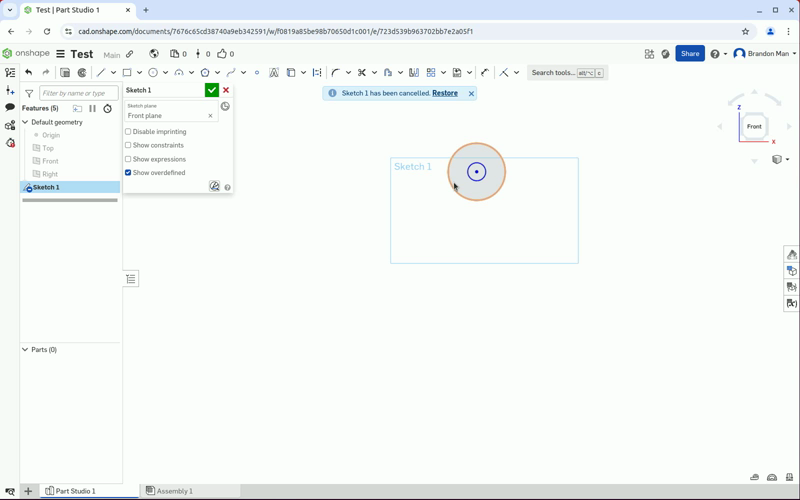
scroll(6)
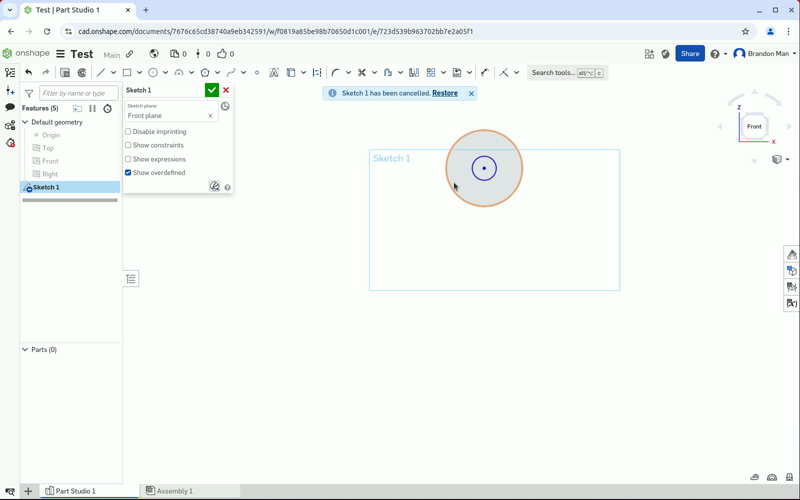
scroll(6)
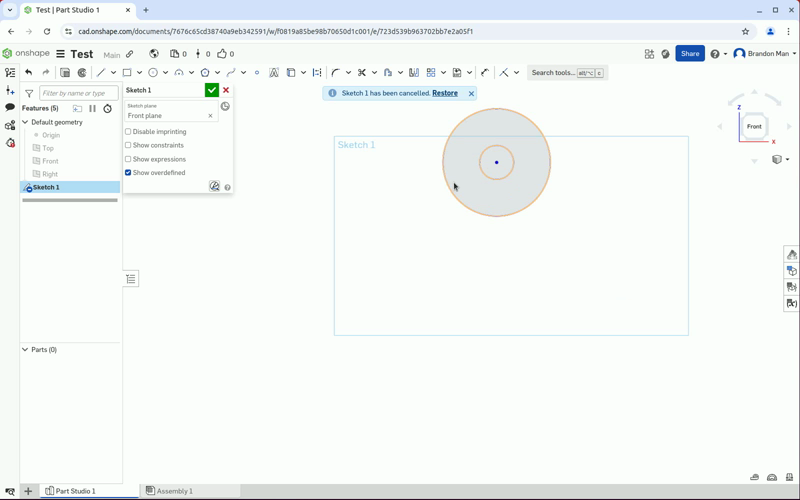
scroll(6)
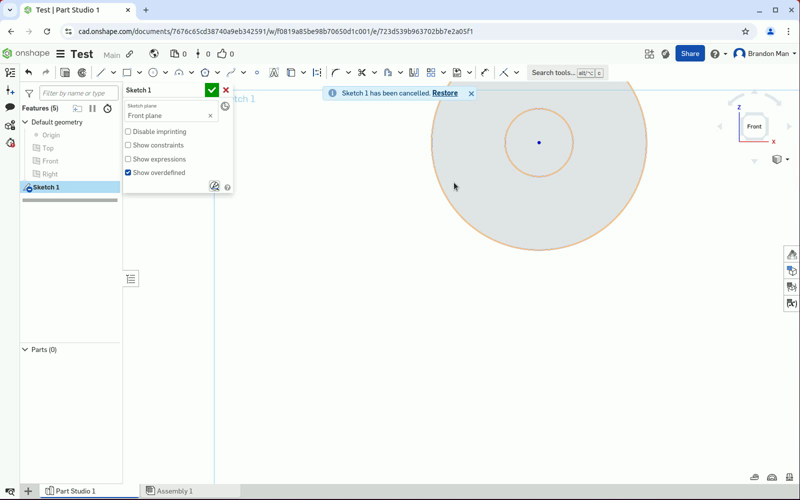
click(454, 182)
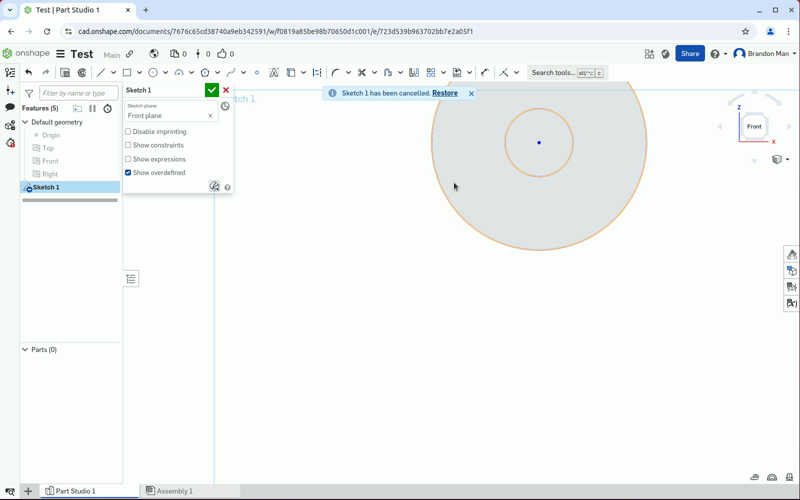
scroll(-6)
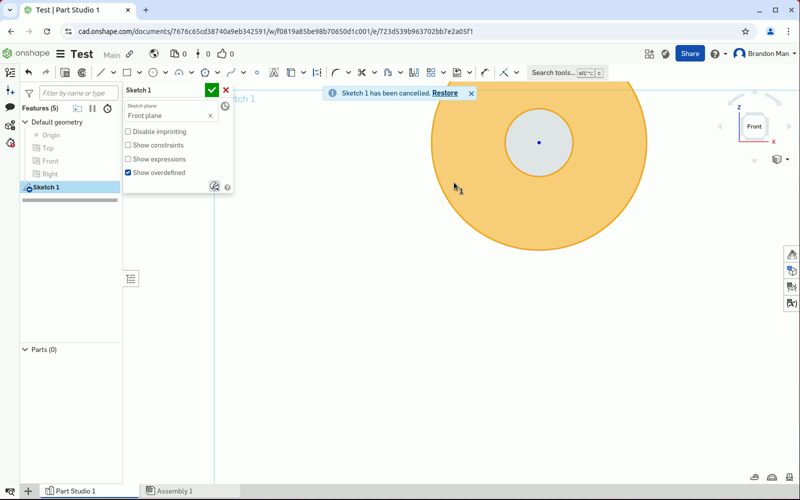
scroll(-6)
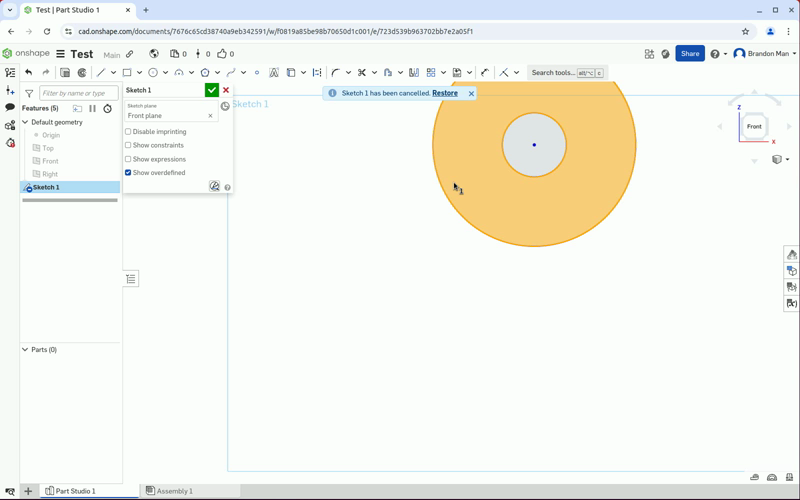
scroll(-6)
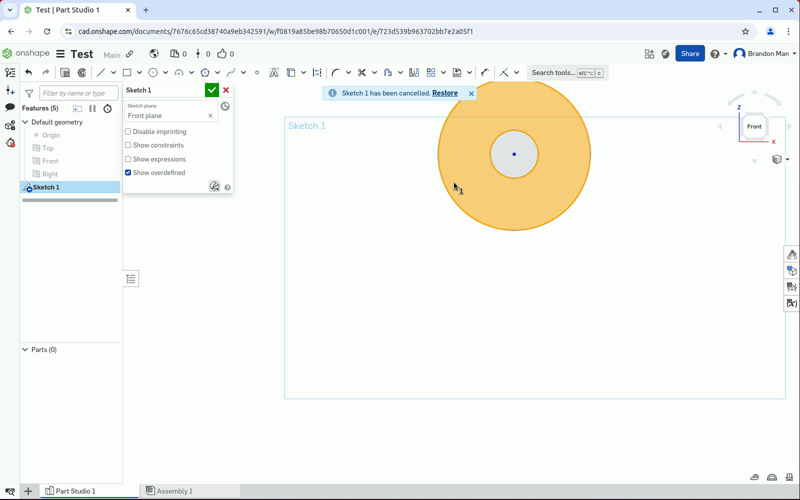
scroll(-6)
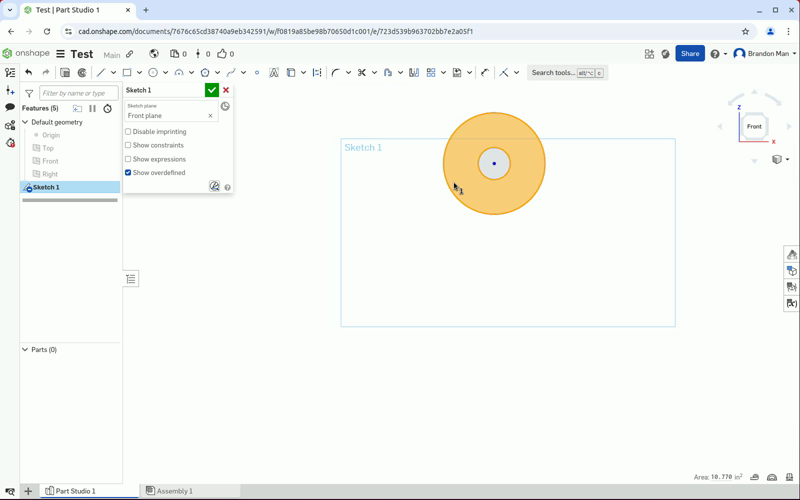
scroll(-6)
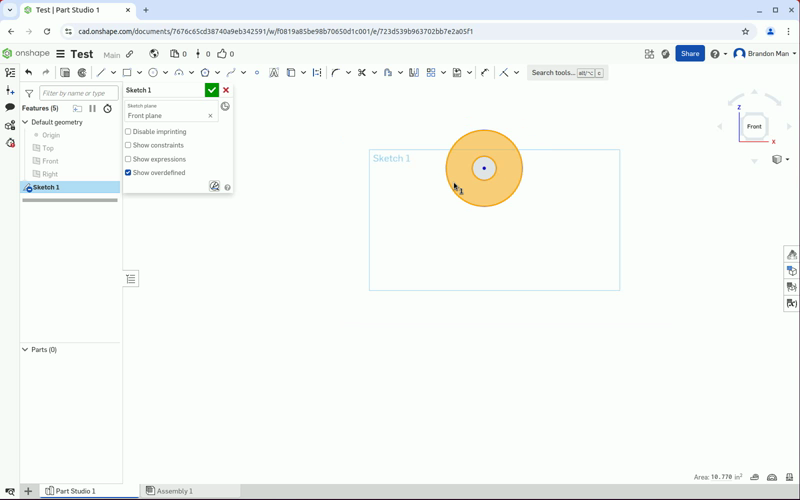
scroll(-6)
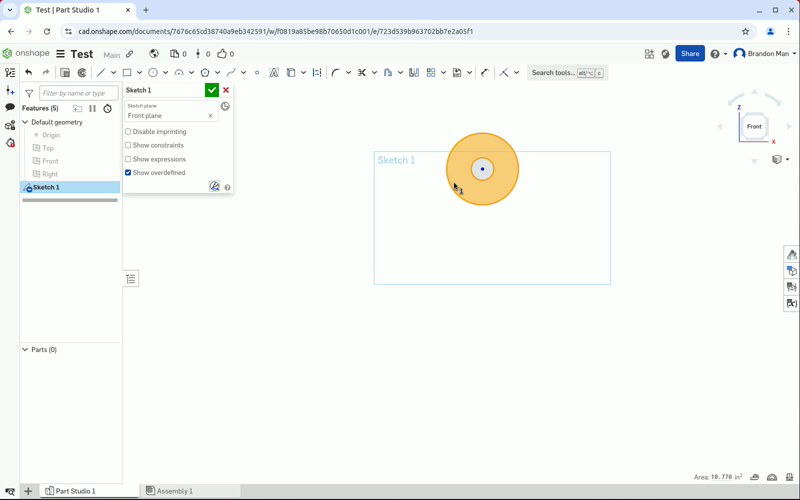
scroll(-6)
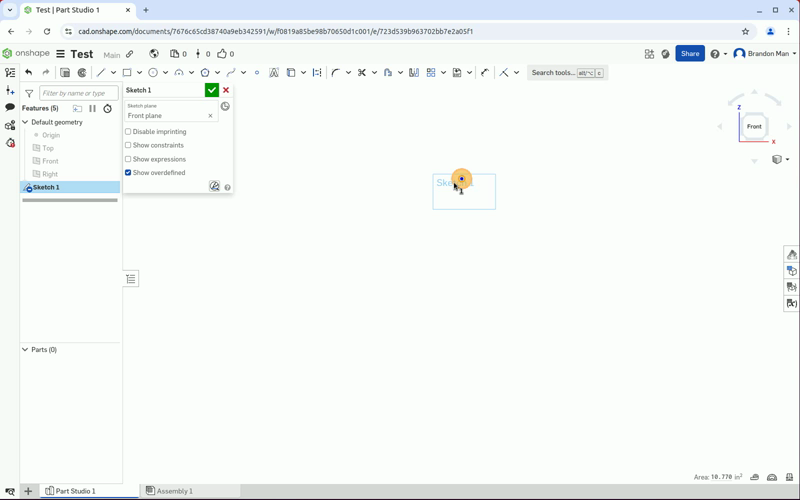
mouse_move(73, 352)
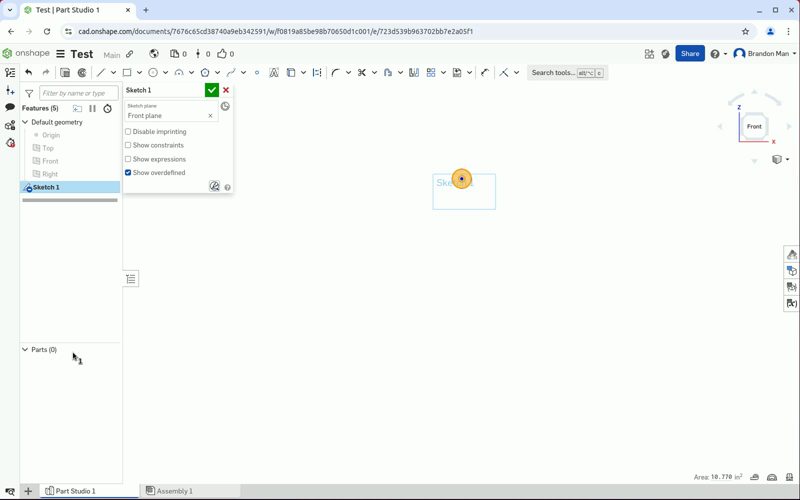
key(shift+y)
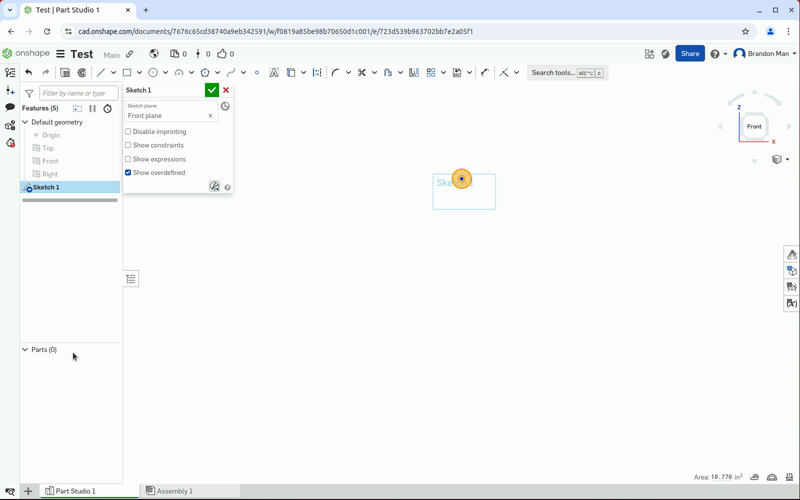
key(shift+e)
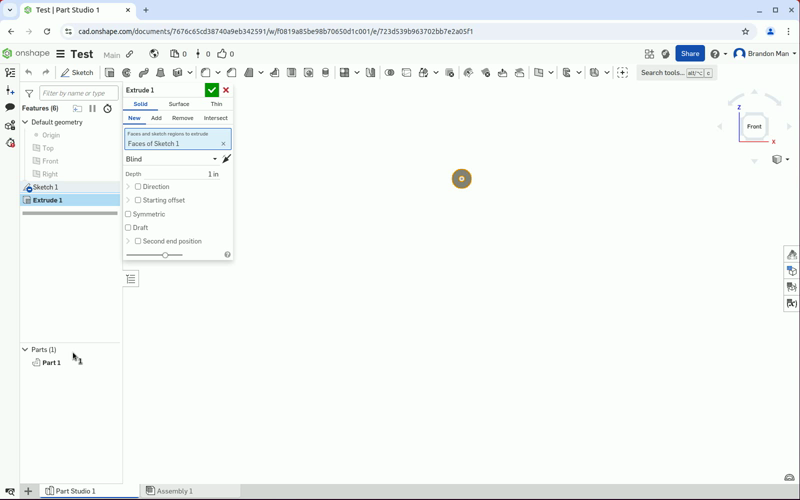
mouse_move(143, 106)
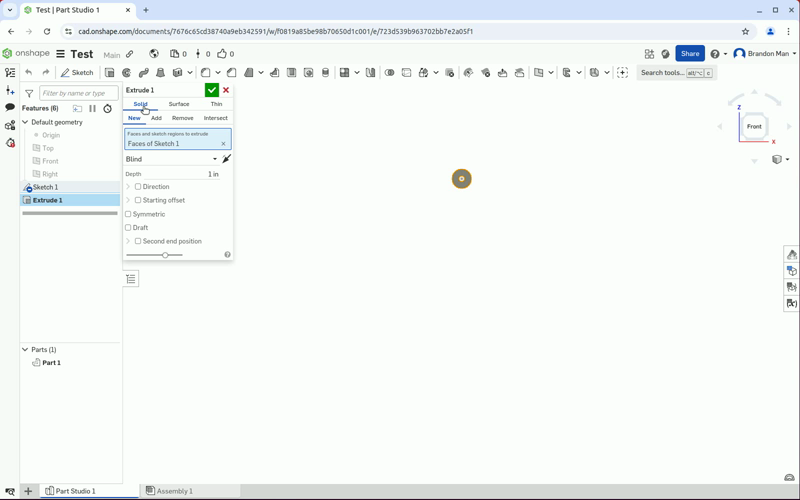
click(143, 106)
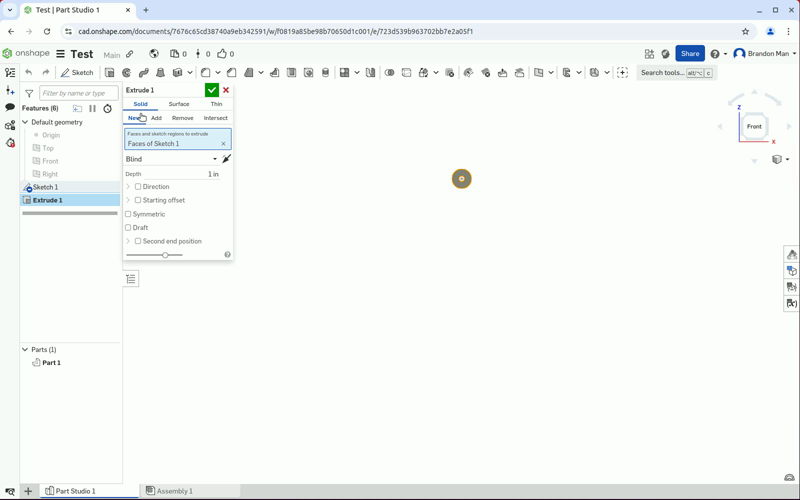
mouse_move(137, 120)
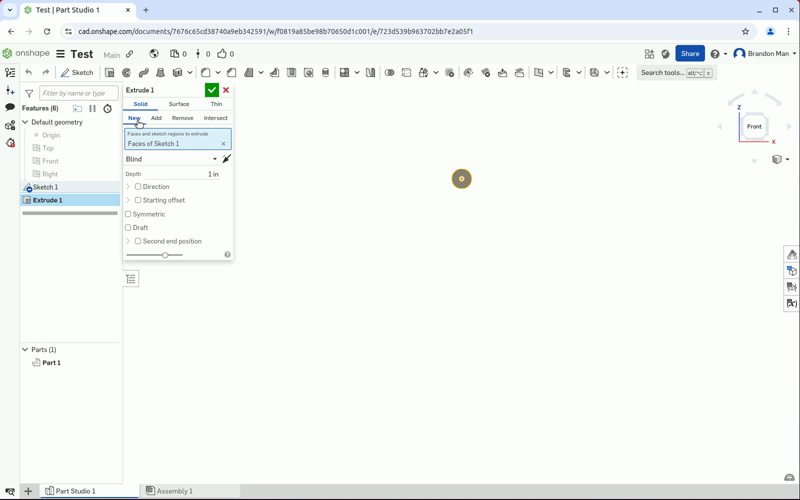
click(137, 120)
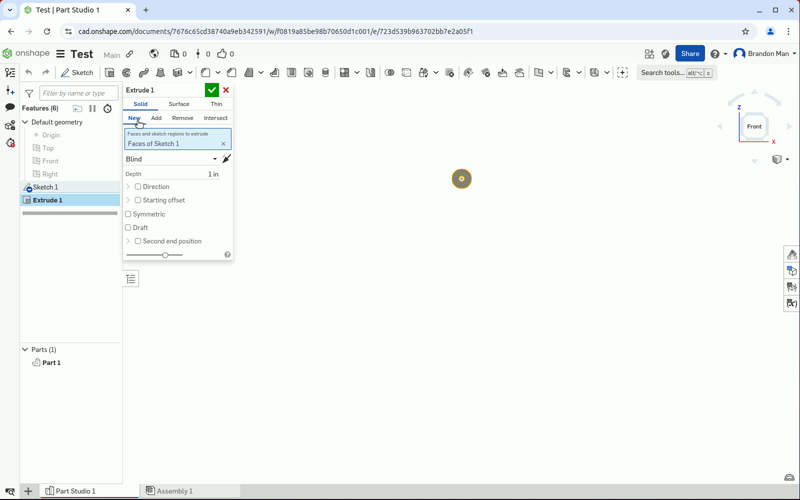
key(tab, 4)
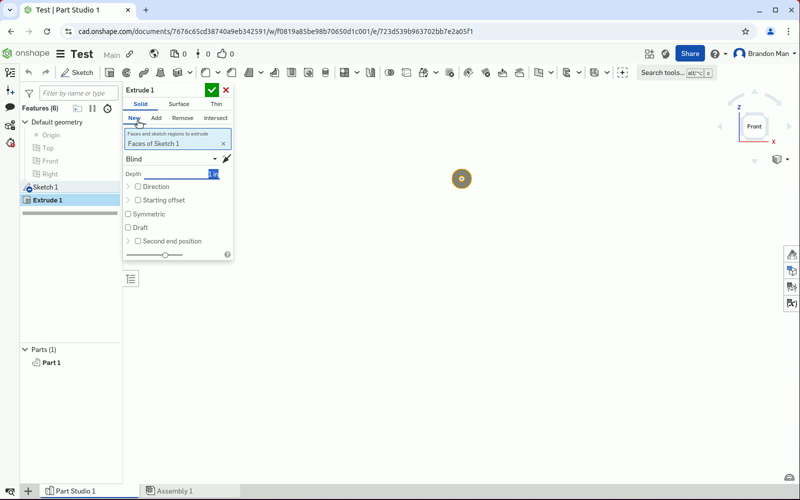
text(0.481)
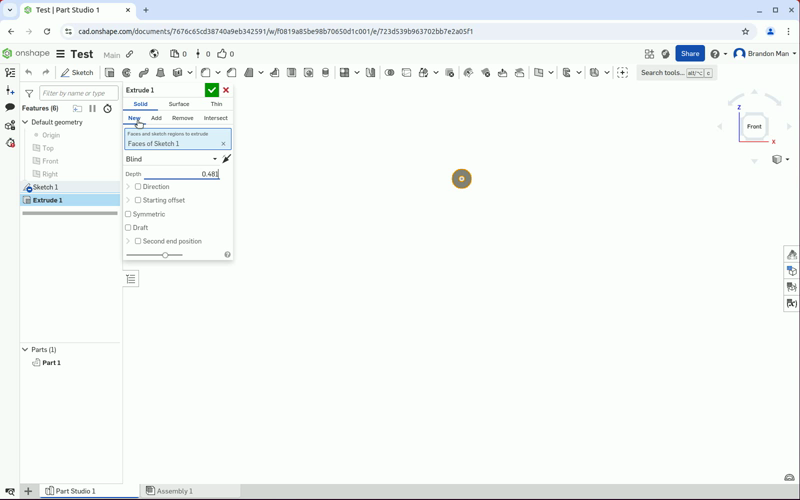
key(enter)
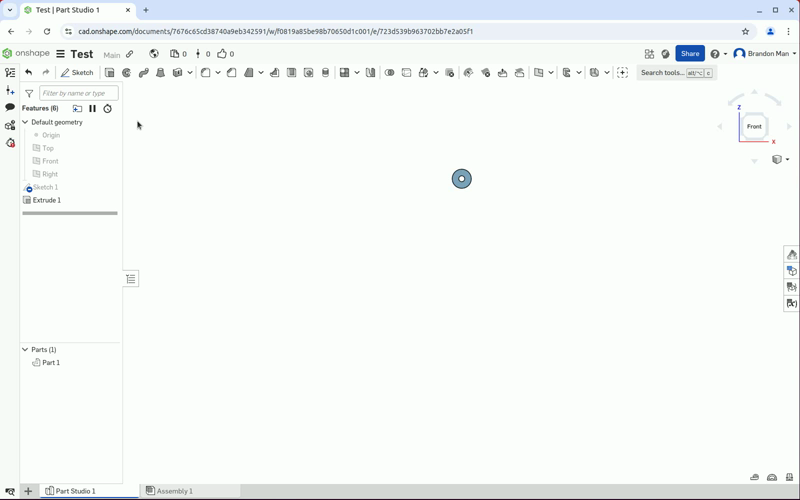
key(shift+h)
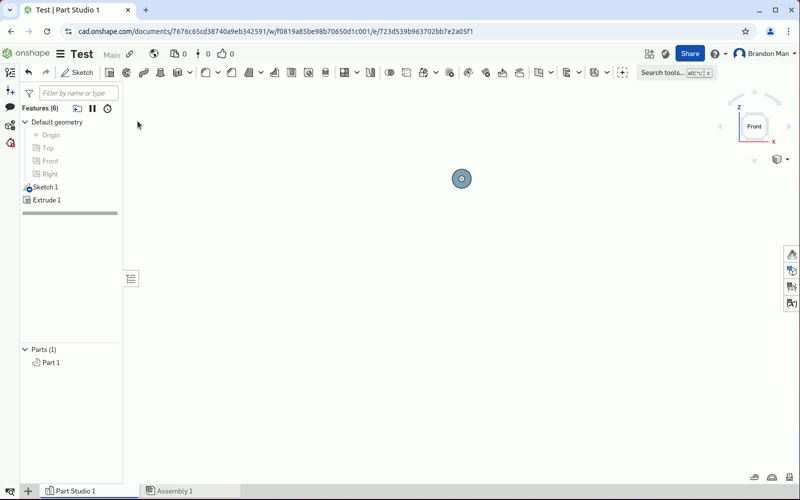
key(shift+h)
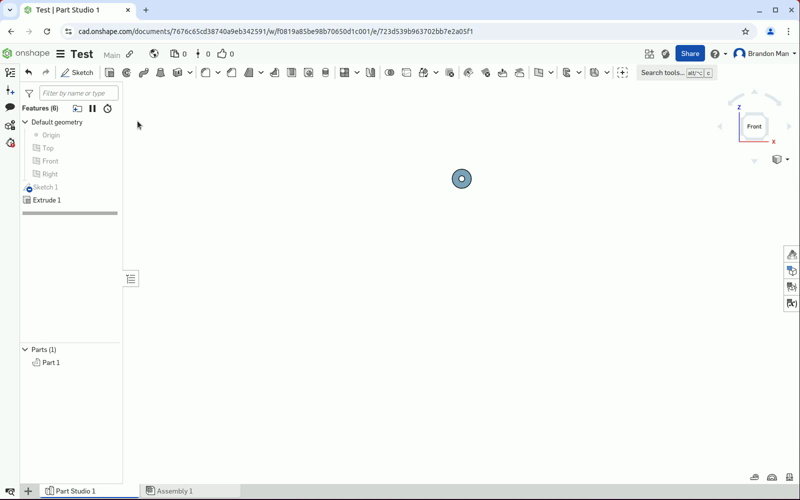
mouse_move(73, 189)
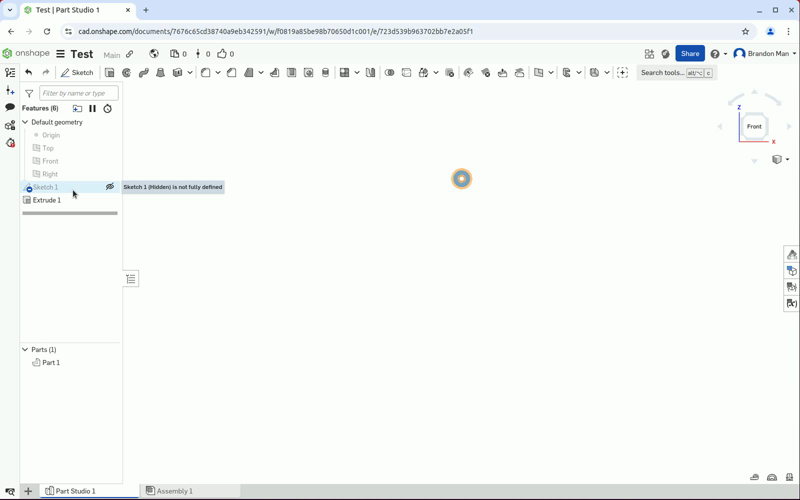
click(73, 189)
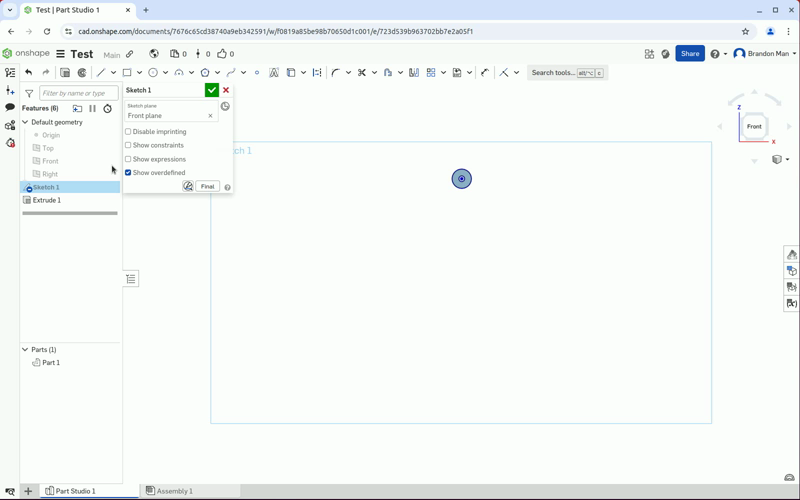
mouse_move(229, 92)
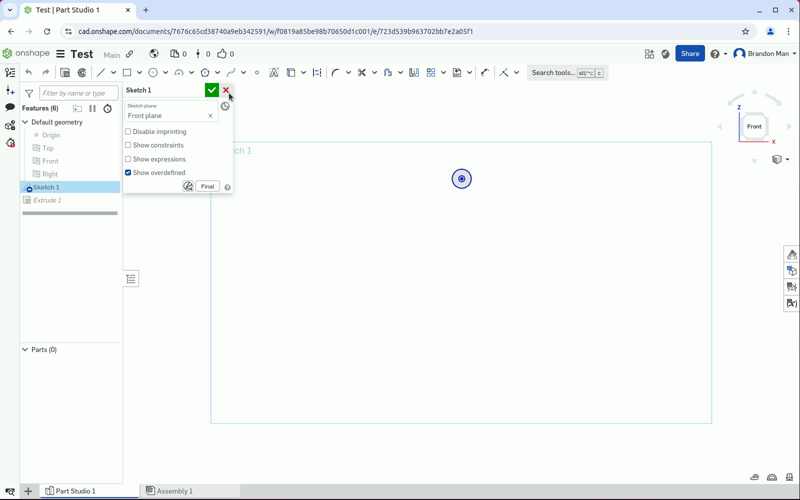
click(229, 92)
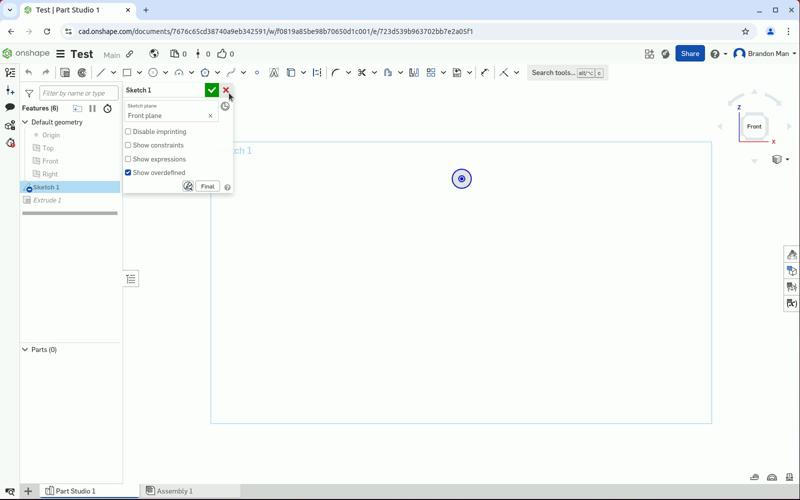
key(shift+s)
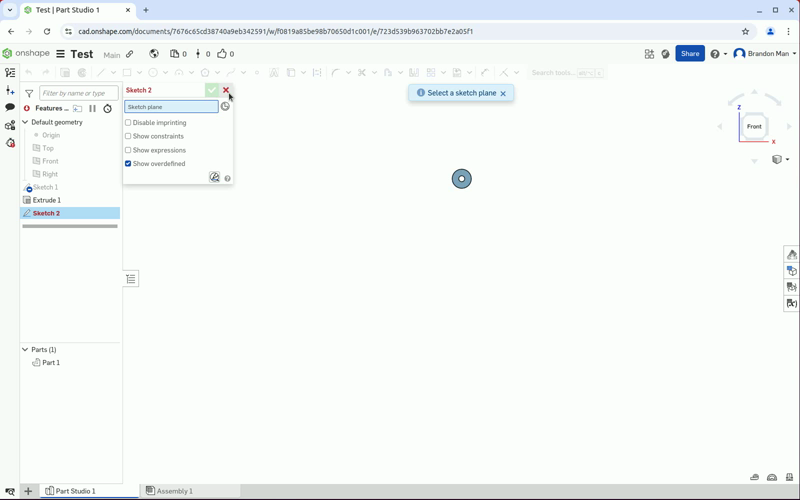
mouse_move(73, 163)
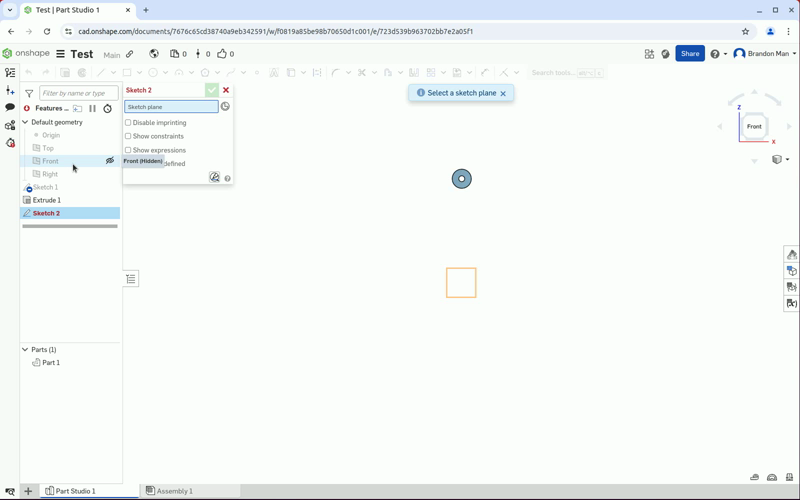
click(73, 163)
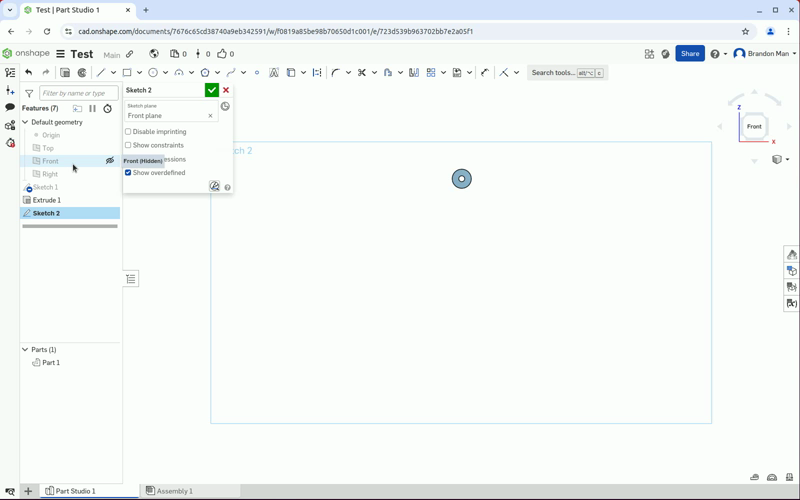
mouse_move(73, 352)
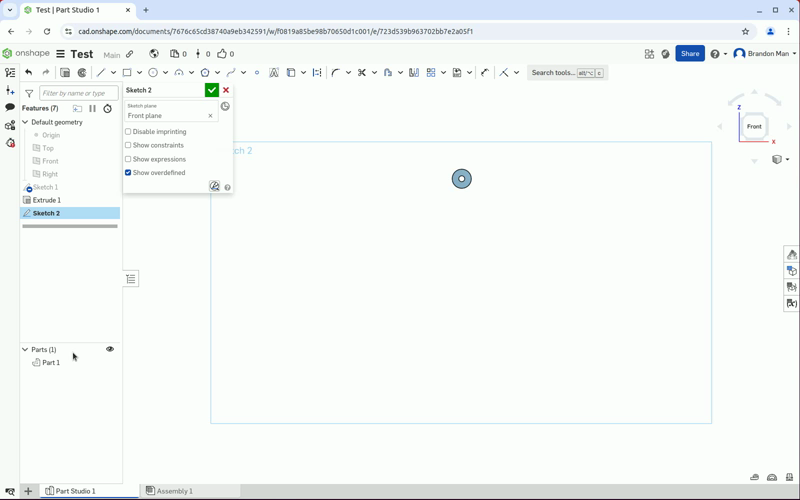
key(y)
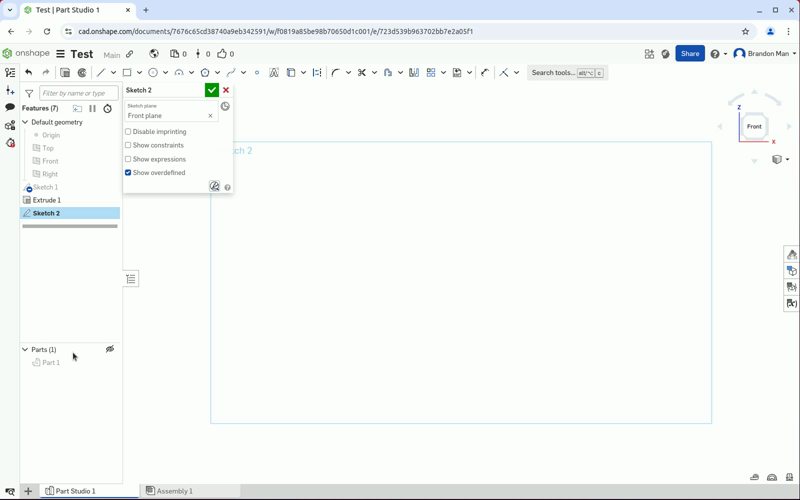
key(c)
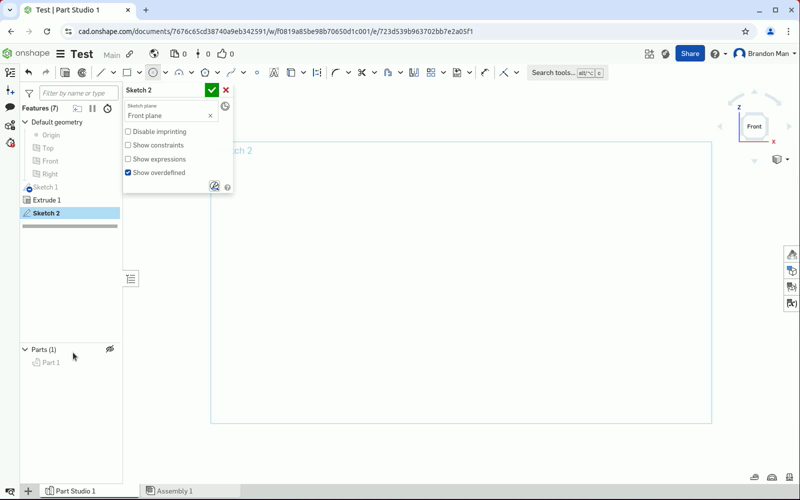
key_down(shift)
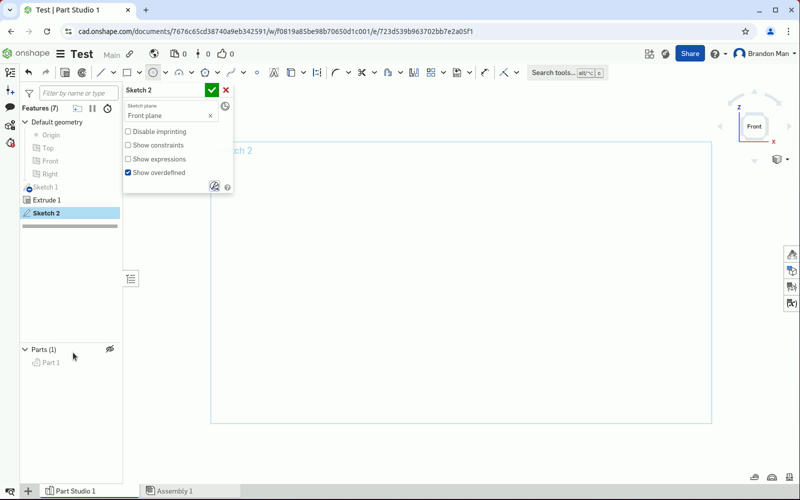
mouse_move(461, 282)
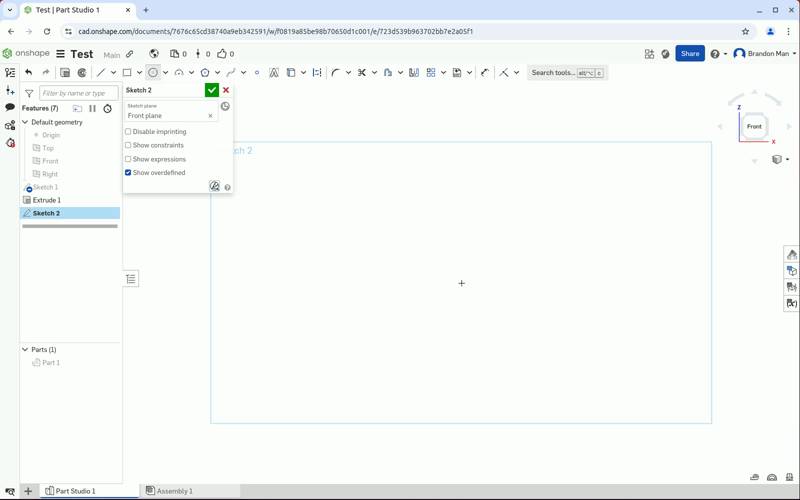
click(461, 282)
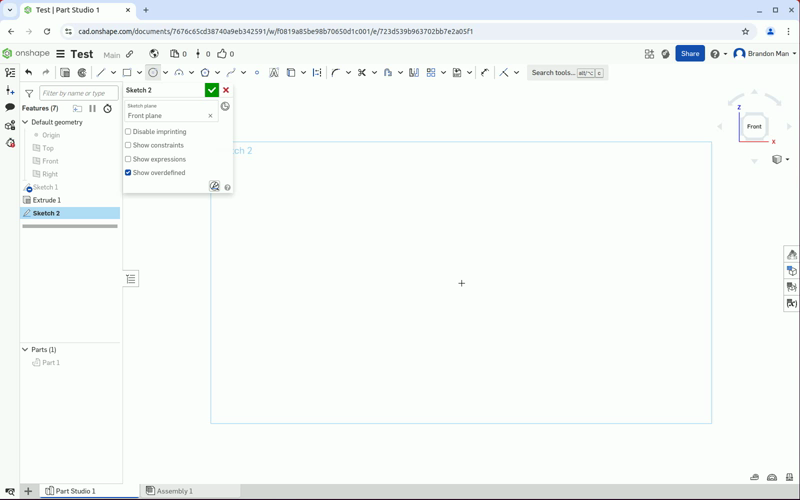
key_up(shift)
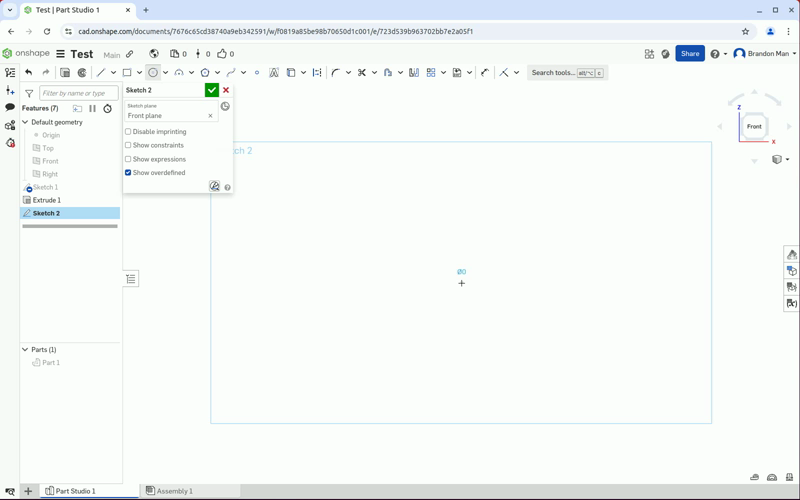
mouse_move(471, 282)
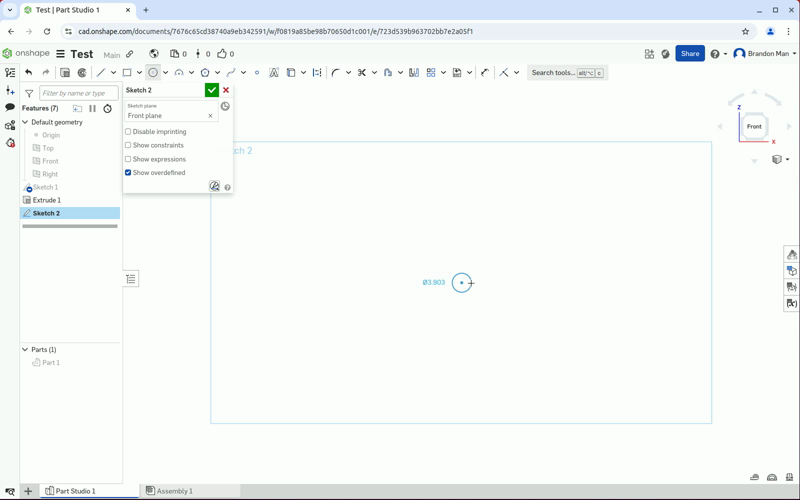
click(471, 282)
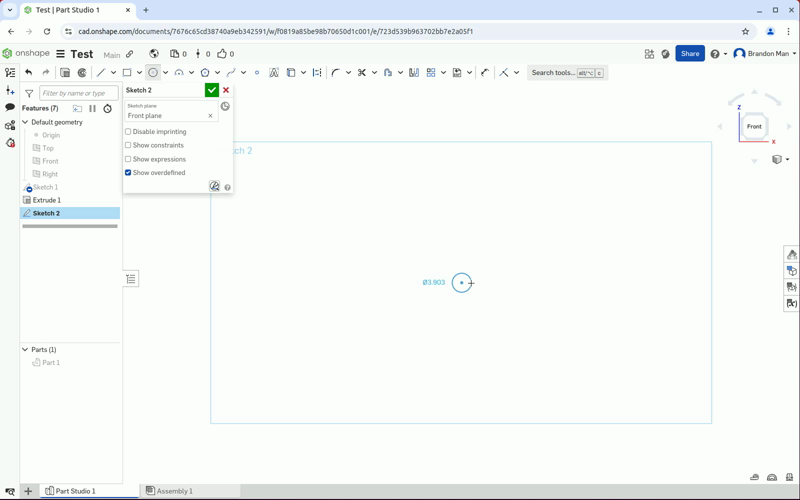
key(esc)
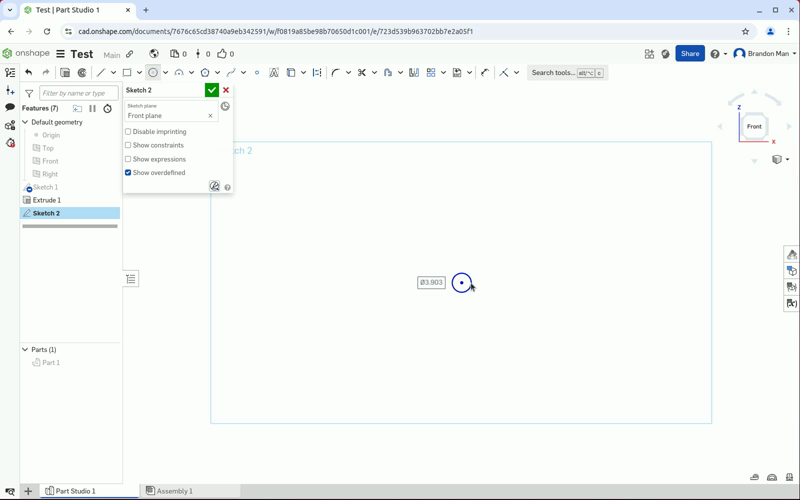
key(c)
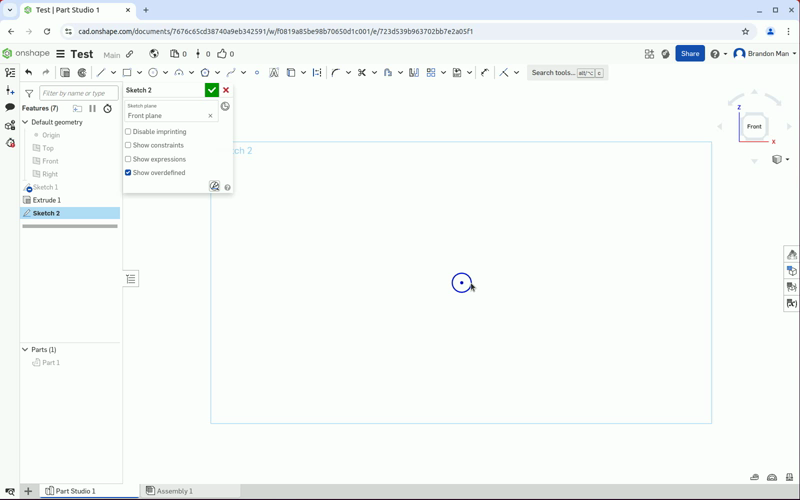
key_down(shift)
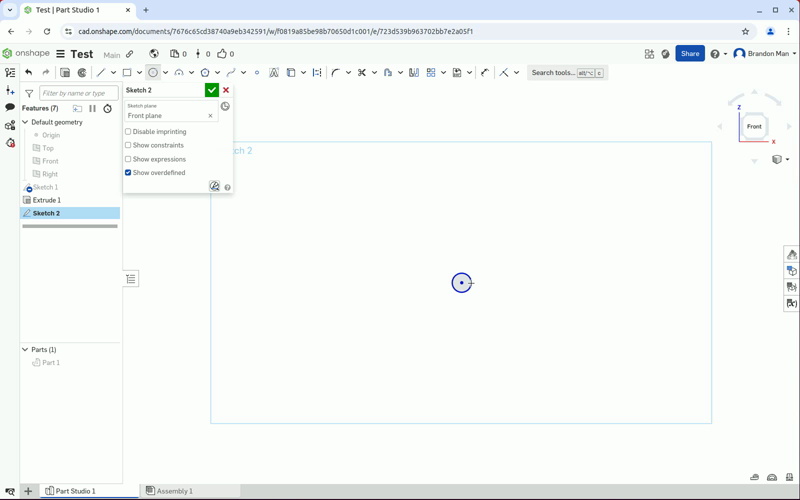
mouse_move(461, 282)
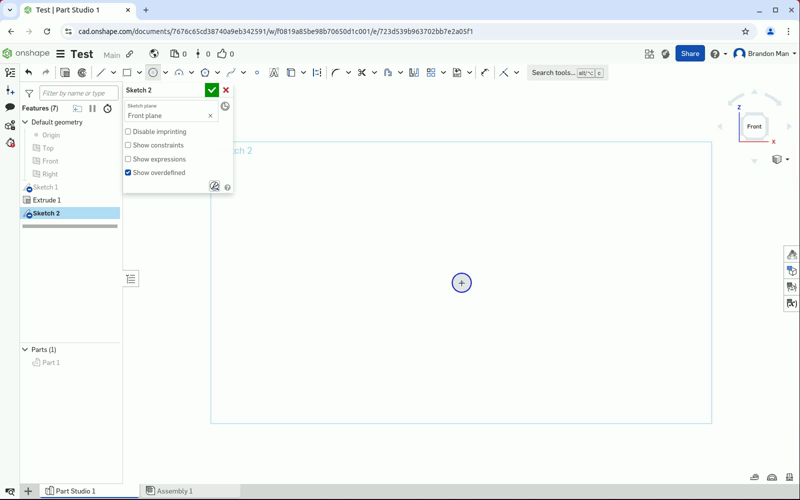
click(461, 282)
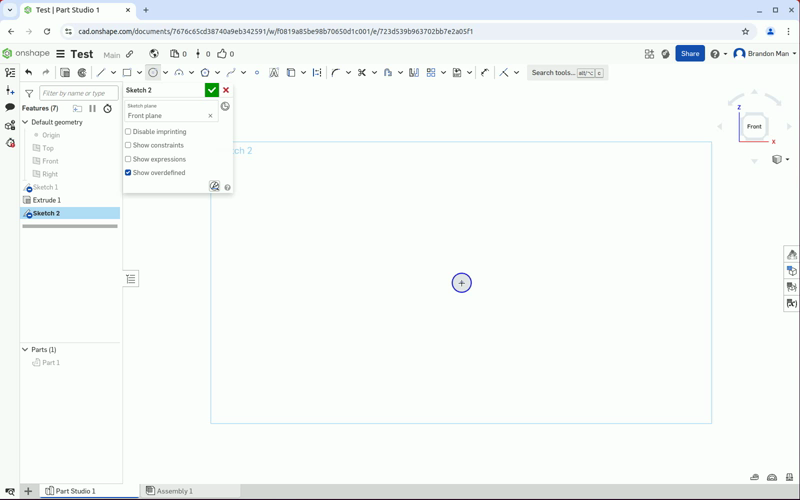
key_up(shift)
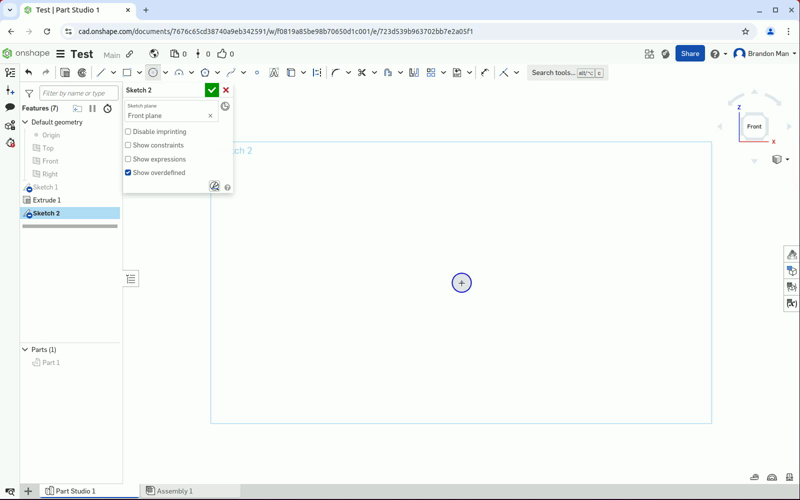
mouse_move(464, 282)
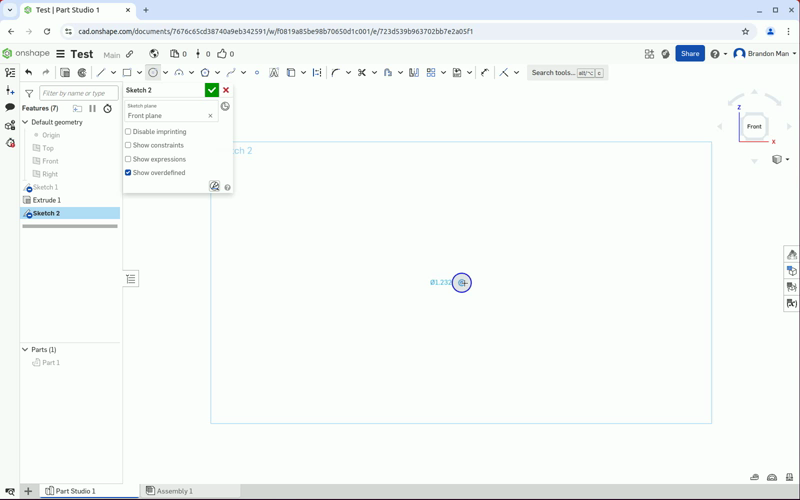
scroll(6)
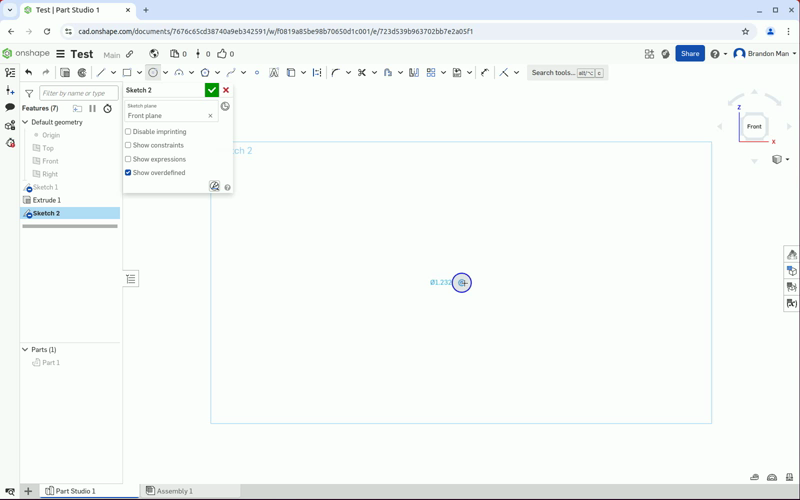
scroll(6)
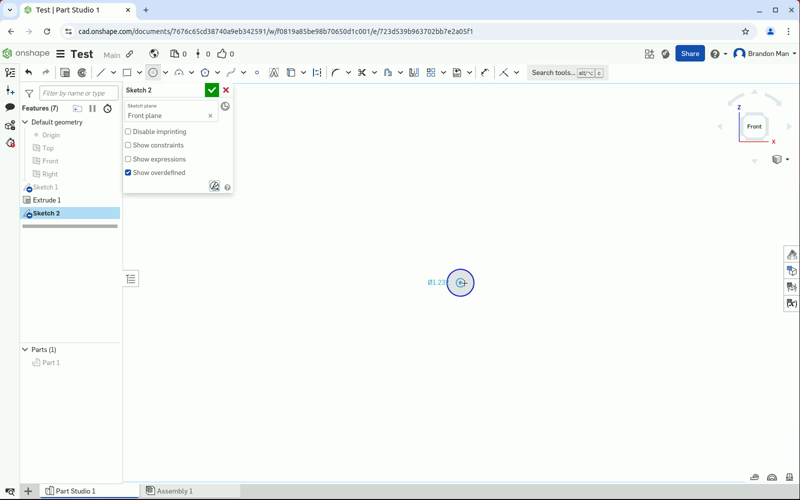
scroll(6)
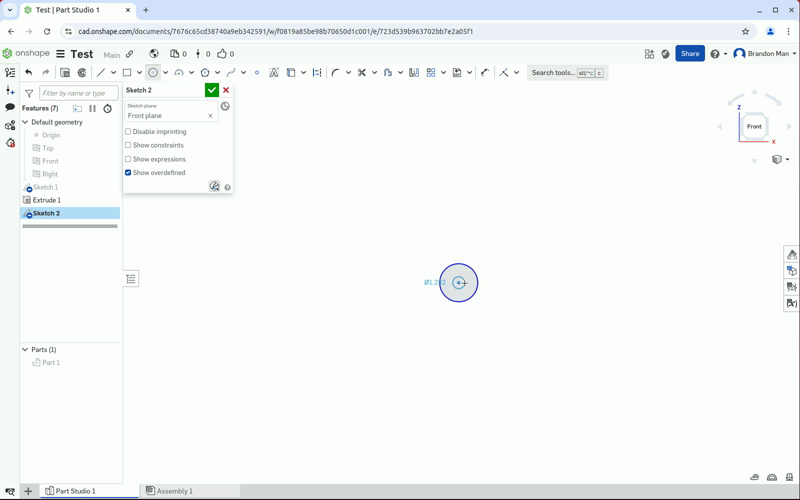
scroll(6)
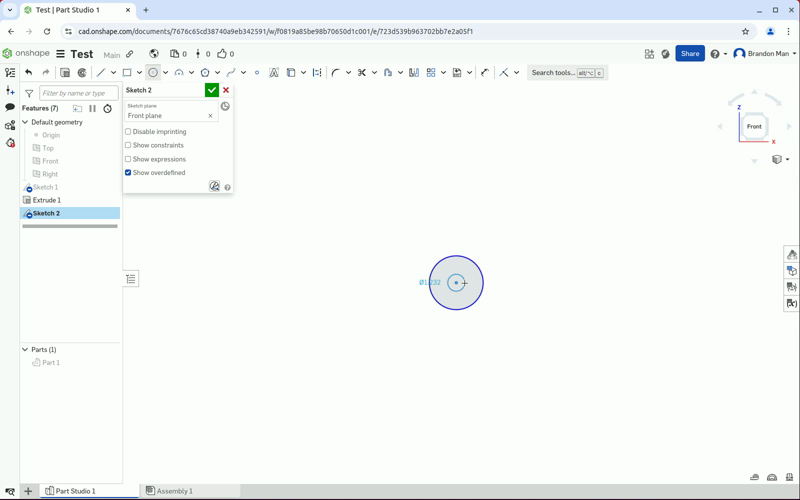
scroll(6)
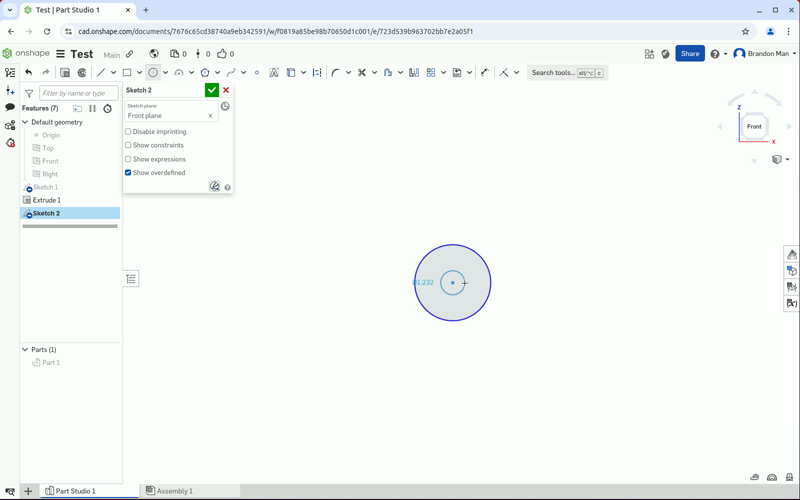
scroll(6)
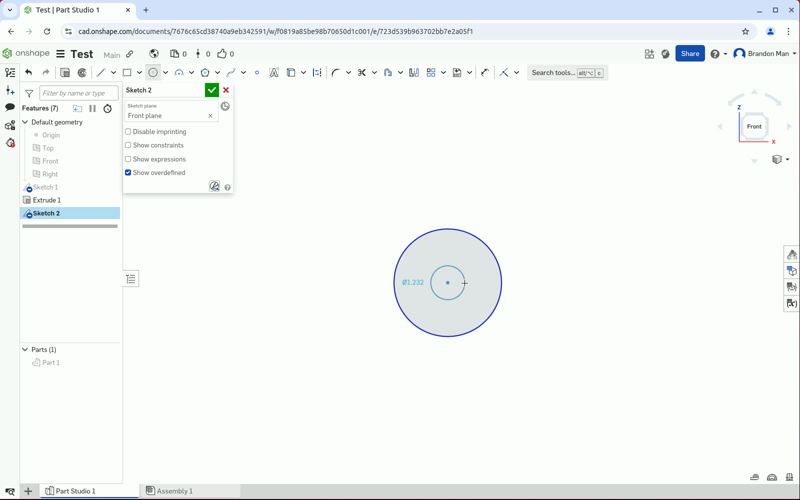
scroll(6)
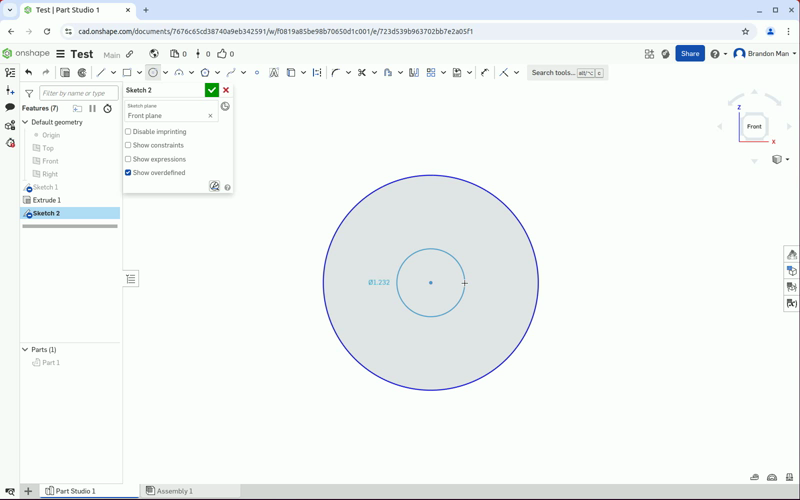
click(464, 282)
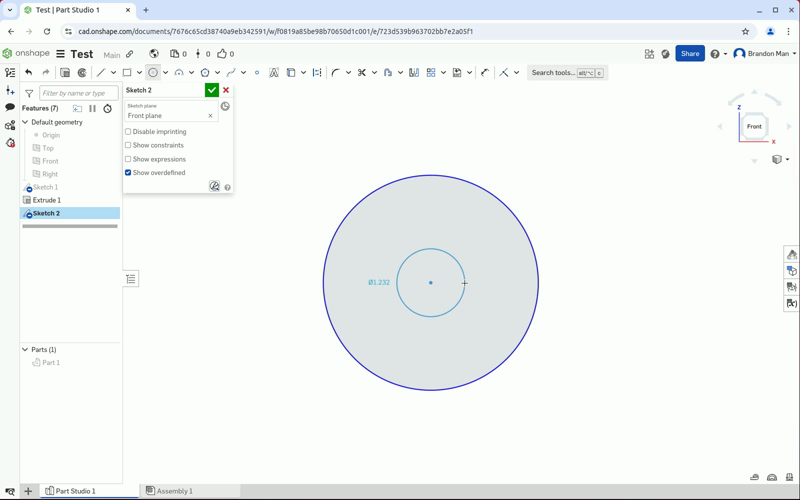
scroll(-6)
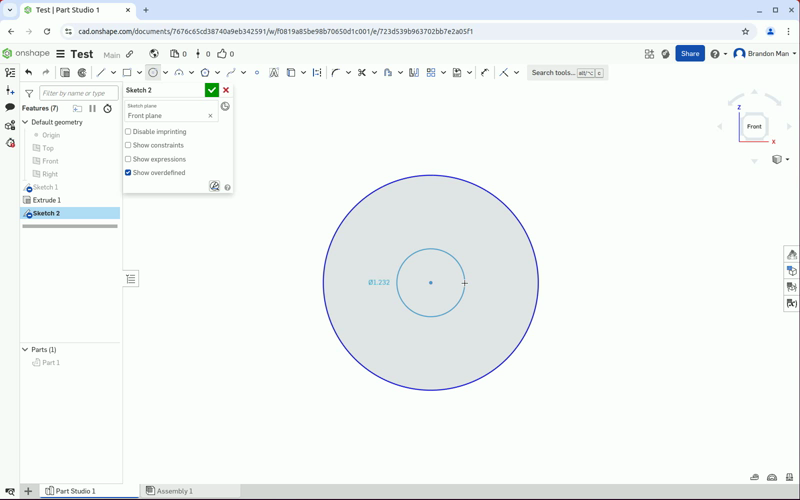
scroll(-6)
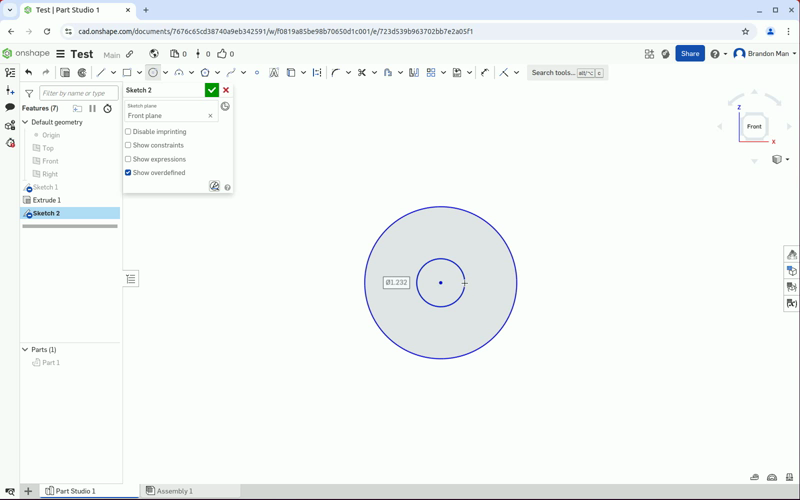
scroll(-6)
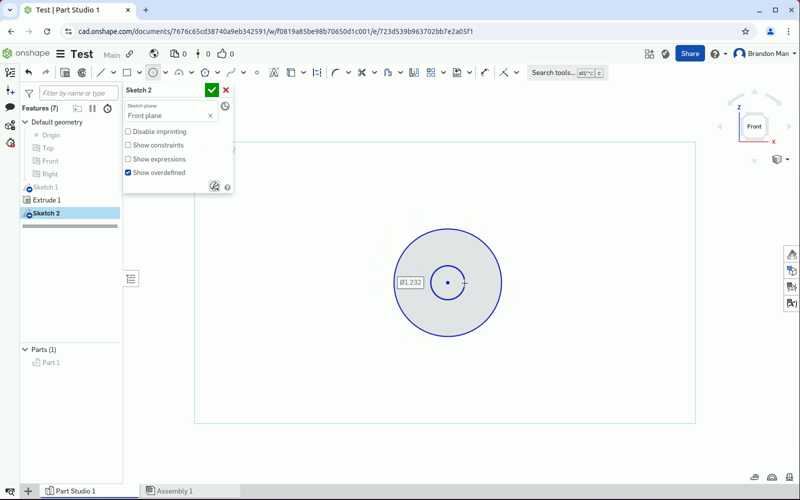
scroll(-6)
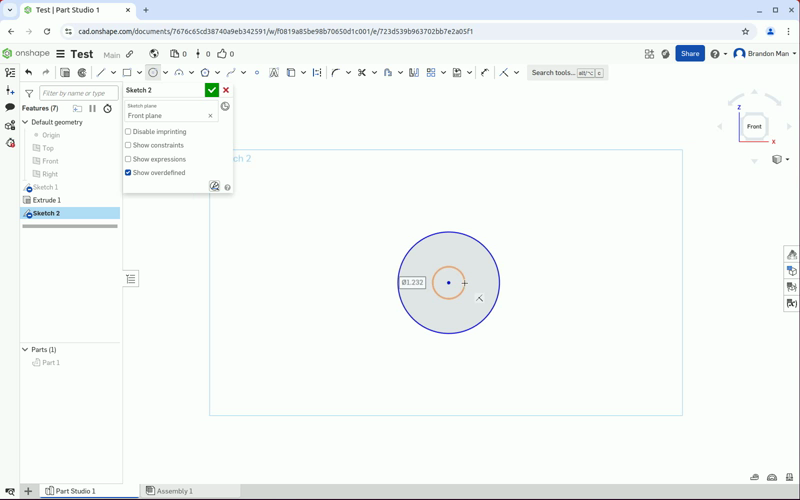
scroll(-6)
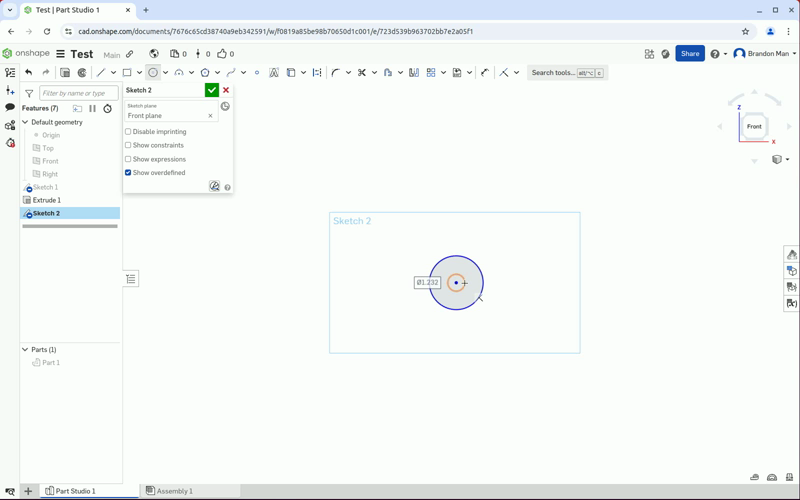
scroll(-6)
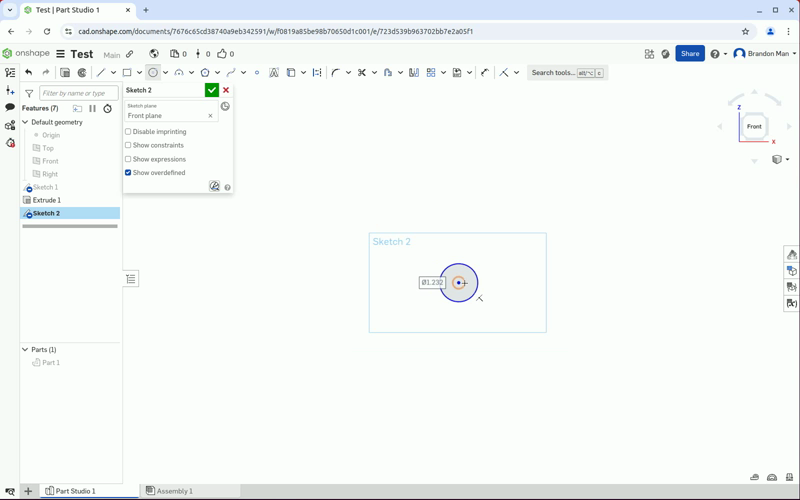
scroll(-6)
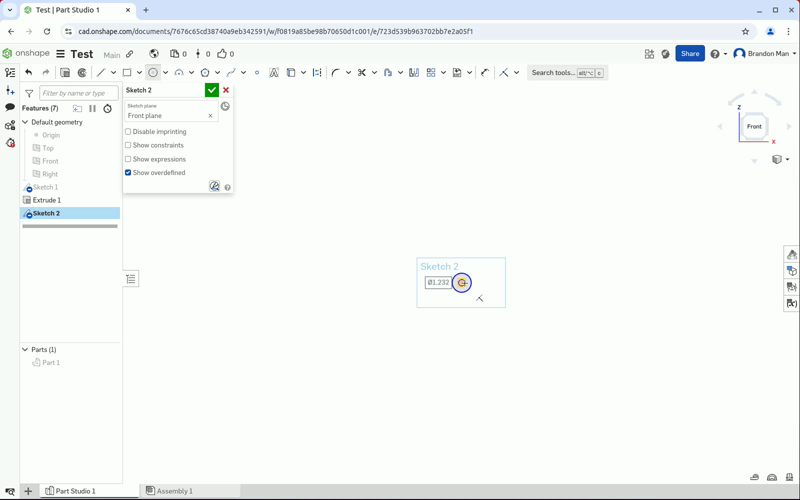
key(esc)
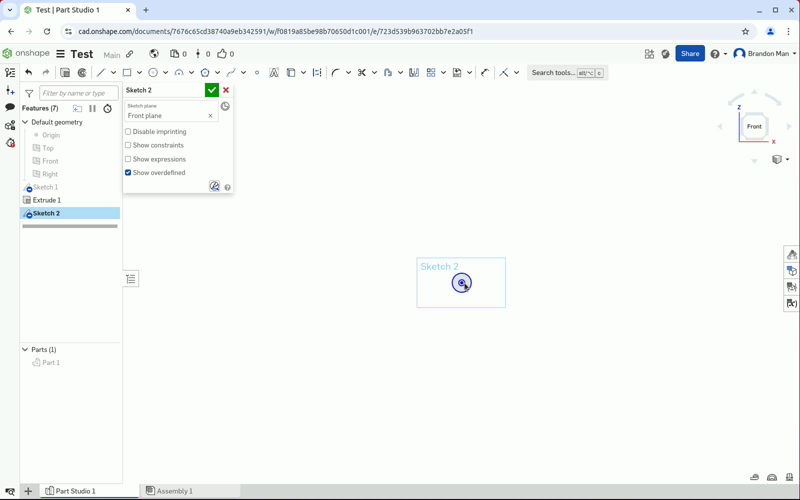
mouse_move(463, 285)
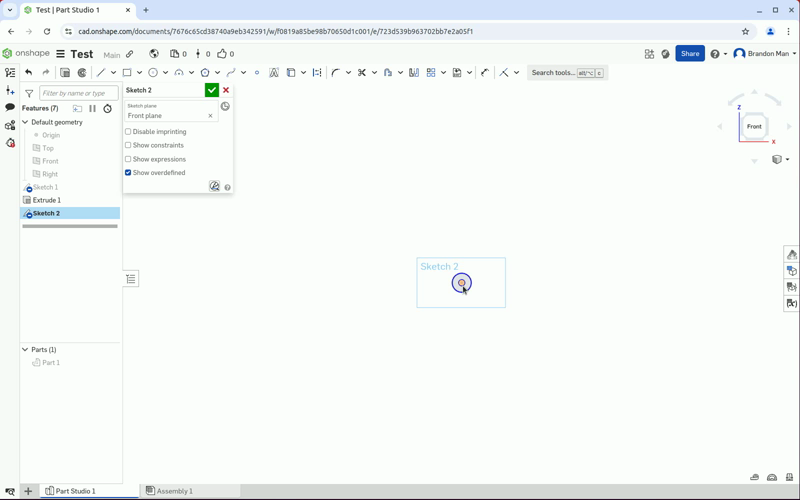
scroll(6)
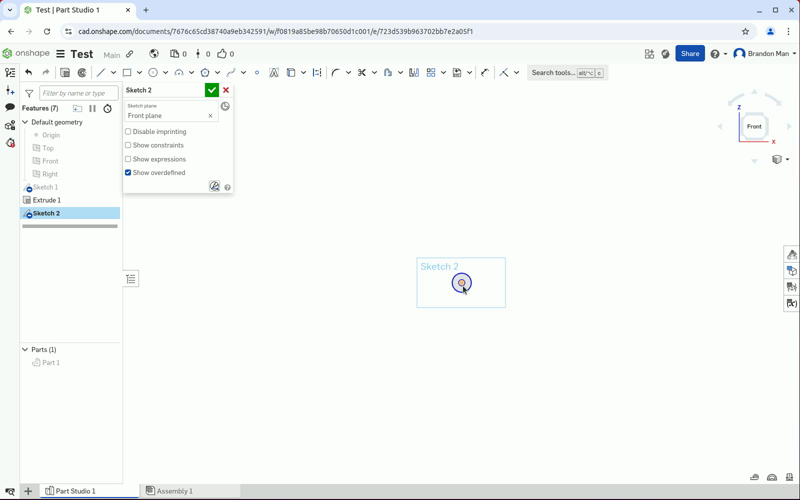
scroll(6)
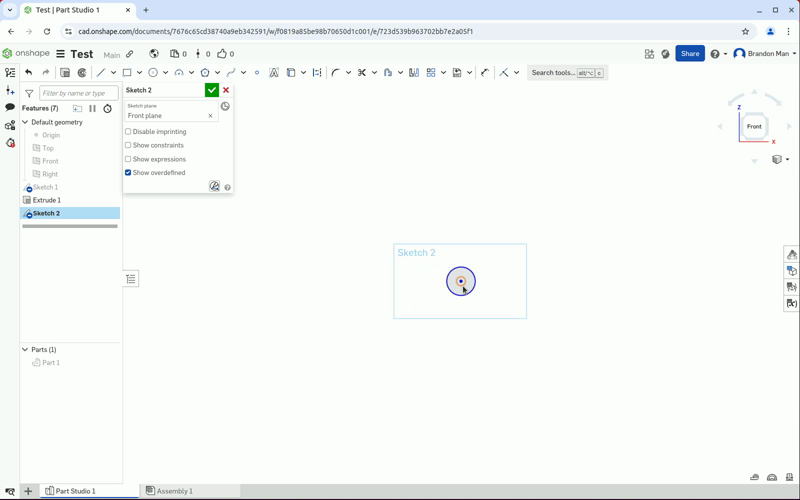
scroll(6)
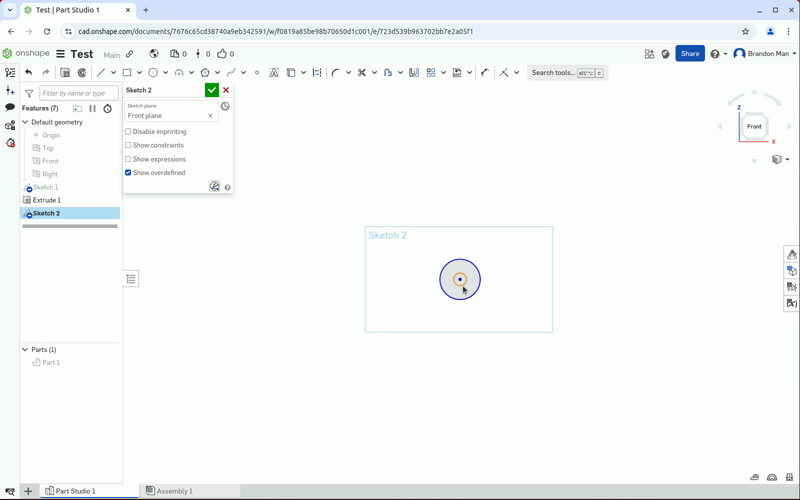
scroll(6)
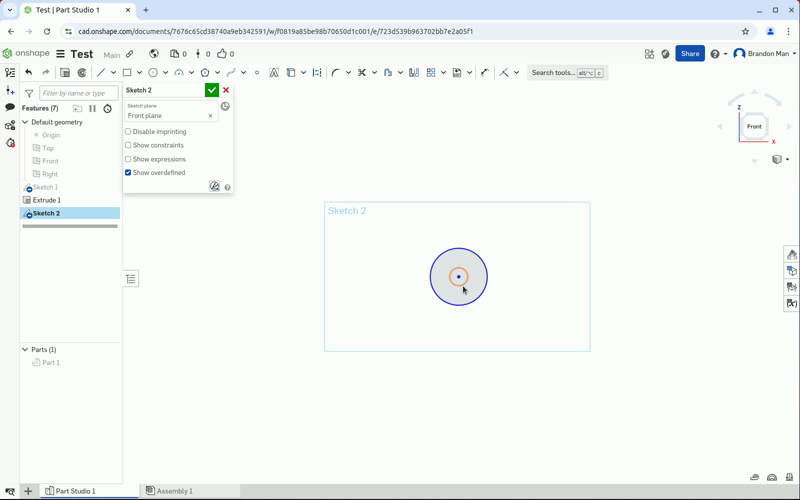
scroll(6)
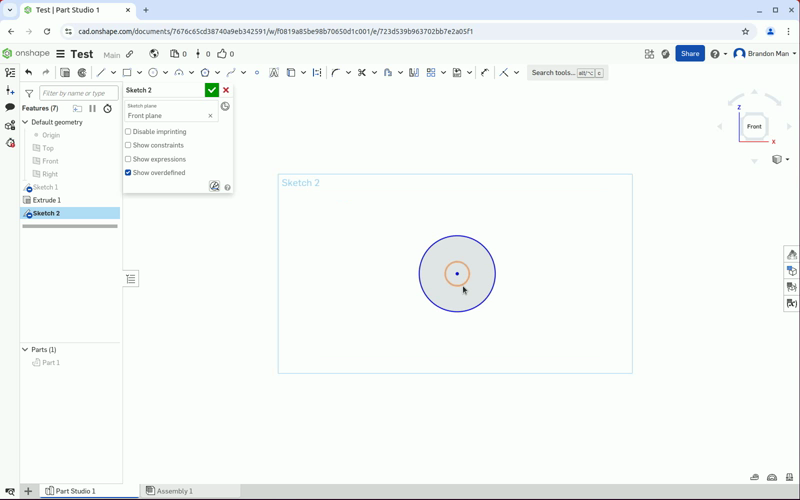
scroll(6)
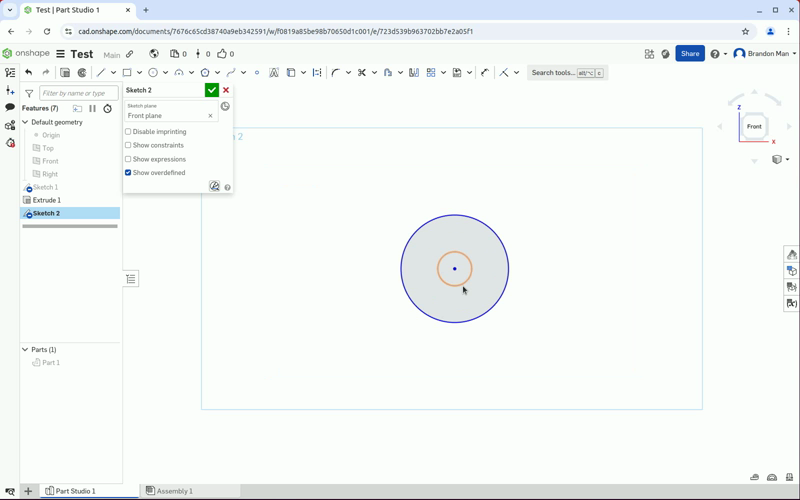
scroll(6)
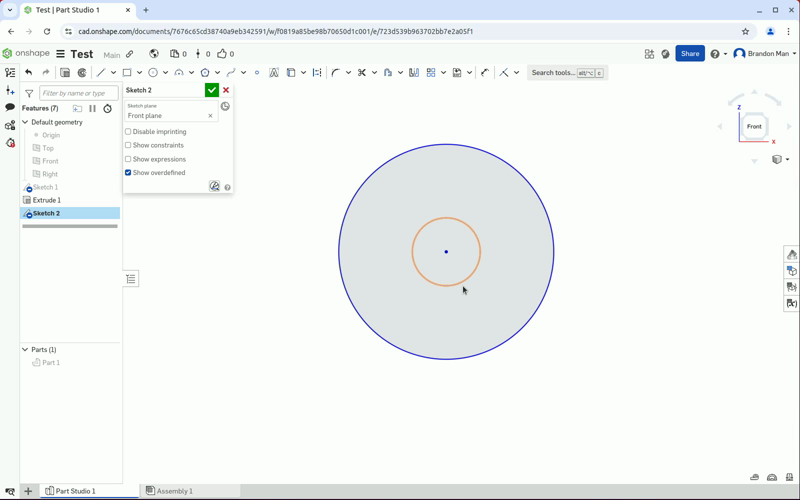
click(463, 285)
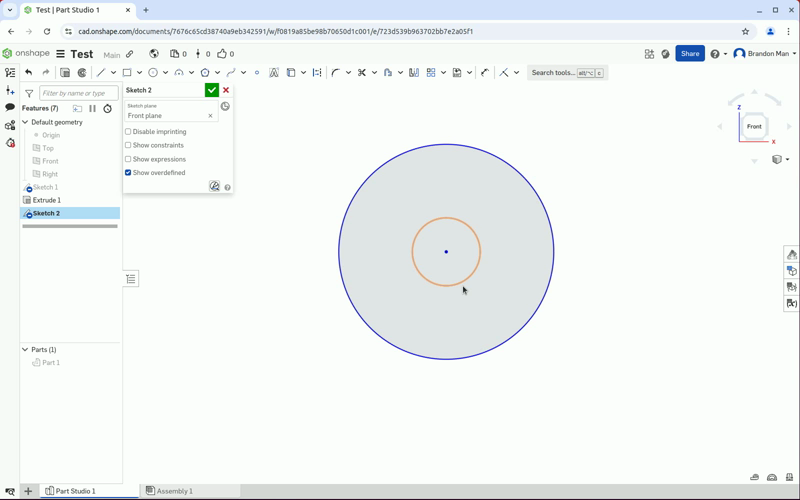
scroll(-6)
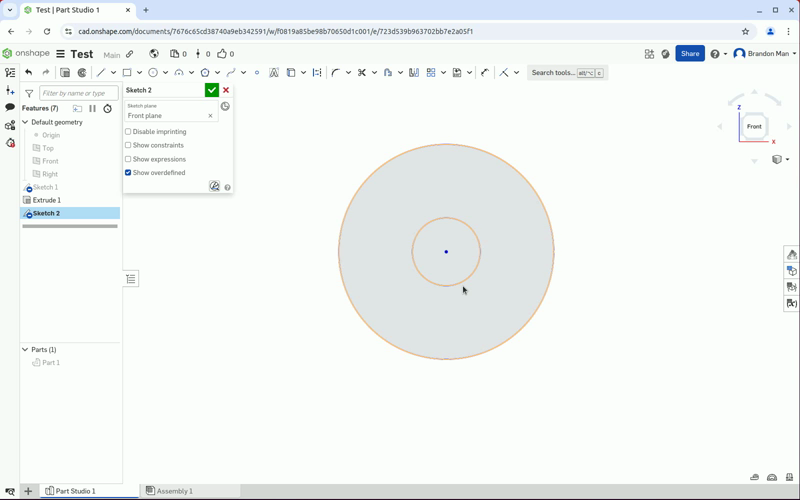
scroll(-6)
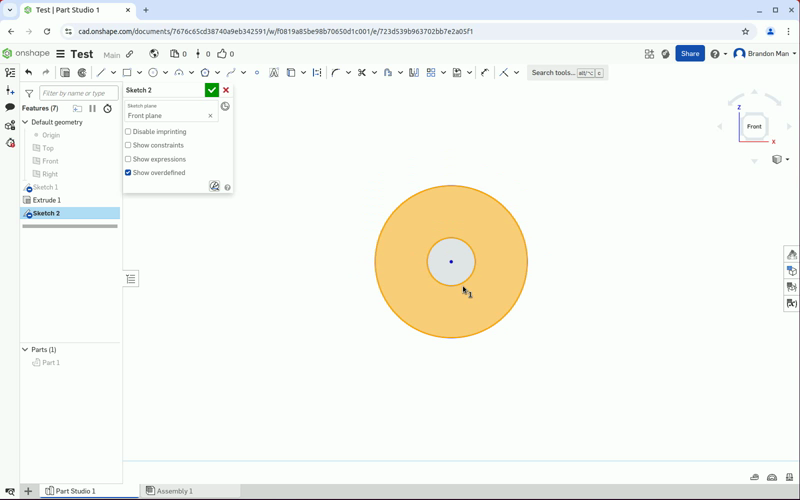
scroll(-6)
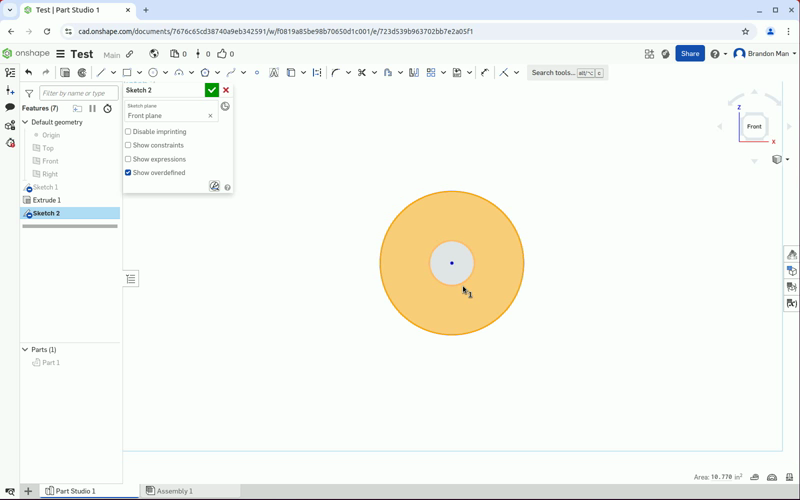
scroll(-6)
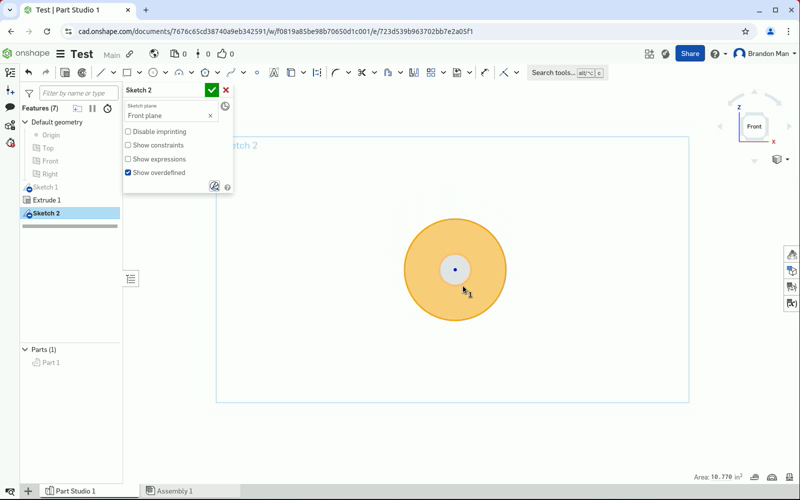
scroll(-6)
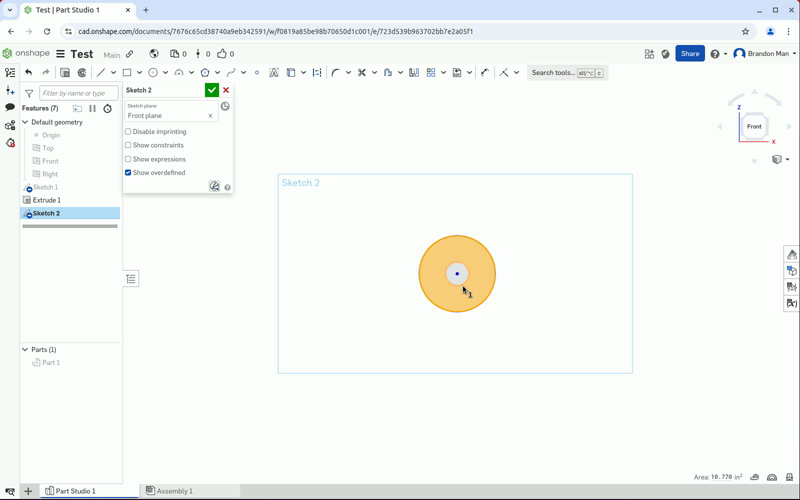
scroll(-6)
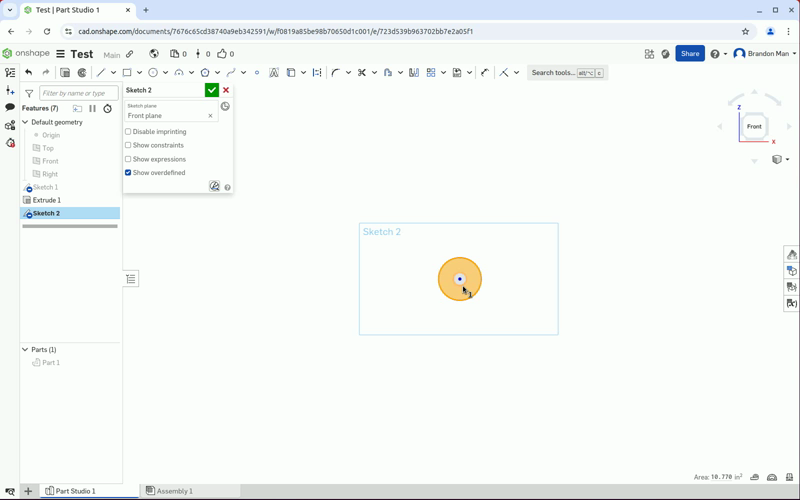
scroll(-6)
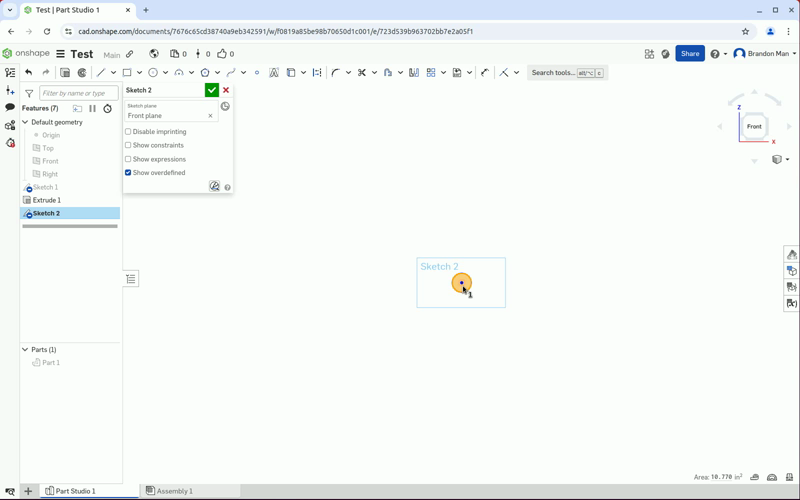
mouse_move(73, 352)
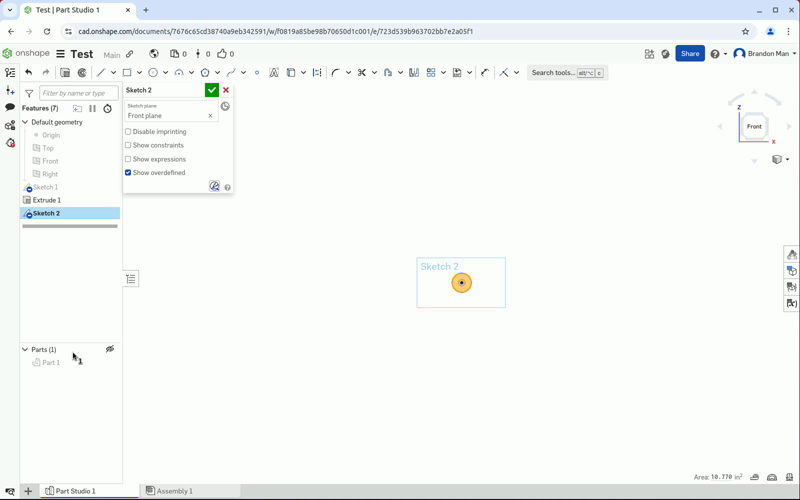
key(shift+y)
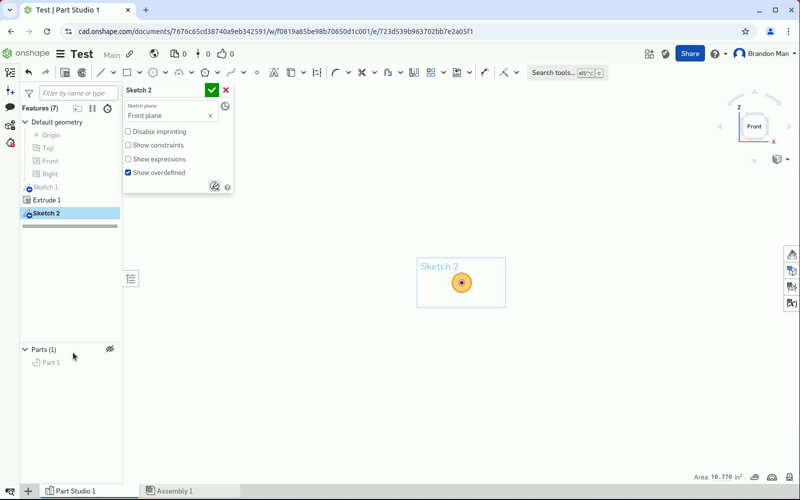
key(shift+e)
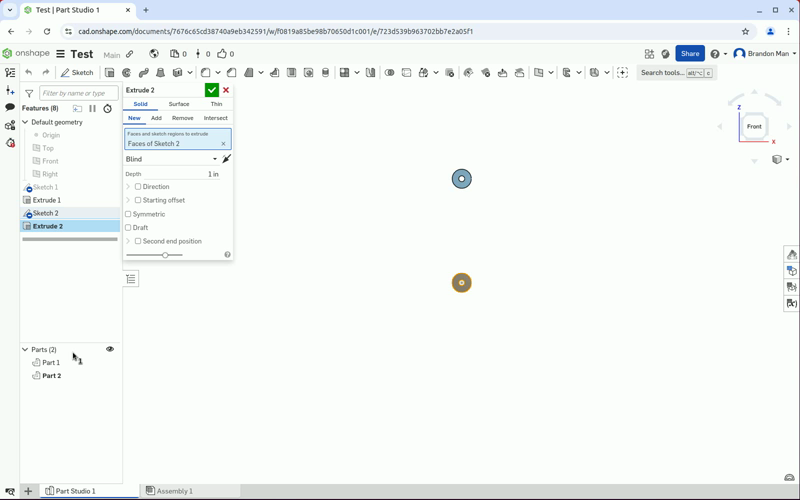
mouse_move(143, 106)
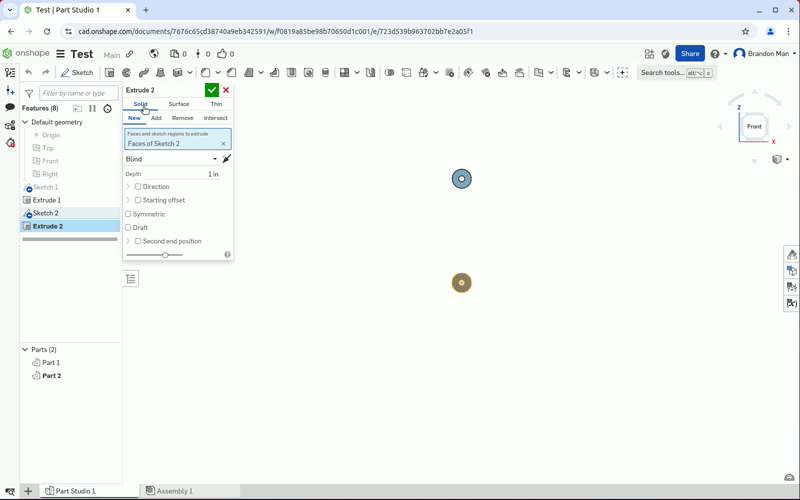
click(143, 106)
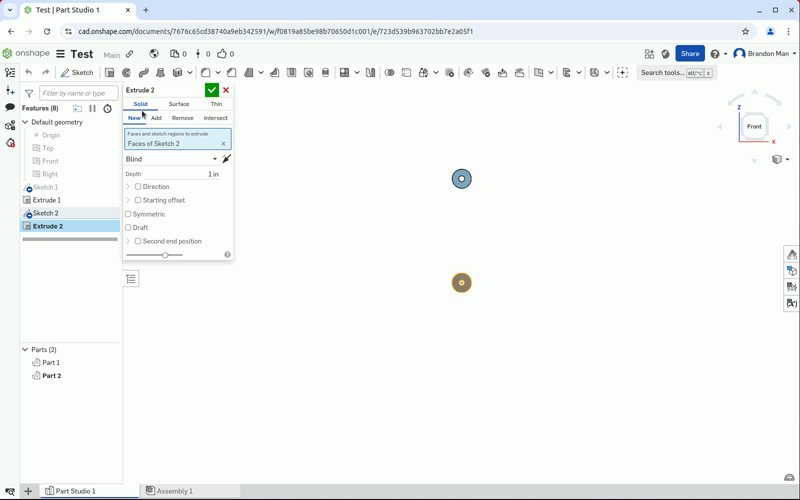
mouse_move(137, 120)
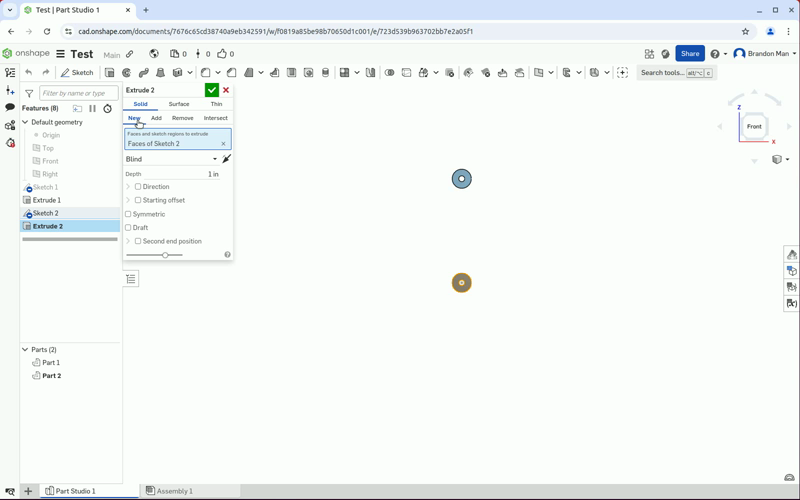
click(137, 120)
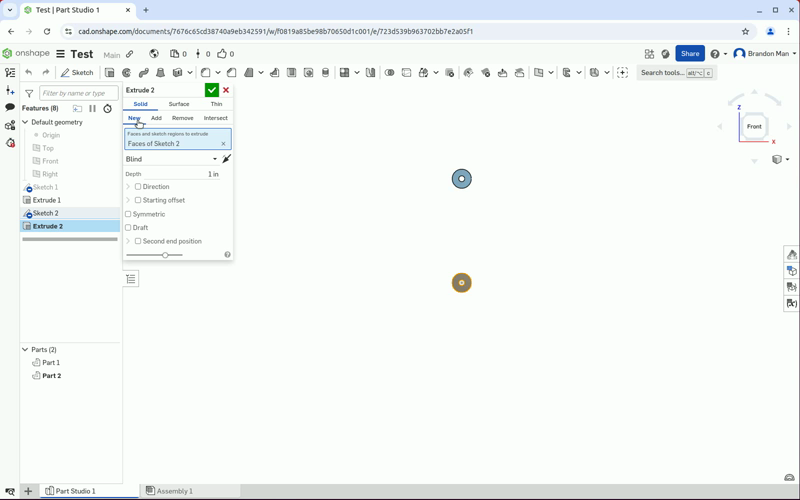
key(tab, 4)
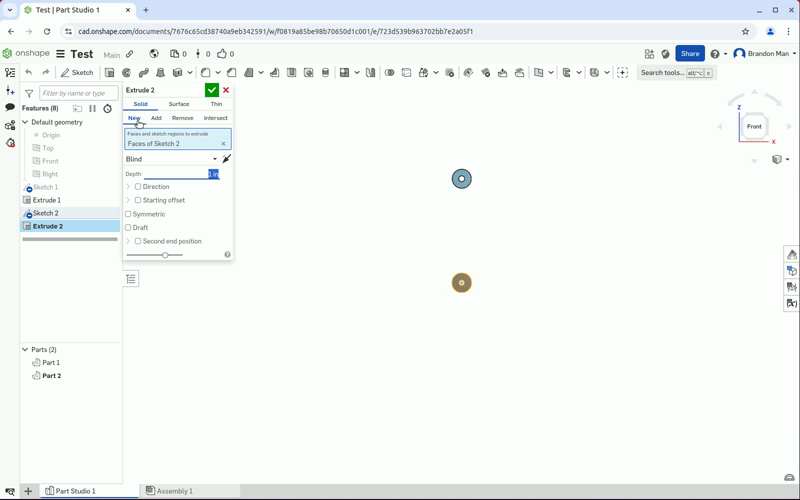
text(0.481)
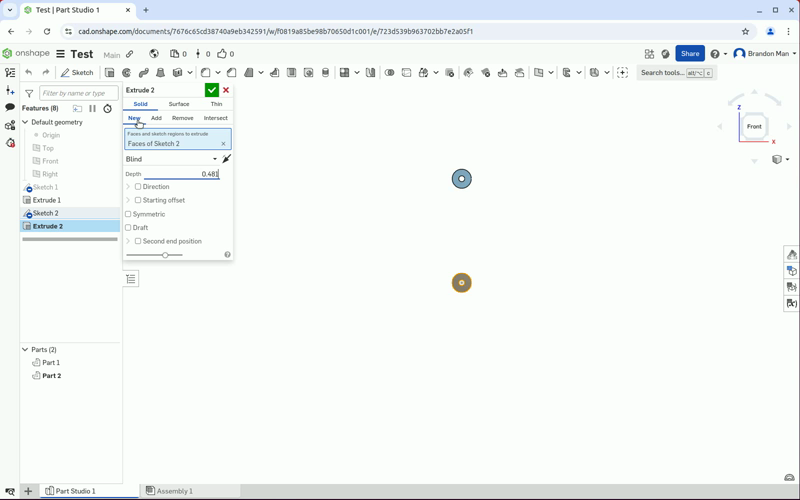
key(enter)
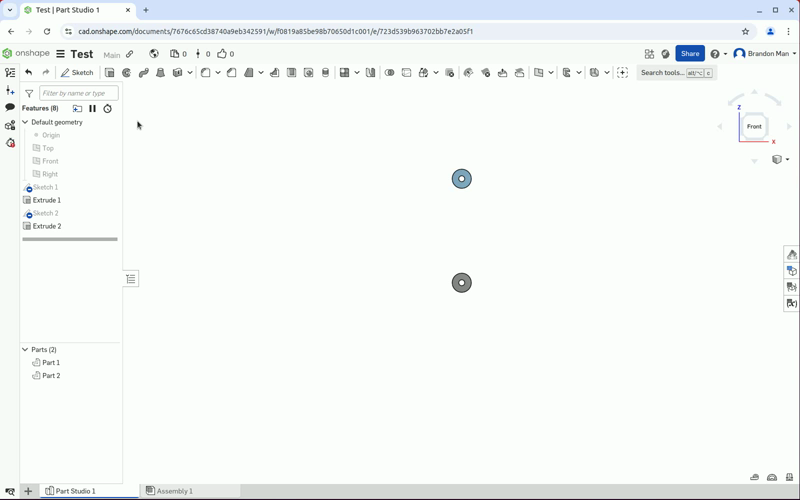
key(shift+h)
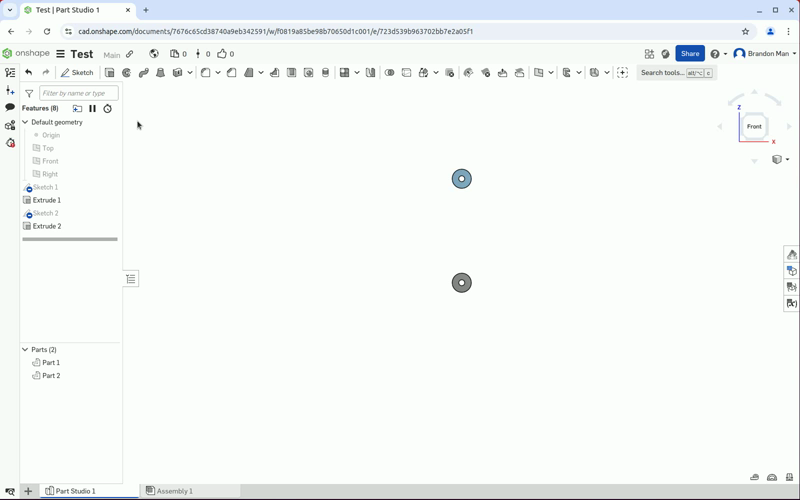
key(shift+h)
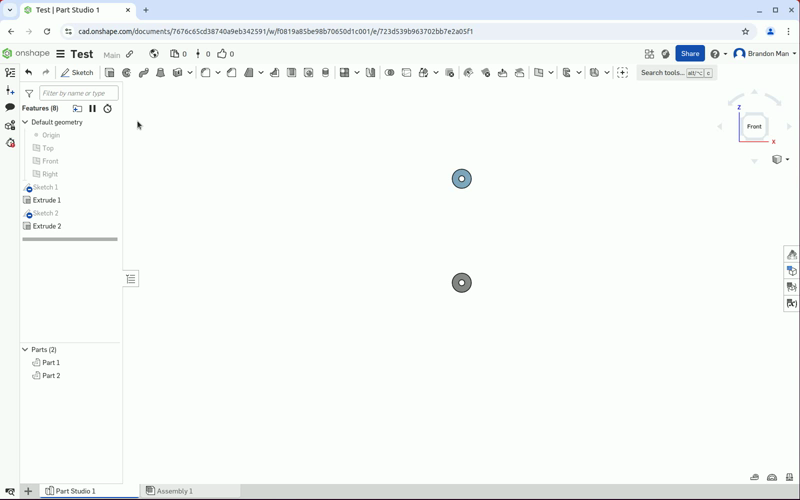
mouse_move(73, 189)
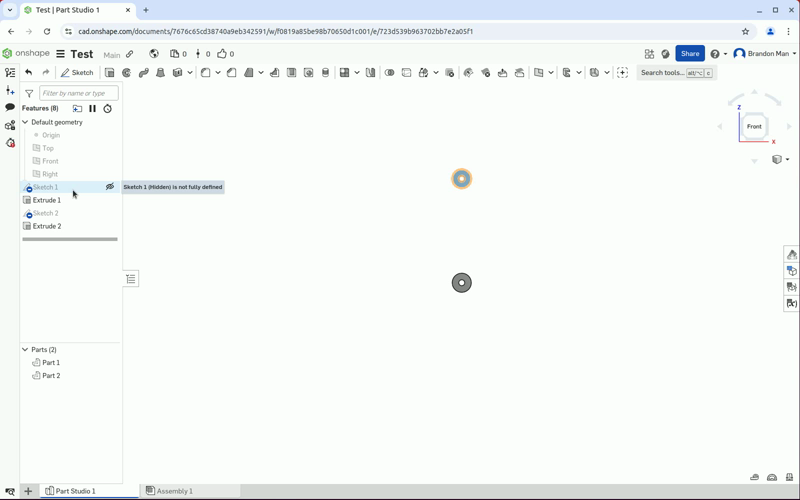
click(73, 189)
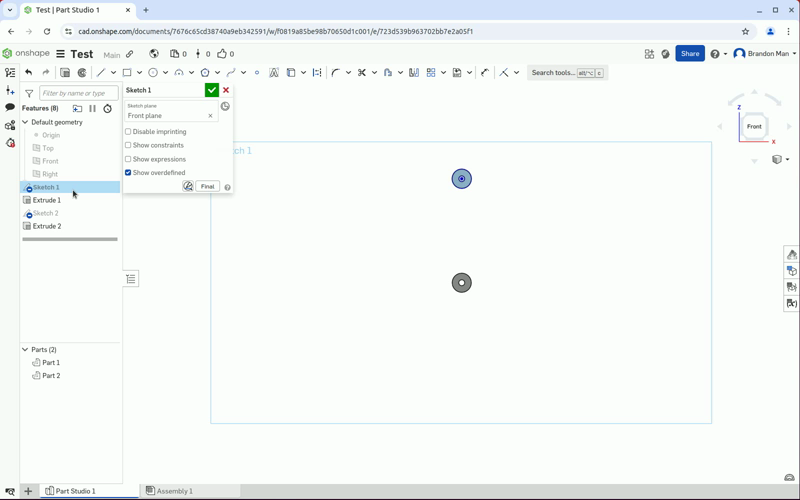
mouse_move(229, 92)
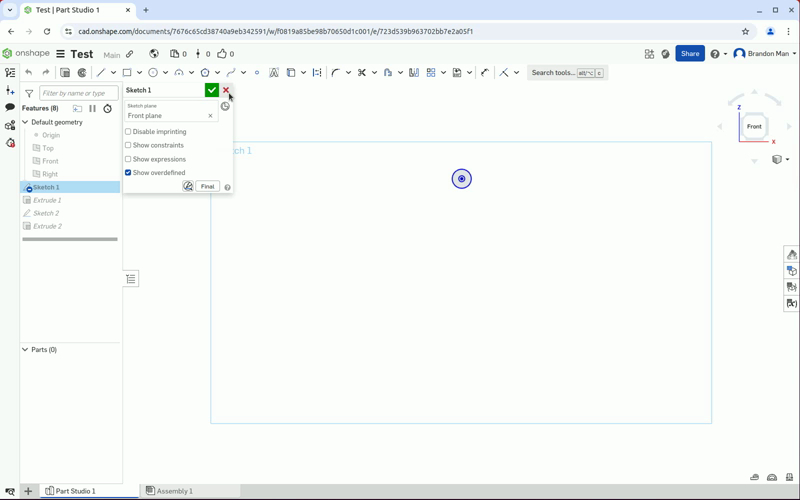
click(229, 92)
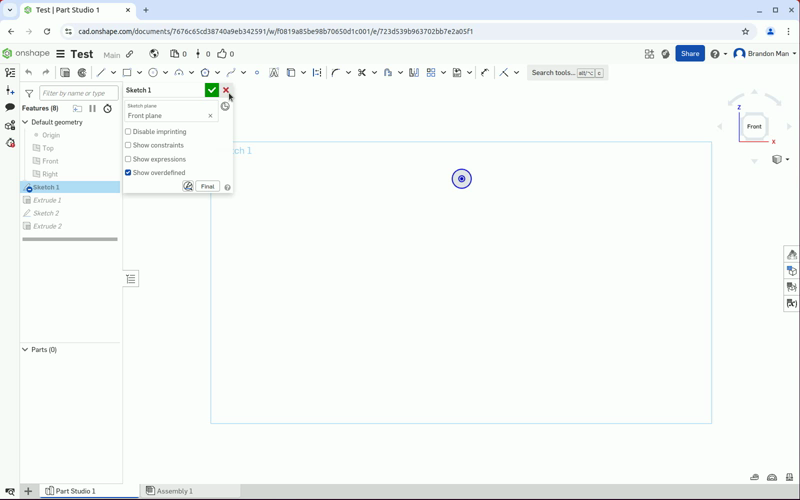
key(shift+s)
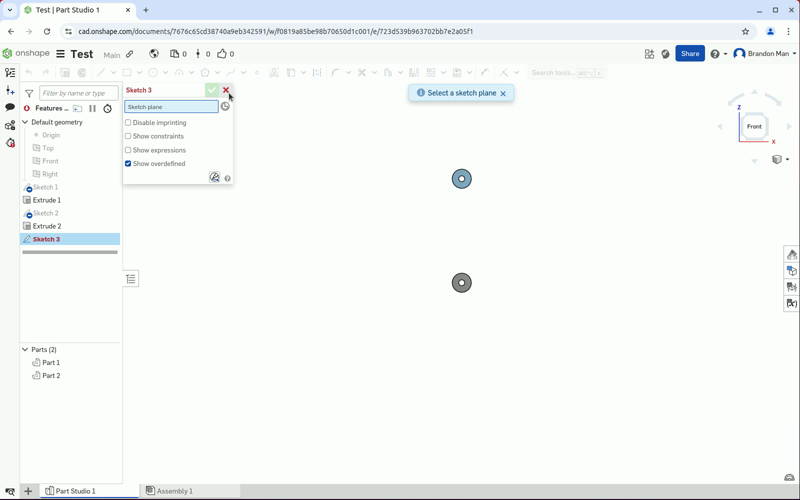
mouse_move(73, 163)
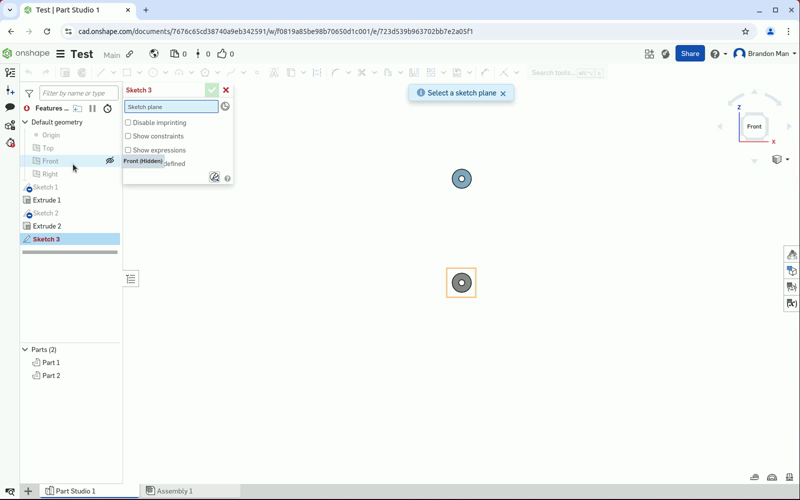
click(73, 163)
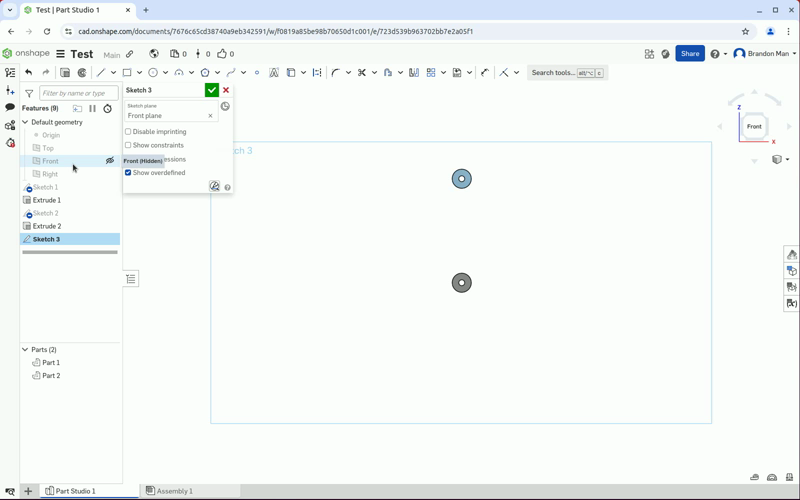
mouse_move(73, 352)
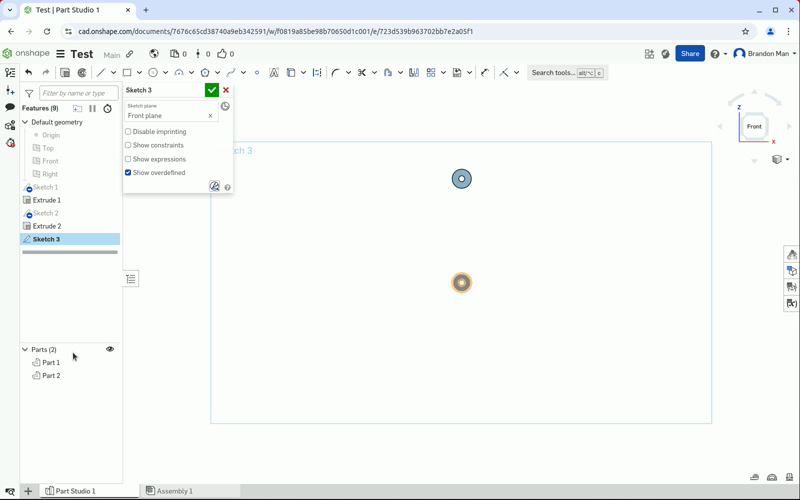
key(y)
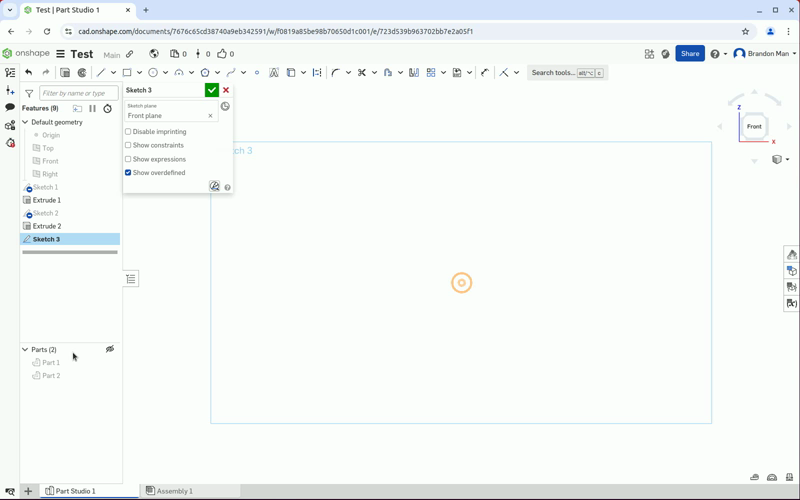
key(c)
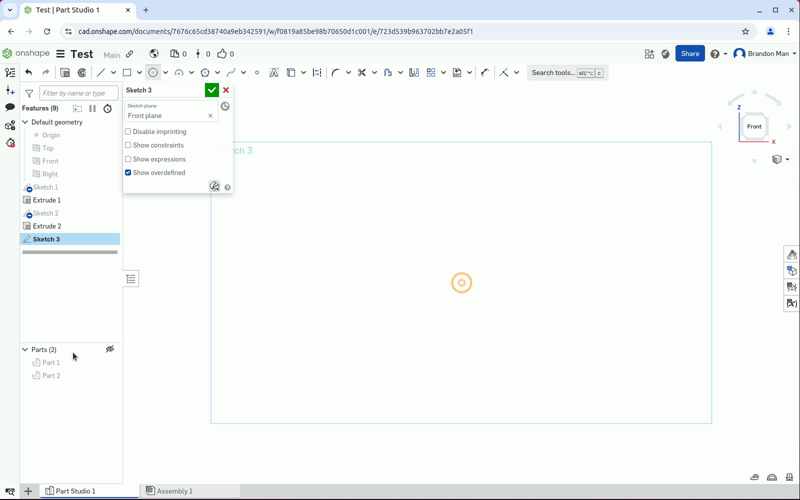
key_down(shift)
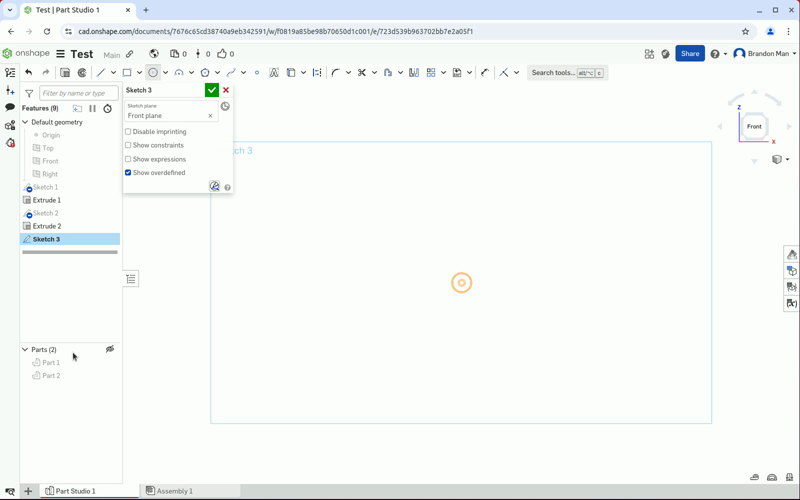
mouse_move(501, 282)
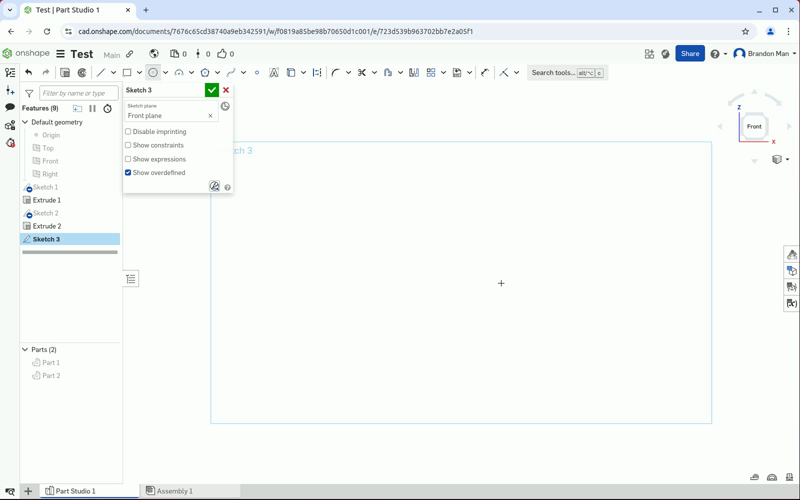
click(501, 282)
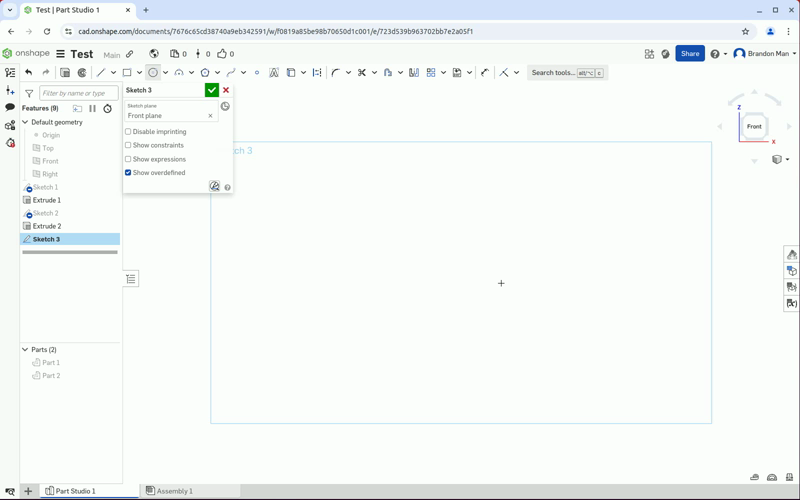
key_up(shift)
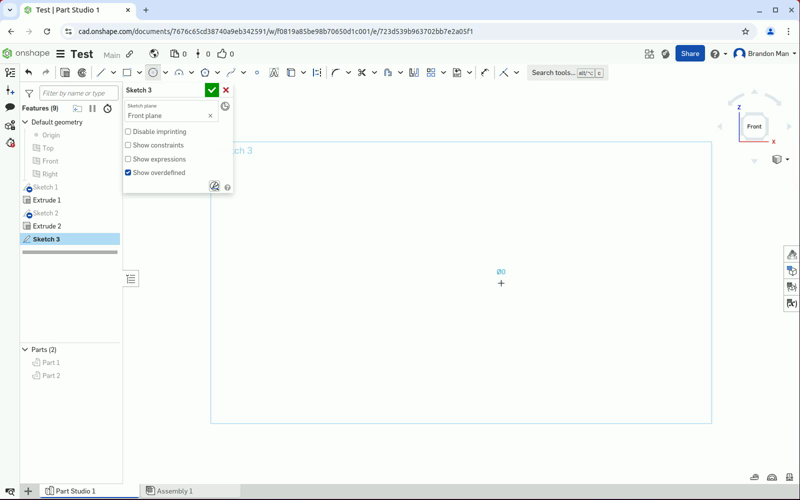
mouse_move(508, 282)
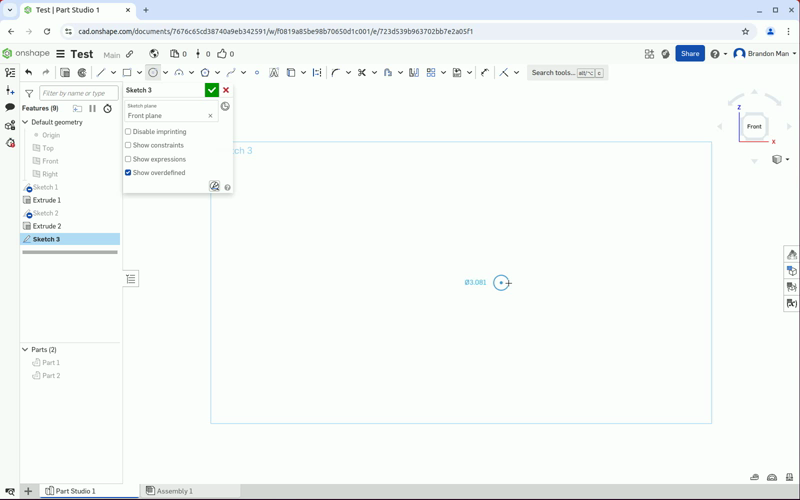
click(508, 282)
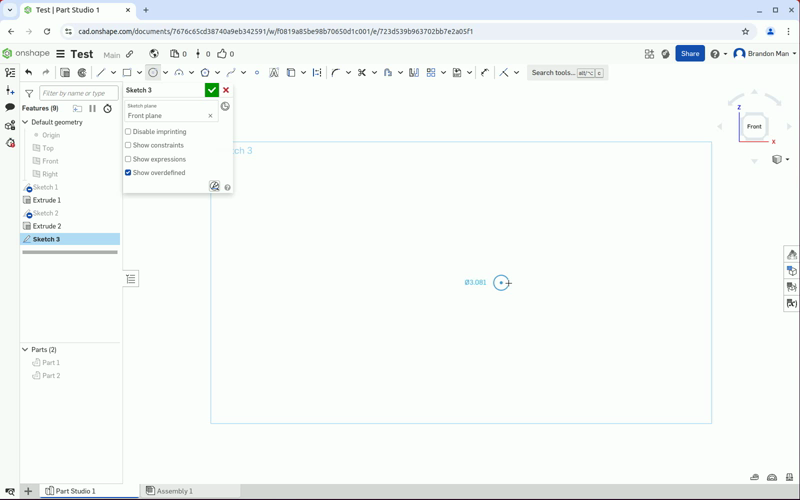
key(esc)
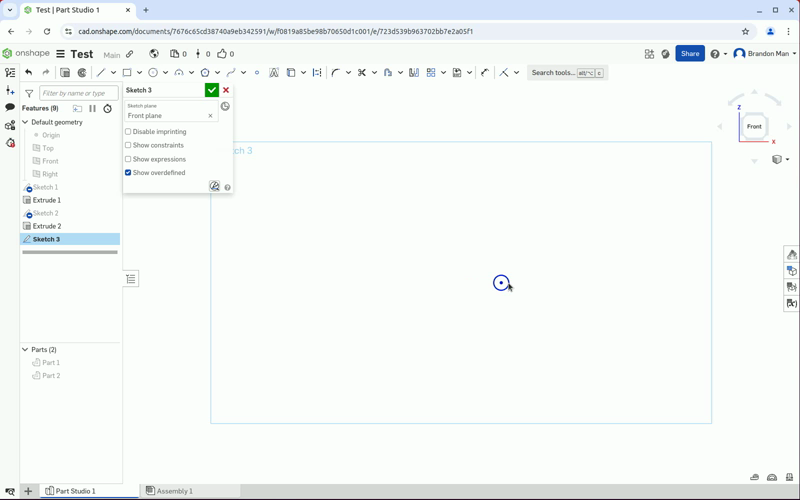
key(c)
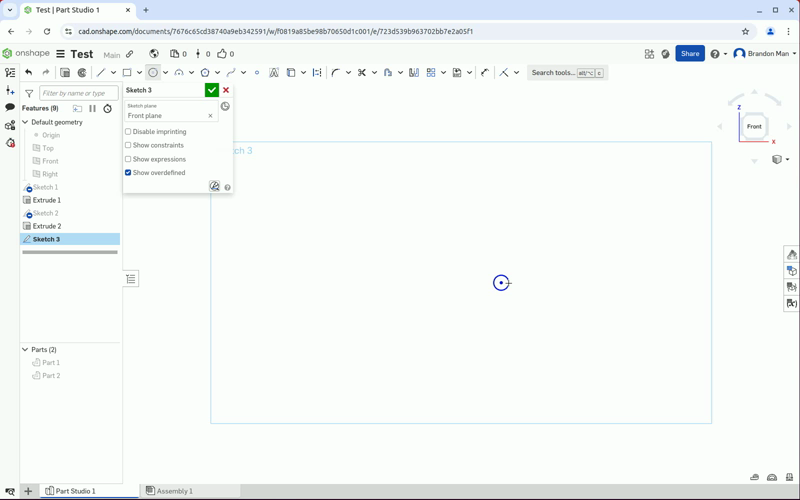
key_down(shift)
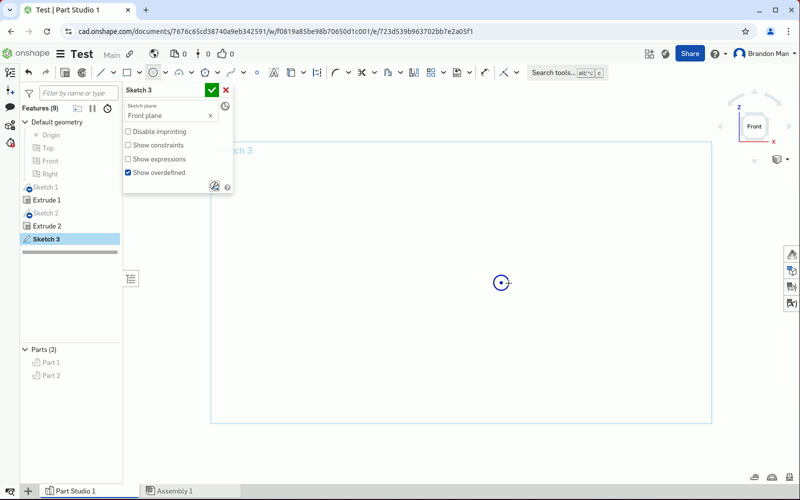
mouse_move(501, 282)
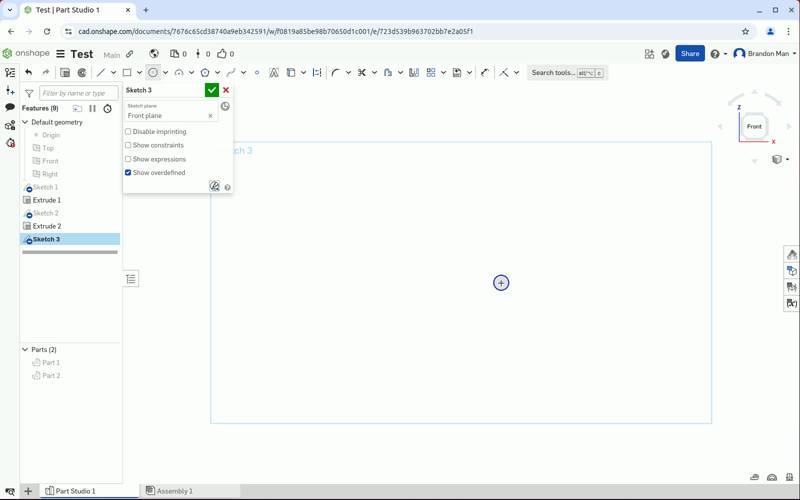
click(501, 282)
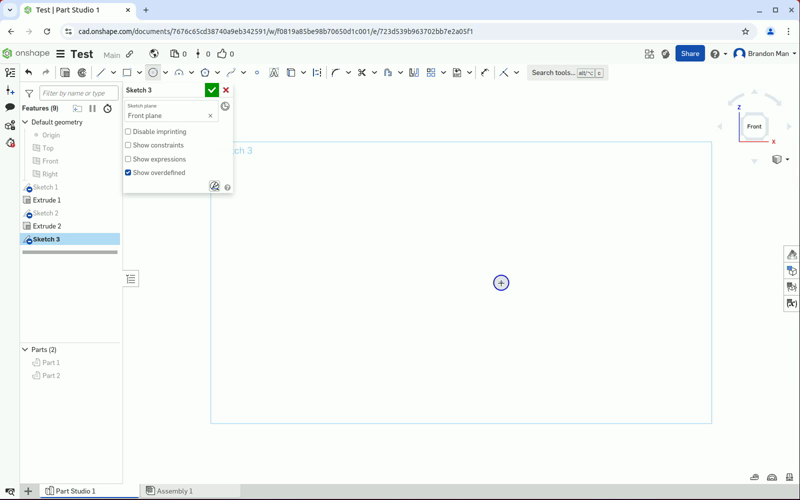
key_up(shift)
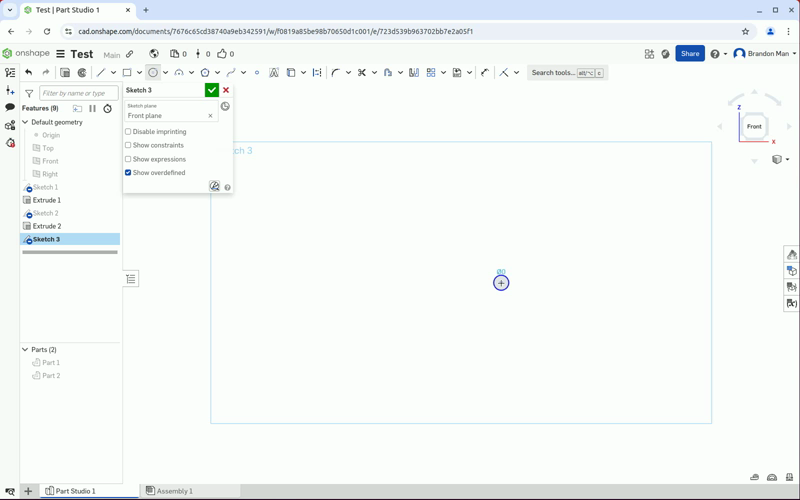
mouse_move(504, 282)
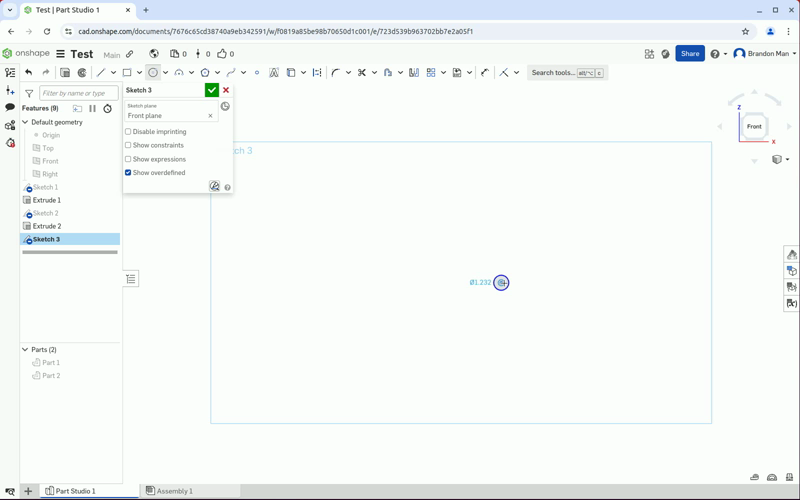
scroll(6)
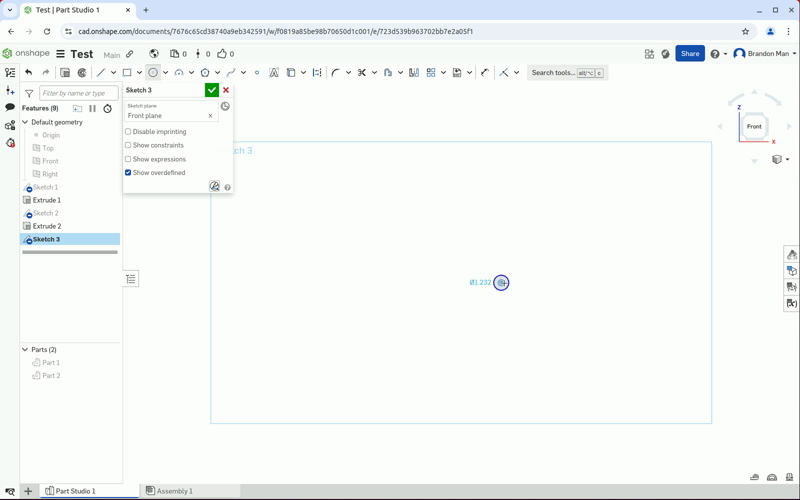
scroll(6)
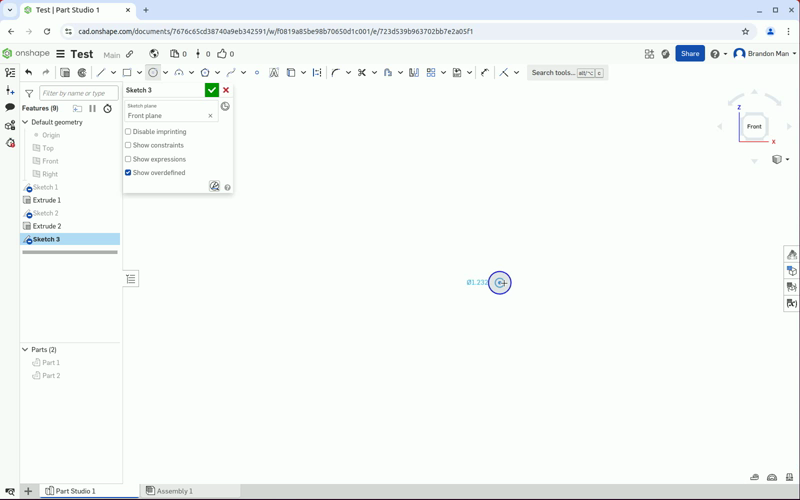
scroll(6)
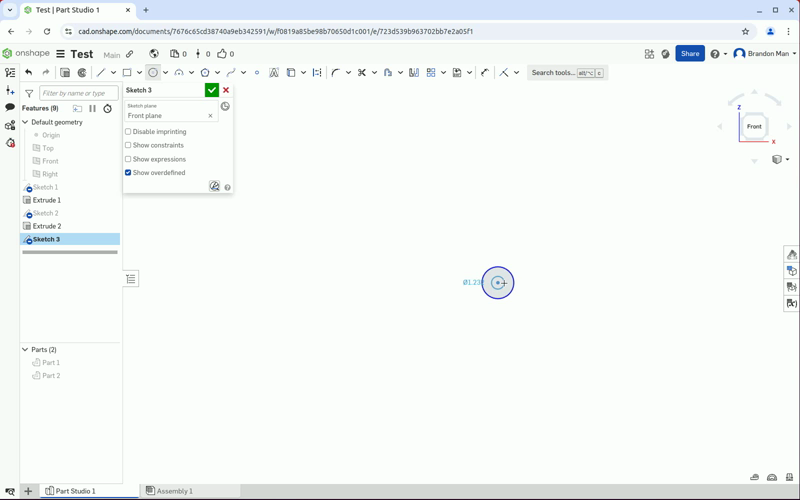
scroll(6)
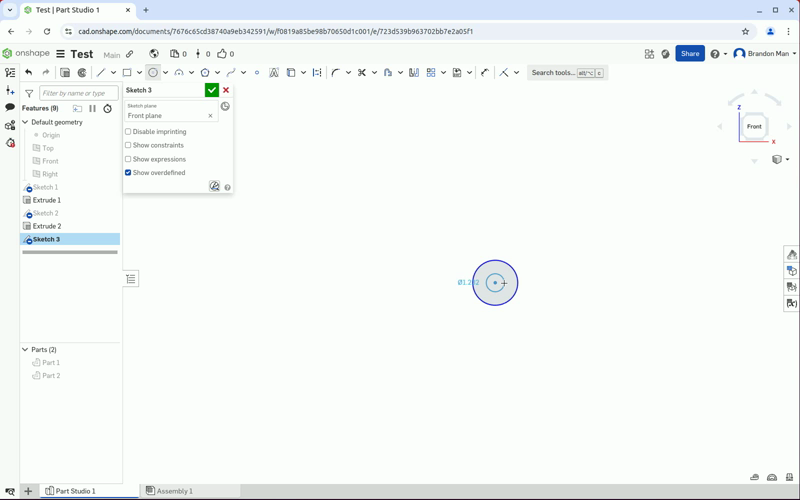
scroll(6)
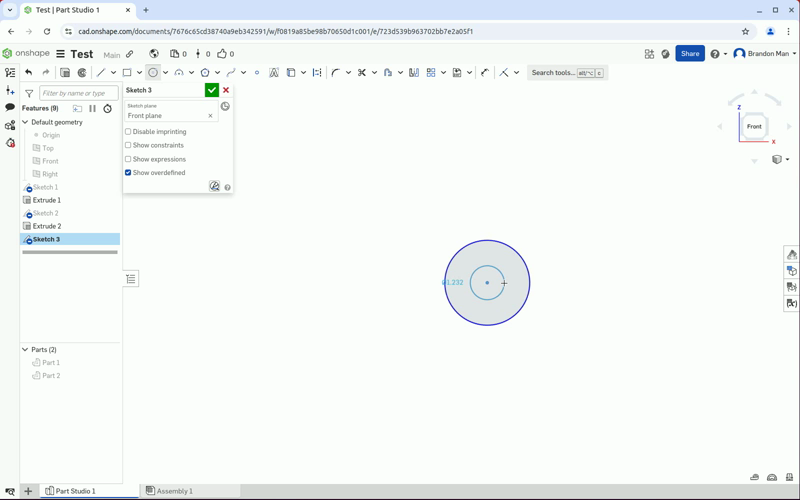
scroll(6)
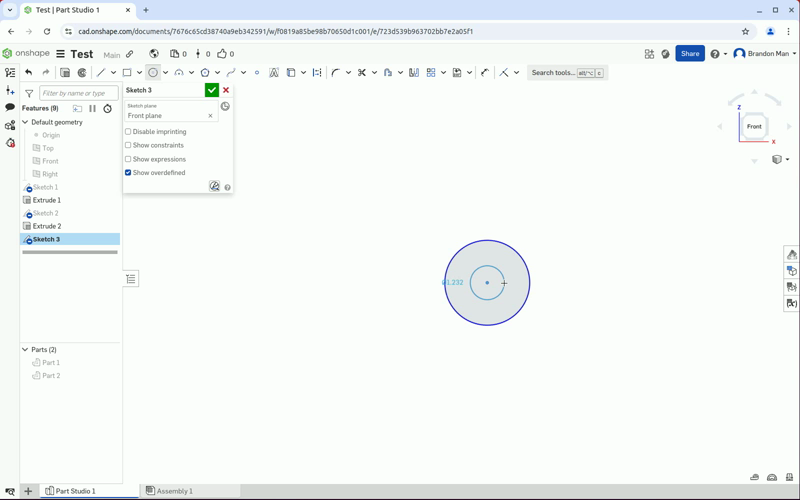
scroll(6)
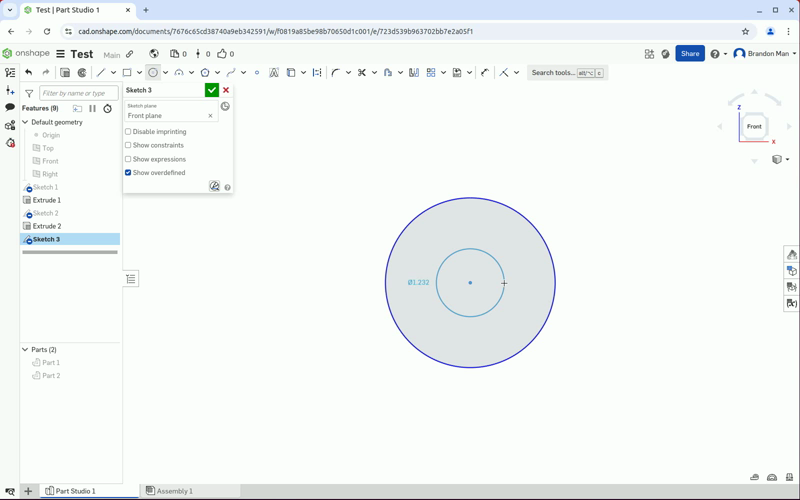
click(504, 282)
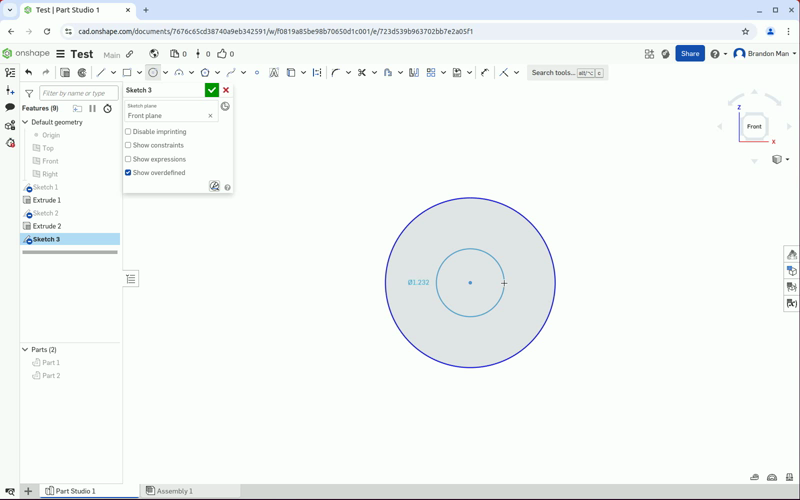
scroll(-6)
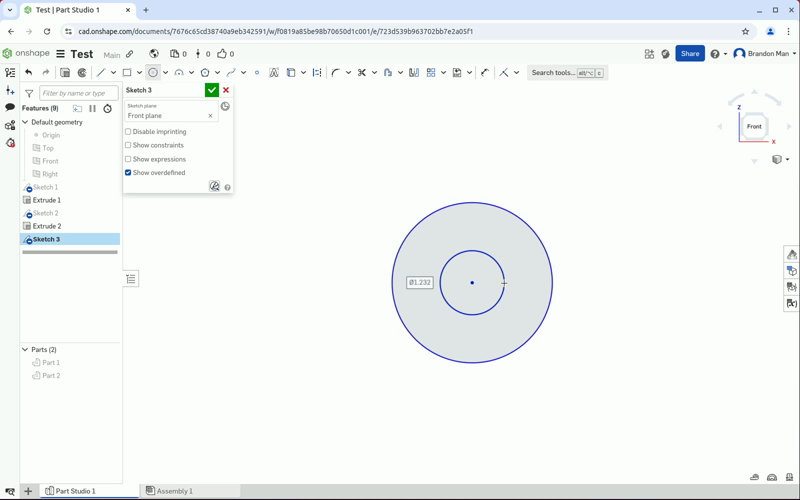
scroll(-6)
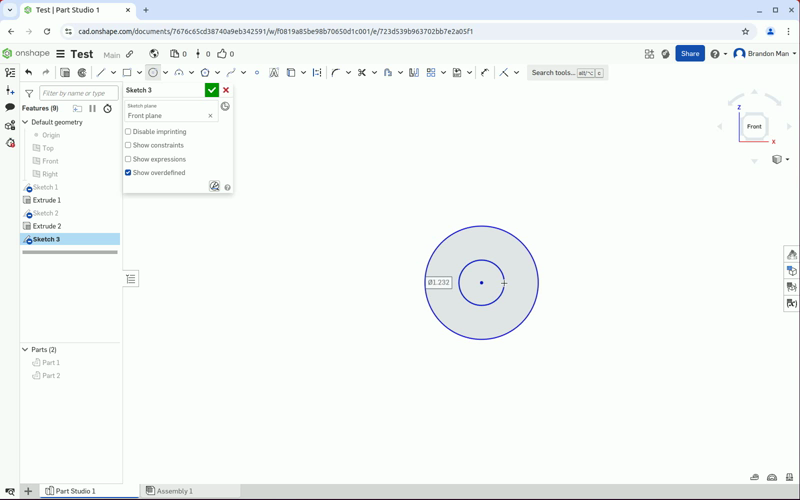
scroll(-6)
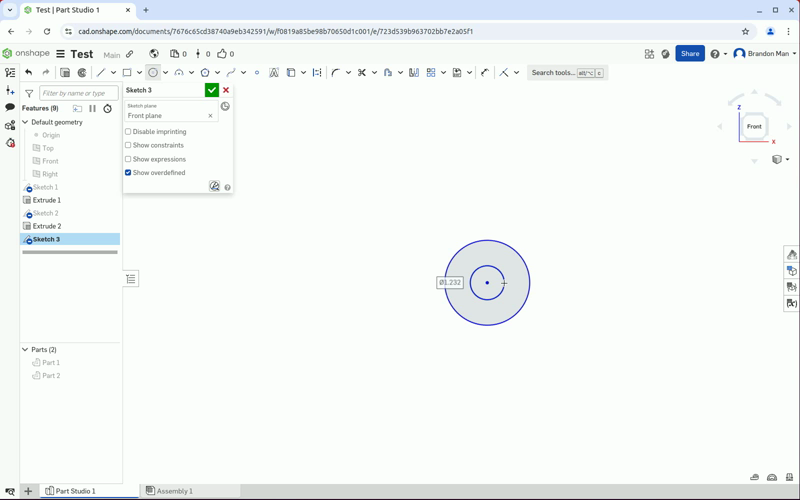
scroll(-6)
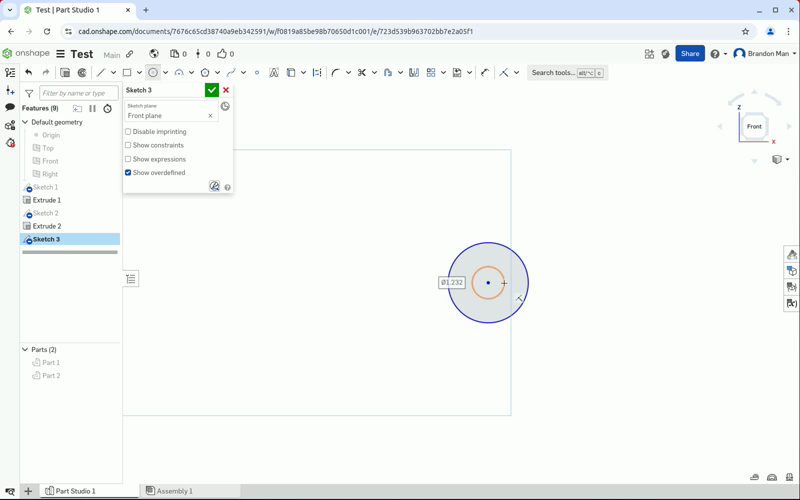
scroll(-6)
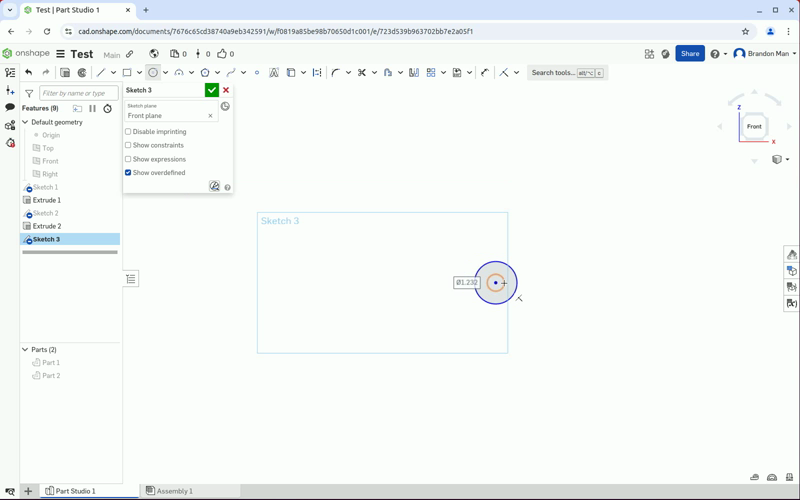
scroll(-6)
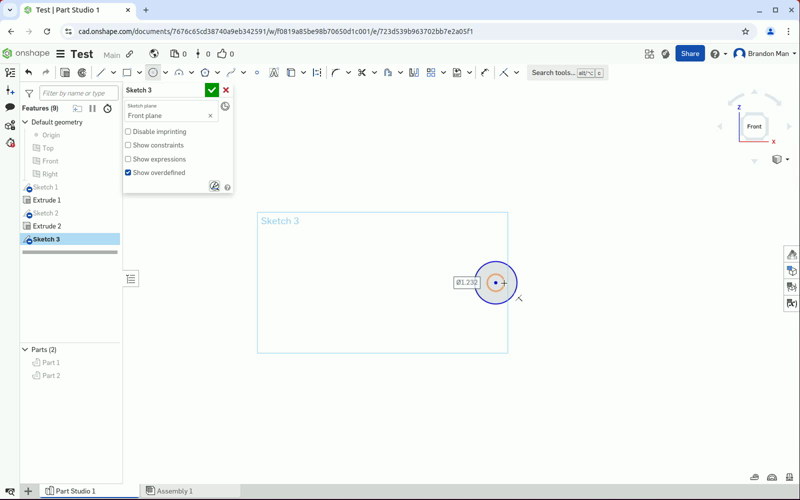
scroll(-6)
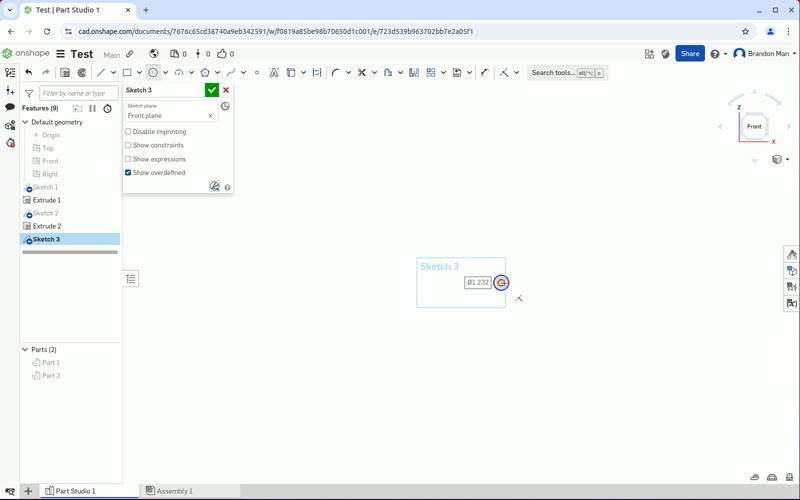
key(esc)
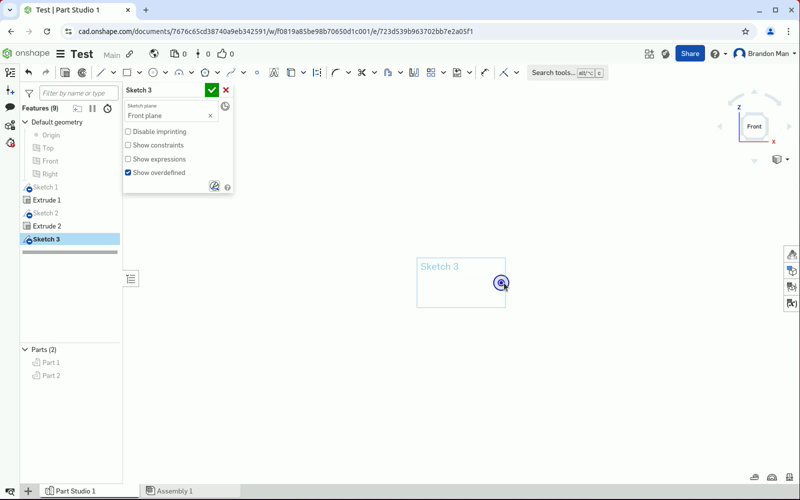
mouse_move(506, 282)
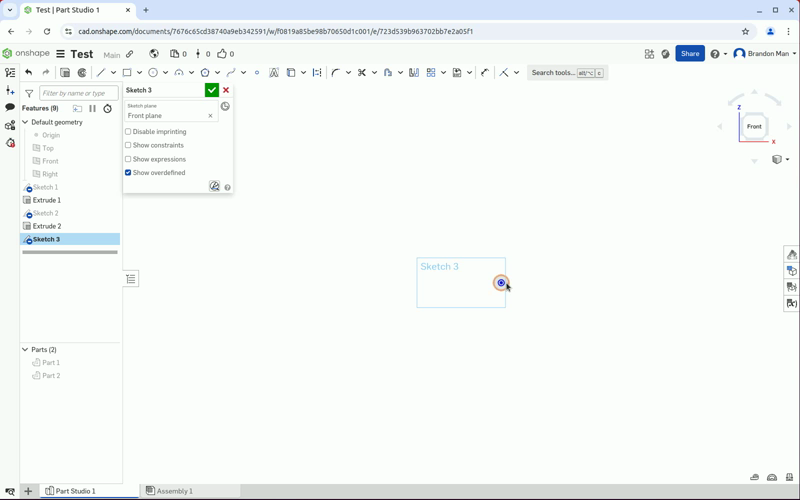
scroll(6)
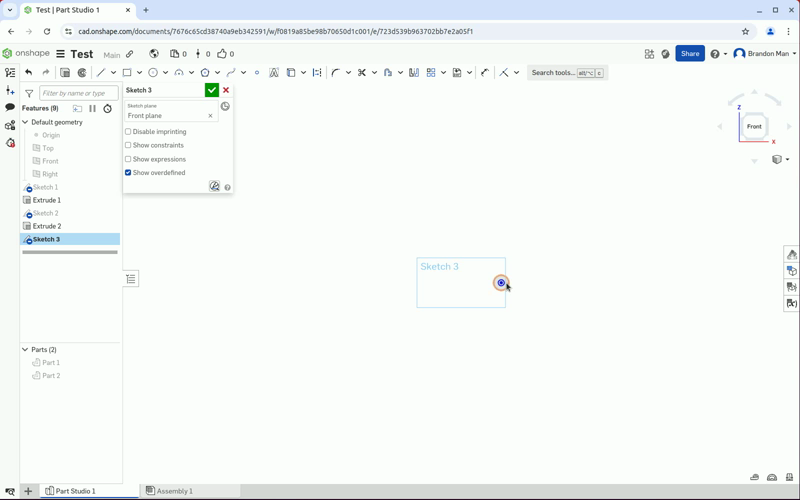
scroll(6)
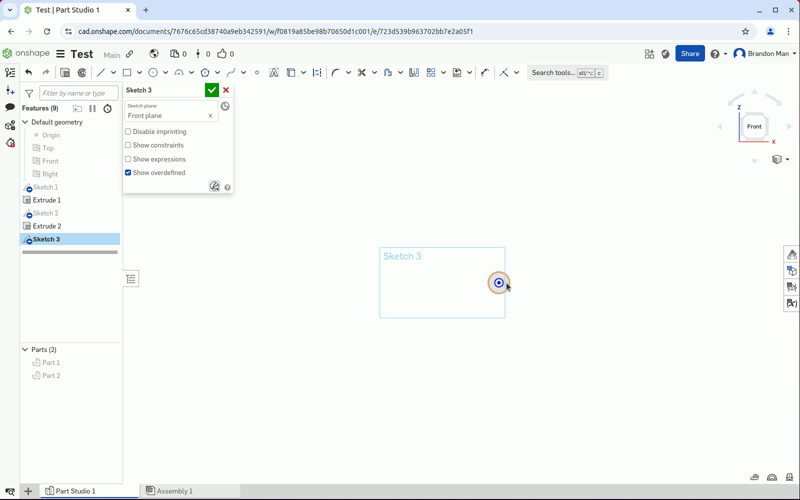
scroll(6)
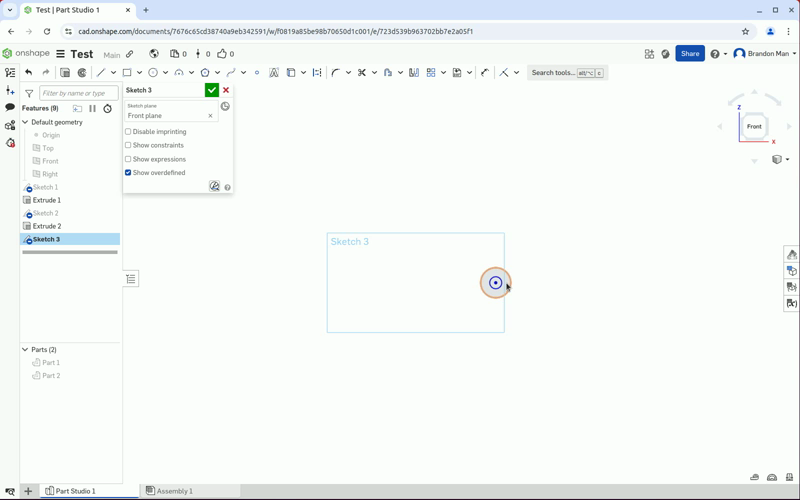
scroll(6)
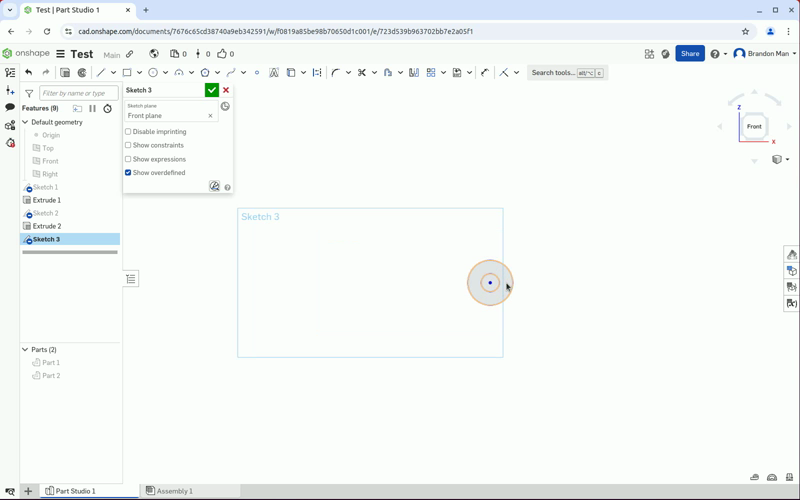
scroll(6)
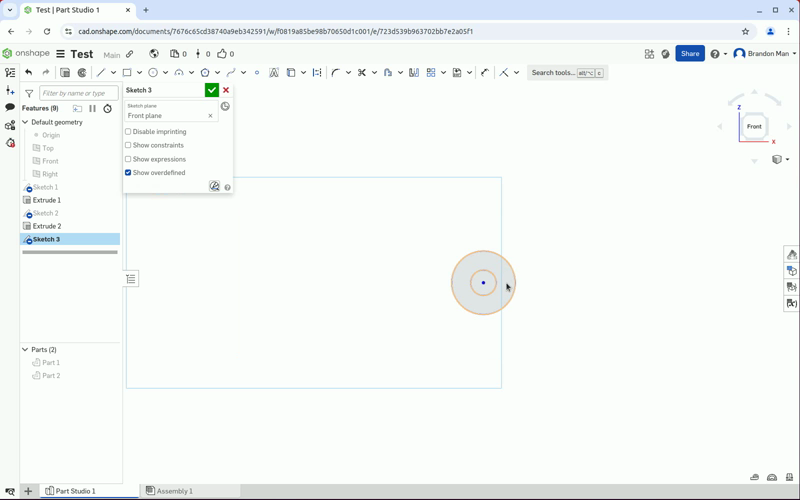
scroll(6)
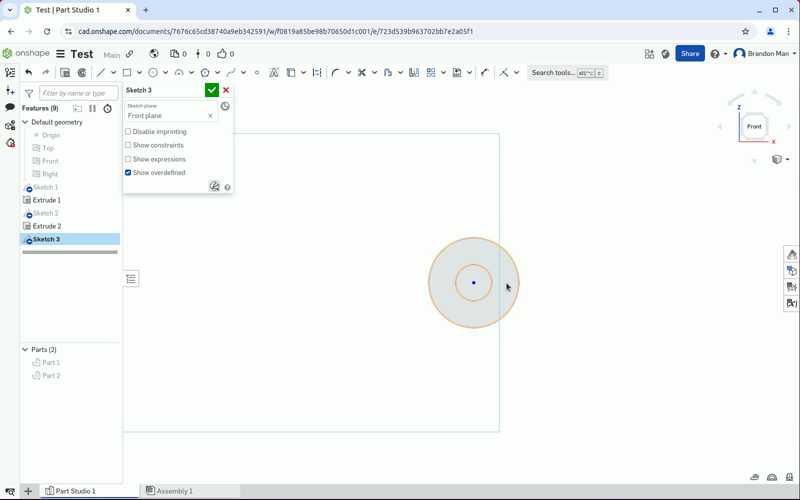
scroll(6)
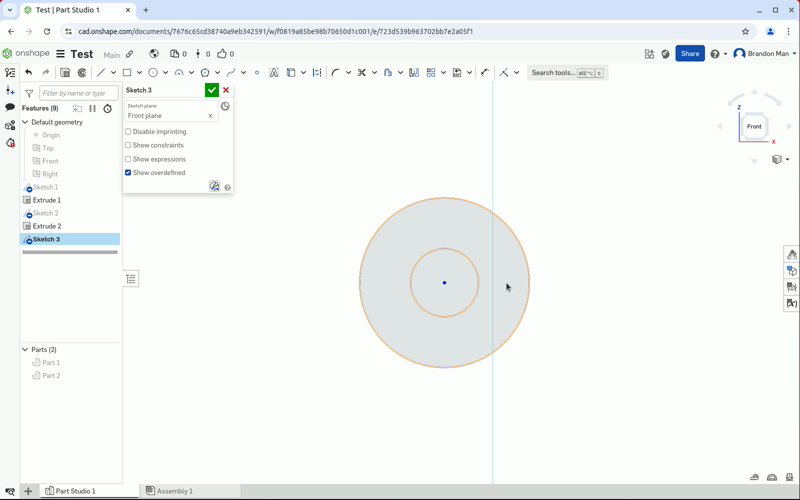
click(506, 282)
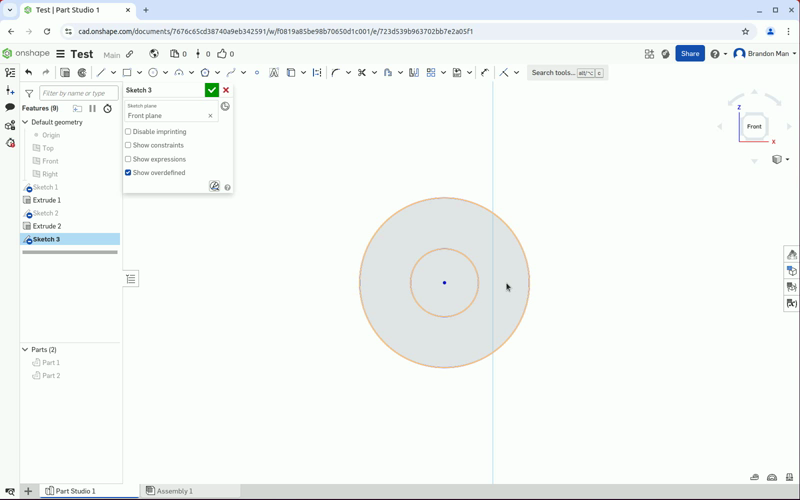
scroll(-6)
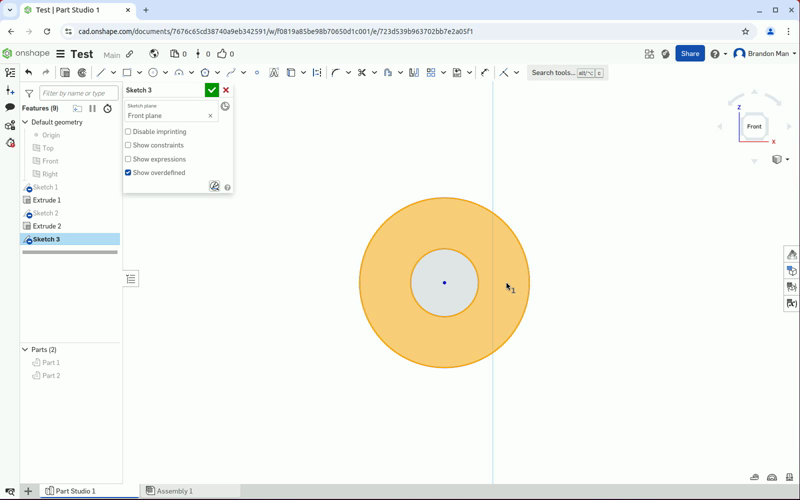
scroll(-6)
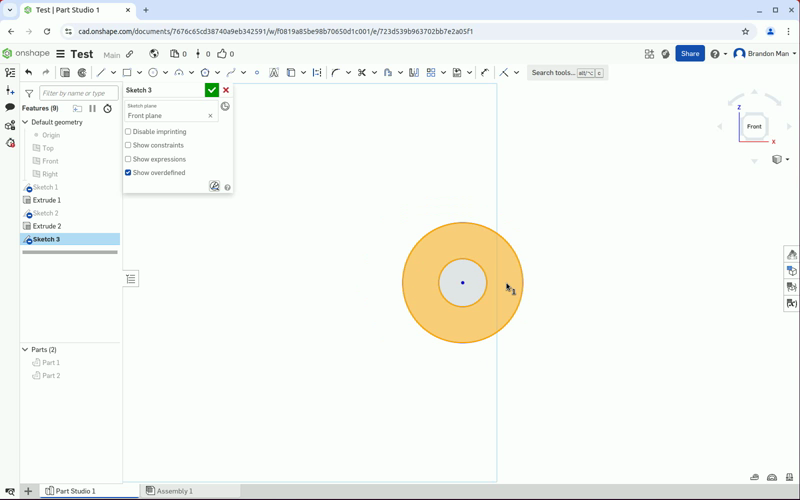
scroll(-6)
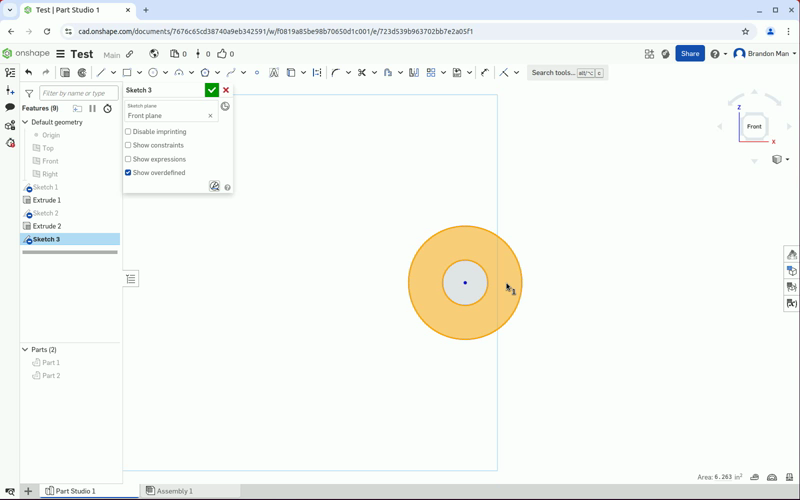
scroll(-6)
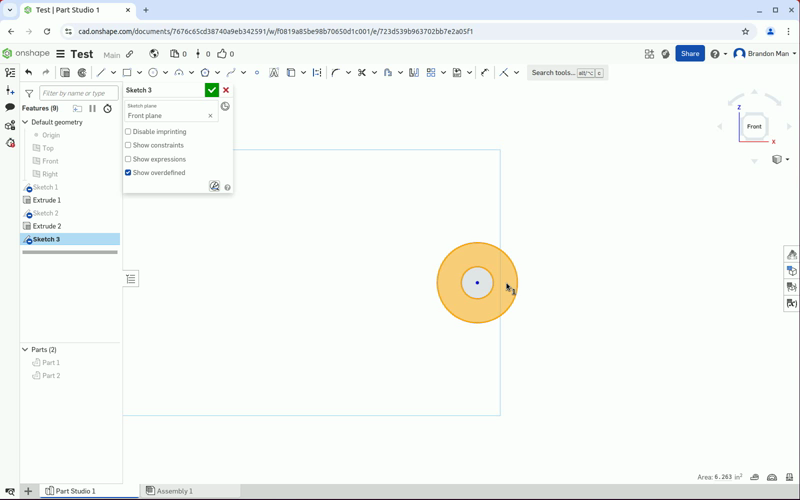
scroll(-6)
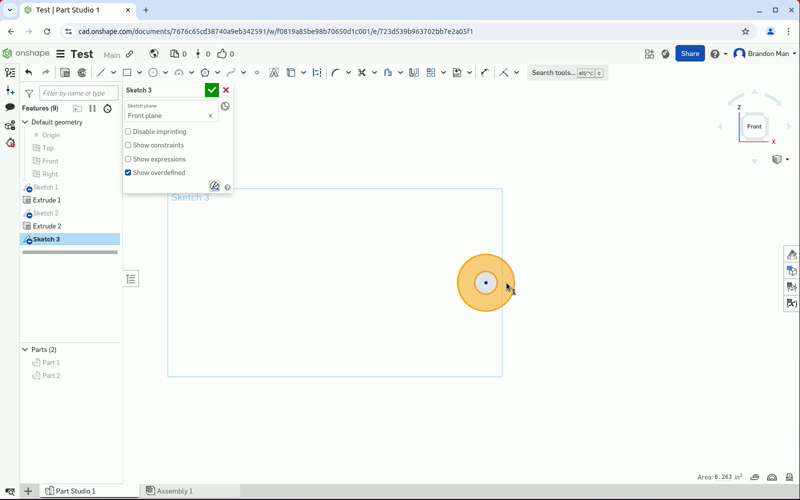
scroll(-6)
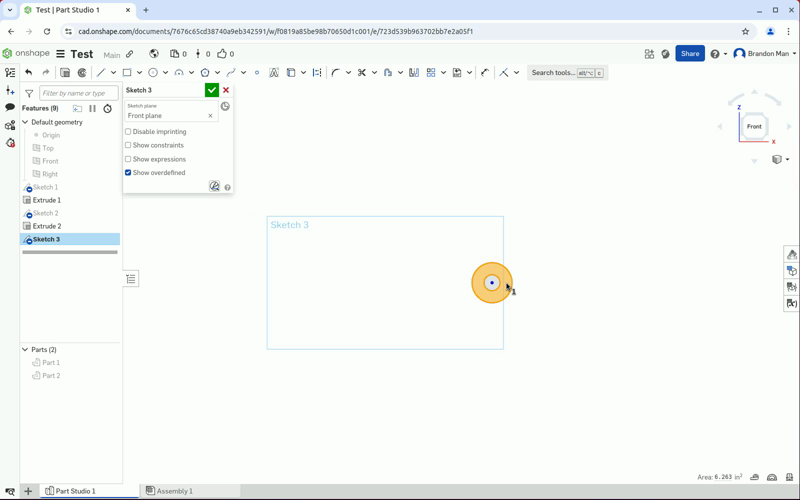
scroll(-6)
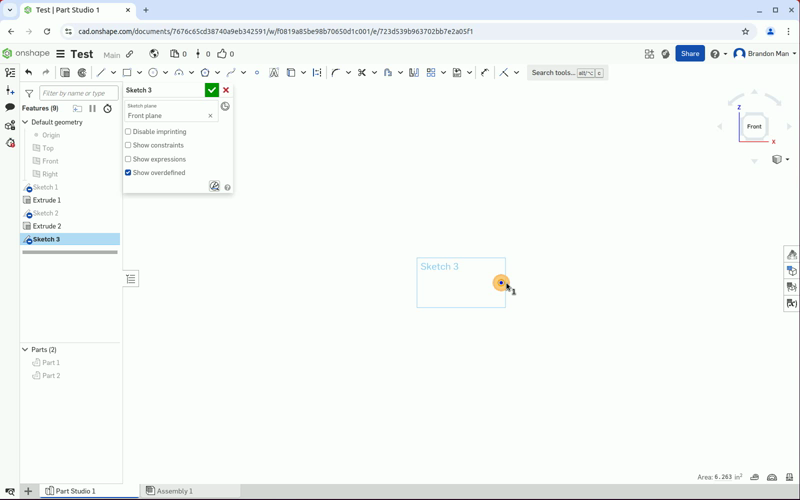
mouse_move(73, 352)
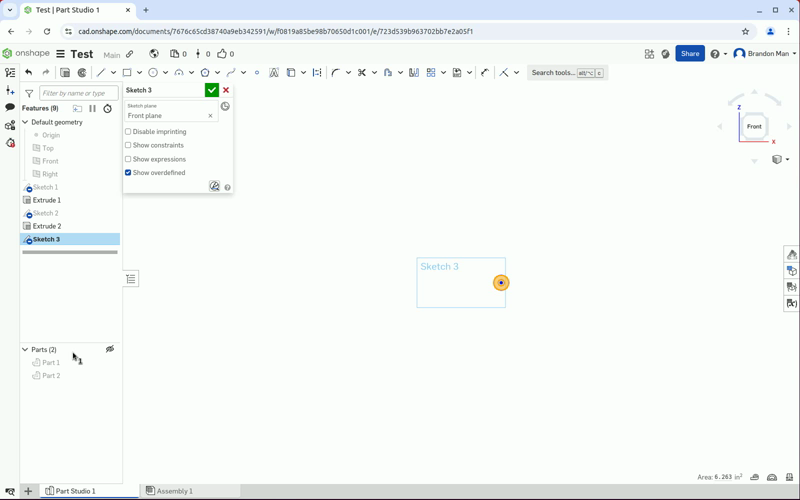
key(shift+y)
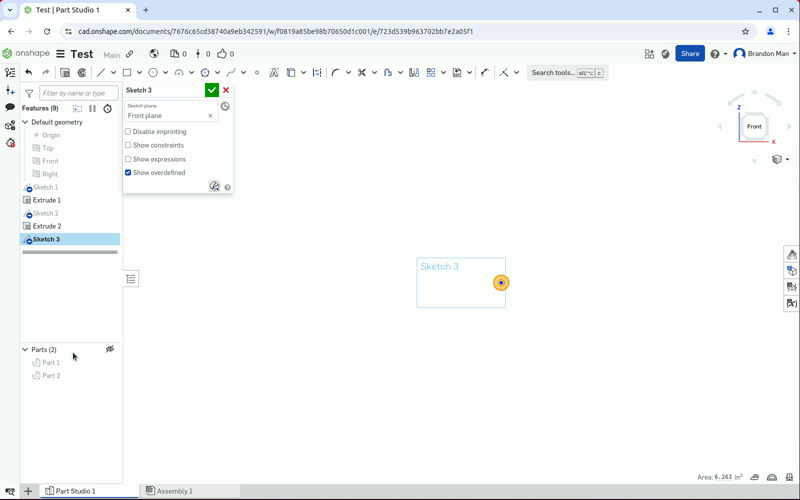
key(shift+e)
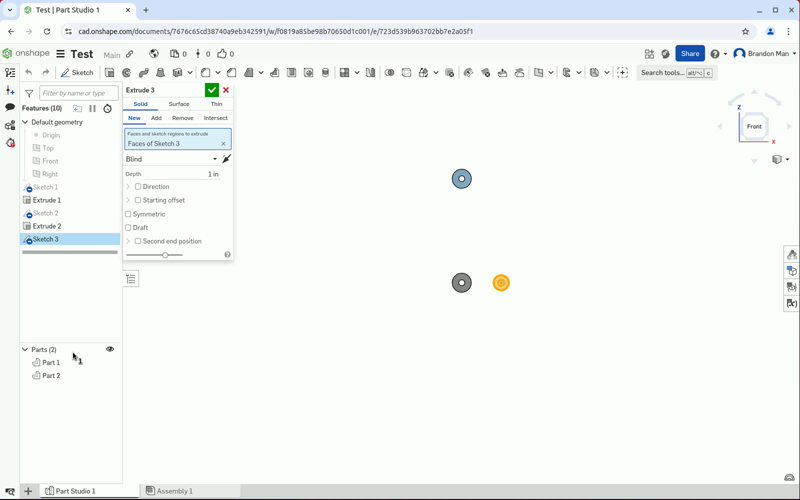
mouse_move(143, 106)
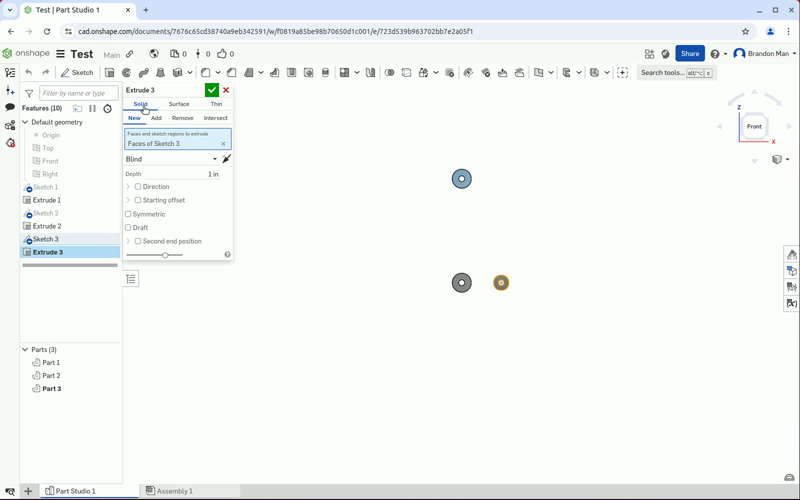
click(143, 106)
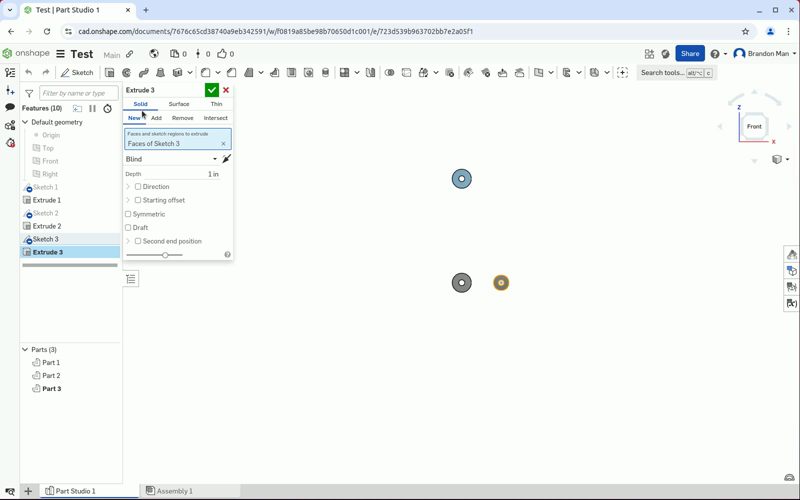
mouse_move(137, 120)
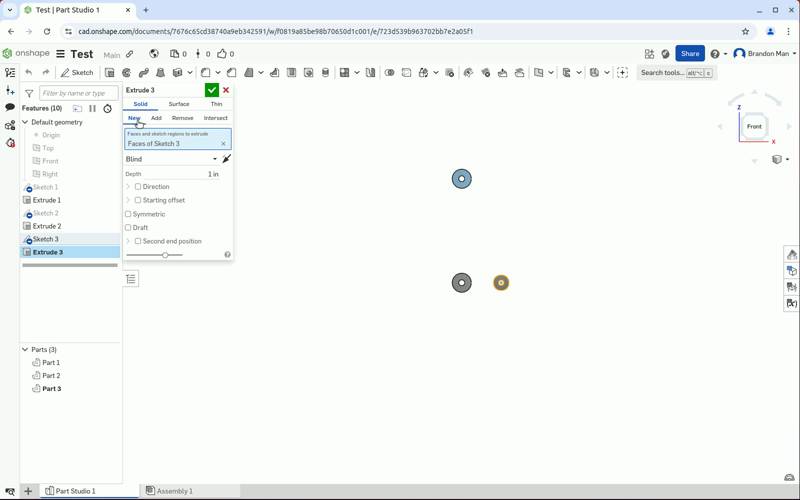
click(137, 120)
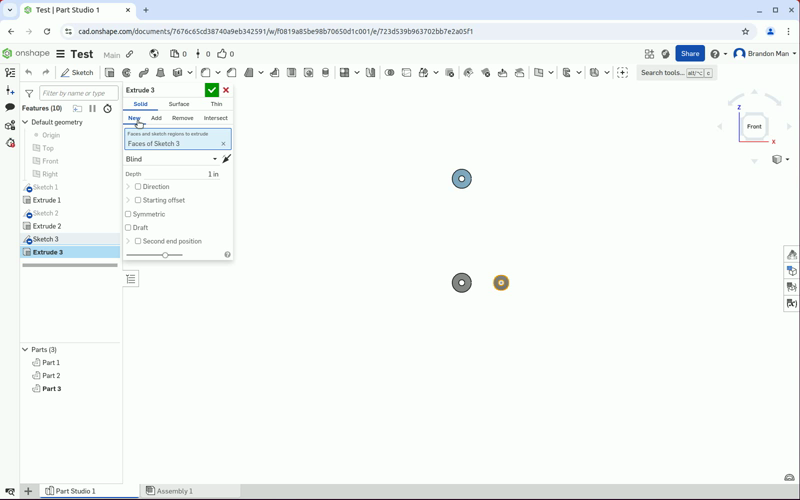
key(tab, 4)
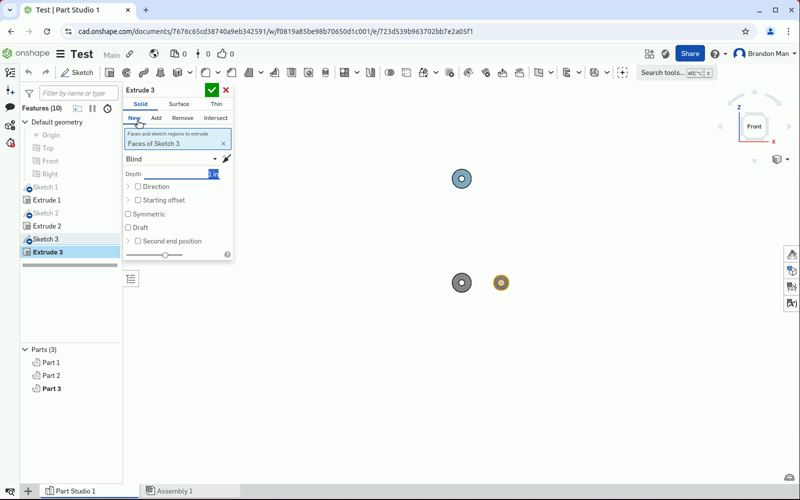
text(0.481)
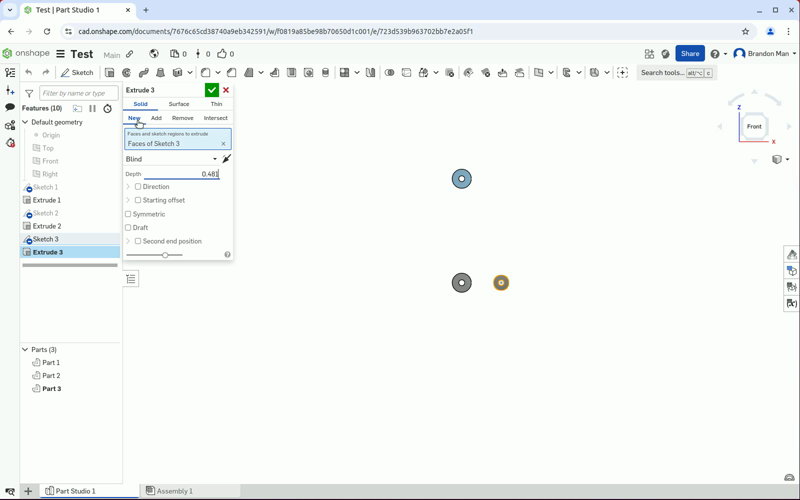
key(enter)
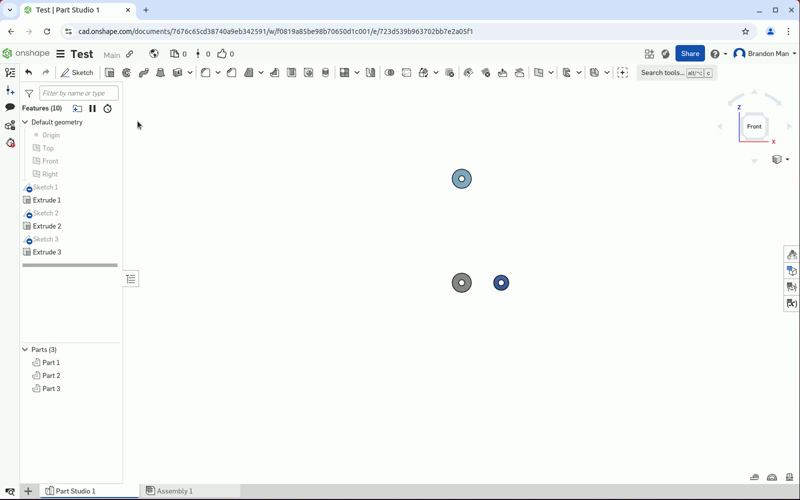
key(shift+h)
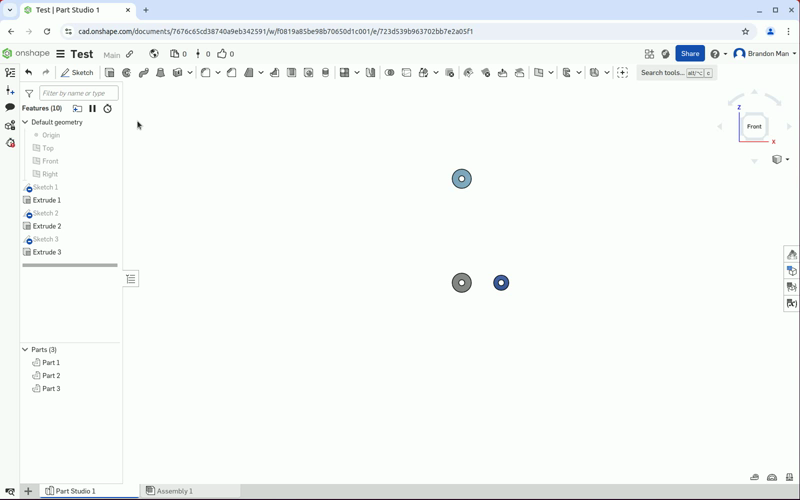
key(shift+h)
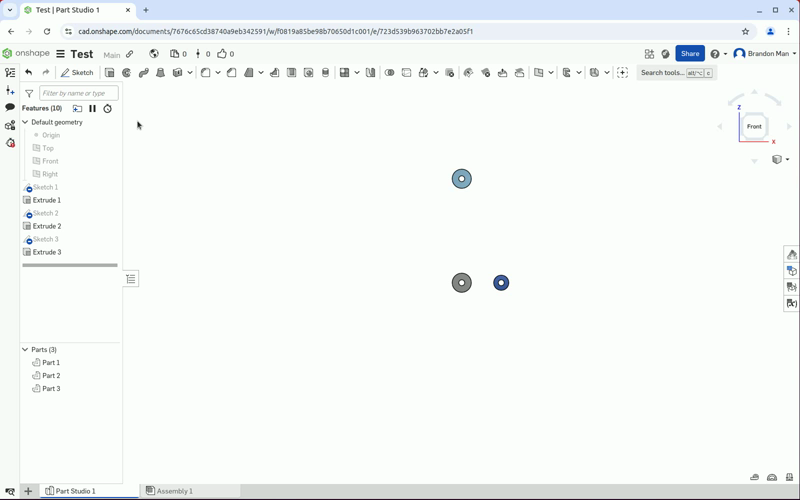
mouse_move(73, 189)
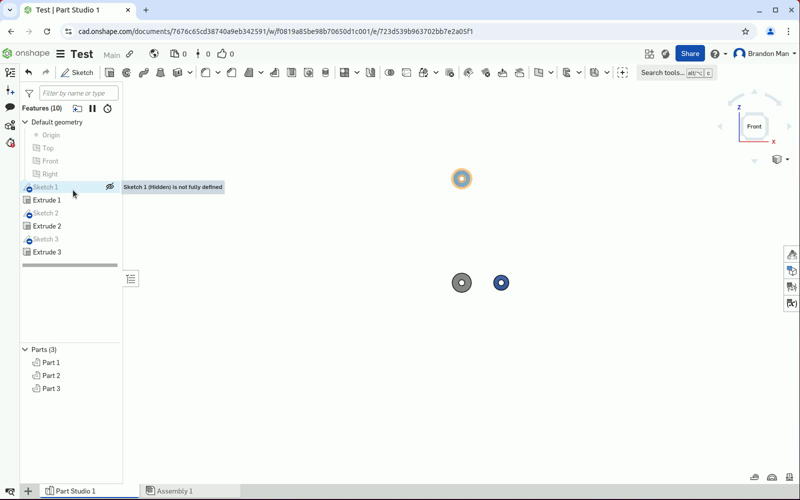
click(73, 189)
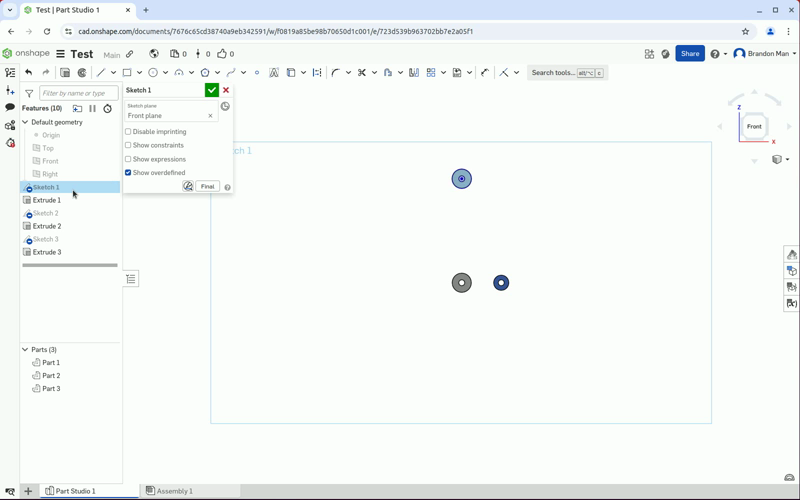
mouse_move(229, 92)
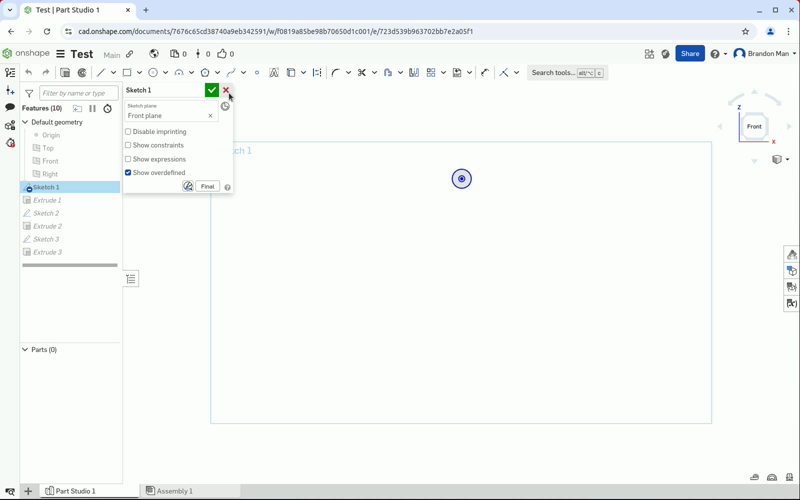
click(229, 92)
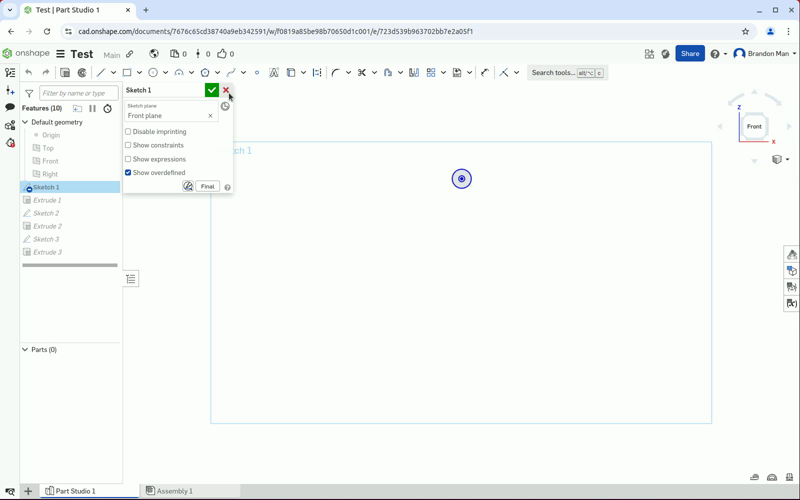
key(shift+s)
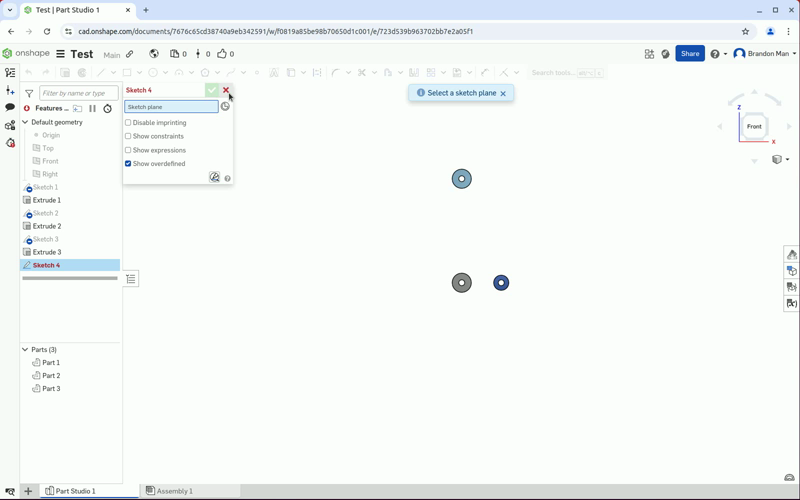
mouse_move(73, 163)
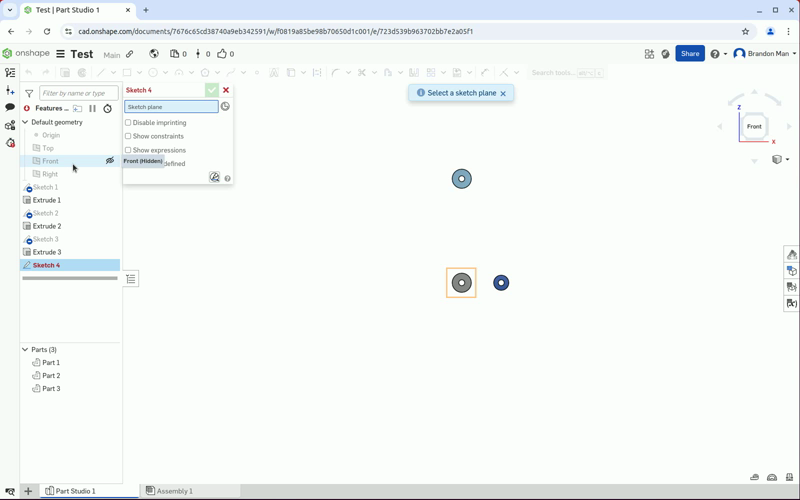
click(73, 163)
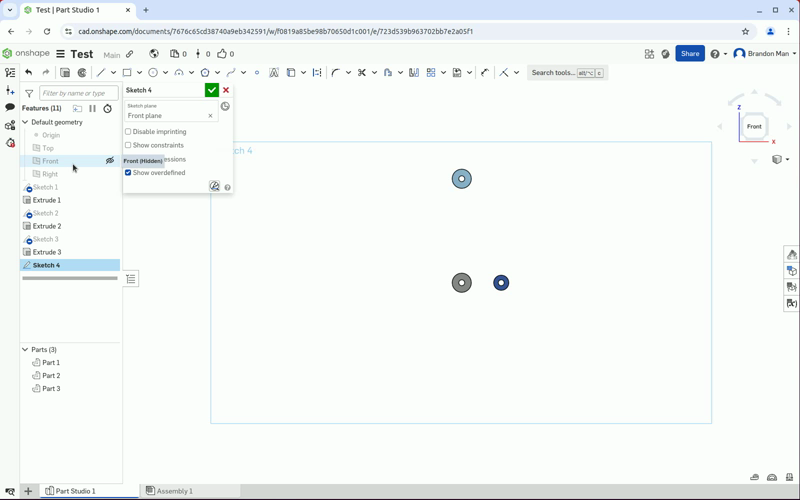
mouse_move(73, 352)
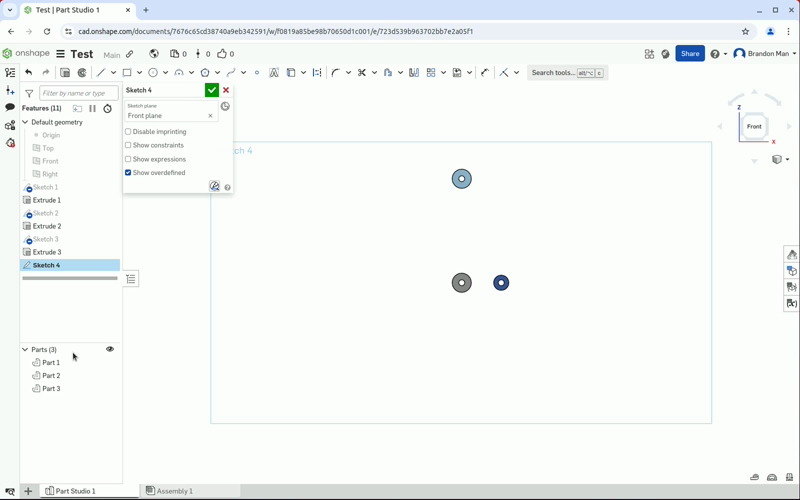
key(y)
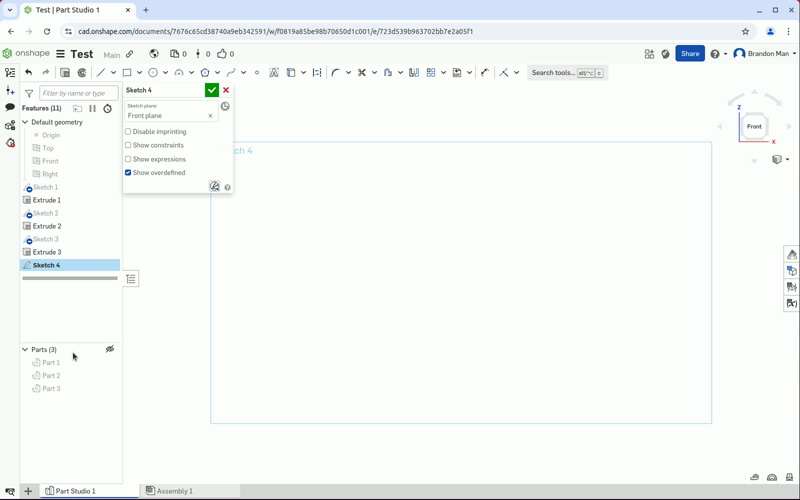
key(a)
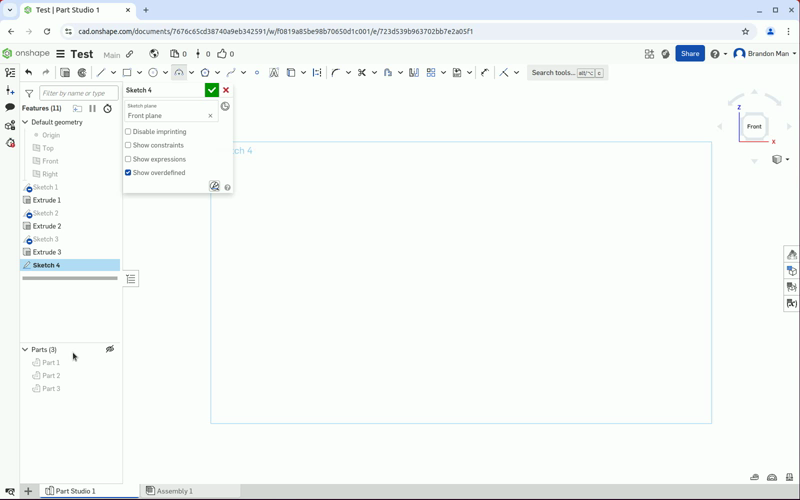
key_down(shift)
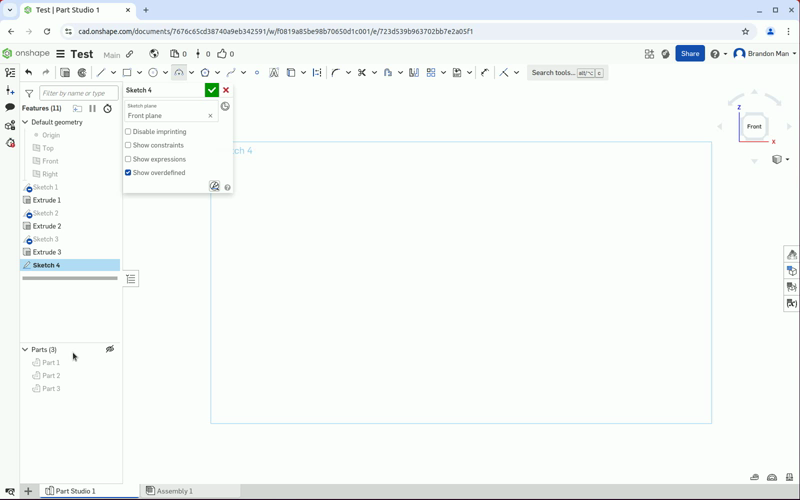
mouse_move(446, 223)
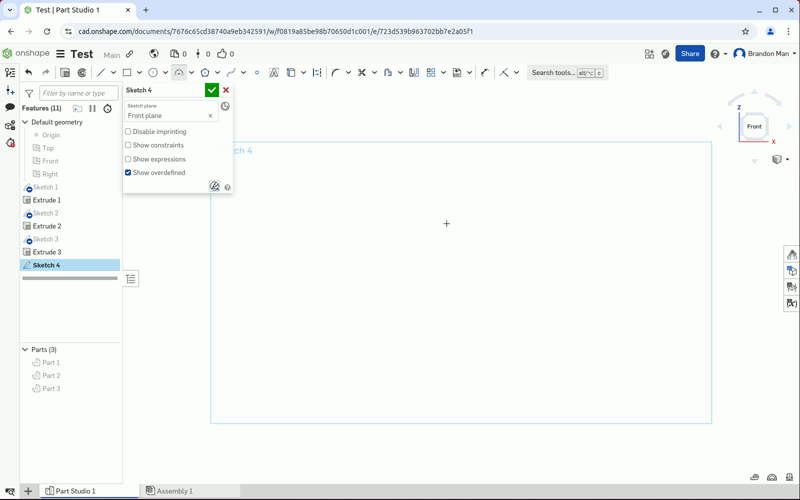
click(446, 223)
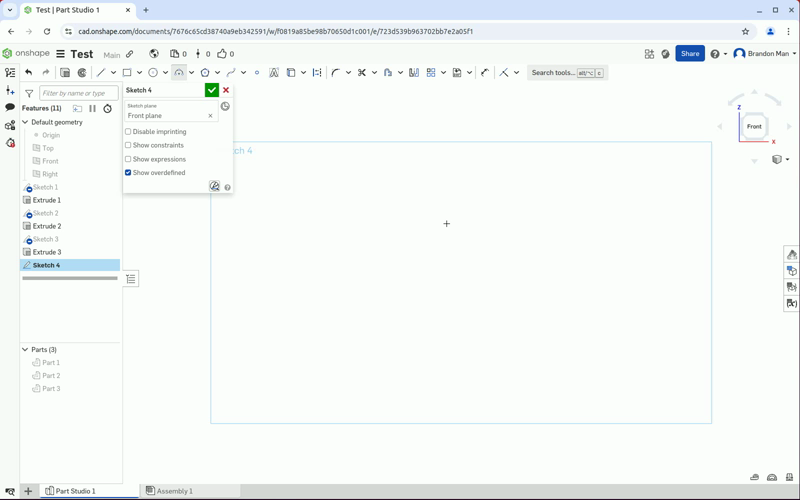
key_up(shift)
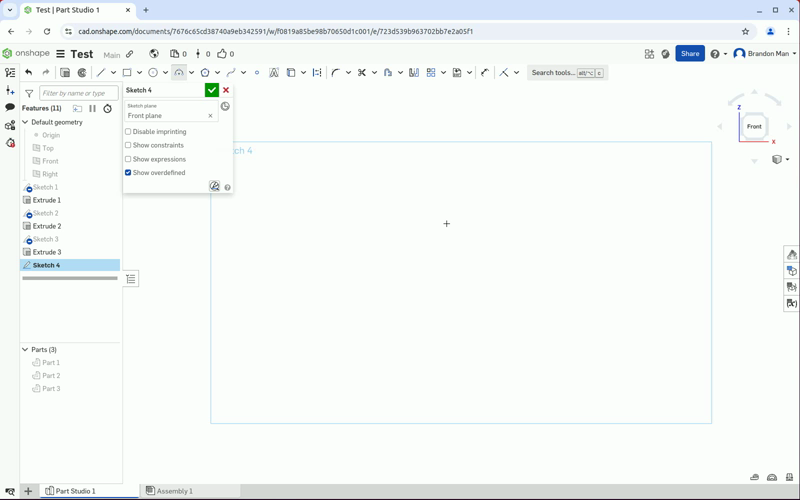
key_down(shift)
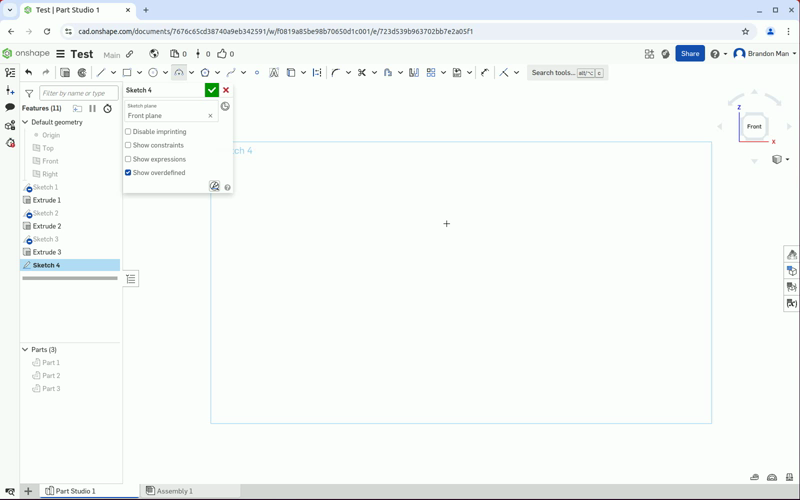
mouse_move(476, 223)
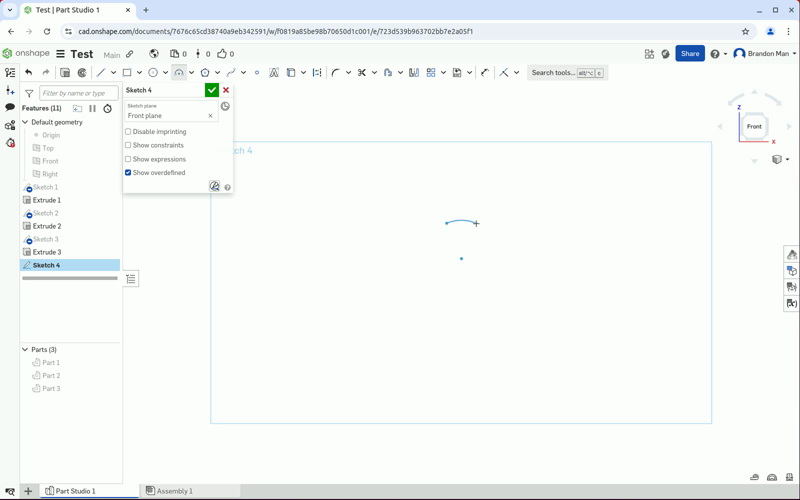
click(476, 223)
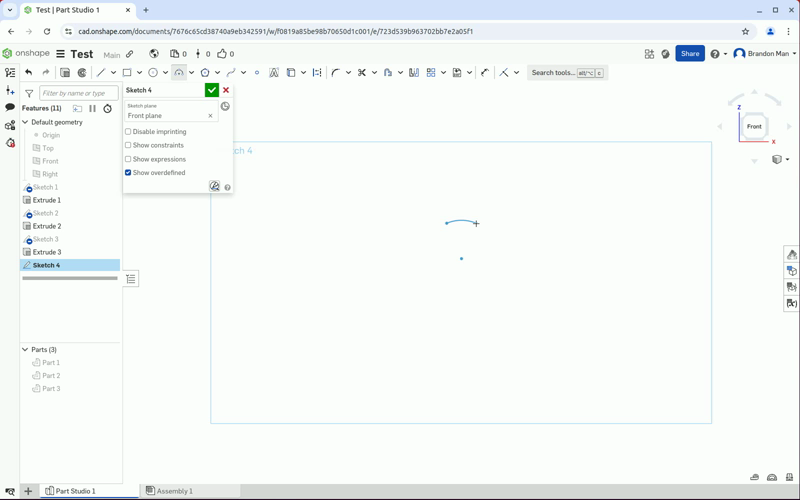
mouse_move(461, 210)
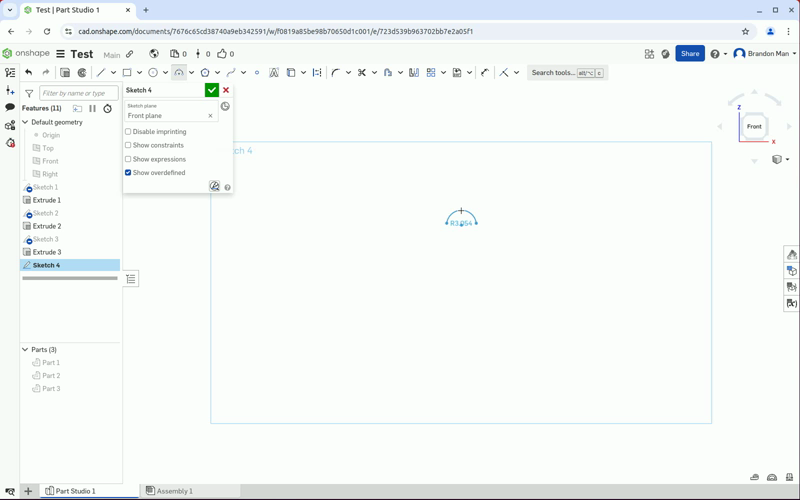
click(461, 210)
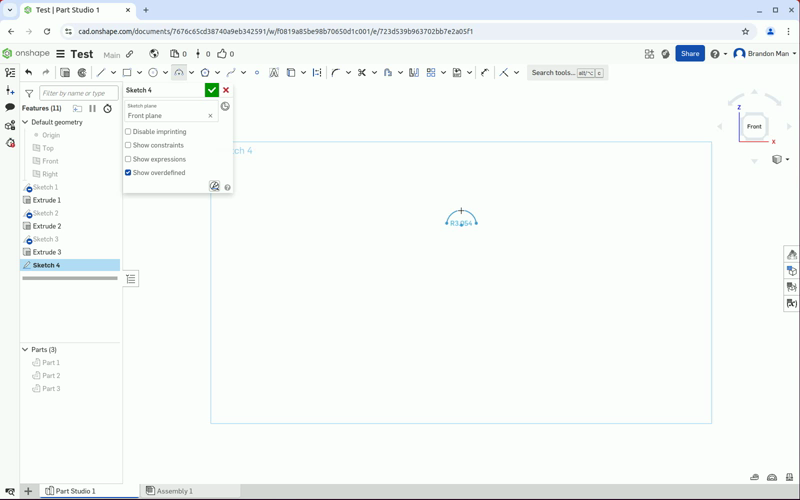
key_up(shift)
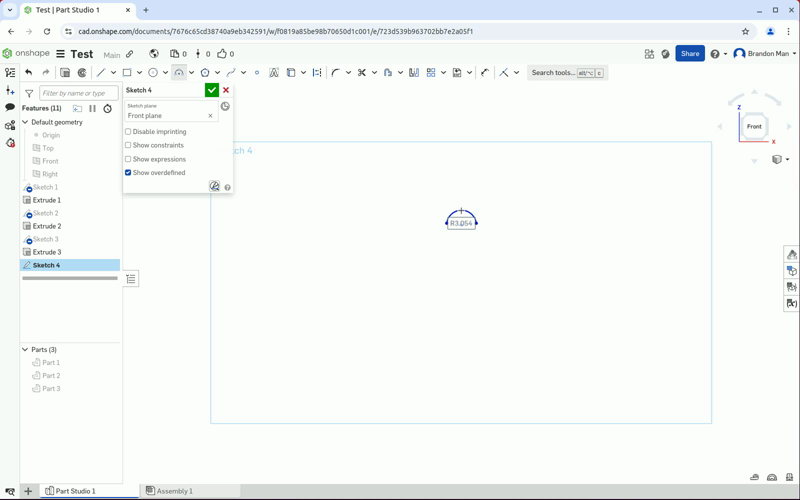
key(esc)
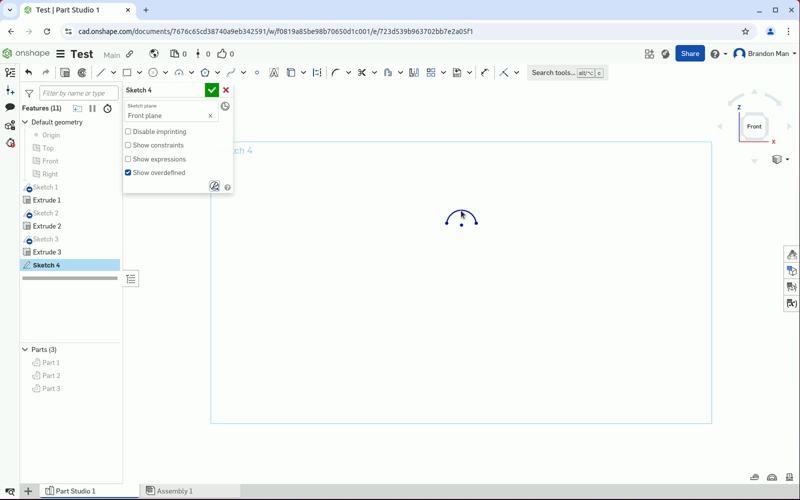
key(l)
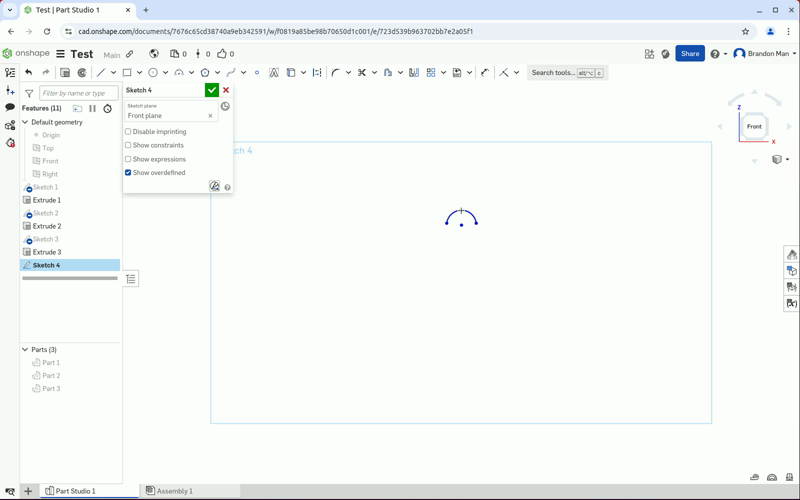
mouse_move(476, 223)
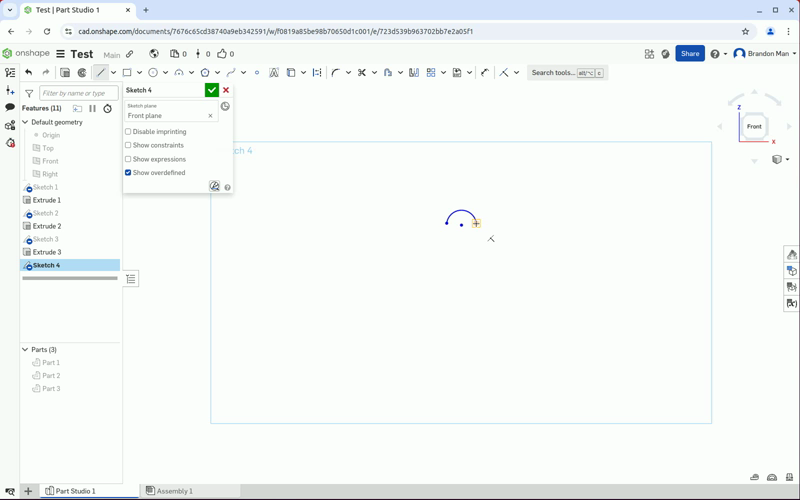
click(476, 223)
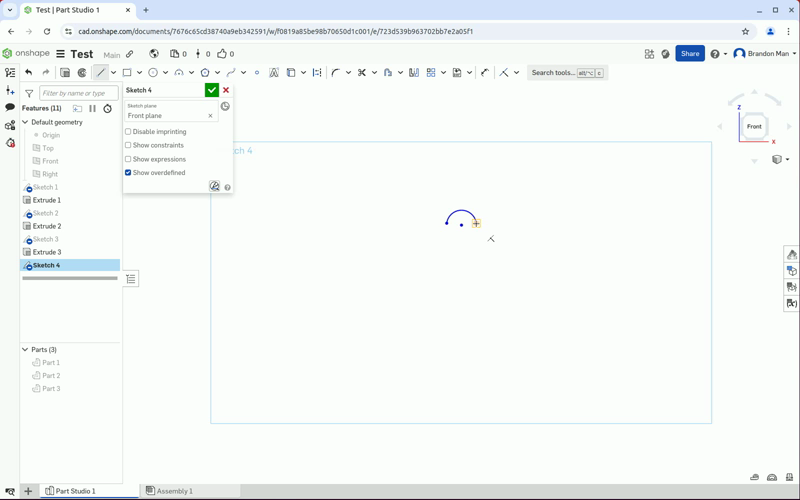
key_down(shift)
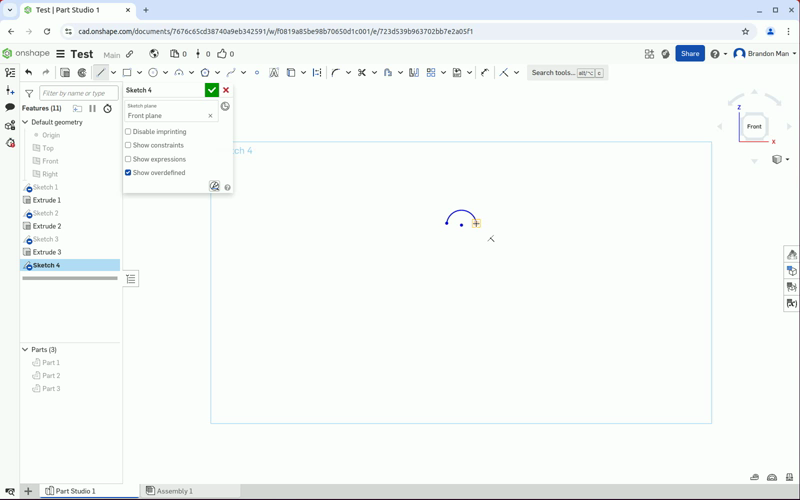
mouse_move(506, 223)
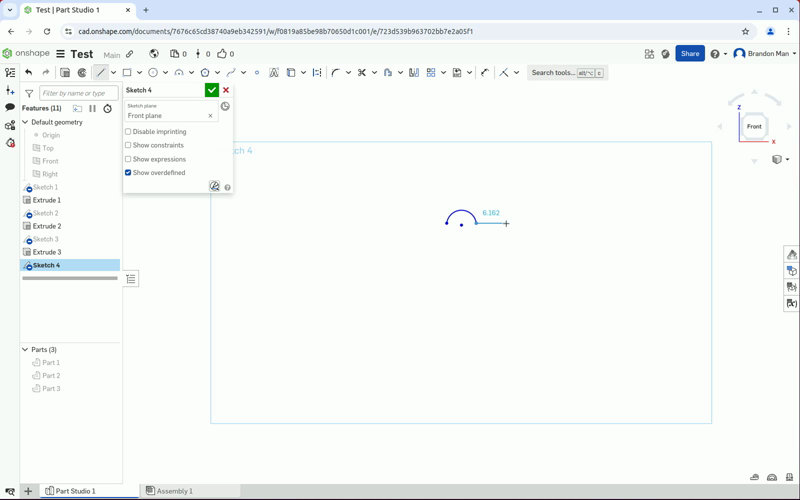
mouse_move(470, 176)
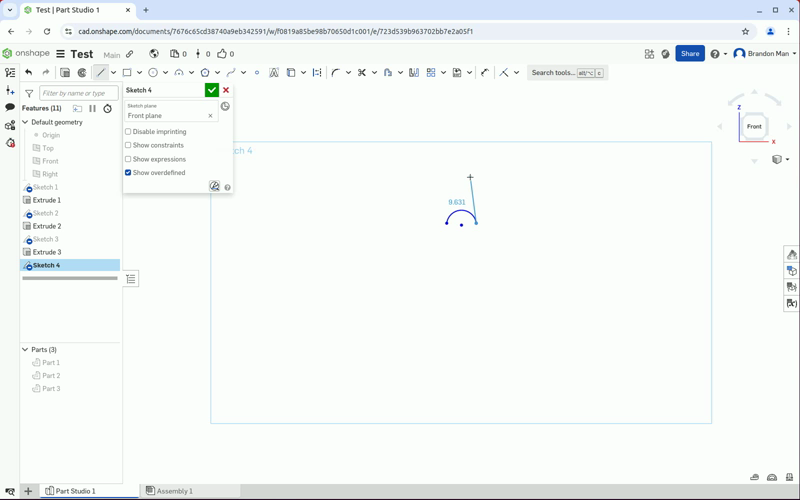
click(470, 176)
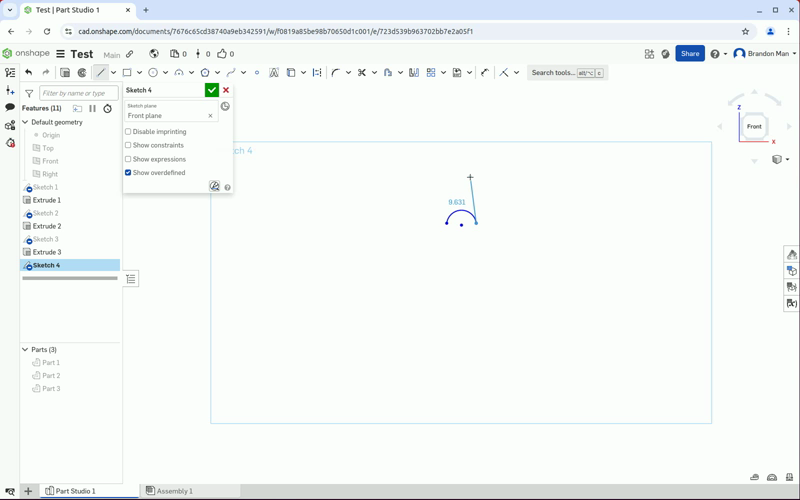
key_up(shift)
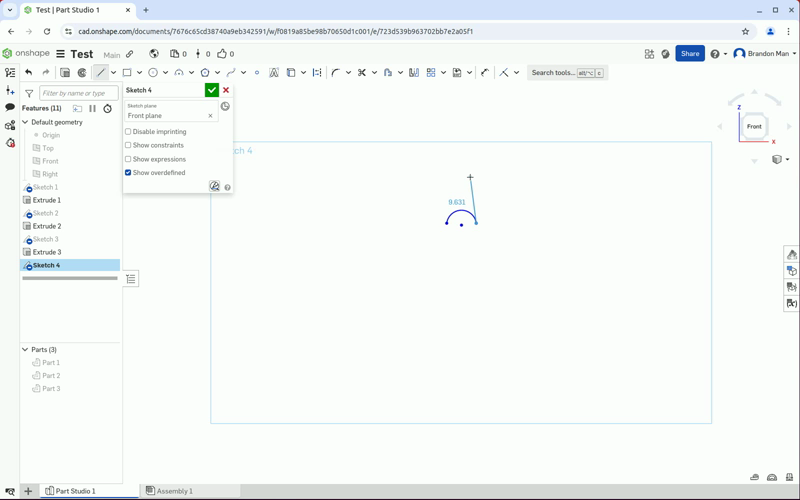
key(esc)
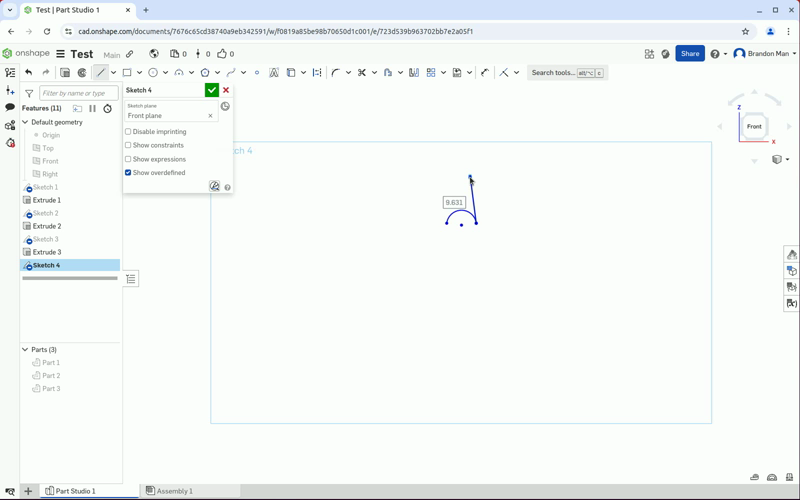
key(a)
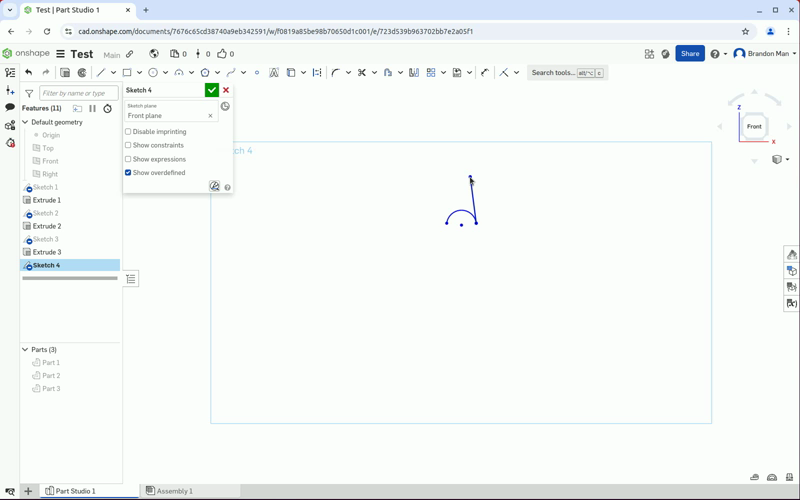
mouse_move(470, 176)
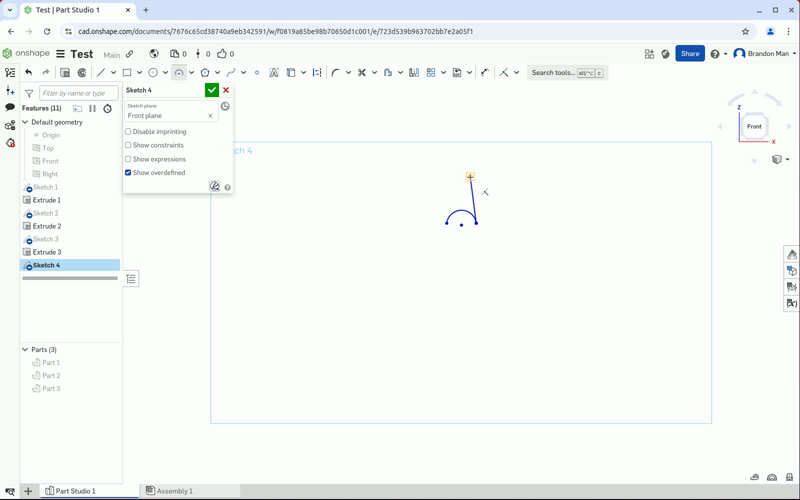
click(470, 176)
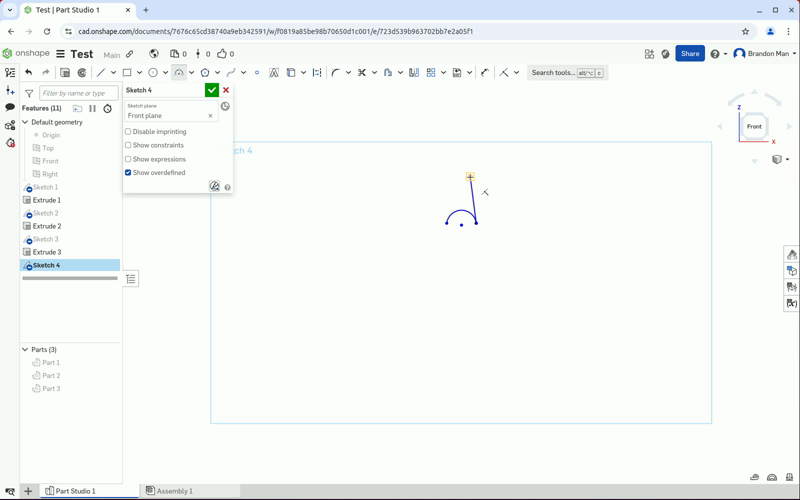
key_down(shift)
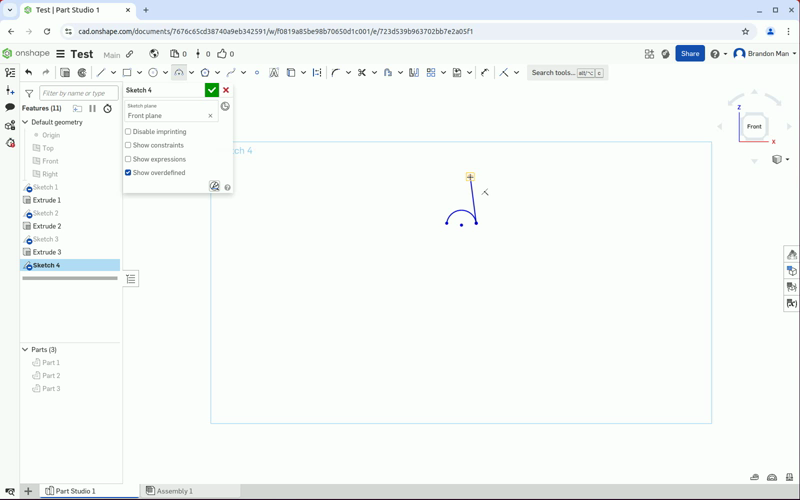
mouse_move(452, 176)
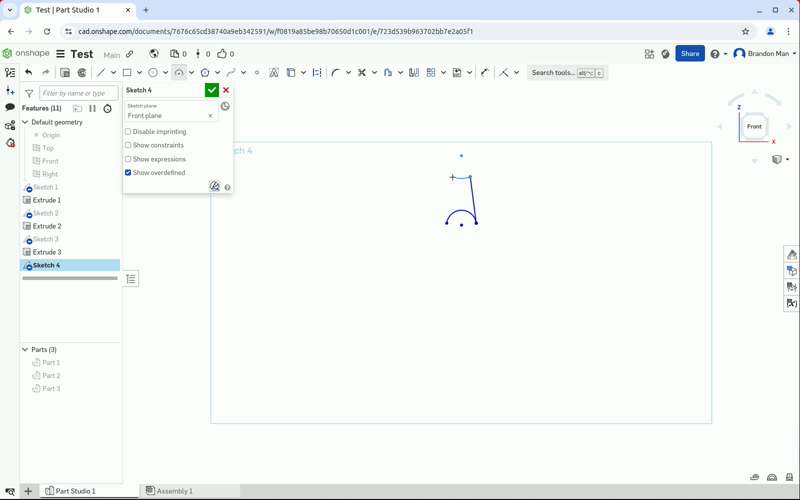
click(452, 176)
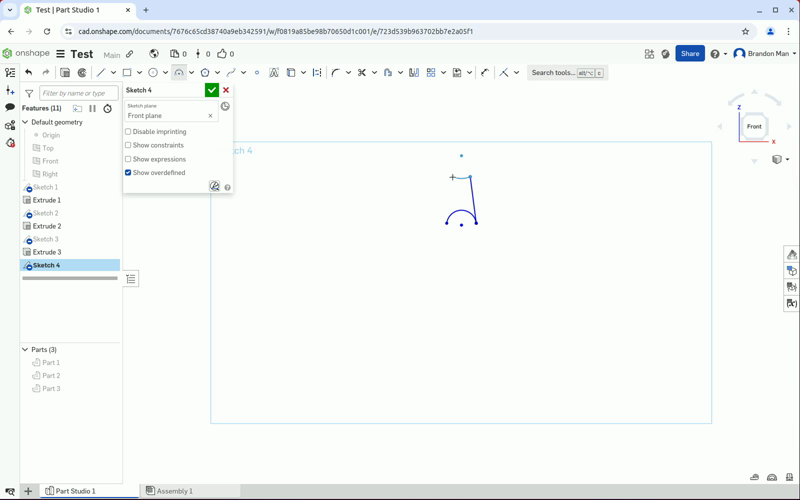
mouse_move(461, 186)
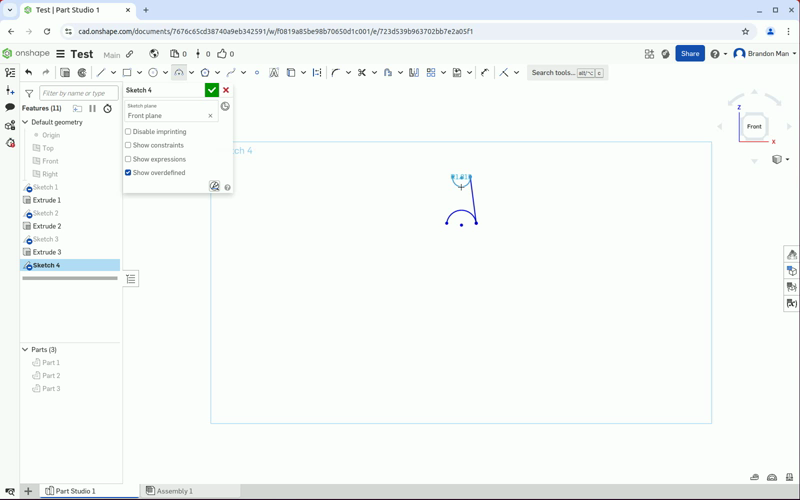
click(461, 186)
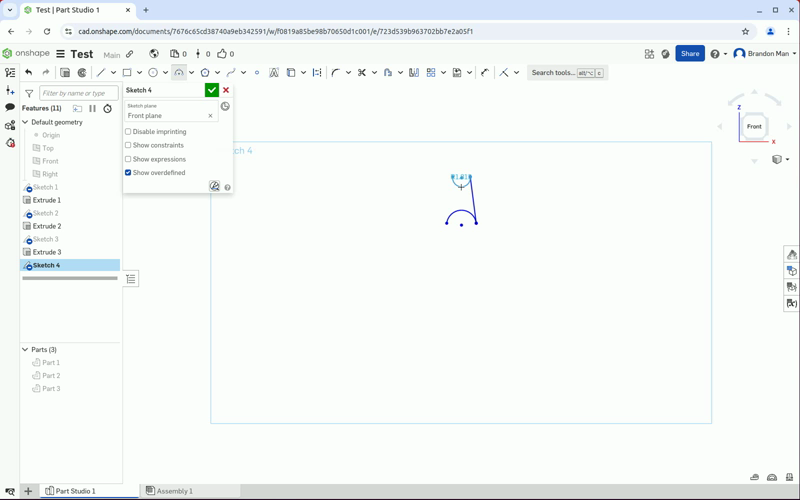
key_up(shift)
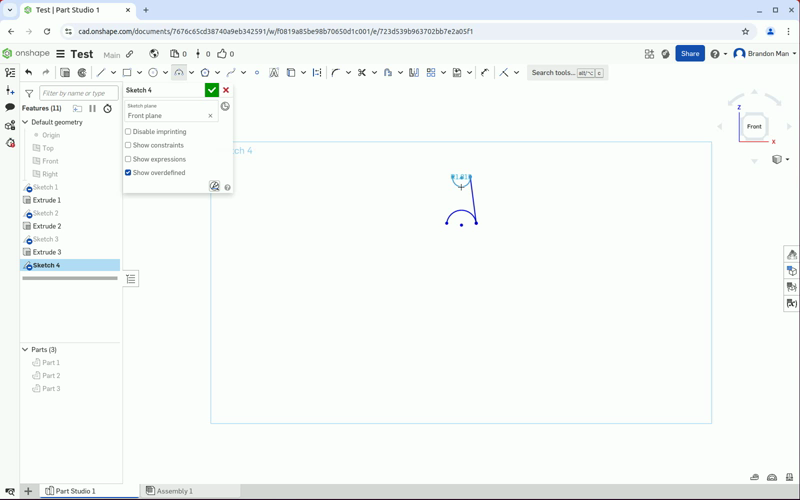
key(esc)
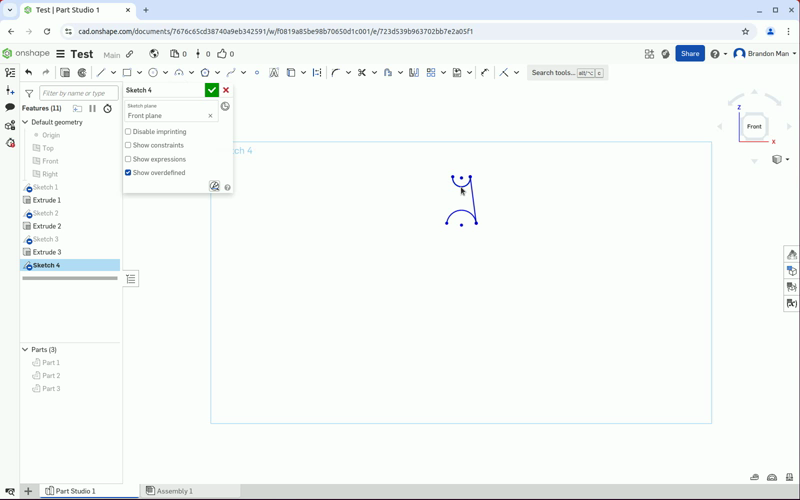
key(l)
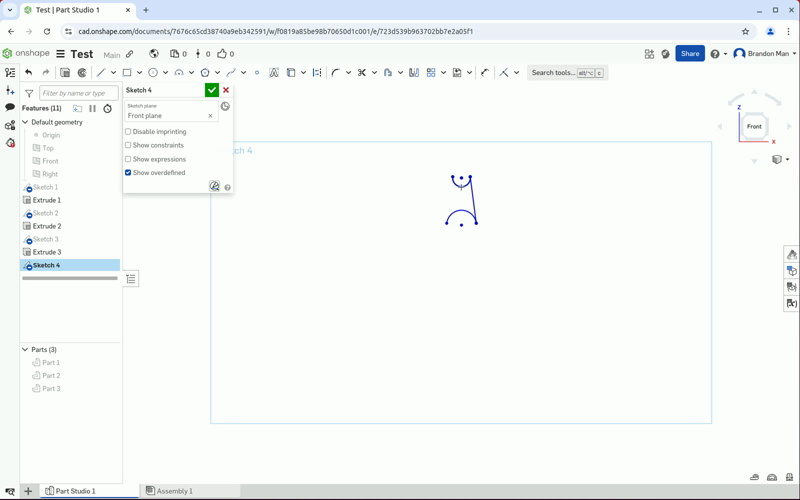
mouse_move(452, 176)
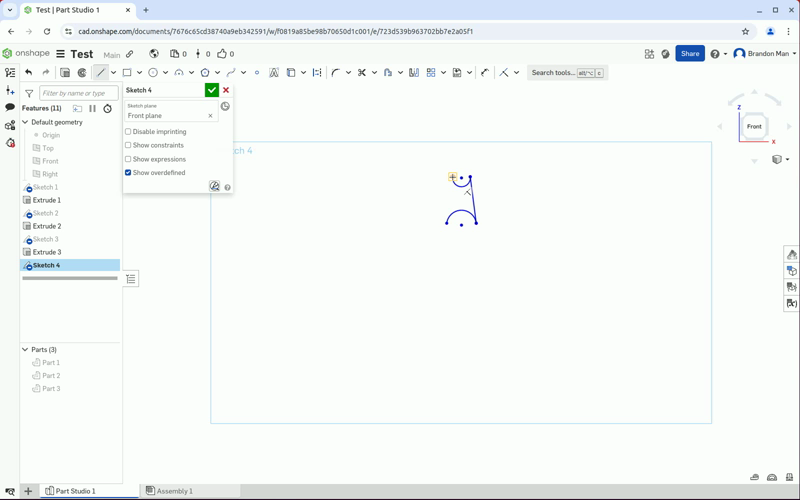
click(452, 176)
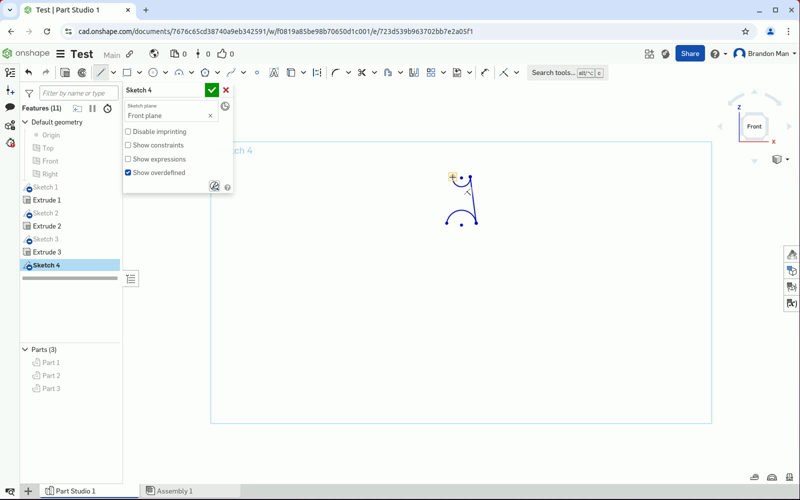
mouse_move(482, 176)
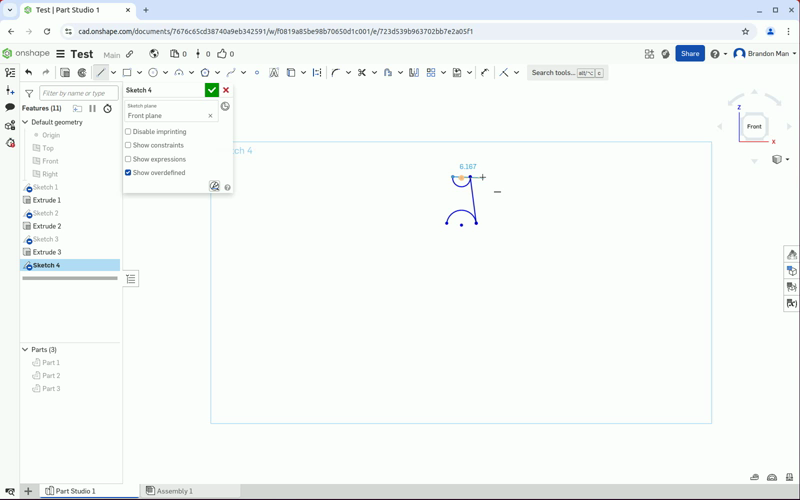
key_down(shift)
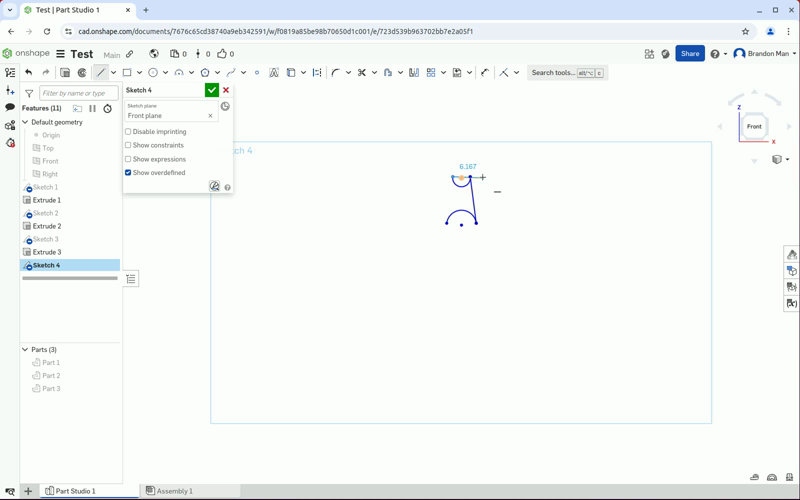
mouse_move(446, 223)
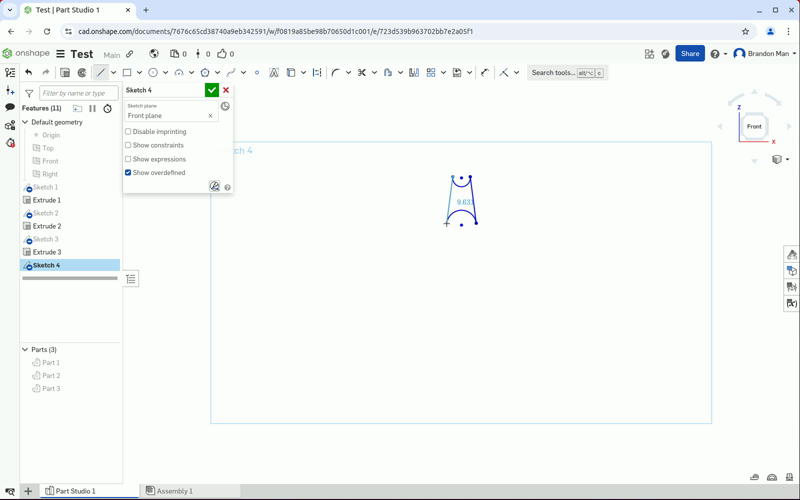
key_up(shift)
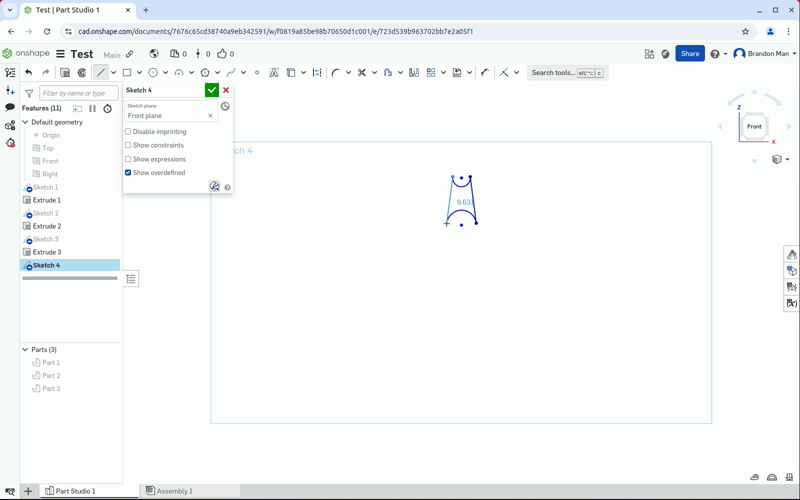
click(446, 223)
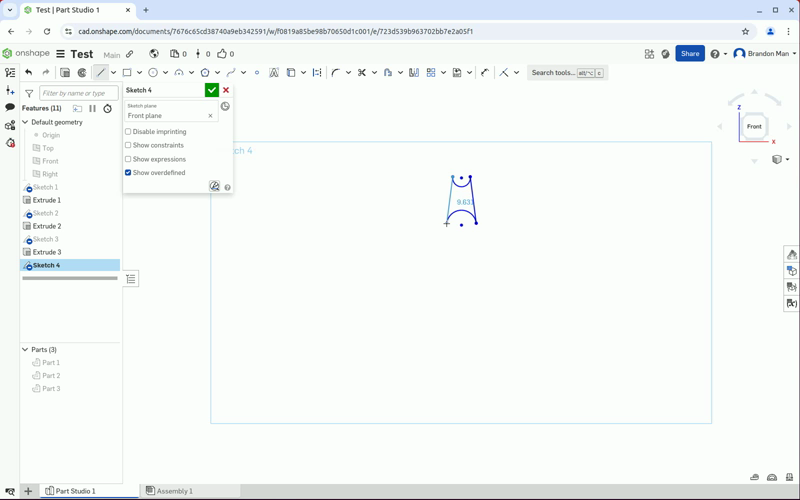
key(esc)
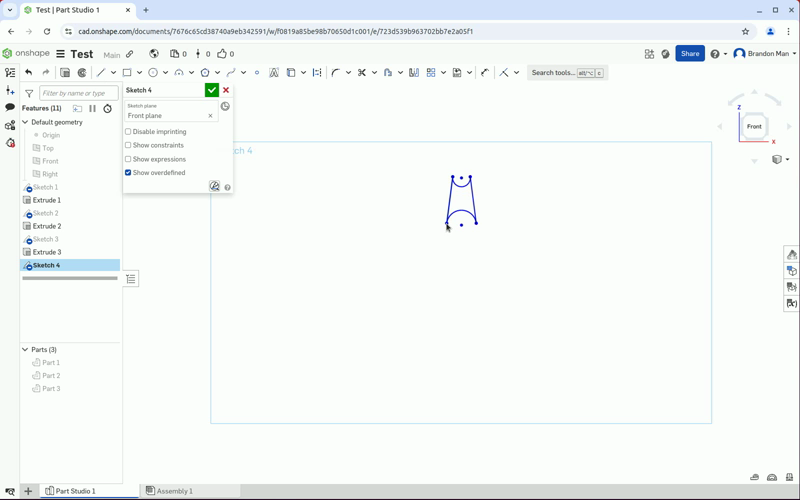
key(c)
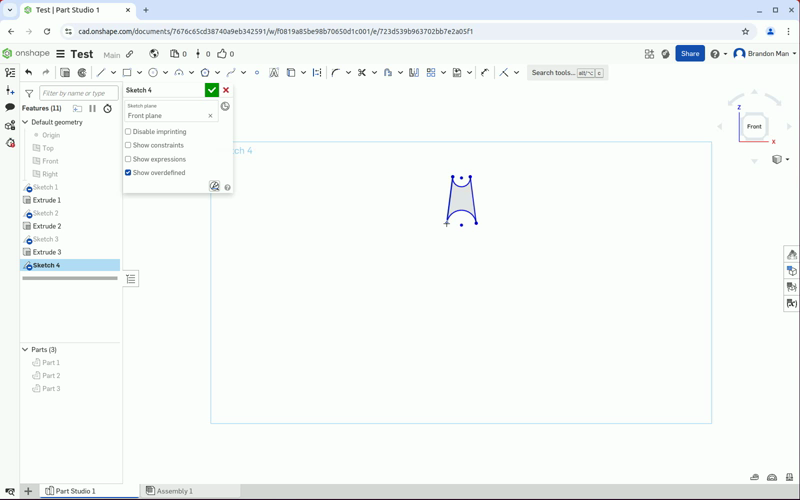
key_down(shift)
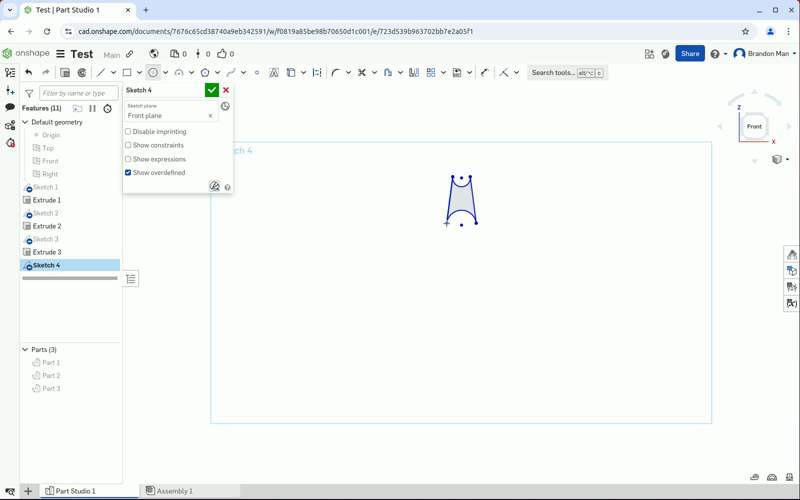
mouse_move(458, 191)
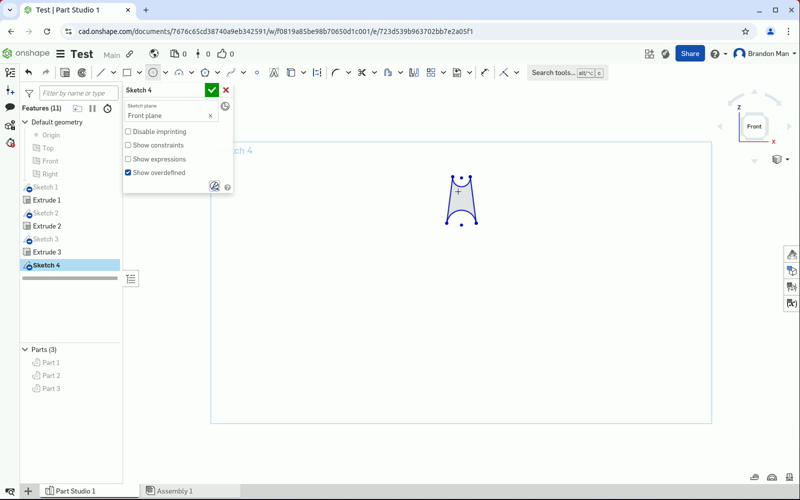
click(458, 191)
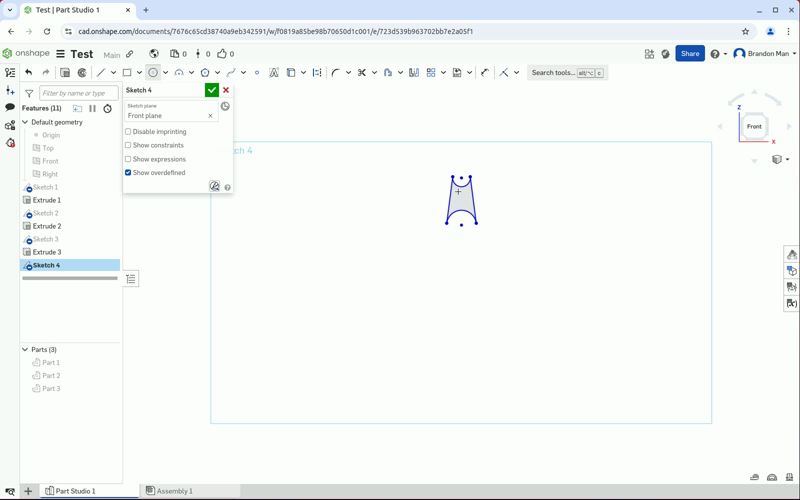
key_up(shift)
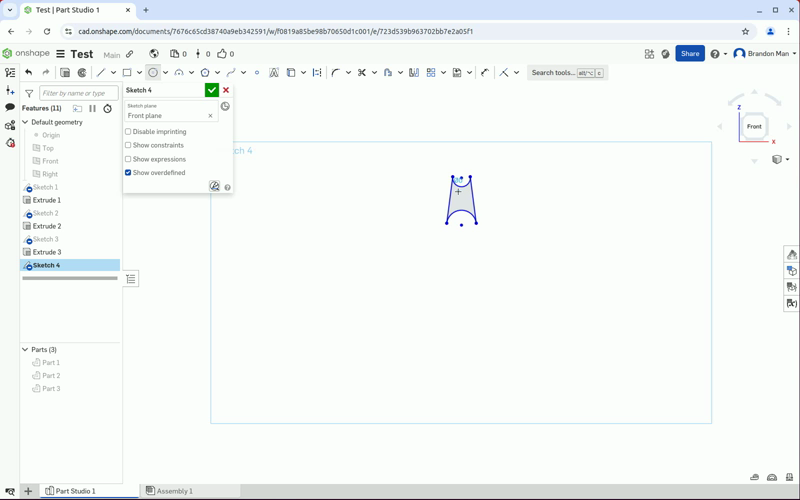
mouse_move(461, 191)
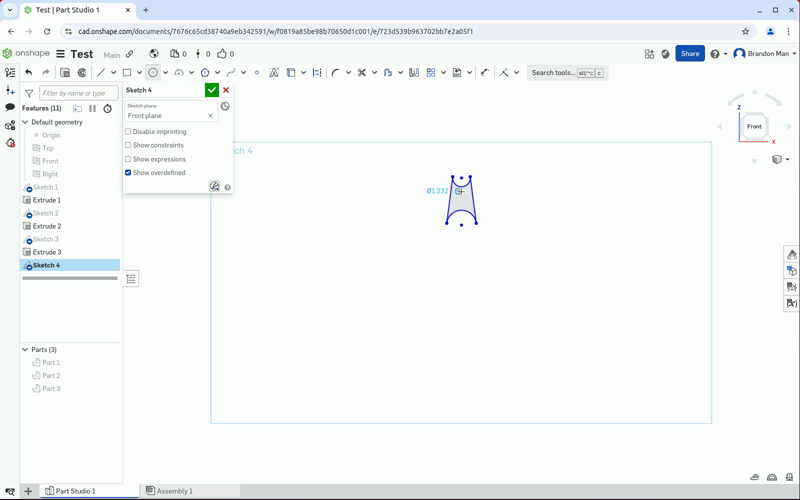
scroll(6)
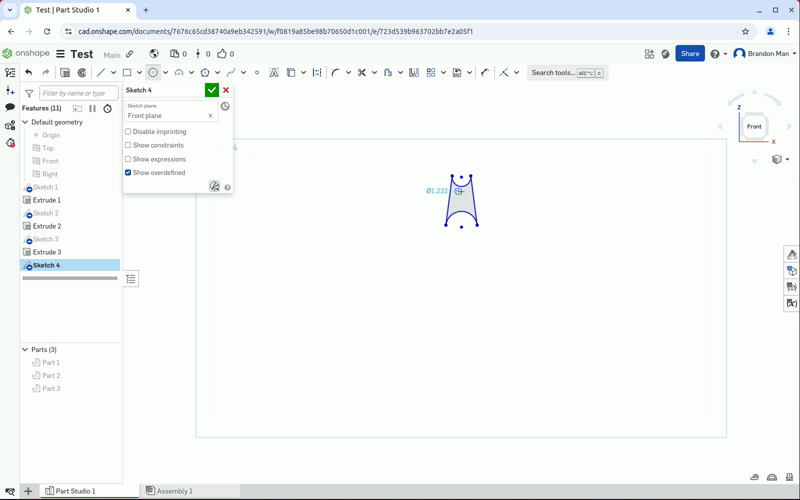
scroll(6)
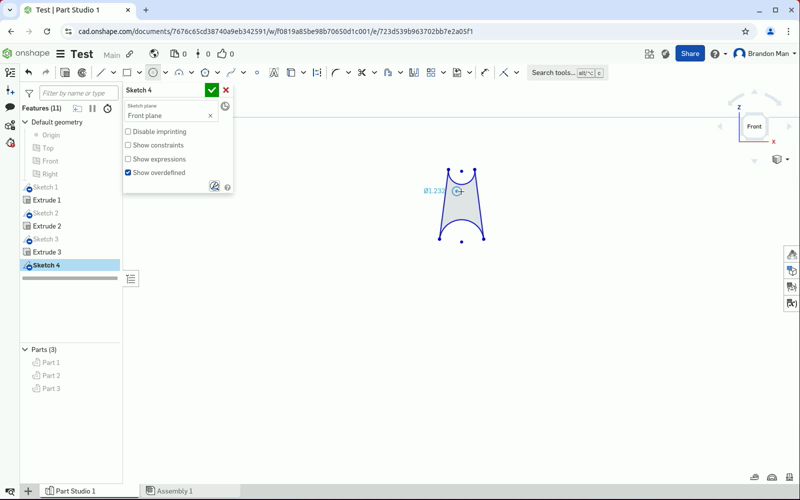
scroll(6)
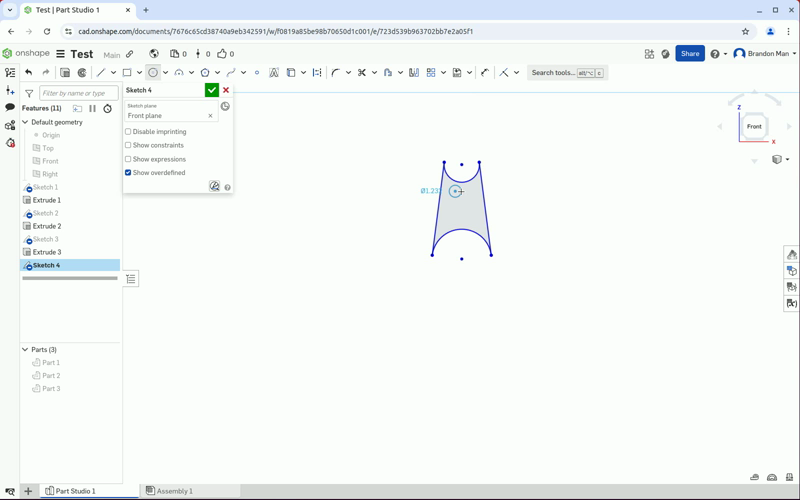
scroll(6)
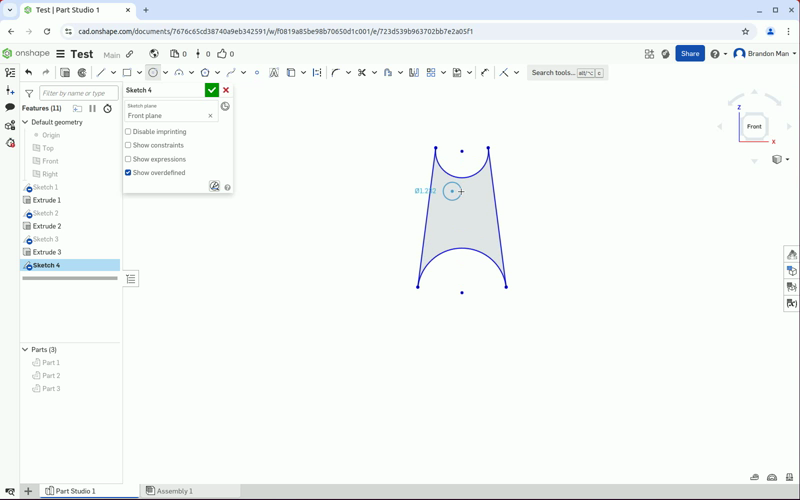
scroll(6)
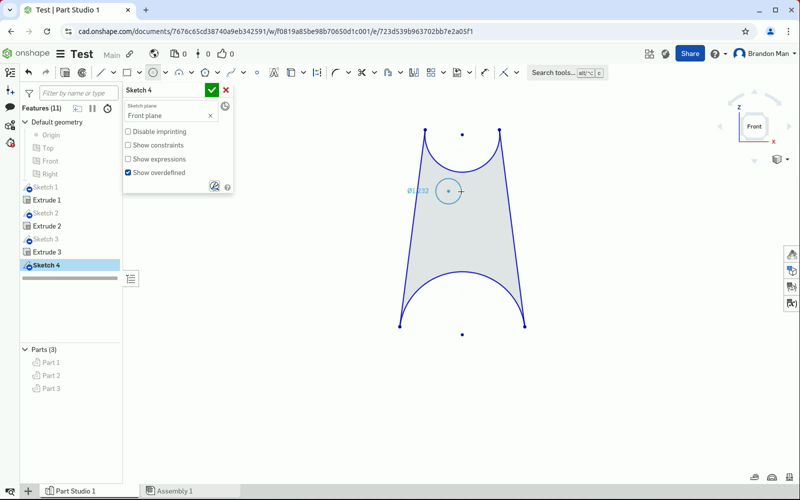
scroll(6)
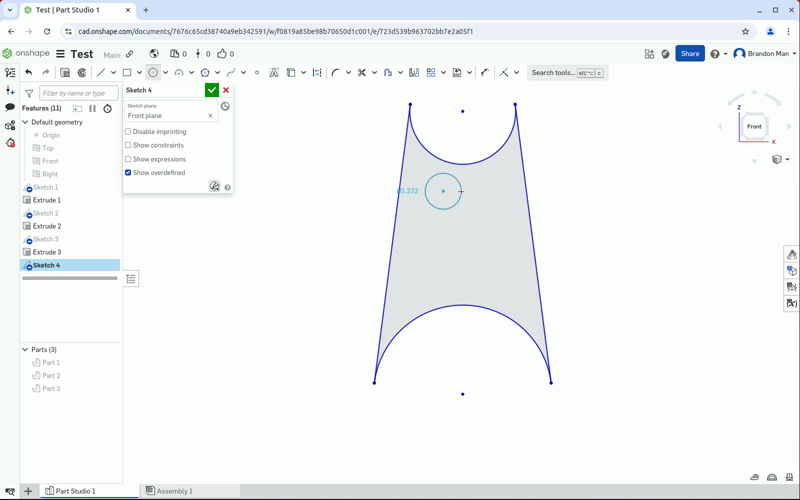
scroll(6)
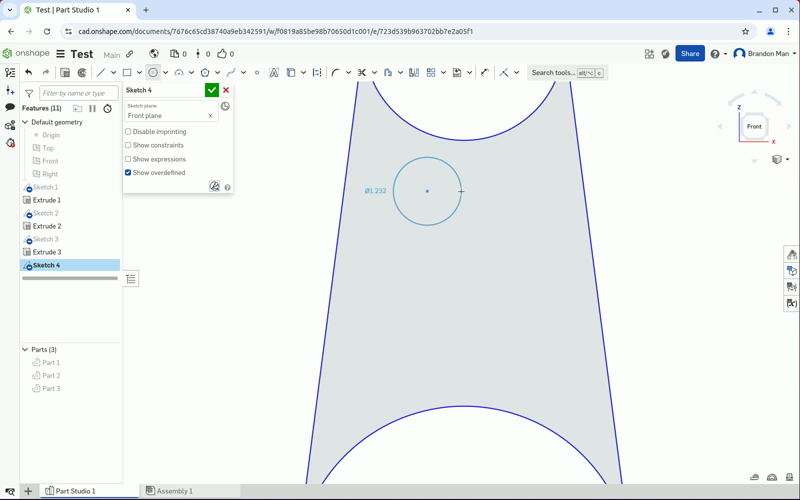
click(461, 191)
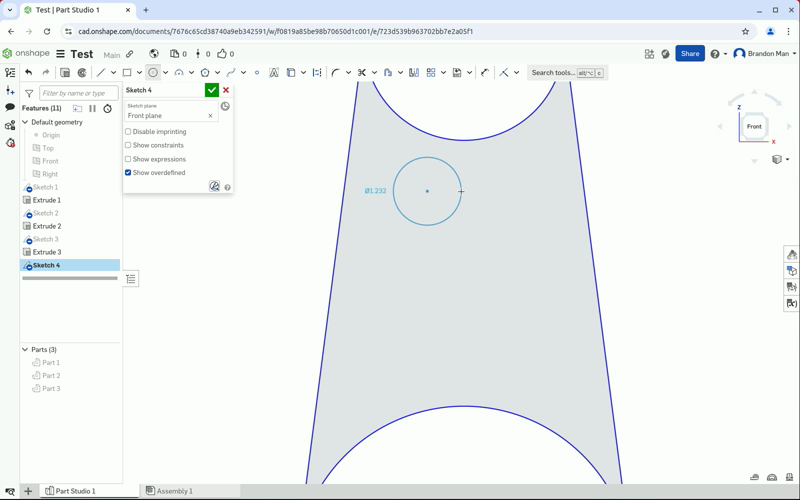
scroll(-6)
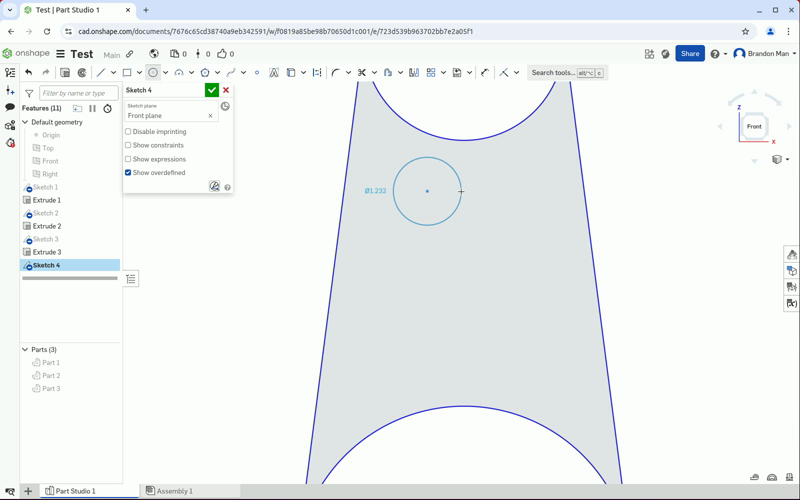
scroll(-6)
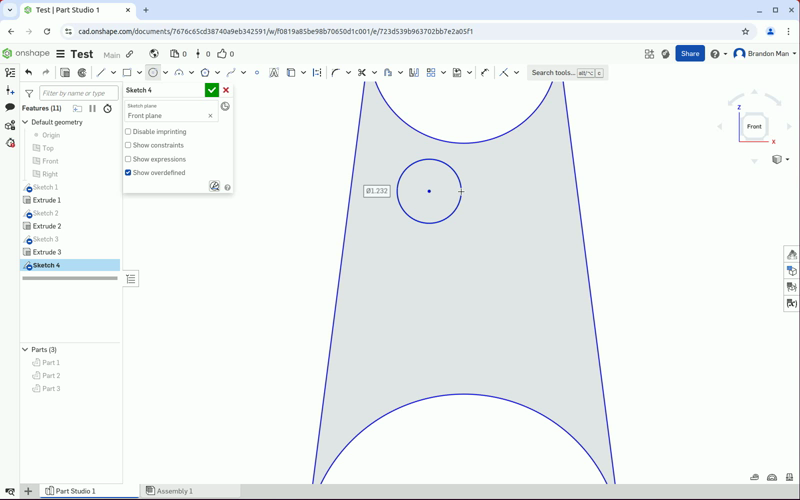
scroll(-6)
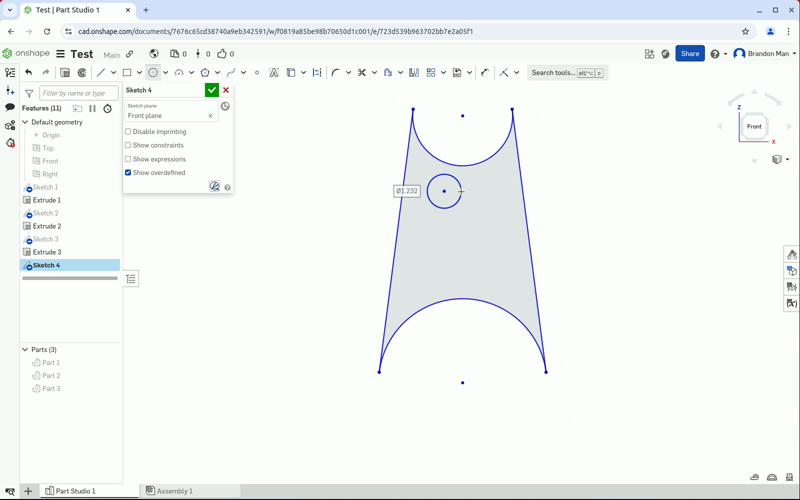
scroll(-6)
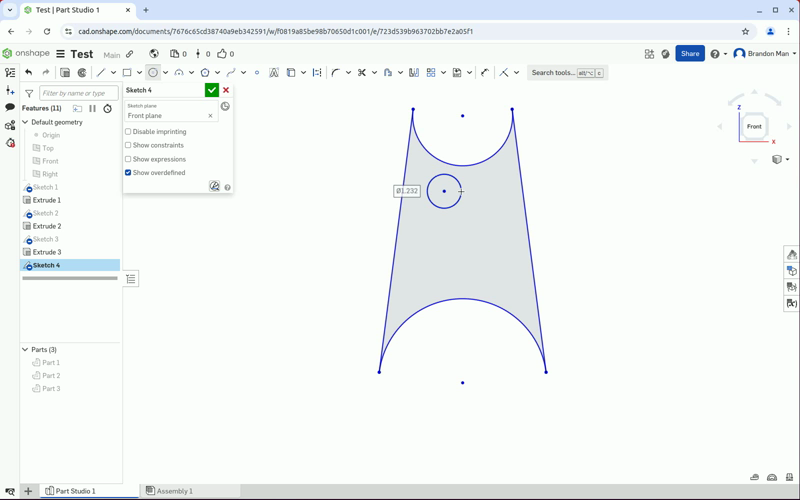
scroll(-6)
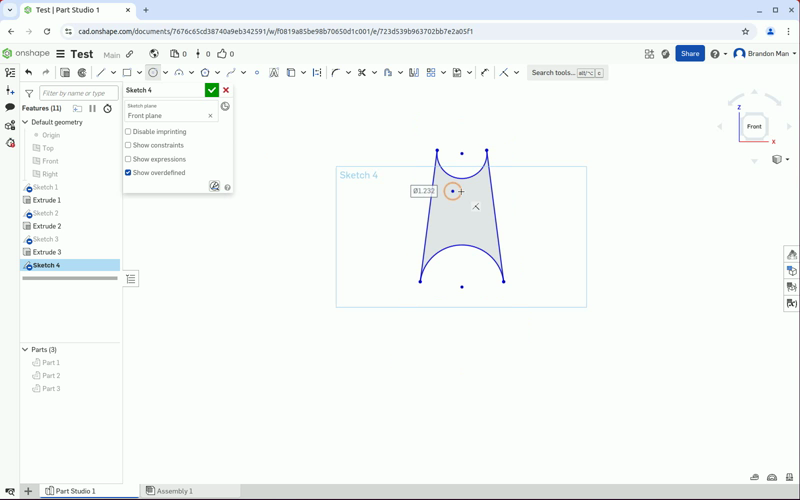
scroll(-6)
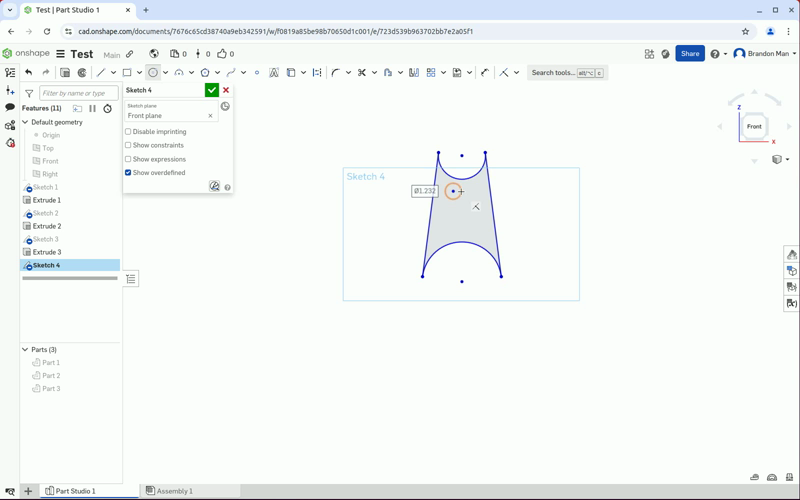
scroll(-6)
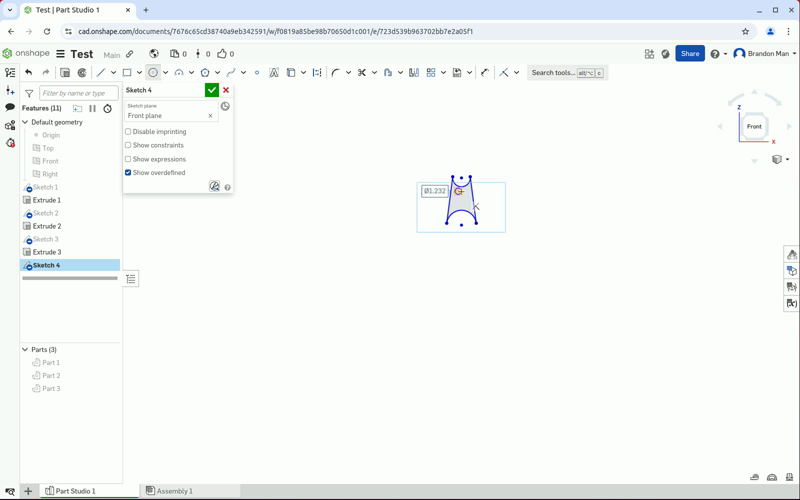
key(esc)
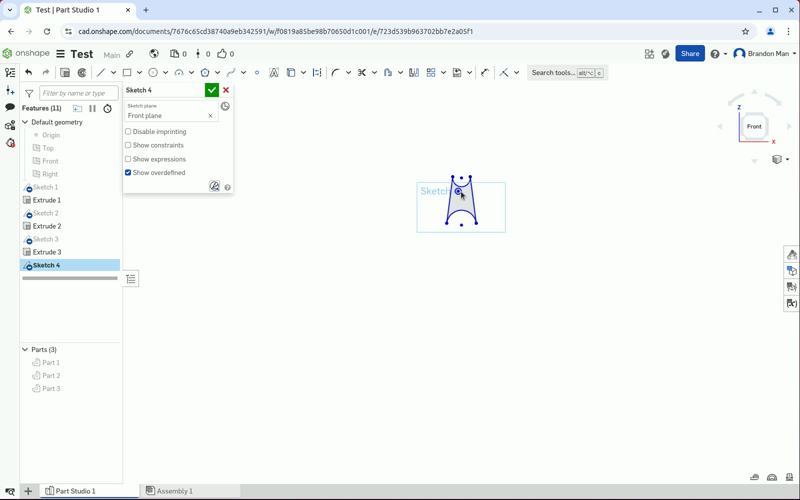
mouse_move(467, 201)
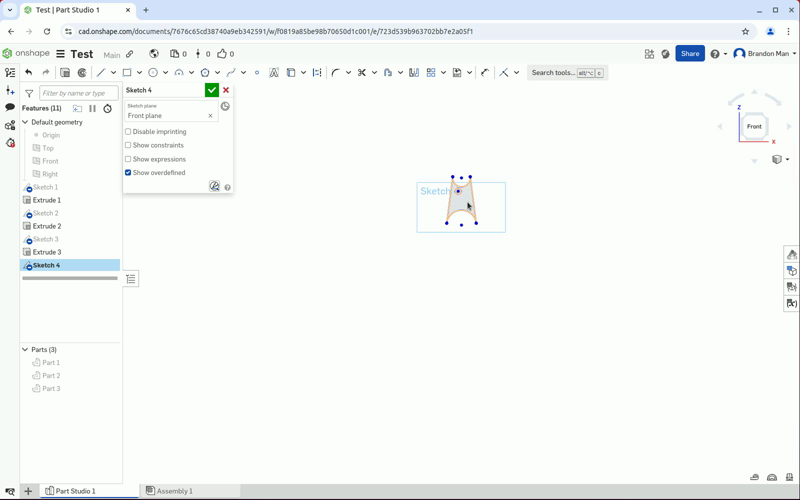
scroll(6)
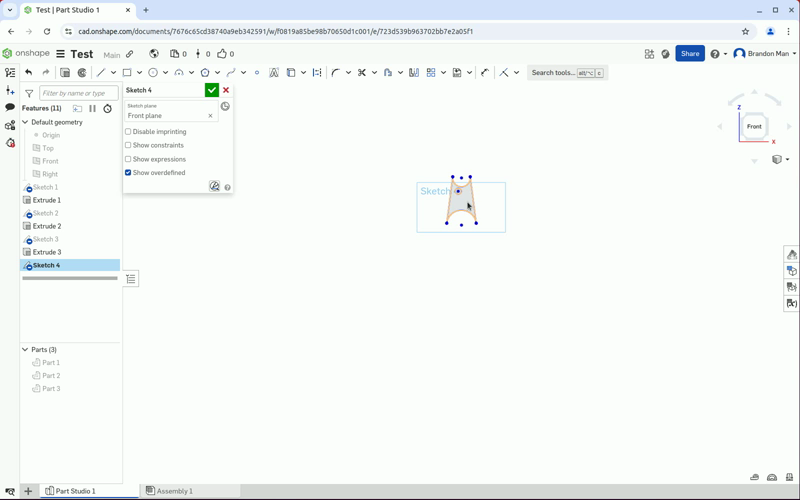
scroll(6)
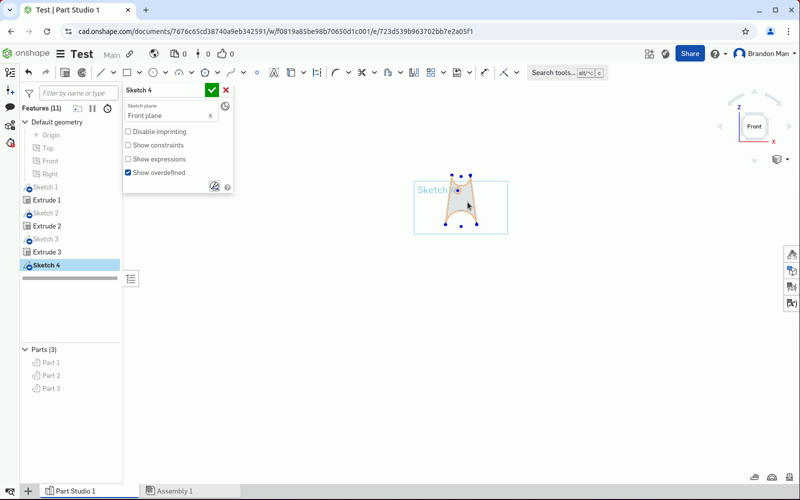
scroll(6)
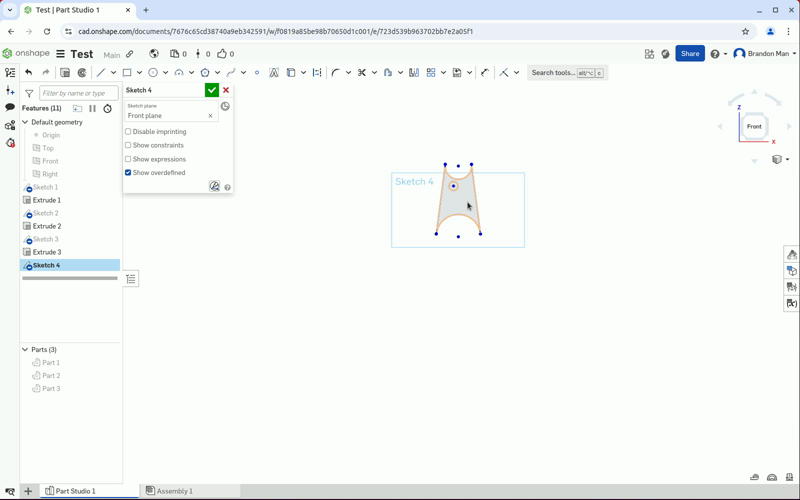
scroll(6)
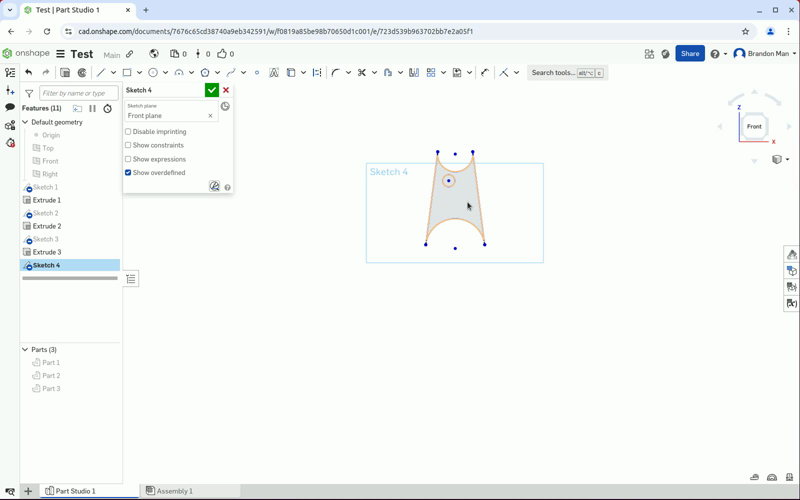
scroll(6)
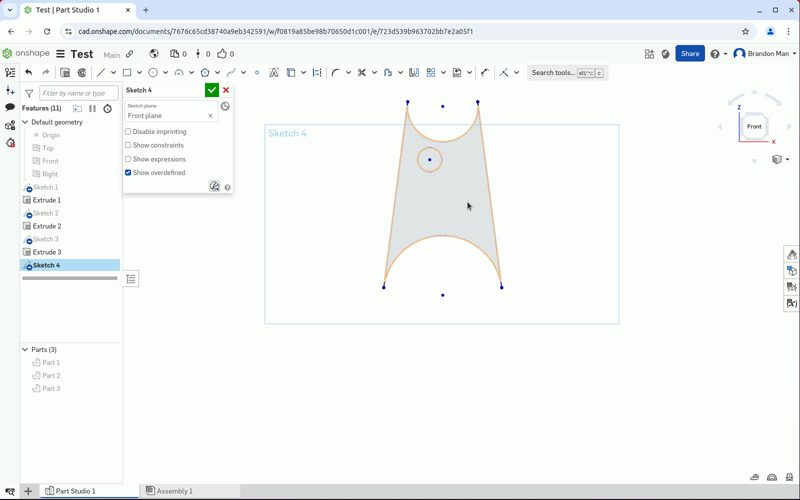
scroll(6)
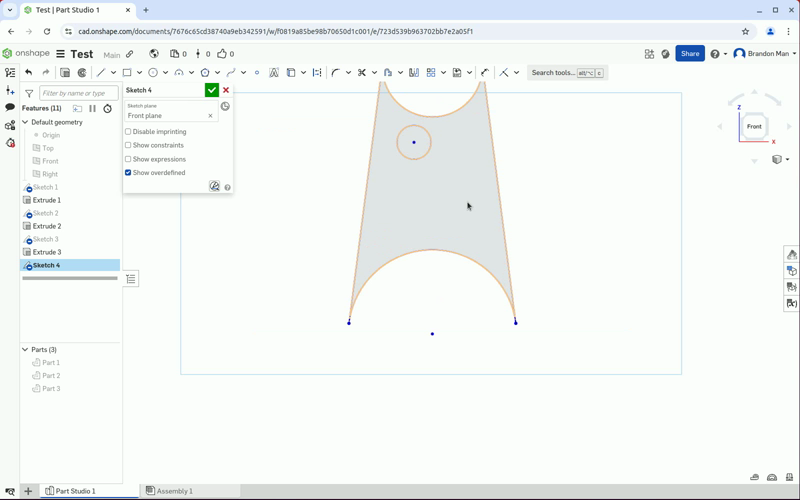
scroll(6)
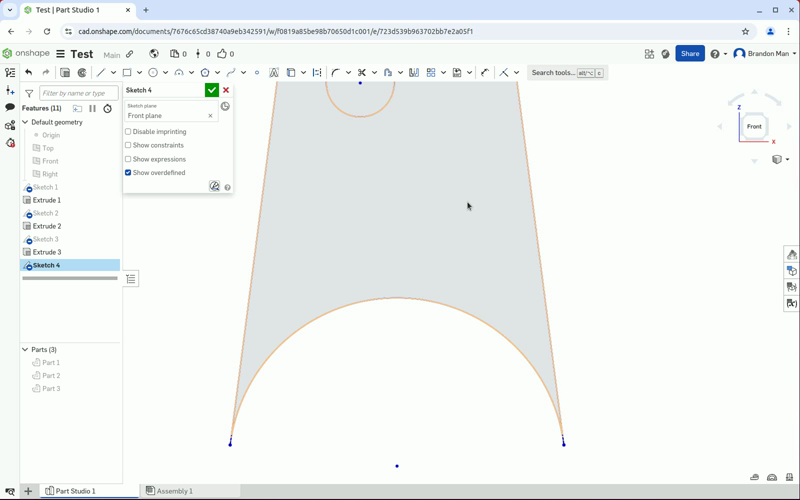
click(467, 201)
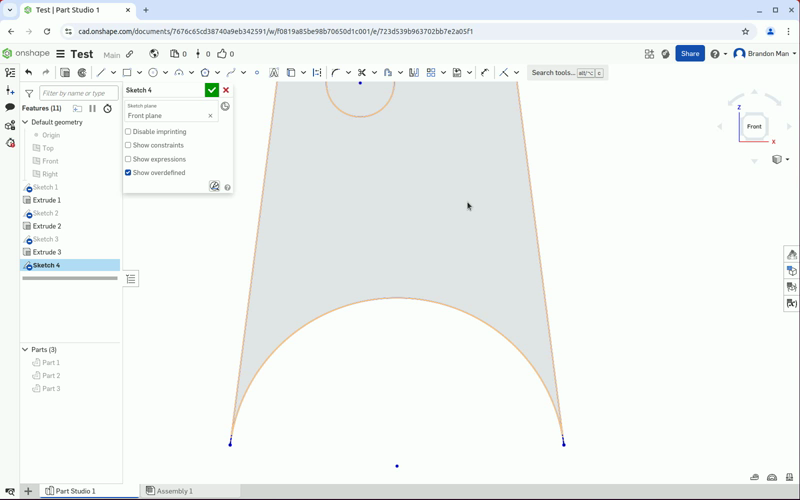
scroll(-6)
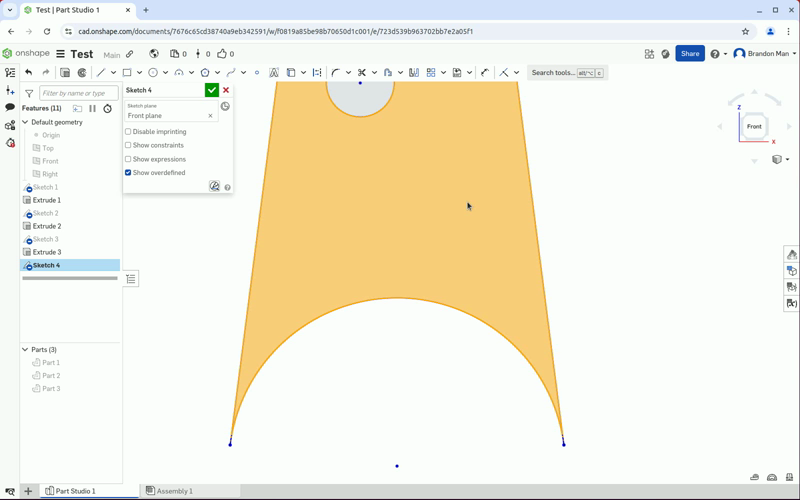
scroll(-6)
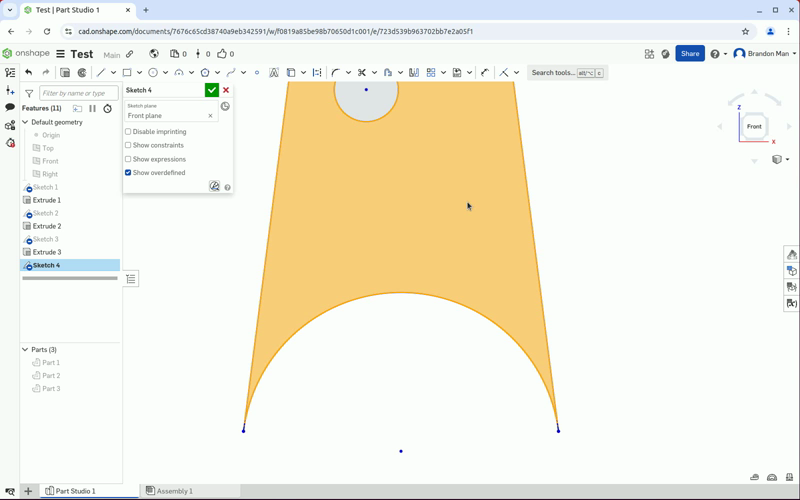
scroll(-6)
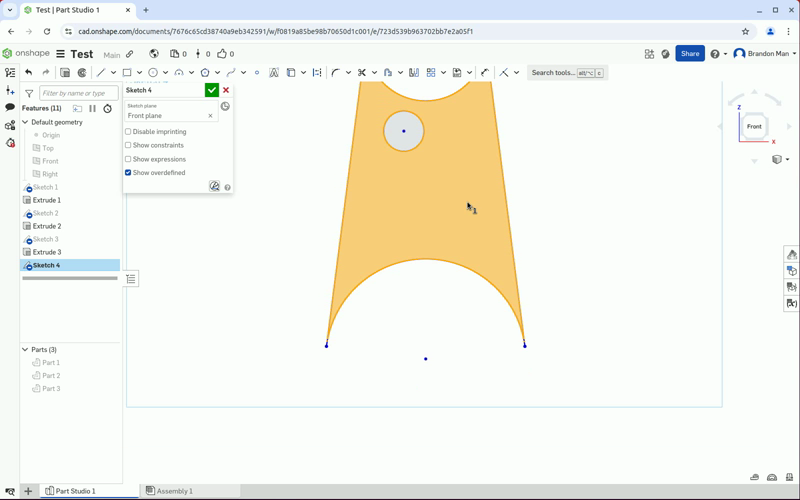
scroll(-6)
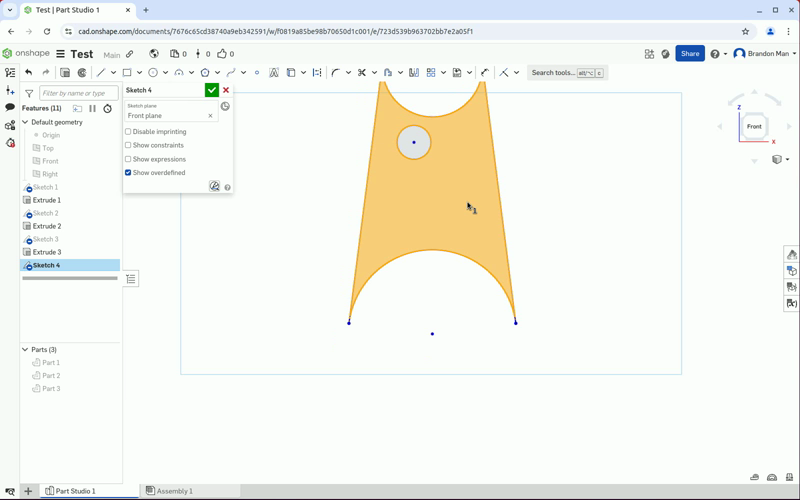
scroll(-6)
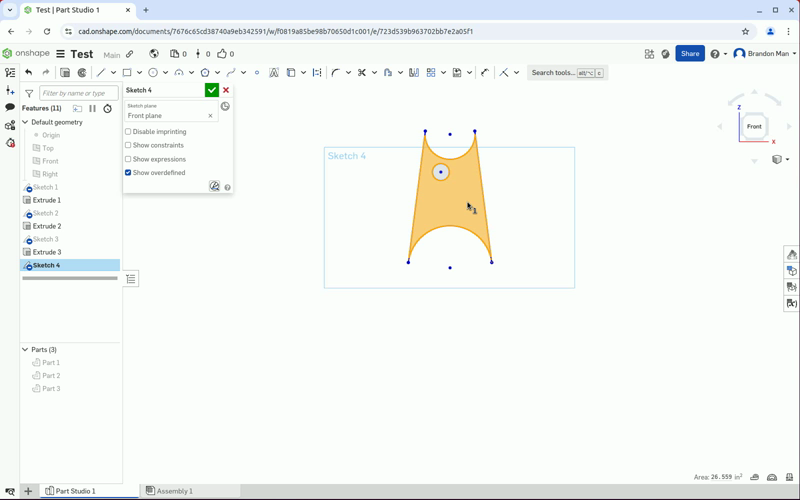
scroll(-6)
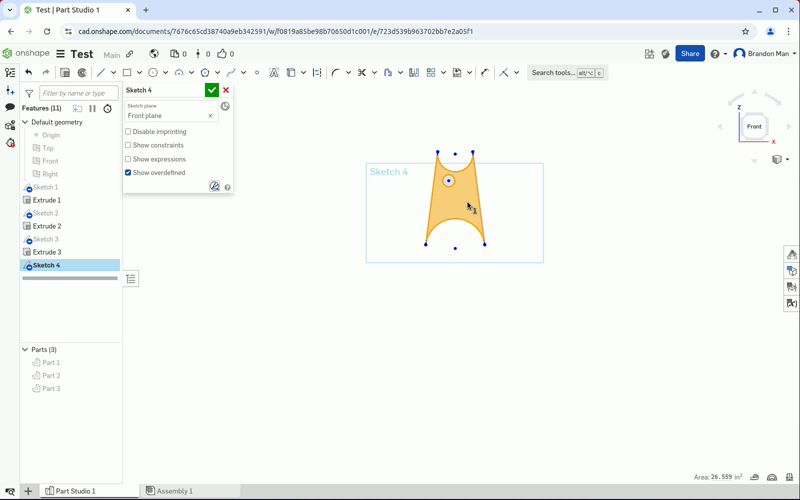
scroll(-6)
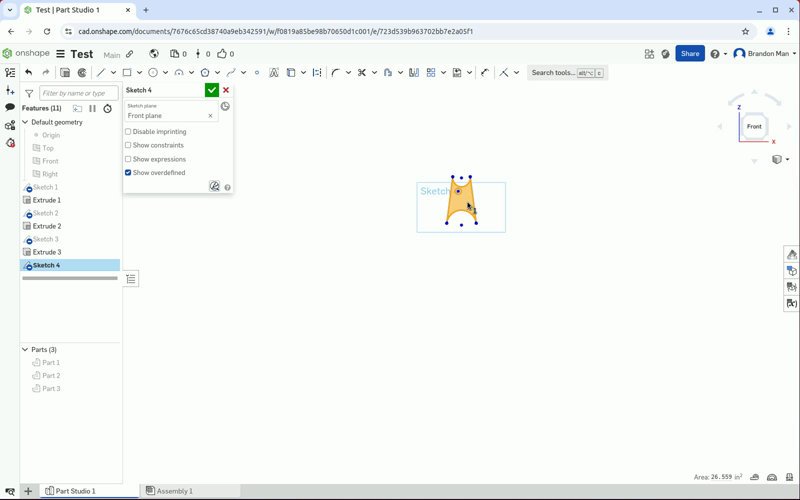
mouse_move(73, 352)
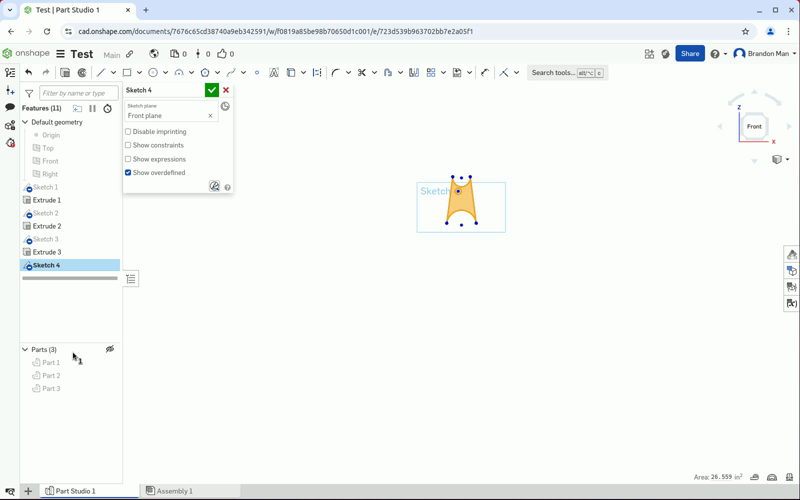
key(shift+y)
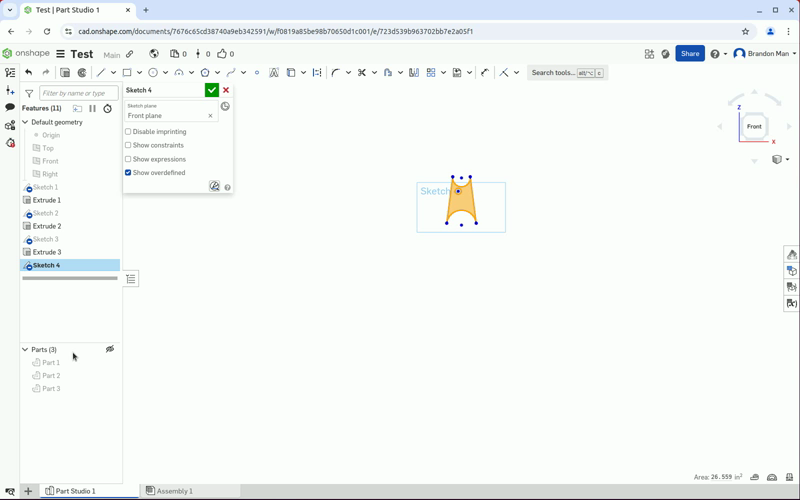
key(shift+e)
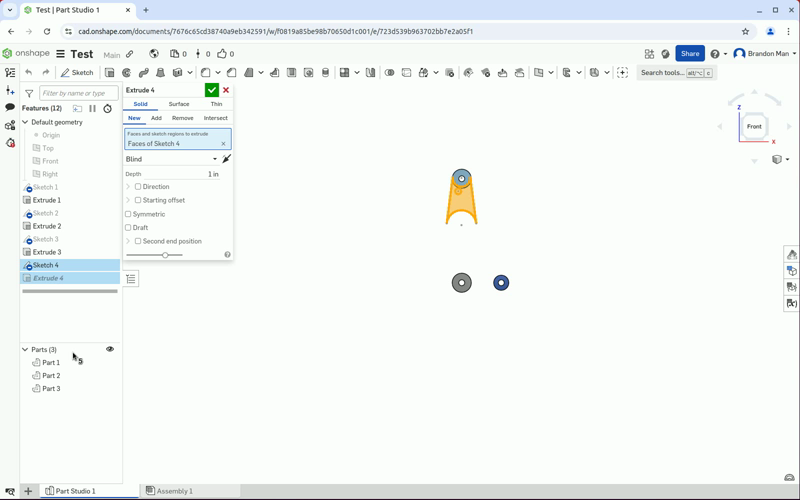
mouse_move(143, 106)
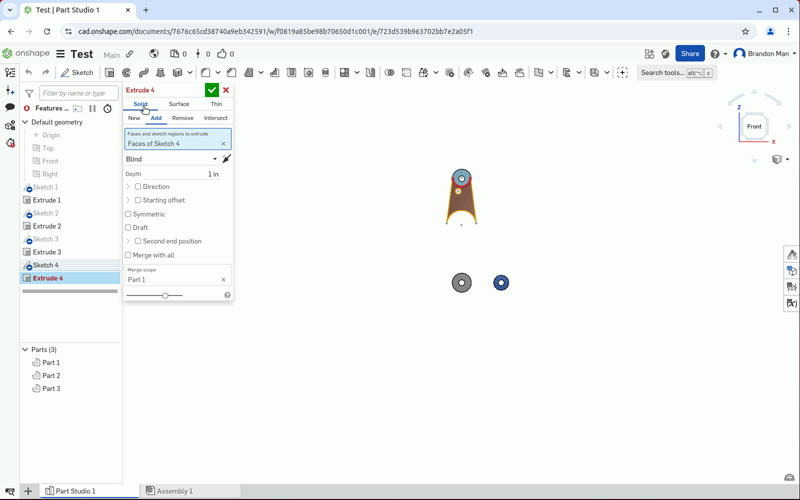
click(143, 106)
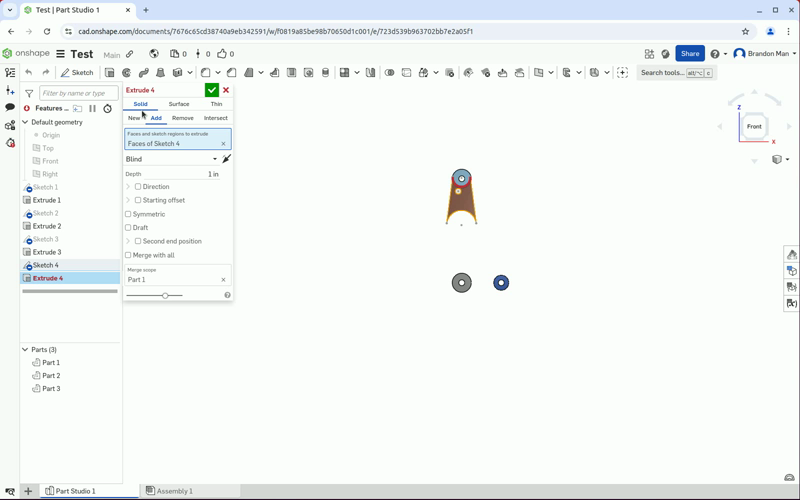
mouse_move(137, 120)
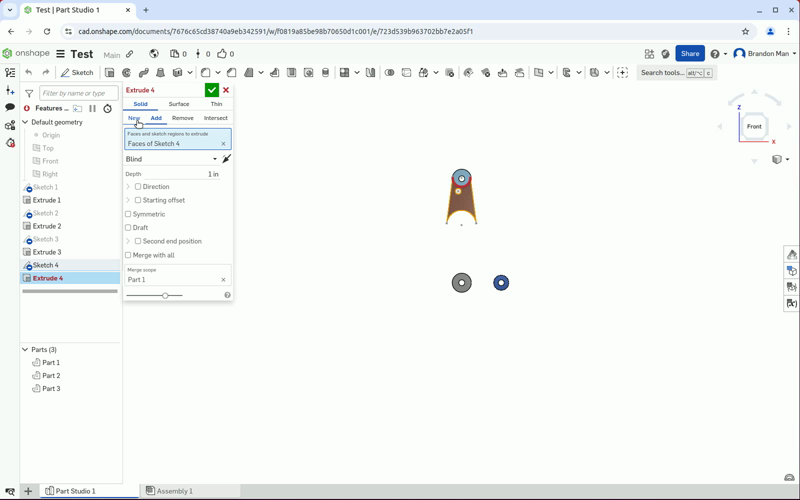
click(137, 120)
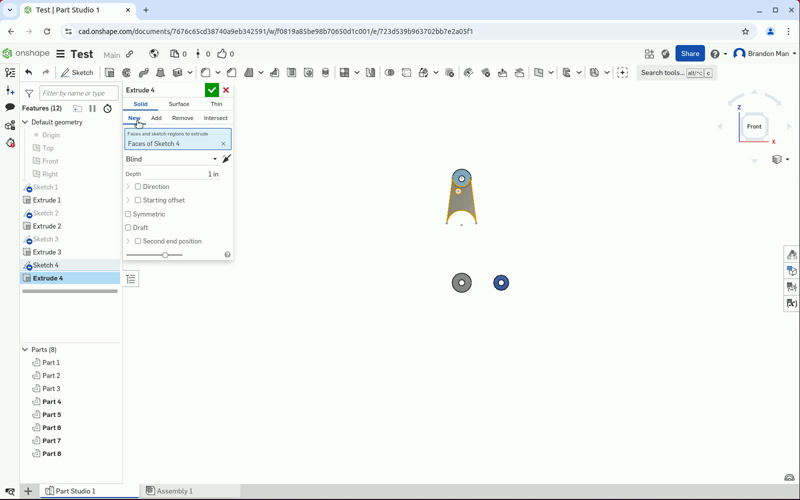
key(tab, 4)
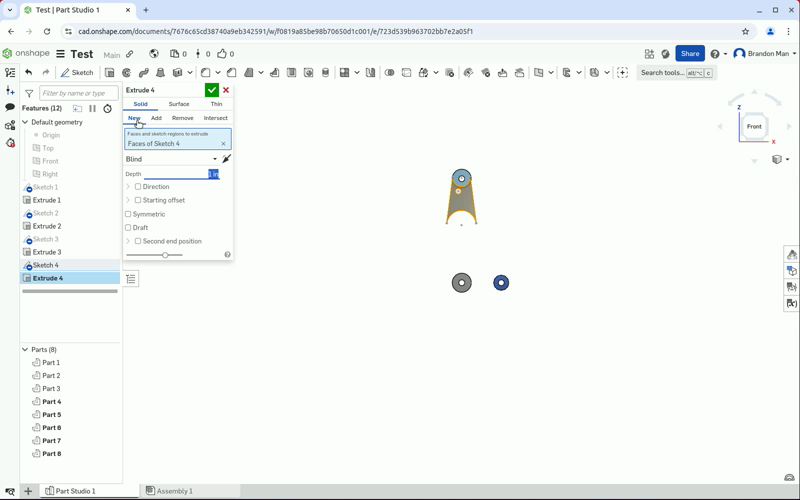
text(0.481)
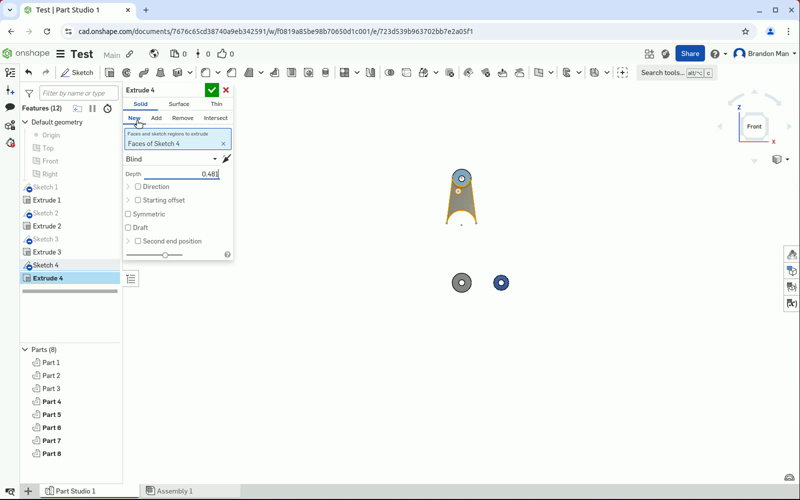
key(enter)
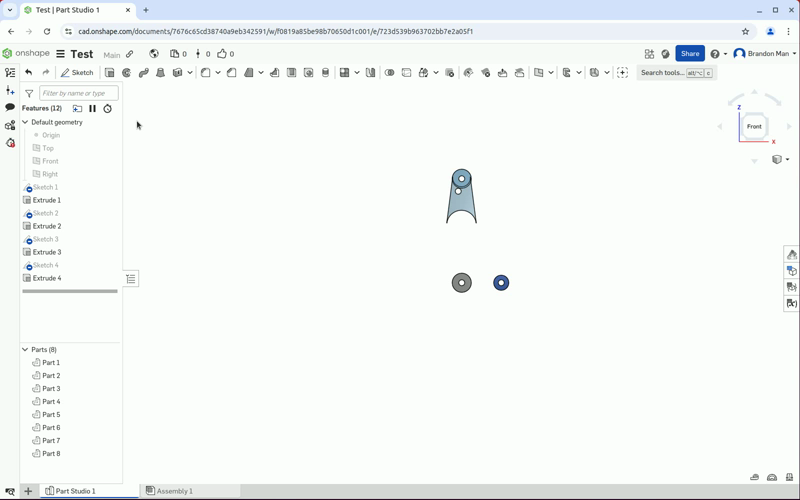
key(shift+h)
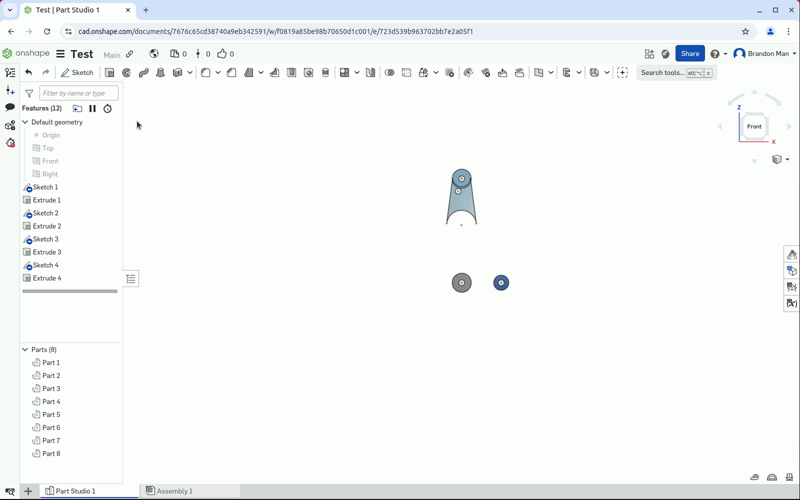
key(shift+h)
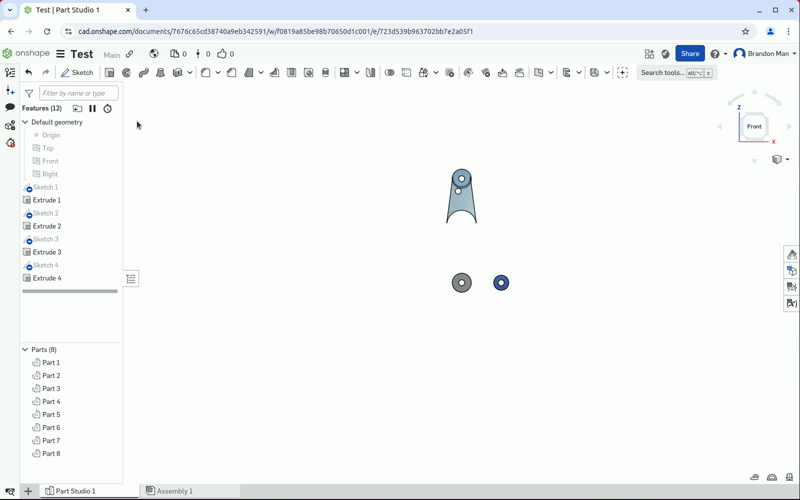
mouse_move(73, 189)
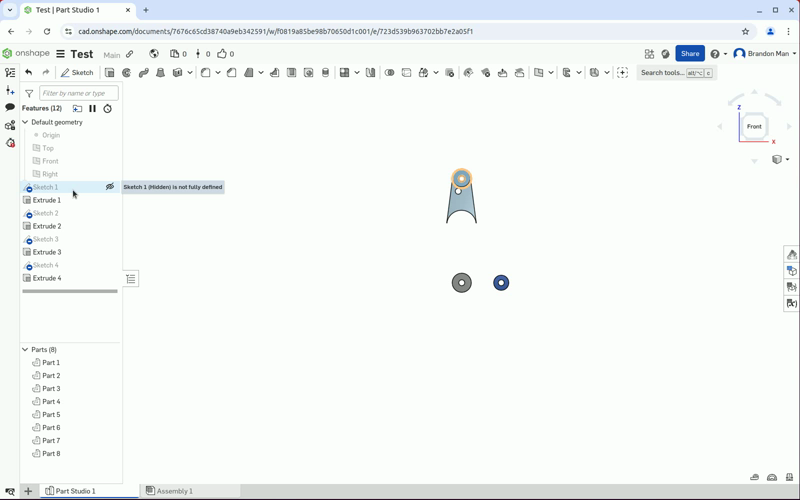
click(73, 189)
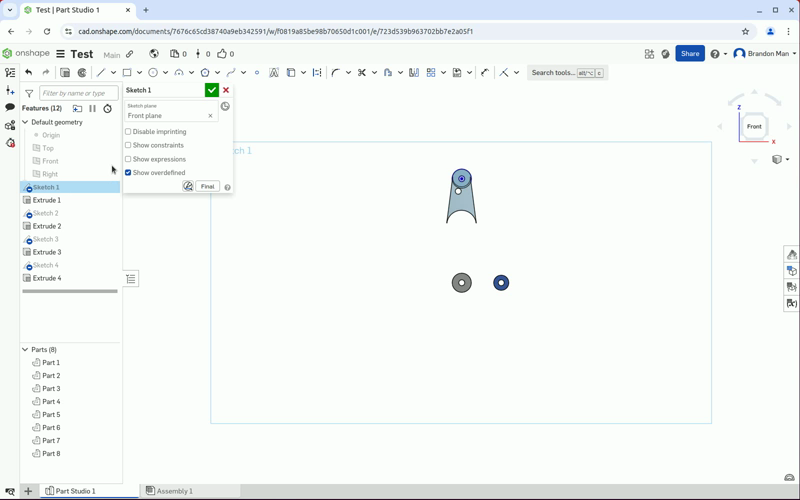
mouse_move(229, 92)
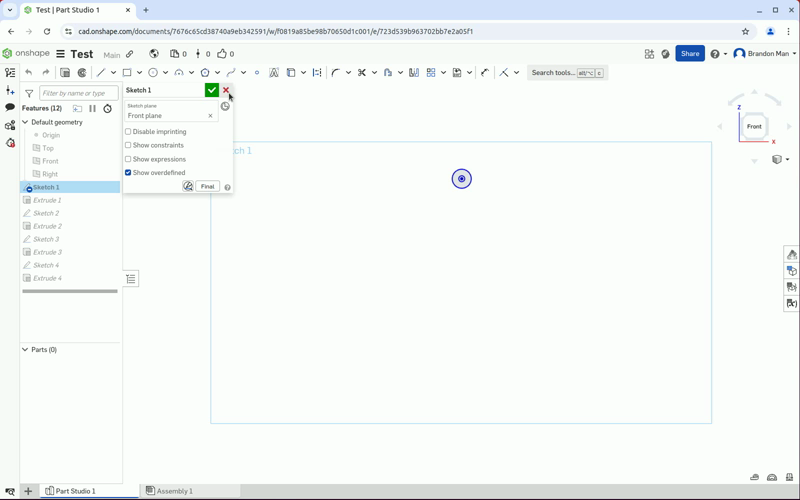
click(229, 92)
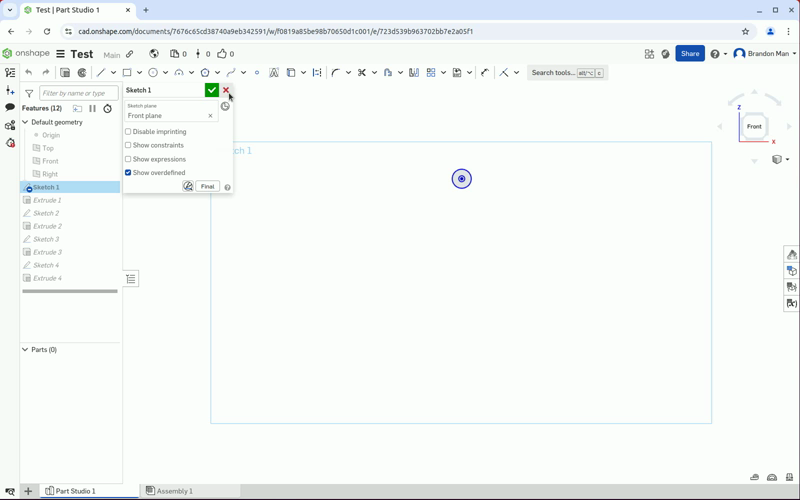
key(shift+s)
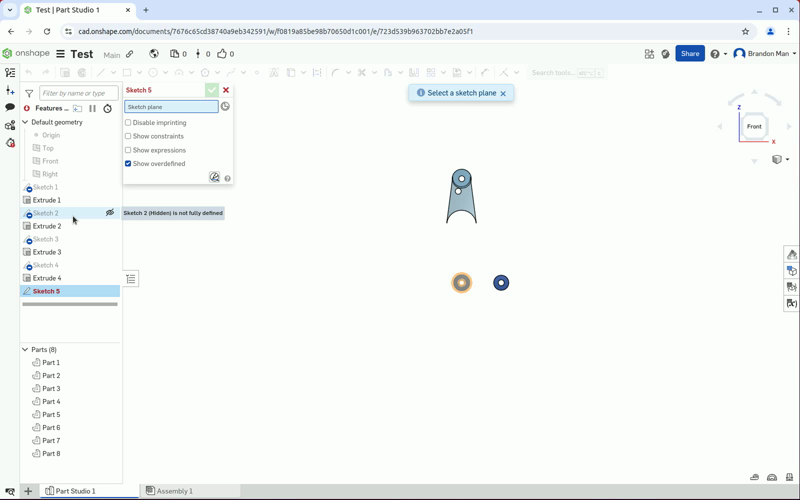
scroll(3)
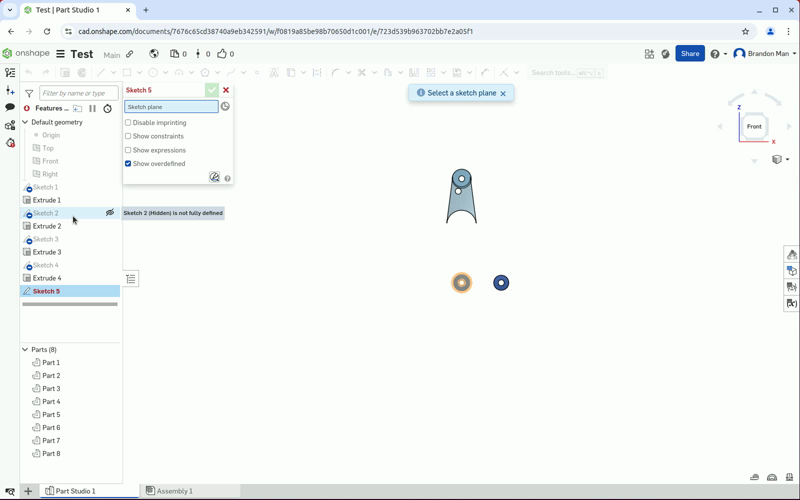
mouse_move(73, 163)
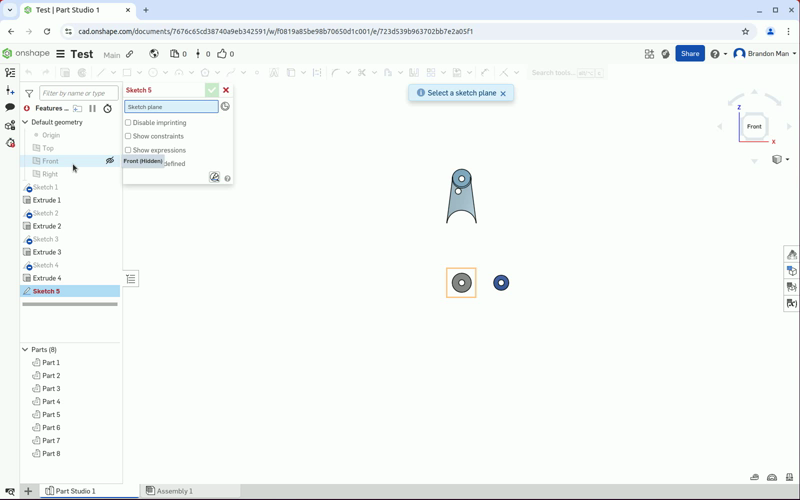
click(73, 163)
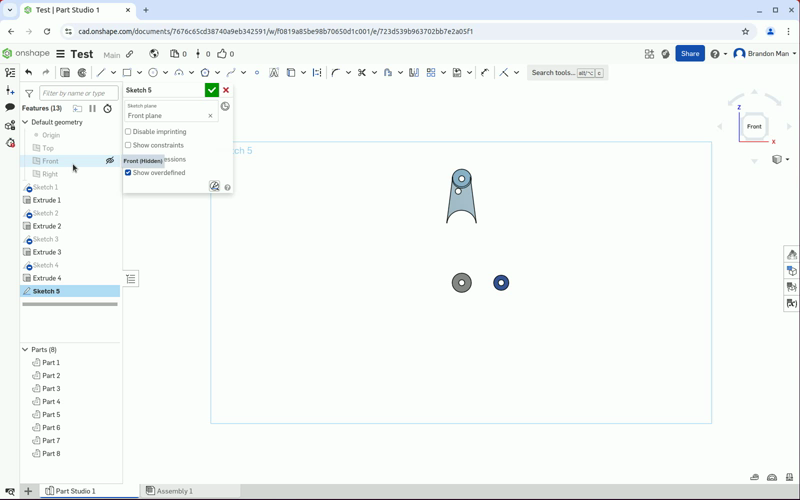
mouse_move(73, 352)
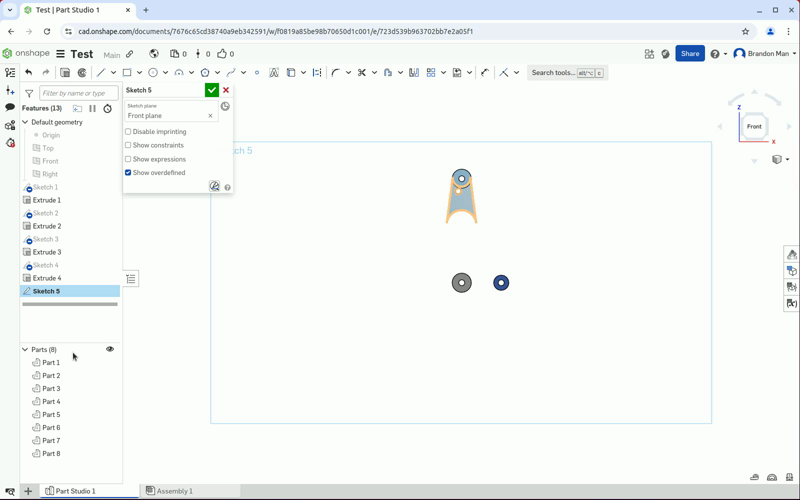
key(y)
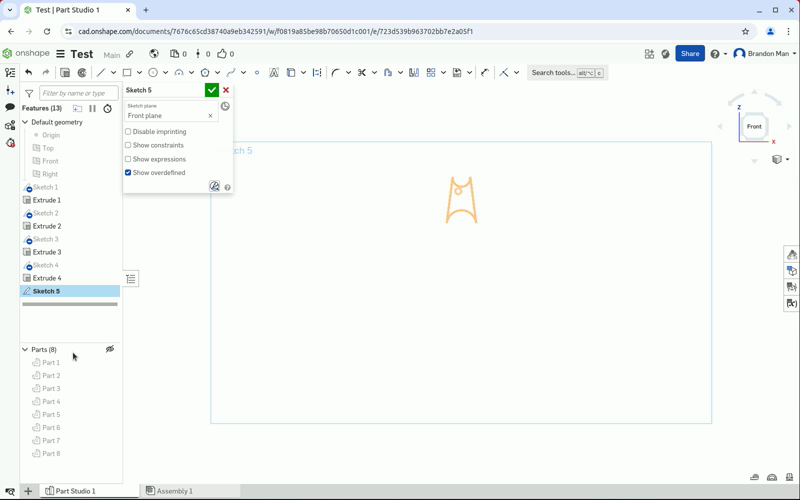
key(c)
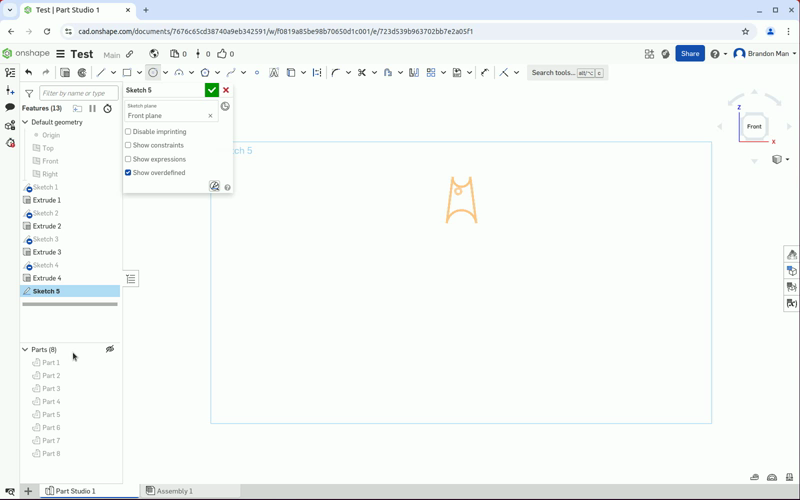
key_down(shift)
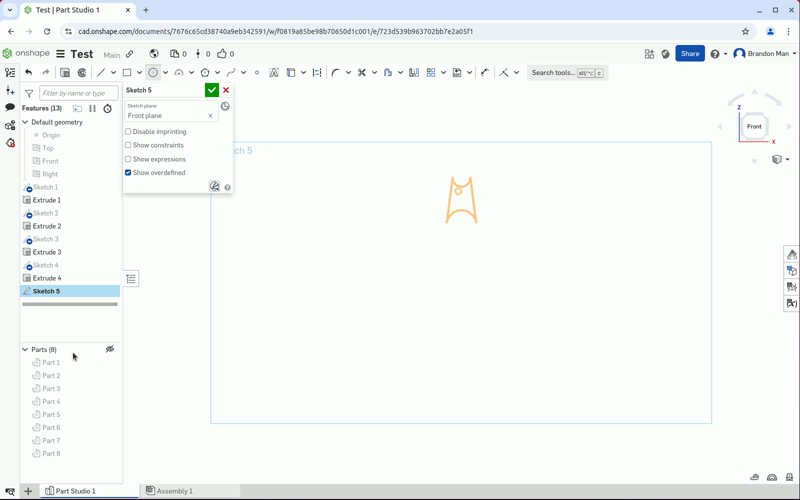
mouse_move(461, 225)
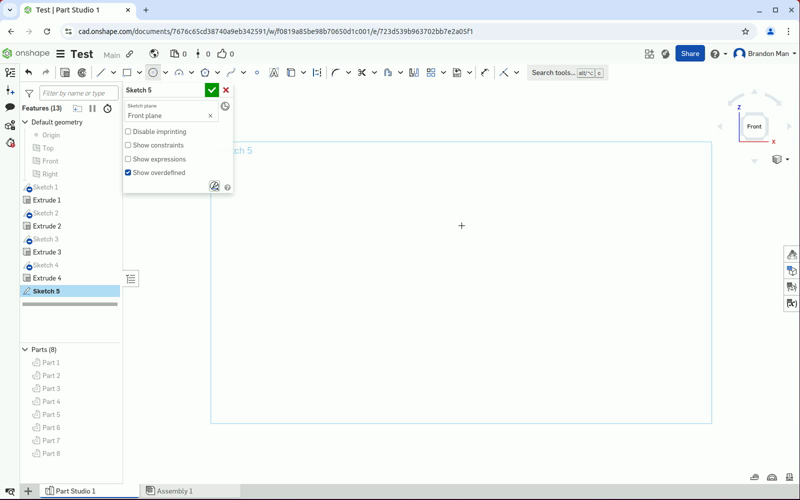
click(461, 225)
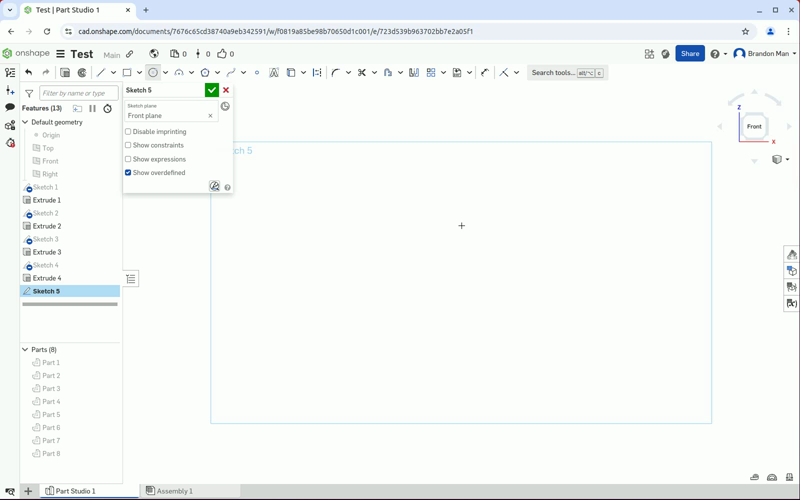
key_up(shift)
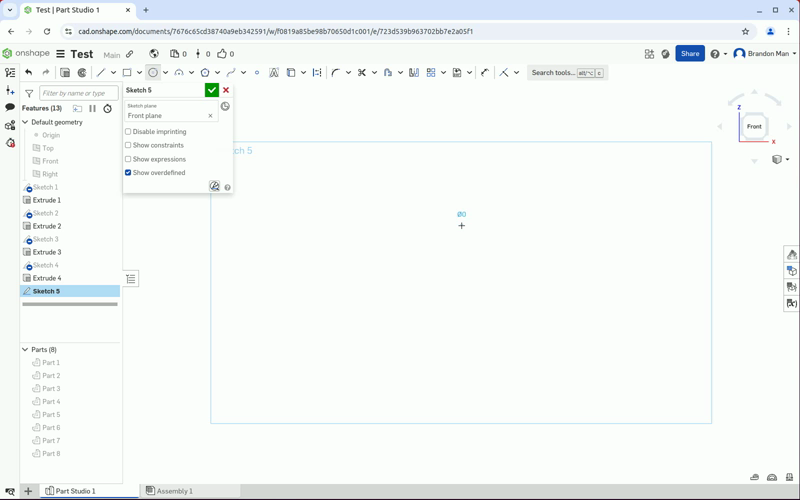
mouse_move(477, 225)
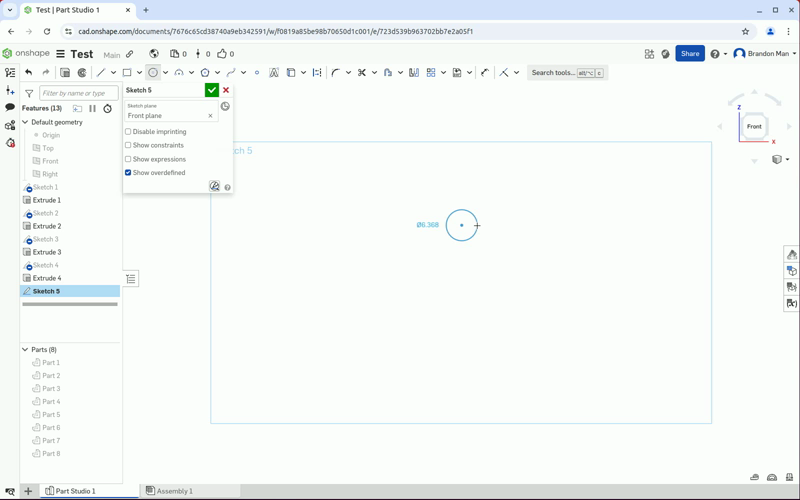
click(477, 225)
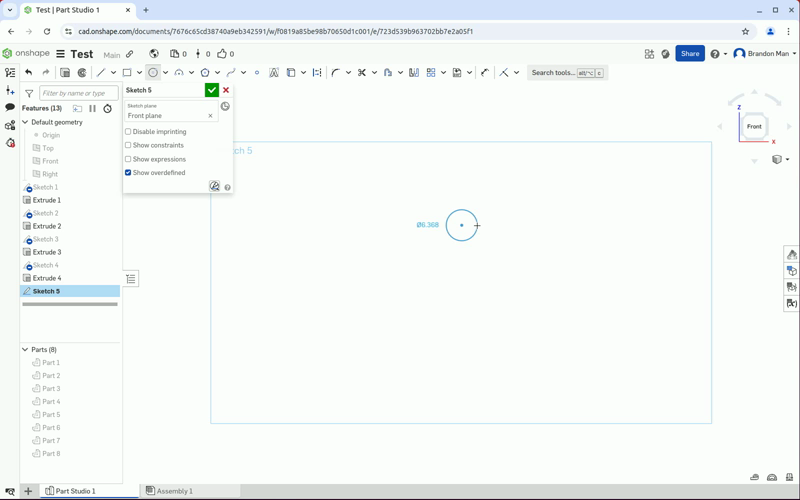
key(esc)
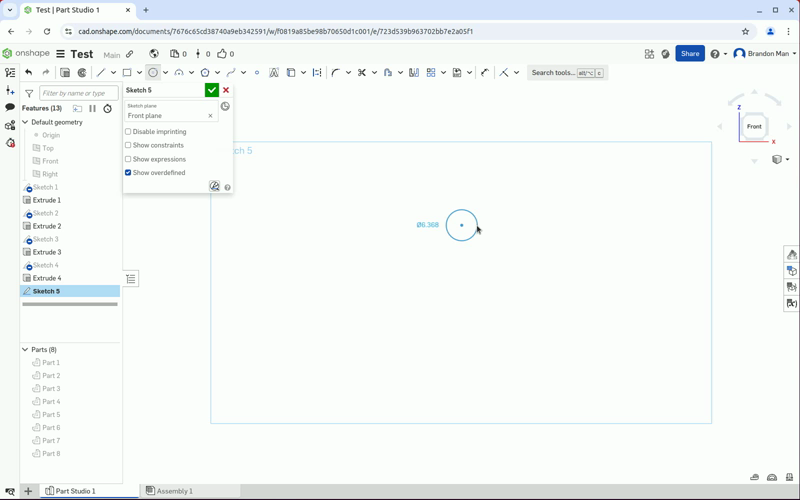
key(c)
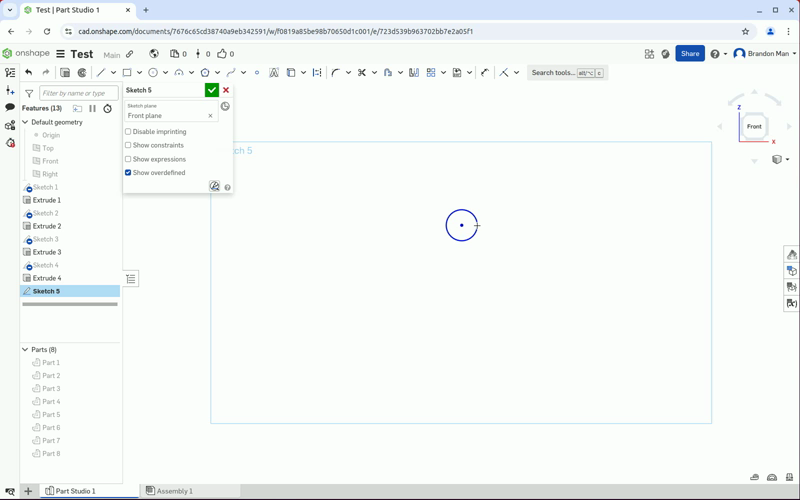
key_down(shift)
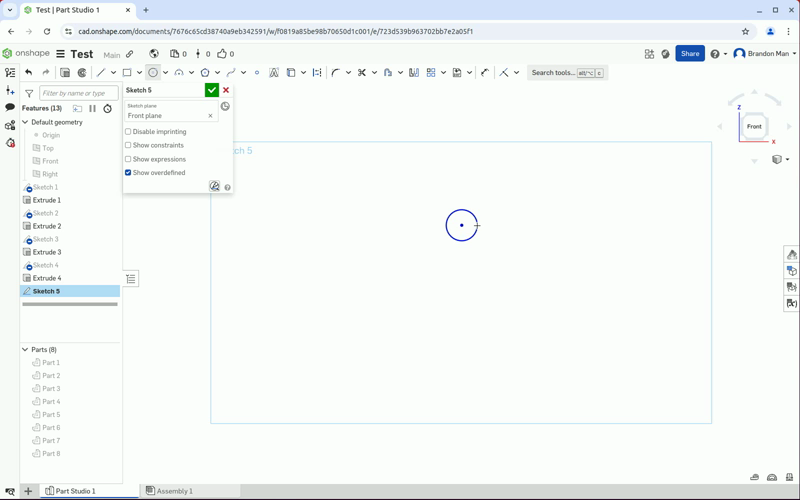
mouse_move(461, 225)
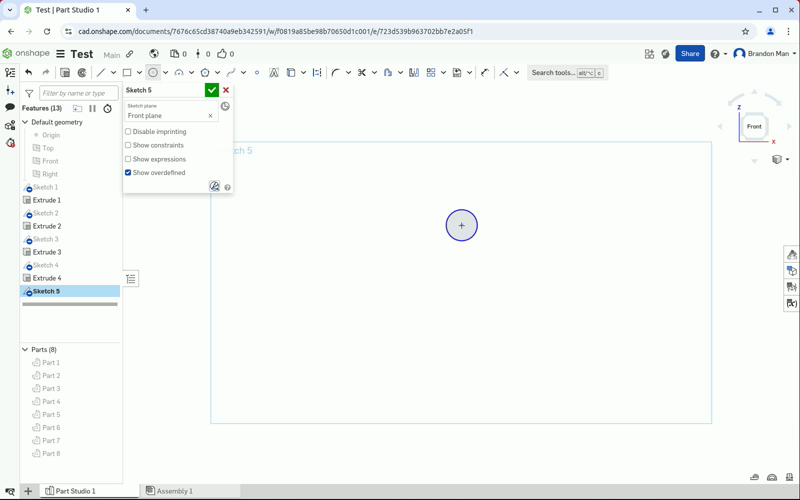
click(461, 225)
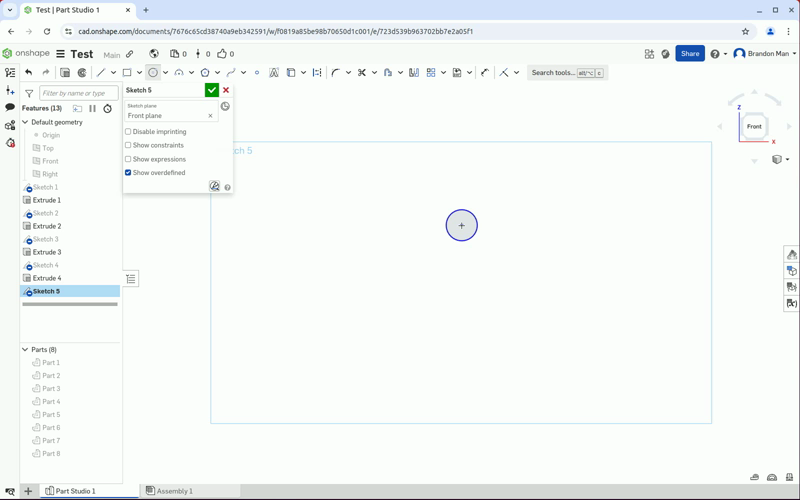
key_up(shift)
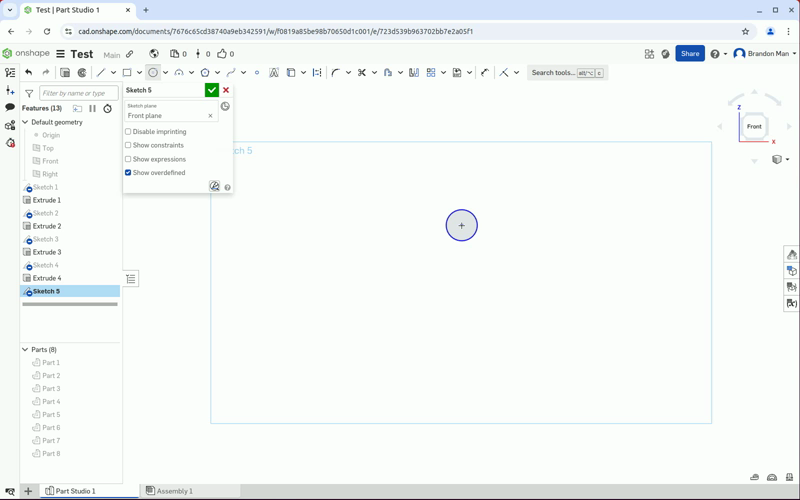
mouse_move(465, 225)
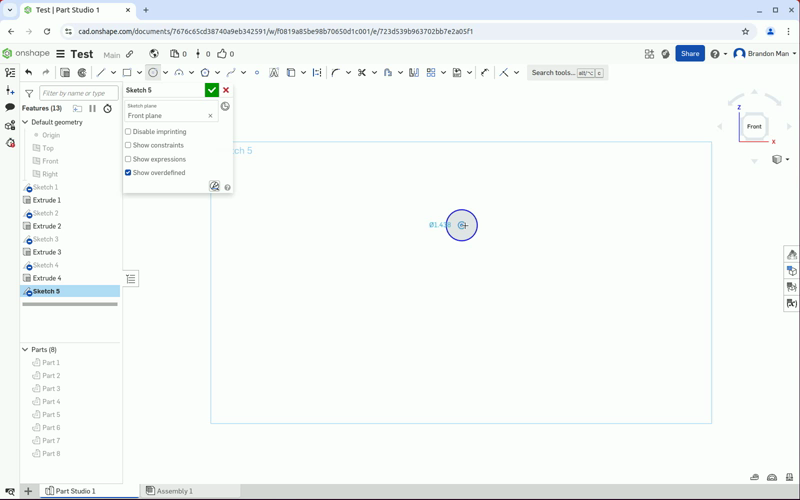
scroll(6)
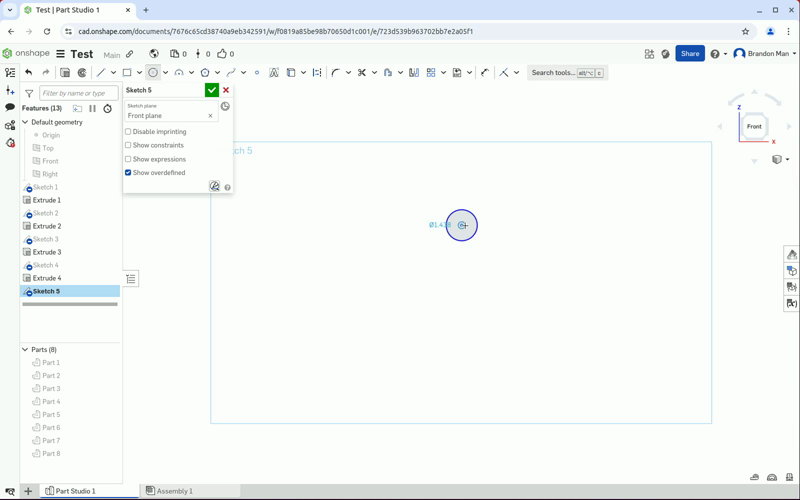
scroll(6)
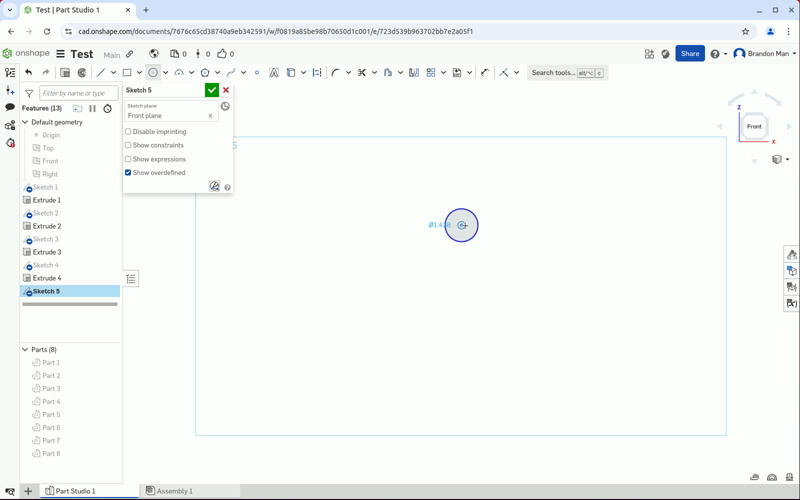
scroll(6)
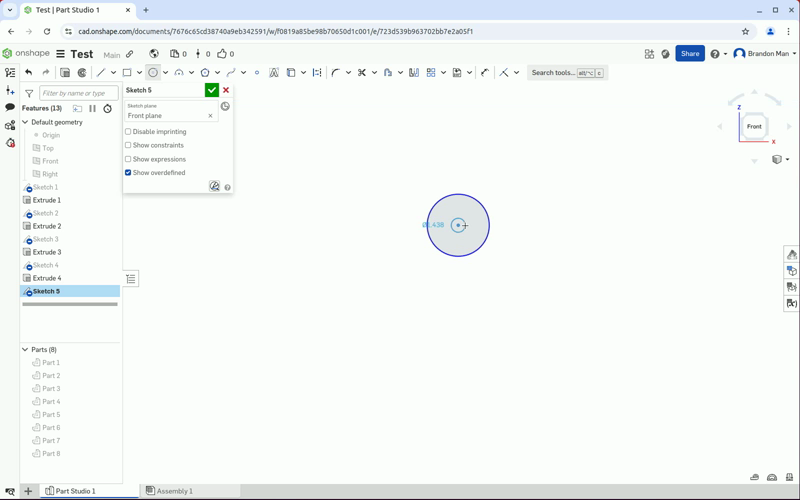
scroll(6)
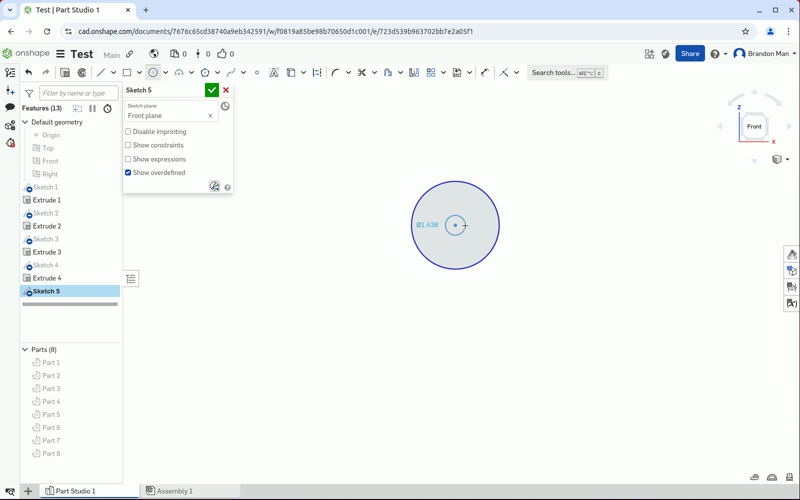
scroll(6)
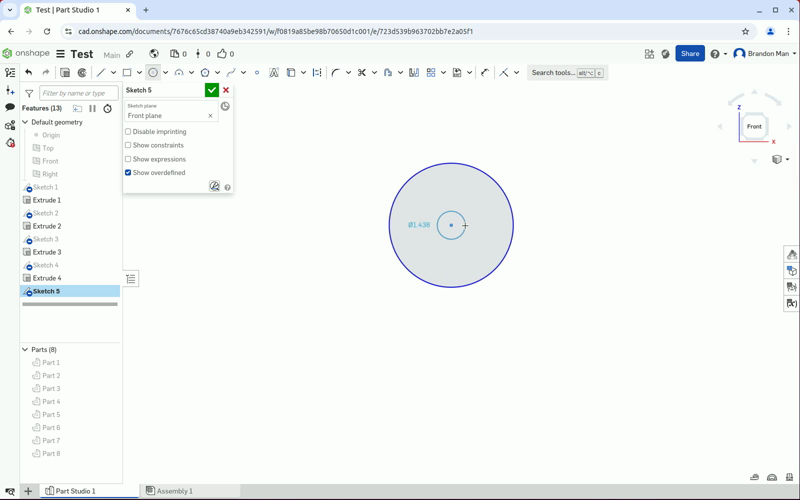
scroll(6)
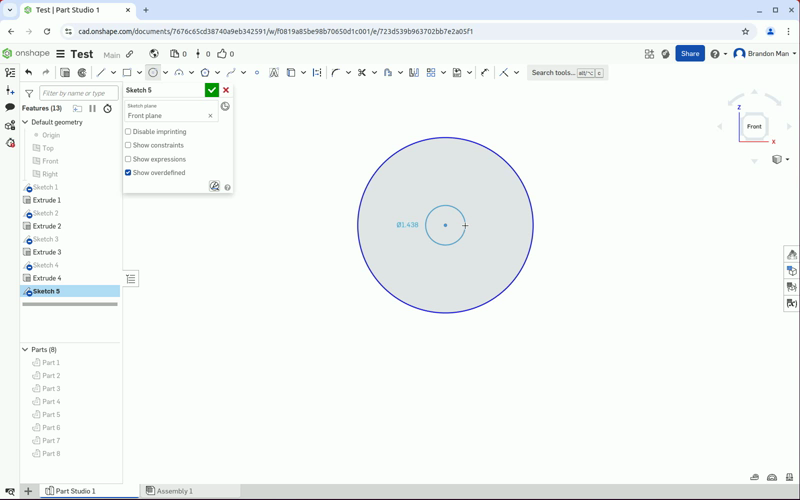
scroll(6)
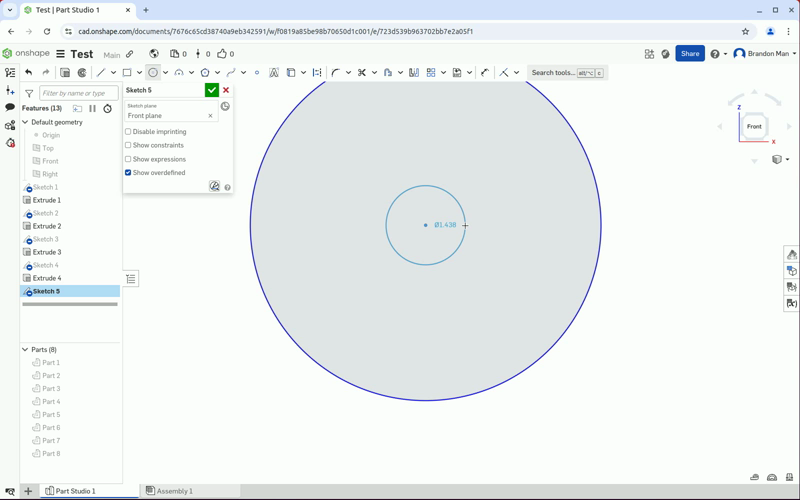
click(465, 225)
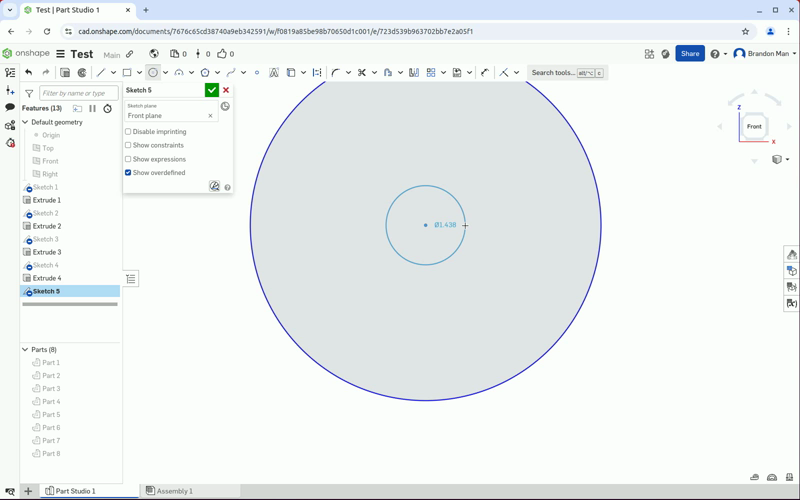
scroll(-6)
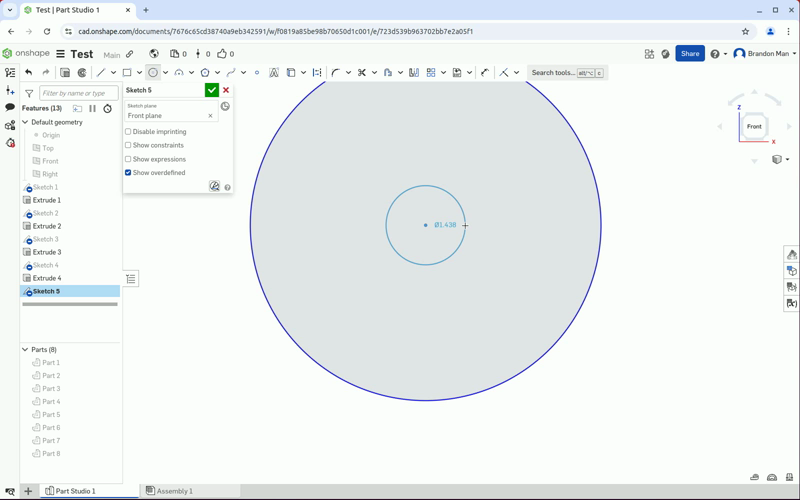
scroll(-6)
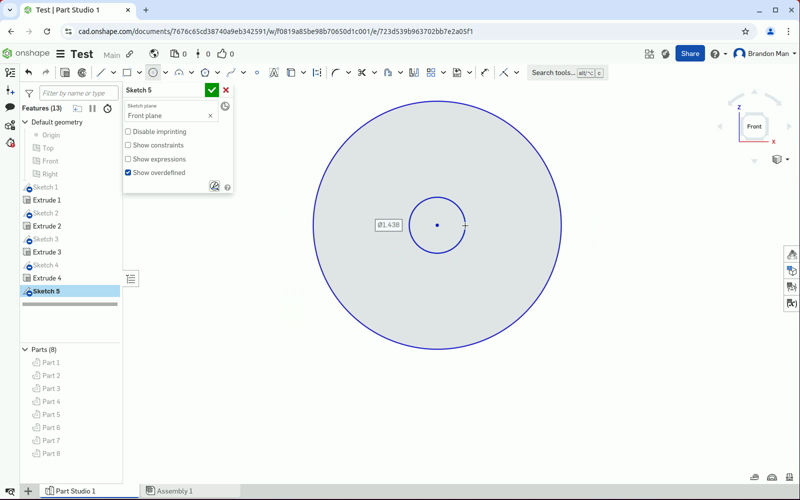
scroll(-6)
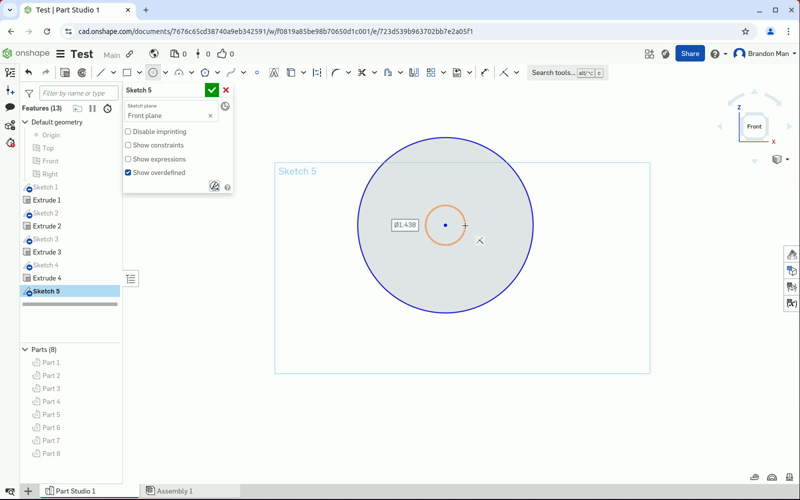
scroll(-6)
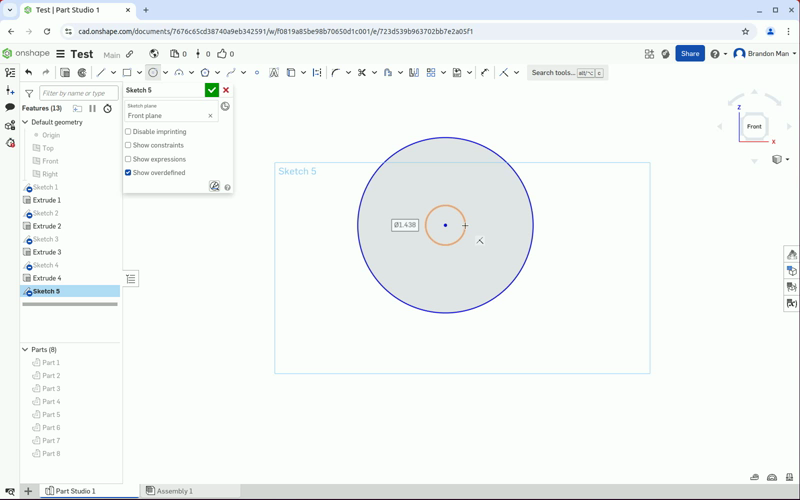
scroll(-6)
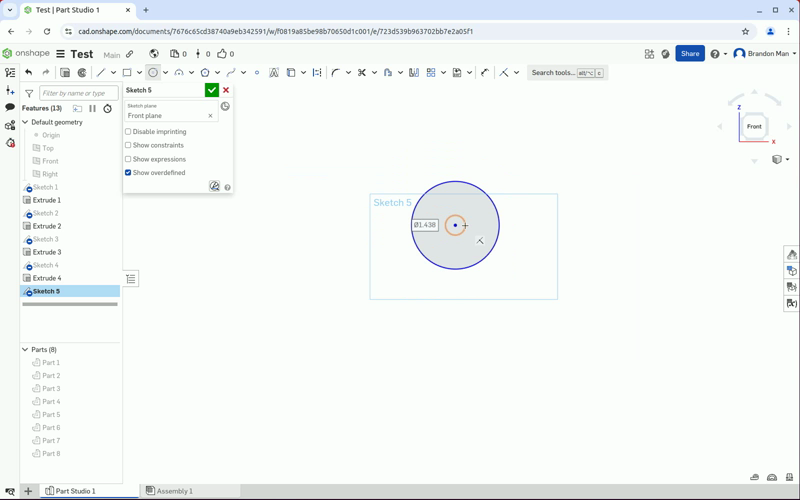
scroll(-6)
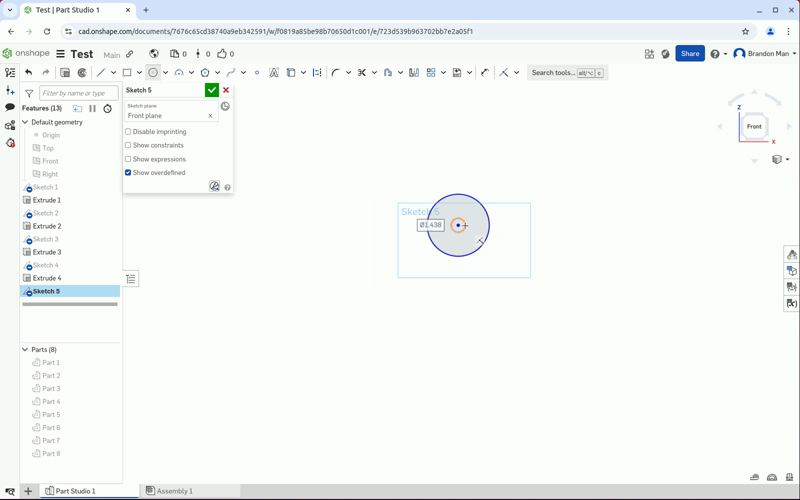
scroll(-6)
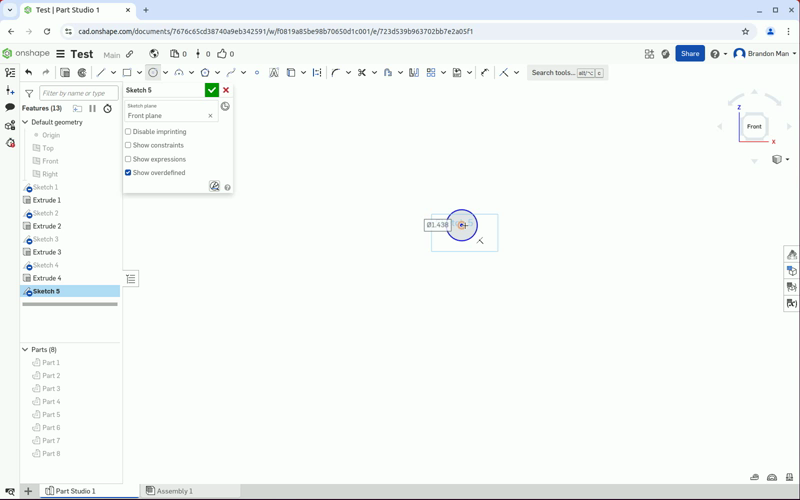
key(esc)
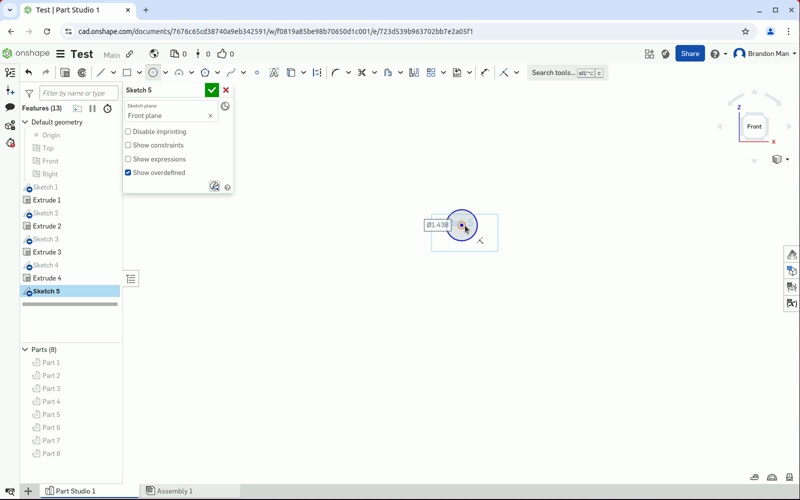
mouse_move(459, 239)
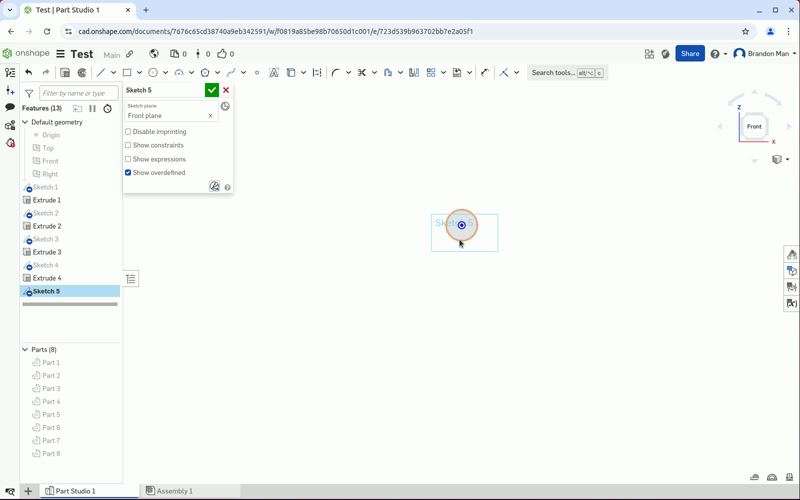
scroll(6)
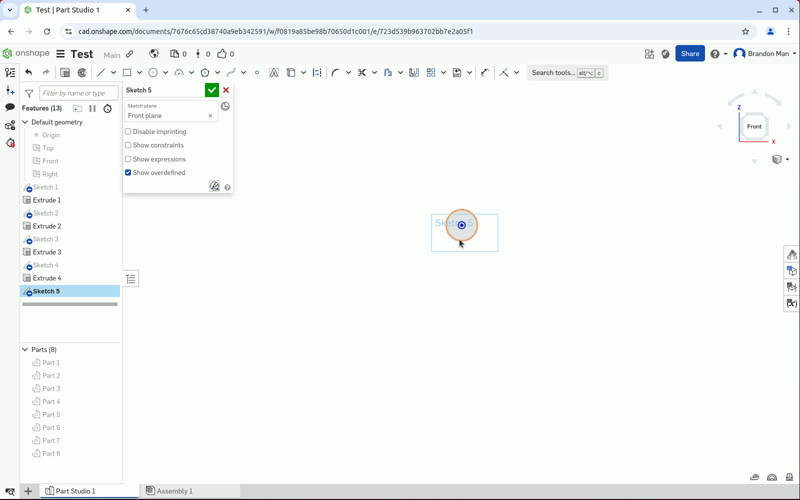
scroll(6)
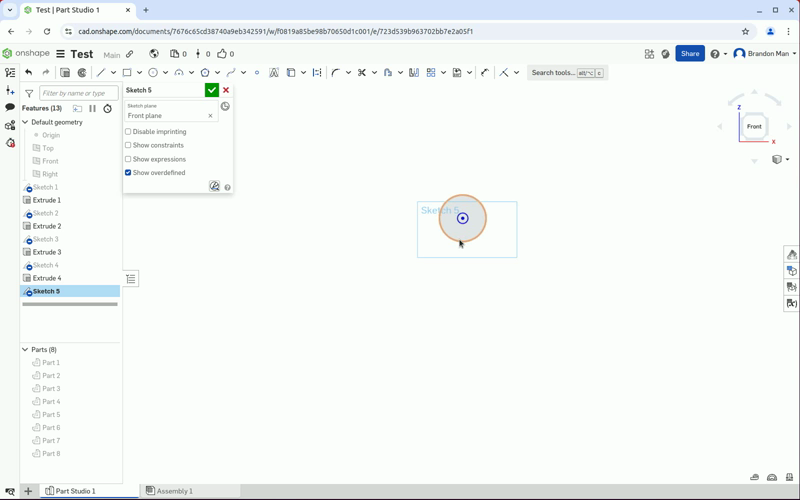
scroll(6)
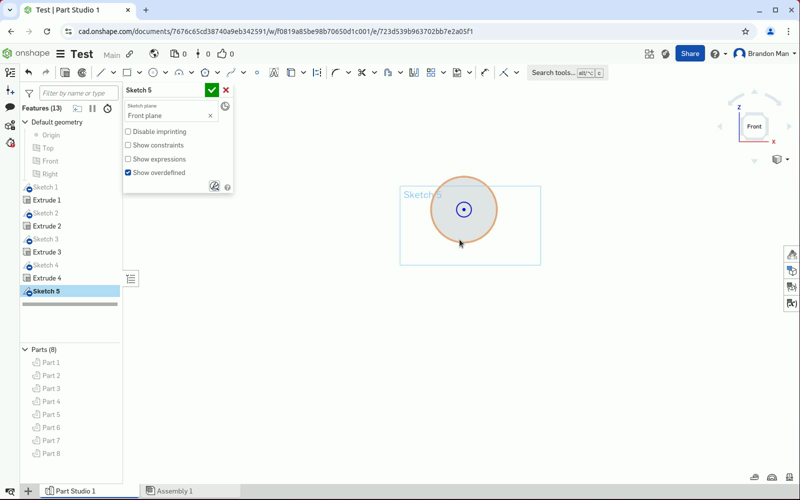
scroll(6)
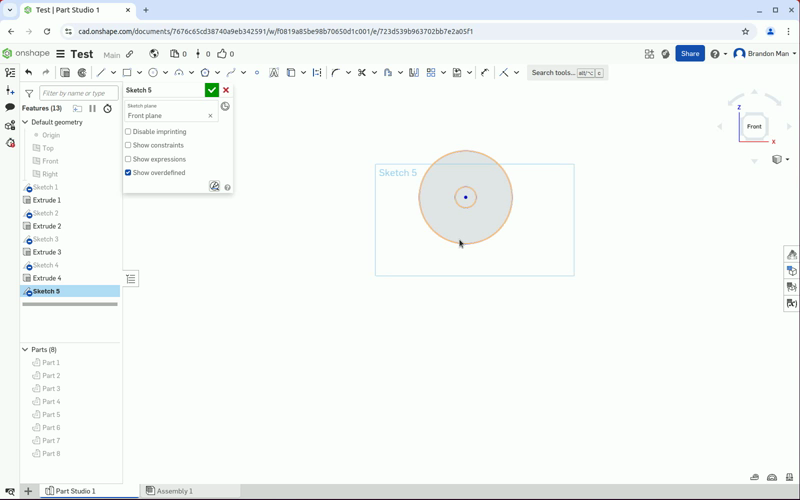
scroll(6)
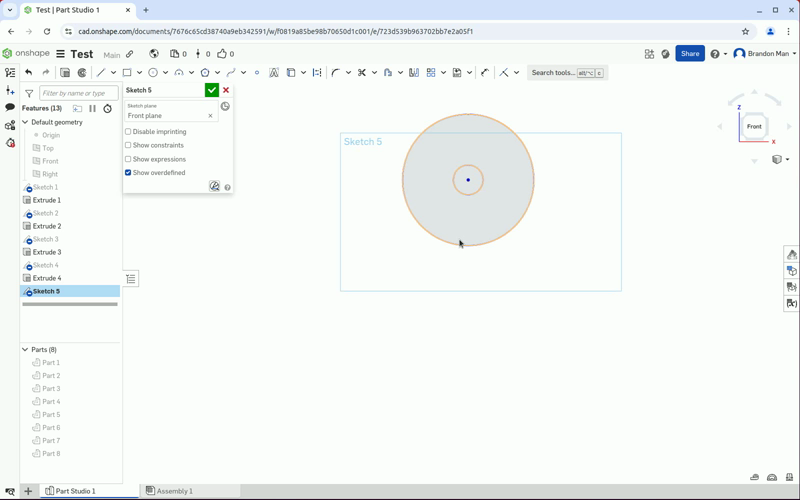
scroll(6)
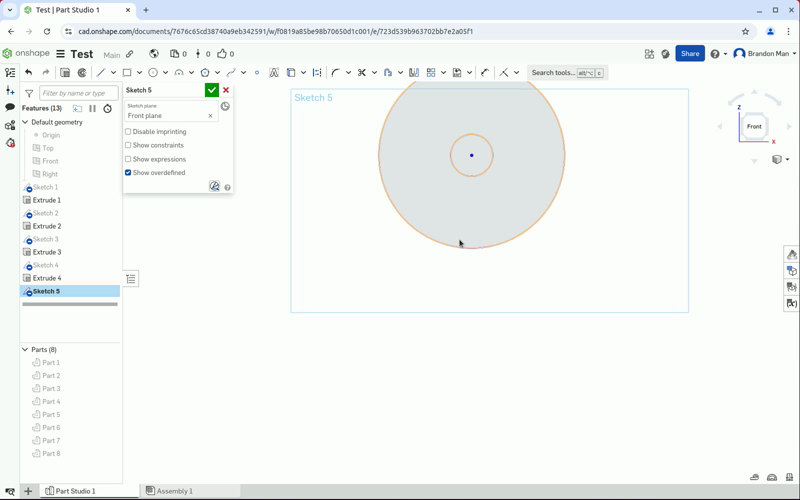
scroll(6)
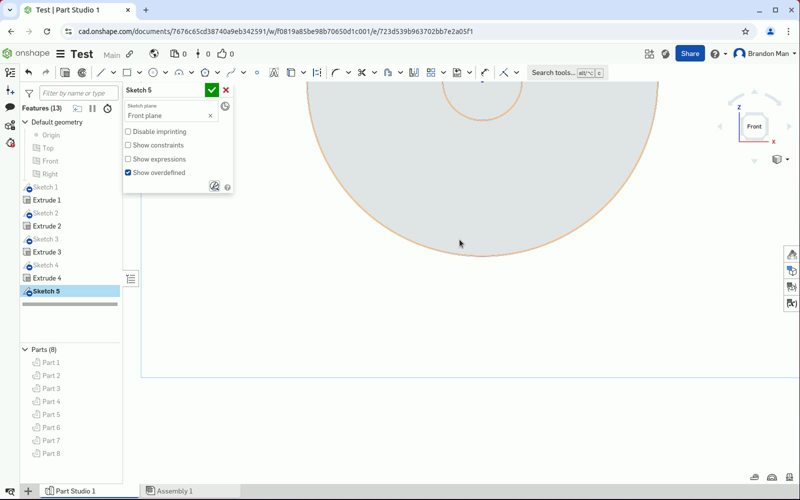
click(459, 239)
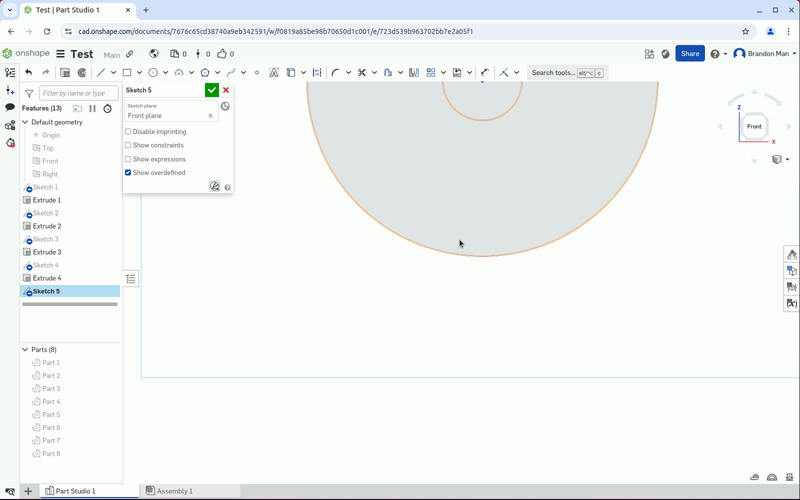
scroll(-6)
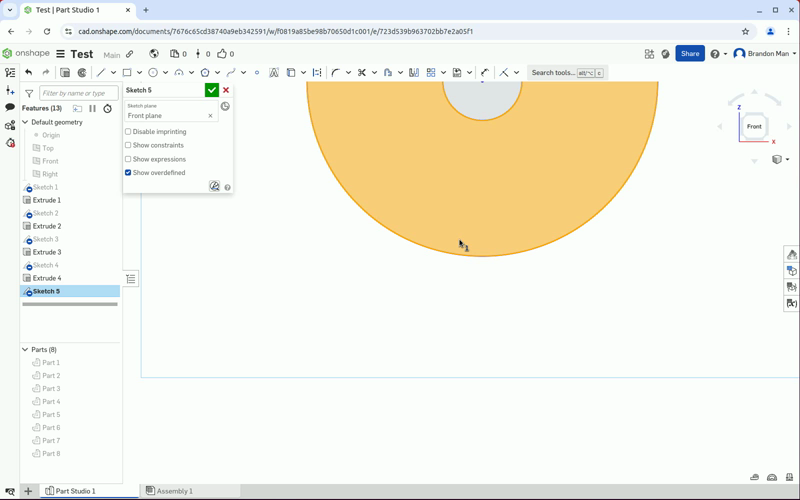
scroll(-6)
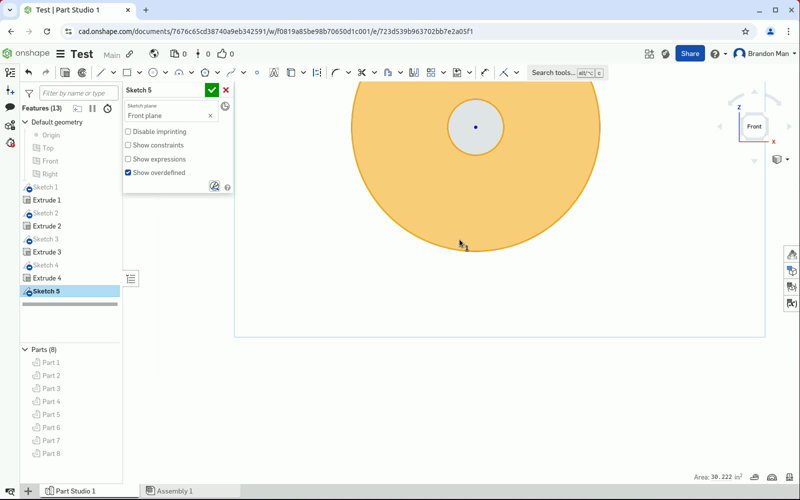
scroll(-6)
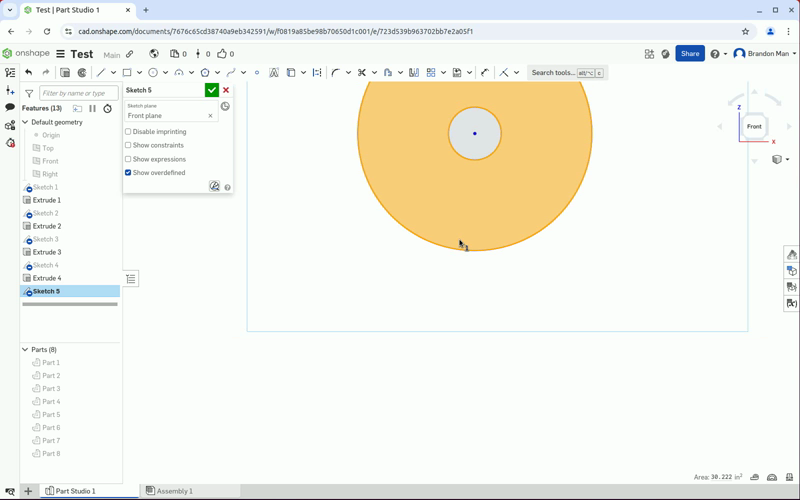
scroll(-6)
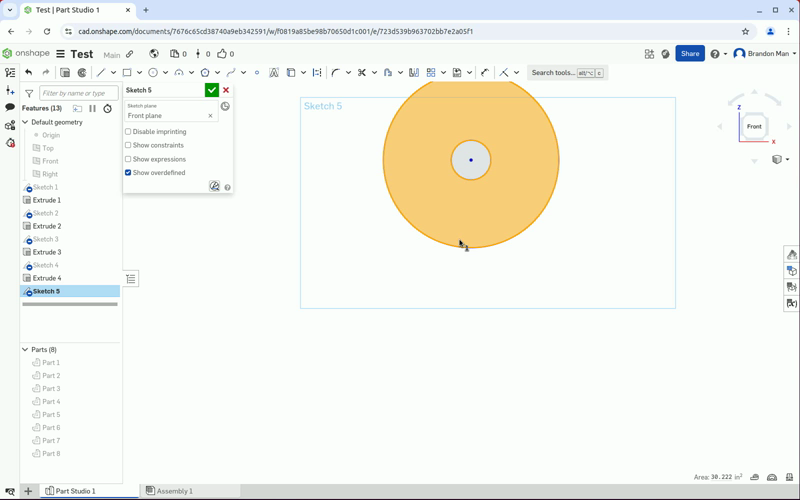
scroll(-6)
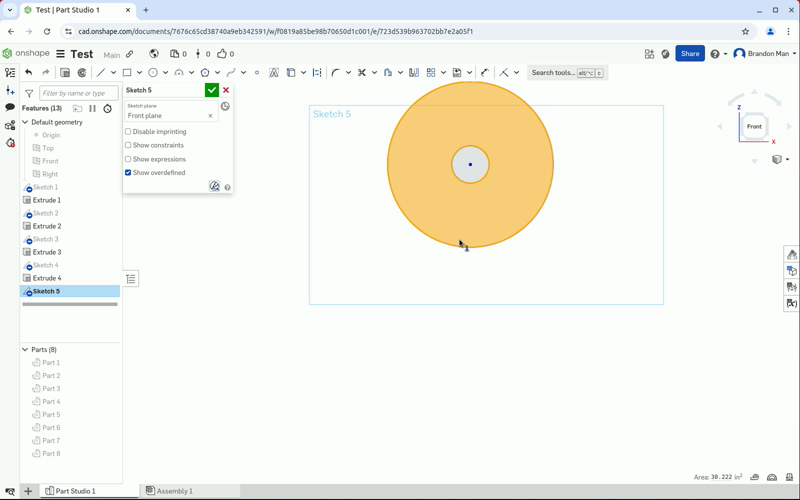
scroll(-6)
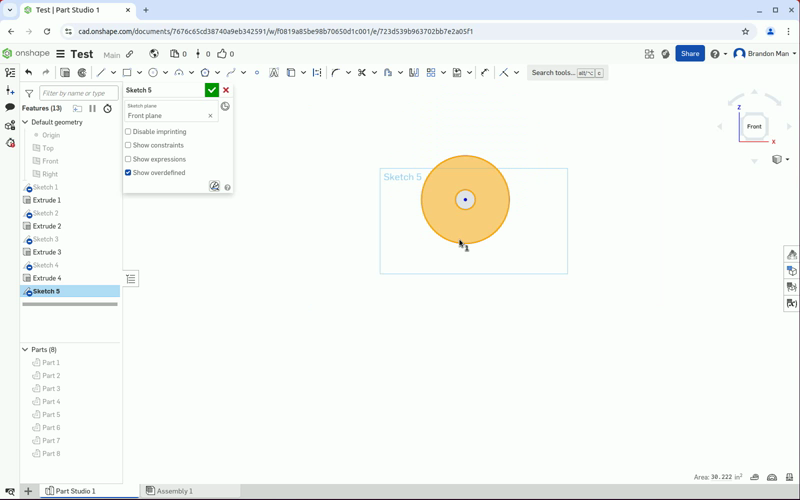
scroll(-6)
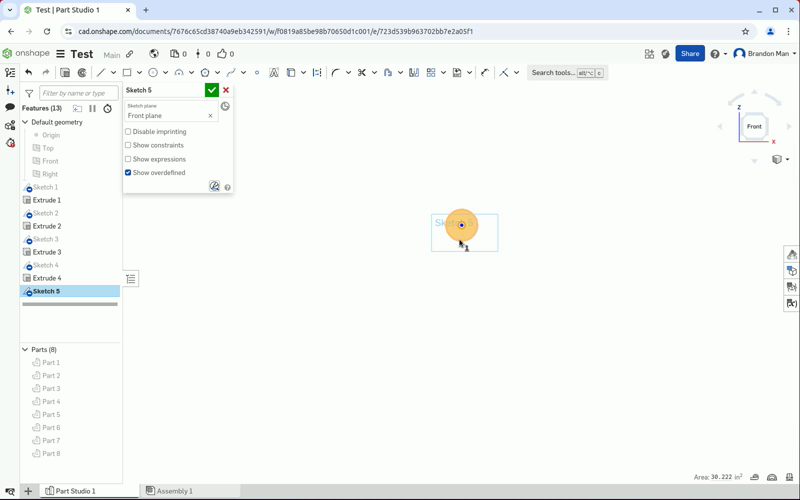
mouse_move(73, 352)
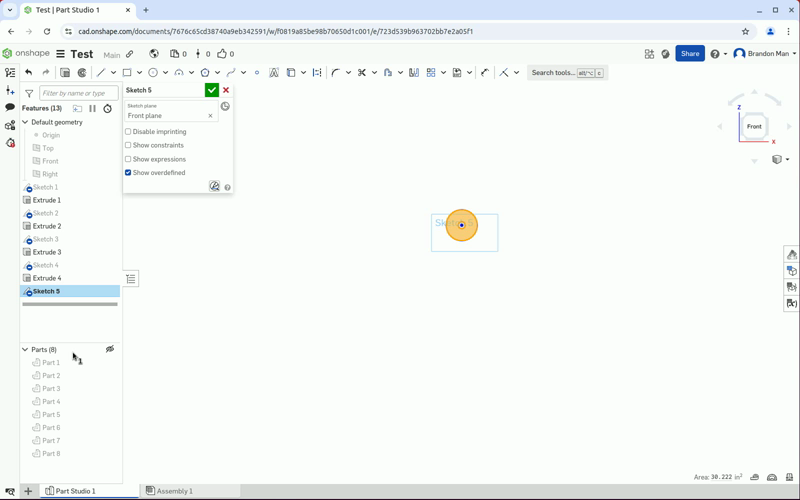
key(shift+y)
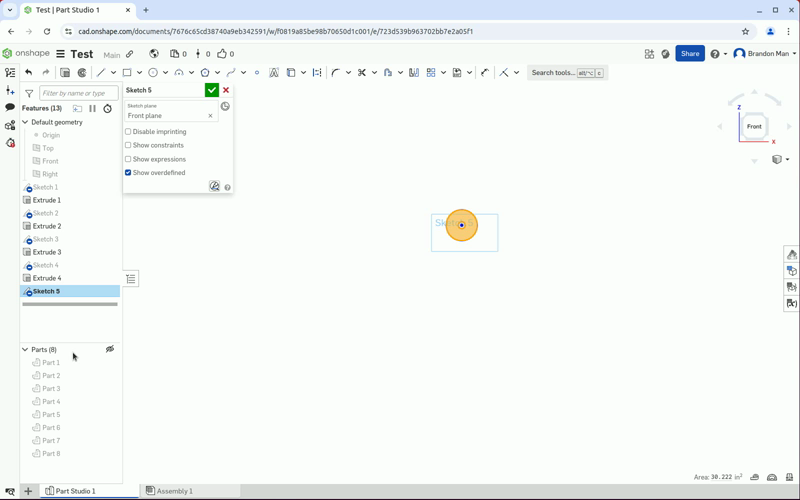
key(shift+e)
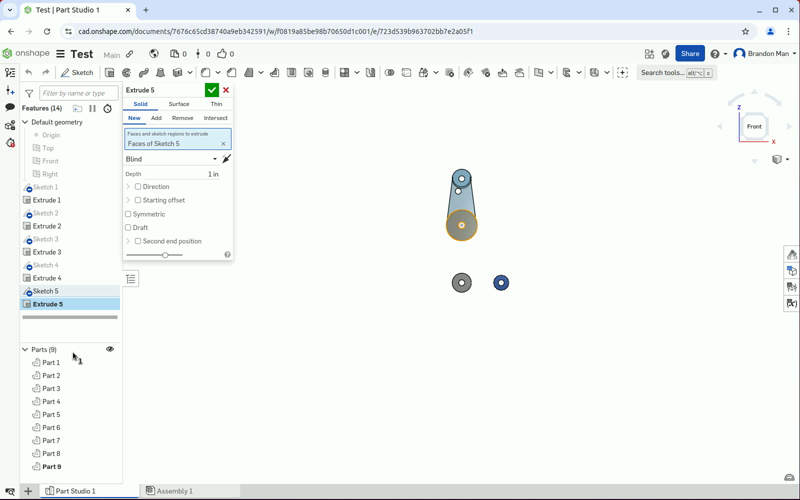
mouse_move(143, 106)
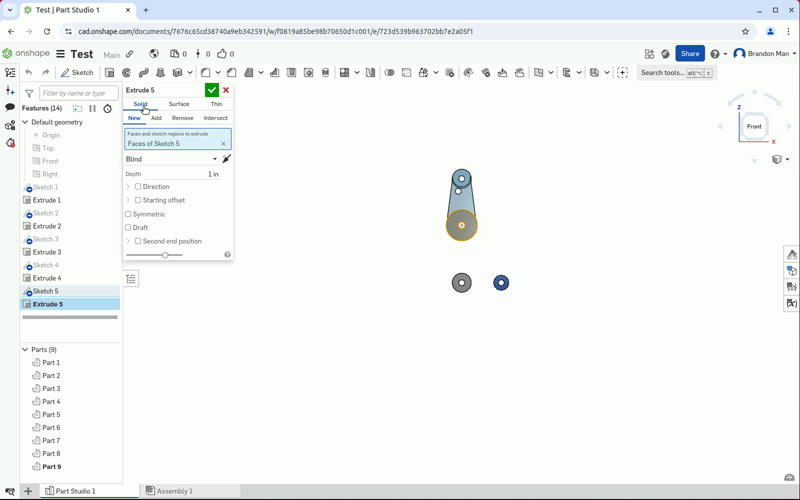
click(143, 106)
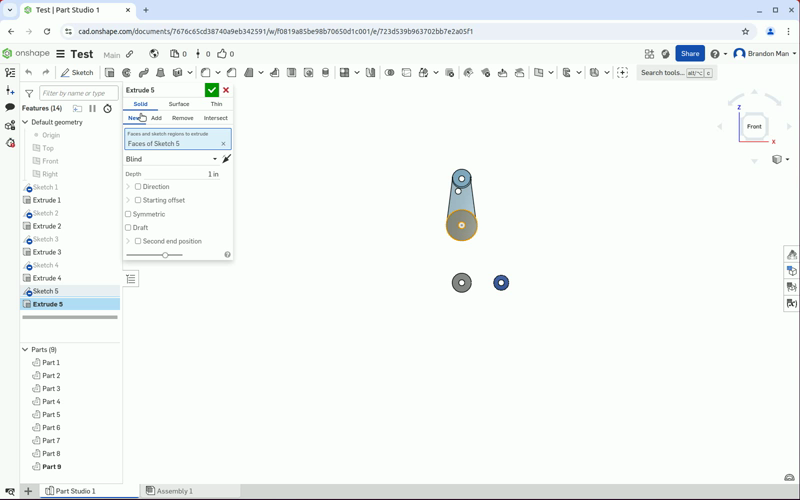
mouse_move(137, 120)
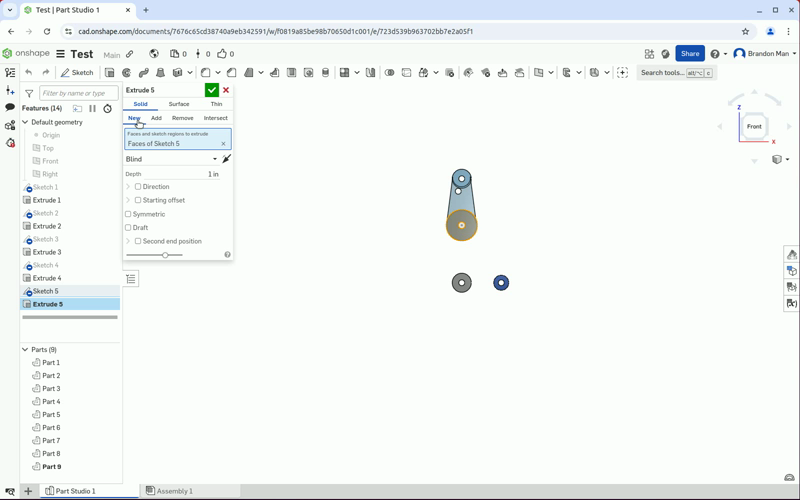
click(137, 120)
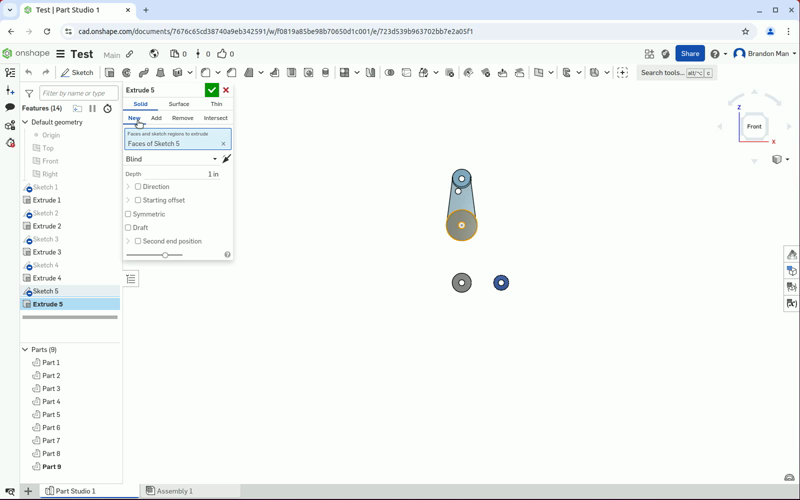
key(tab, 4)
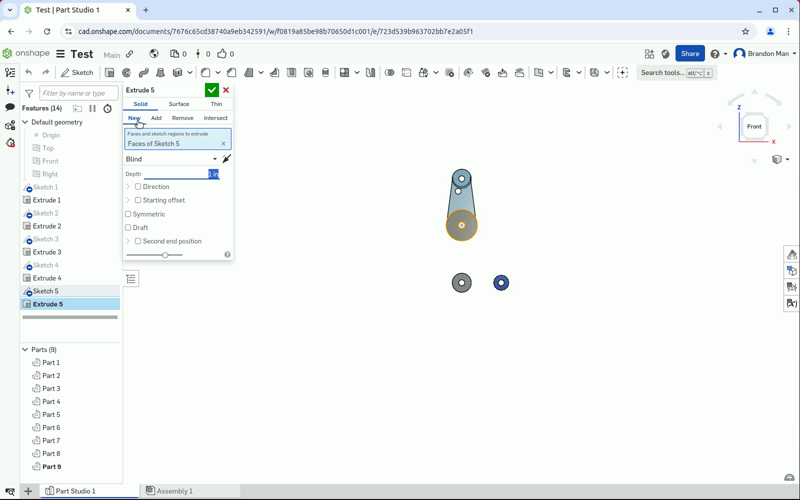
text(0.481)
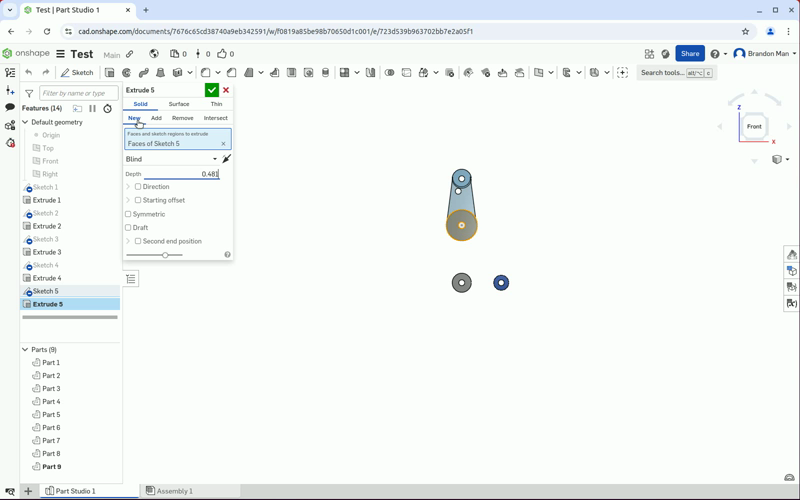
key(enter)
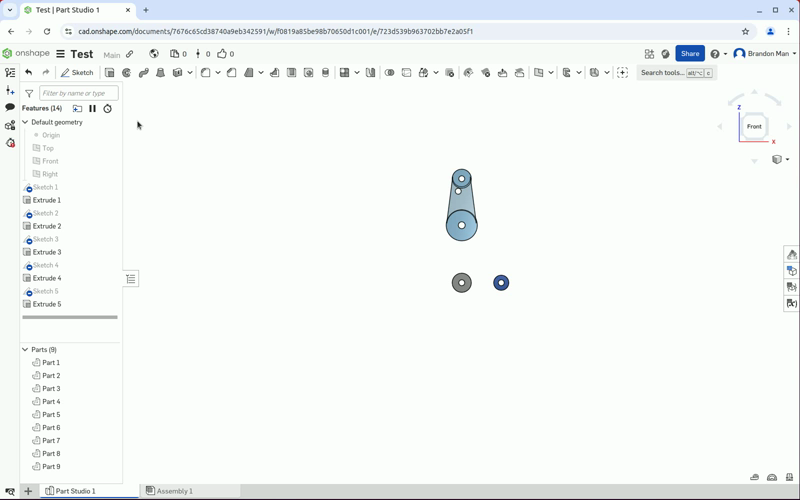
key(shift+h)
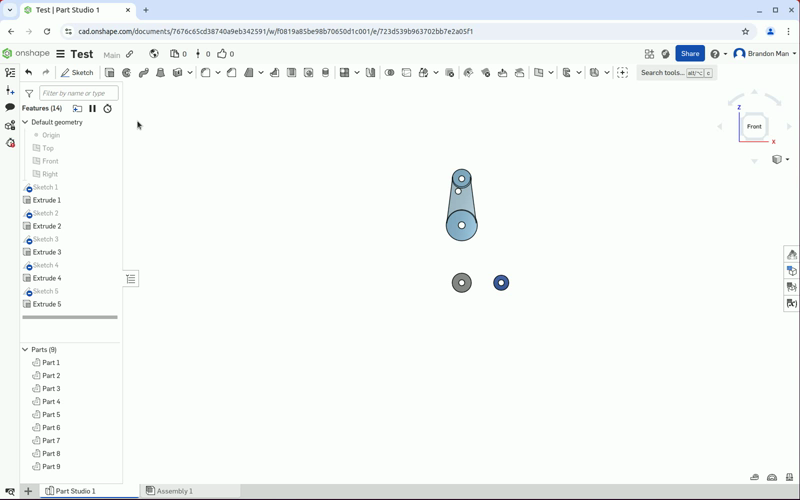
key(shift+h)
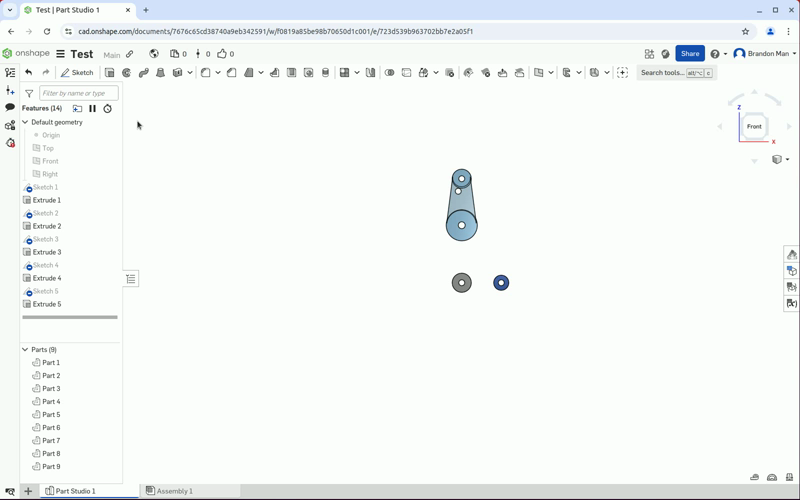
mouse_move(73, 189)
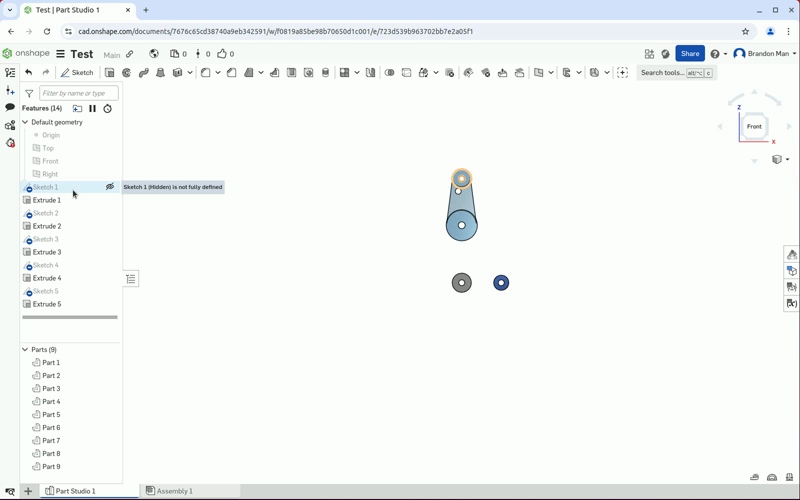
click(73, 189)
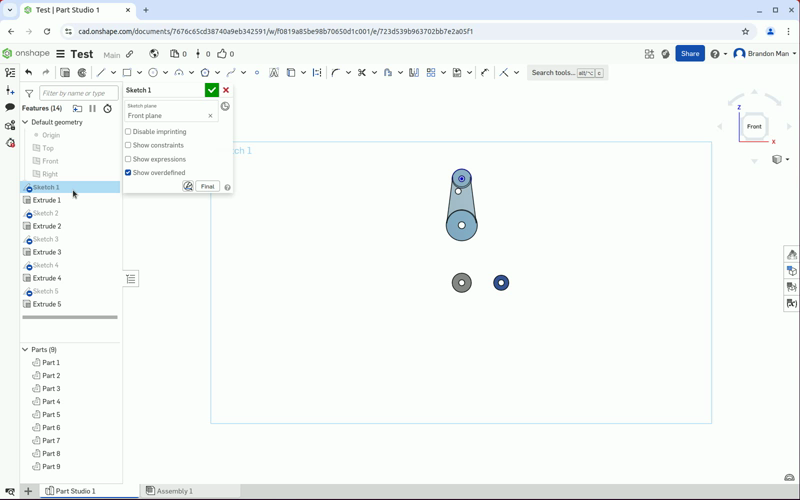
mouse_move(229, 92)
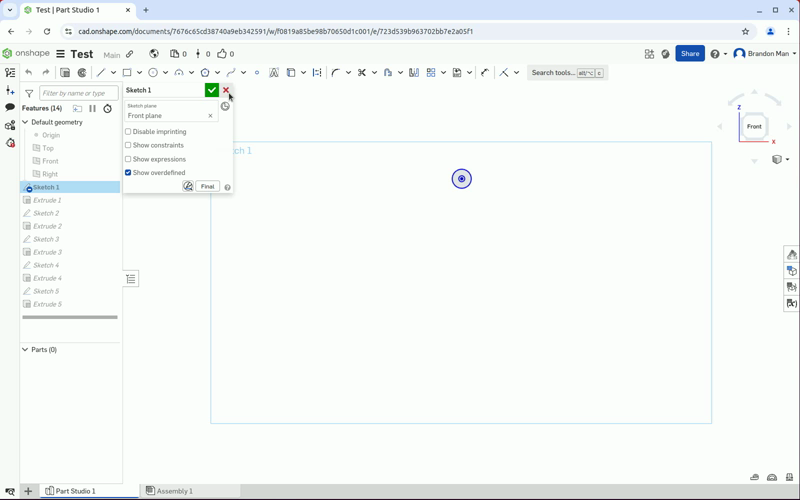
click(229, 92)
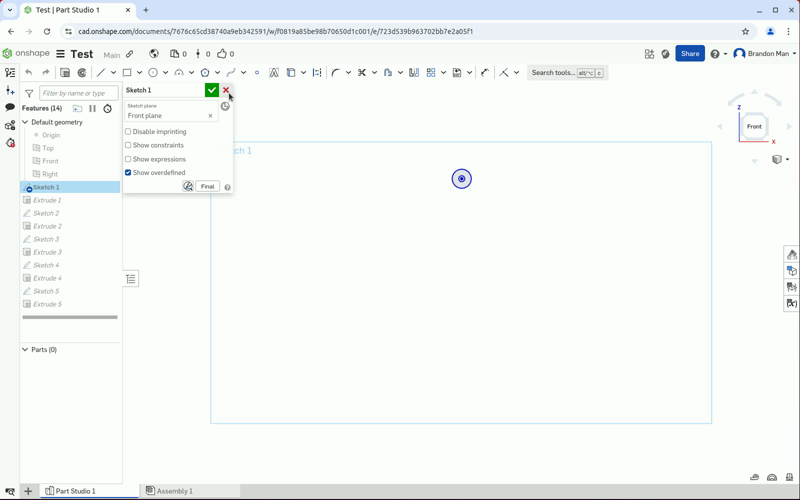
key(shift+s)
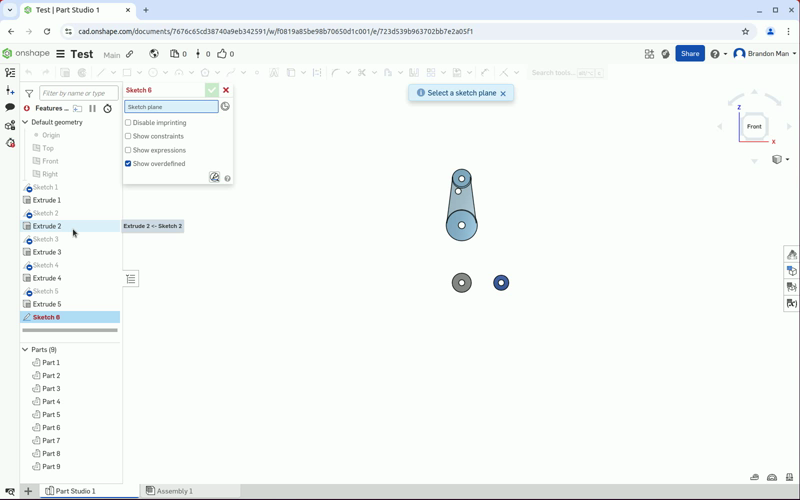
scroll(3)
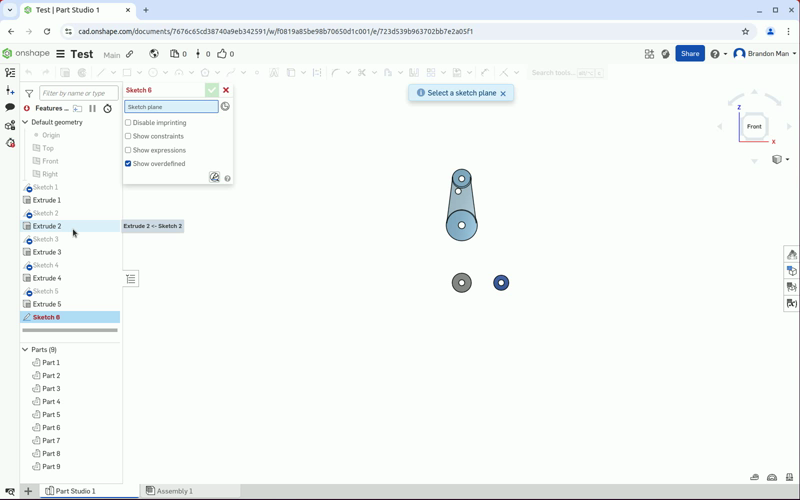
mouse_move(73, 163)
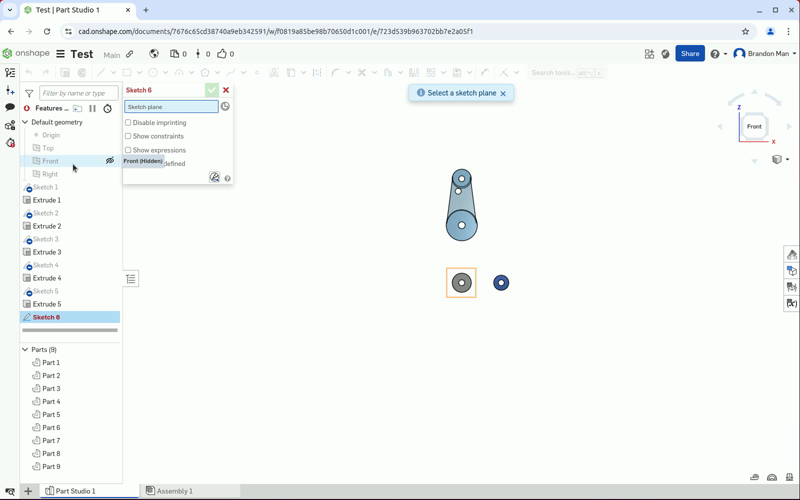
click(73, 163)
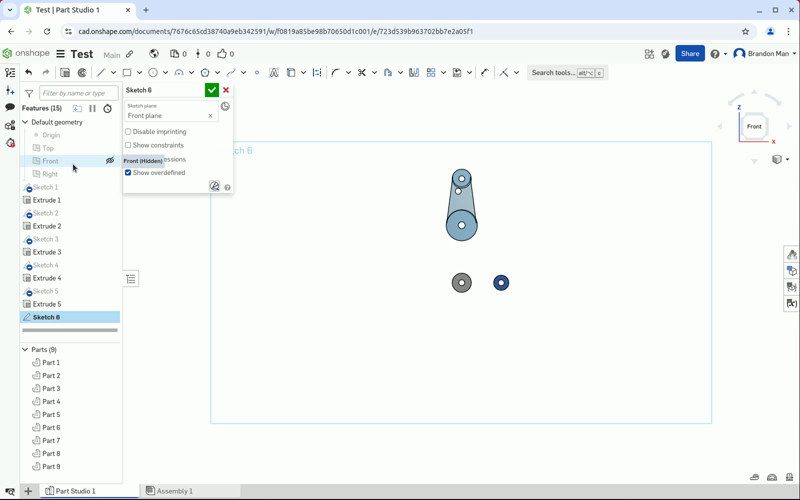
mouse_move(73, 352)
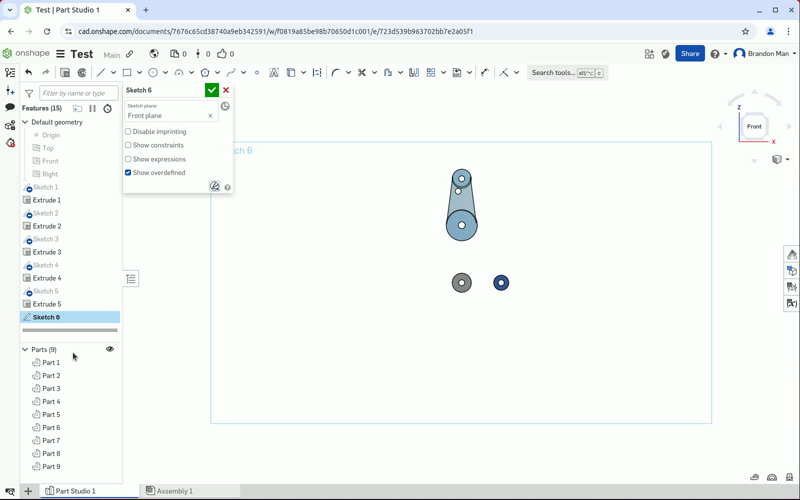
key(y)
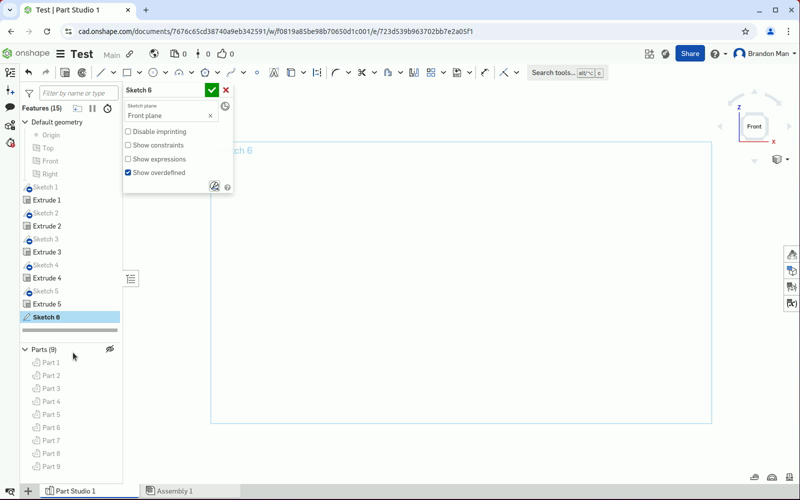
key(l)
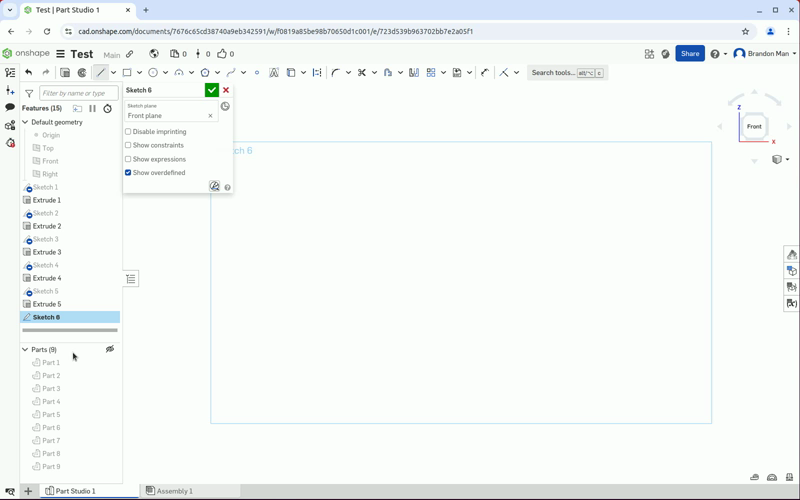
key_down(shift)
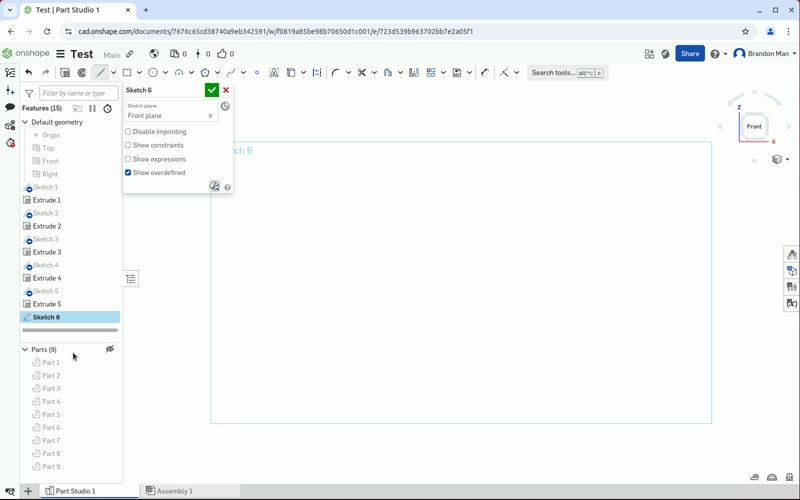
mouse_move(446, 226)
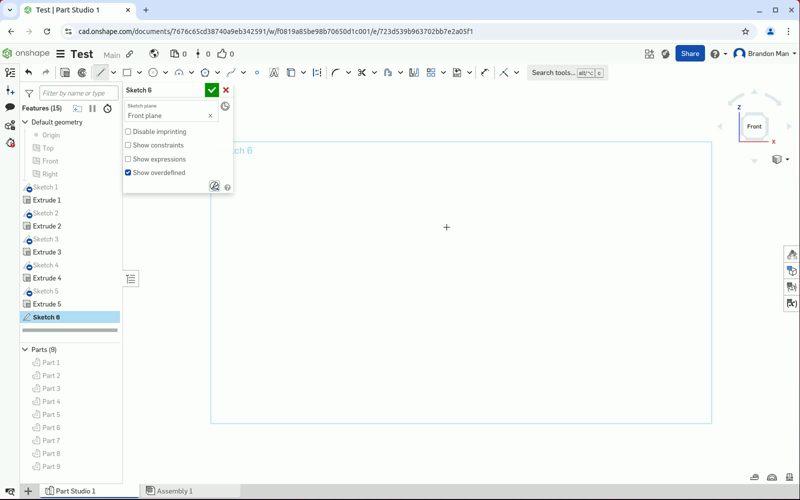
click(446, 226)
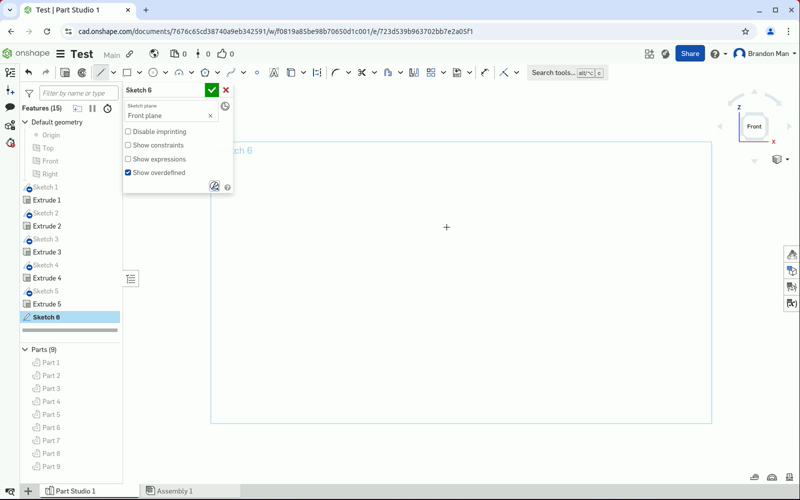
key_up(shift)
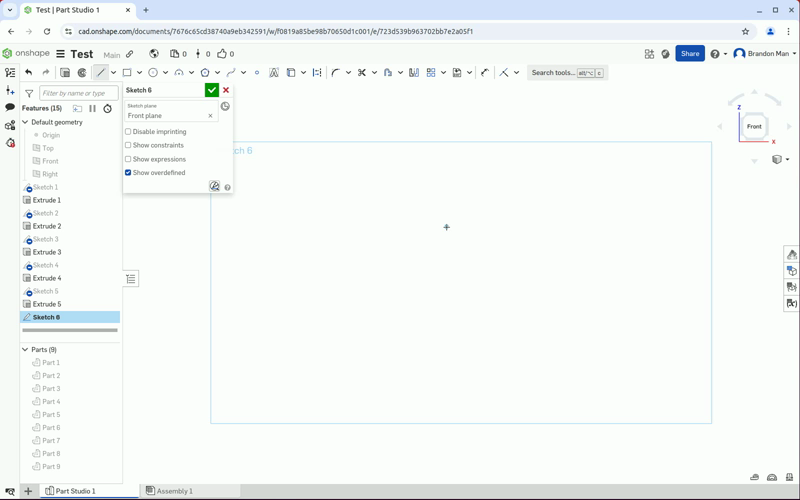
key_down(shift)
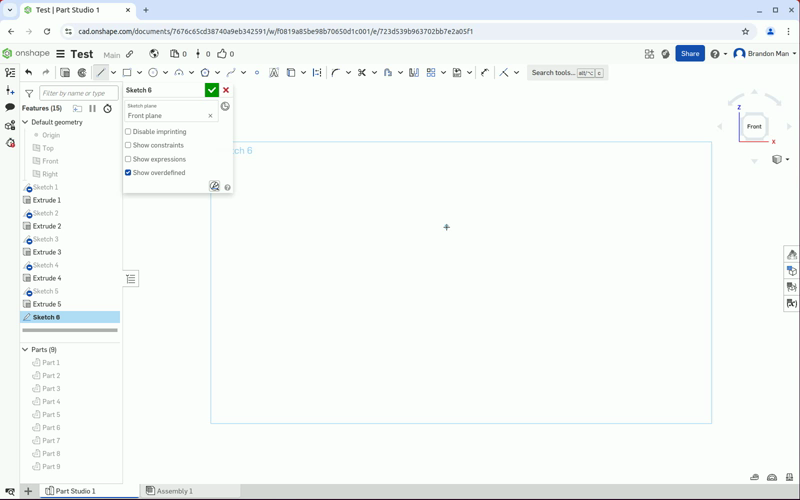
mouse_move(476, 226)
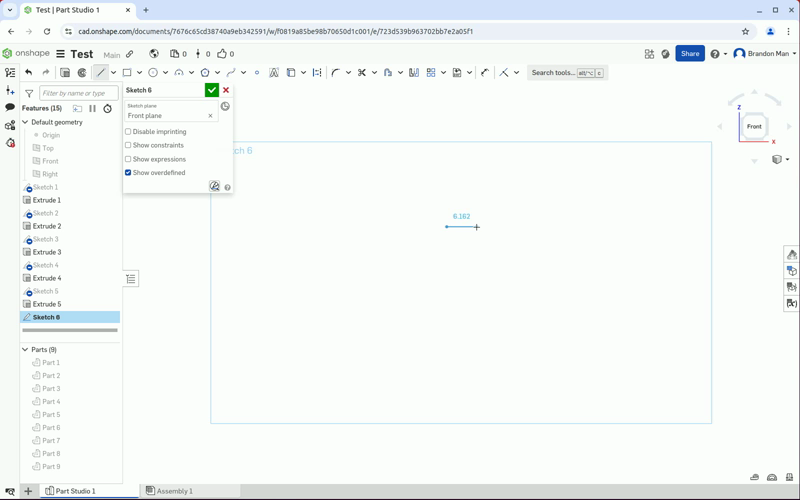
mouse_move(452, 284)
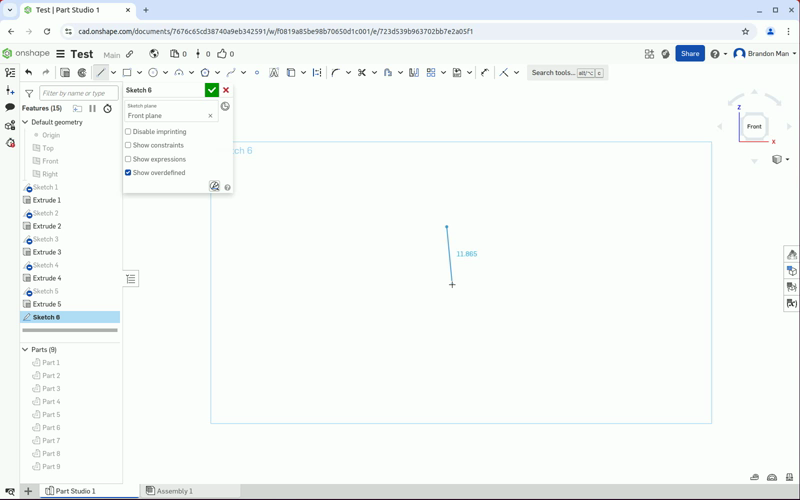
click(452, 284)
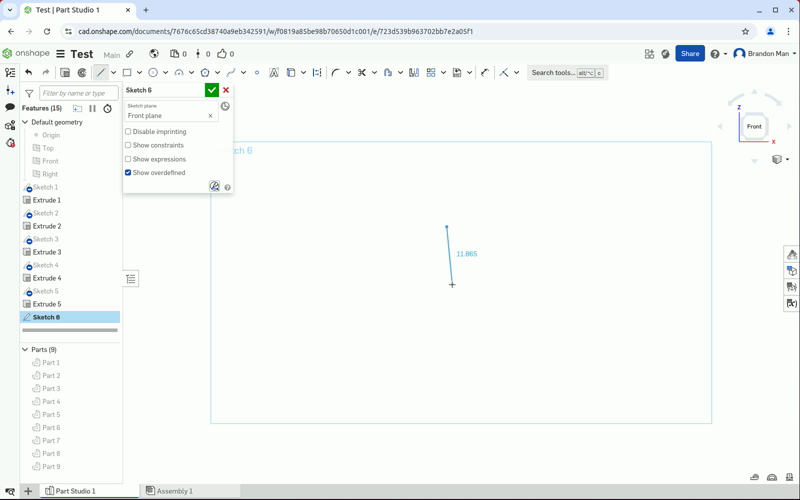
key_up(shift)
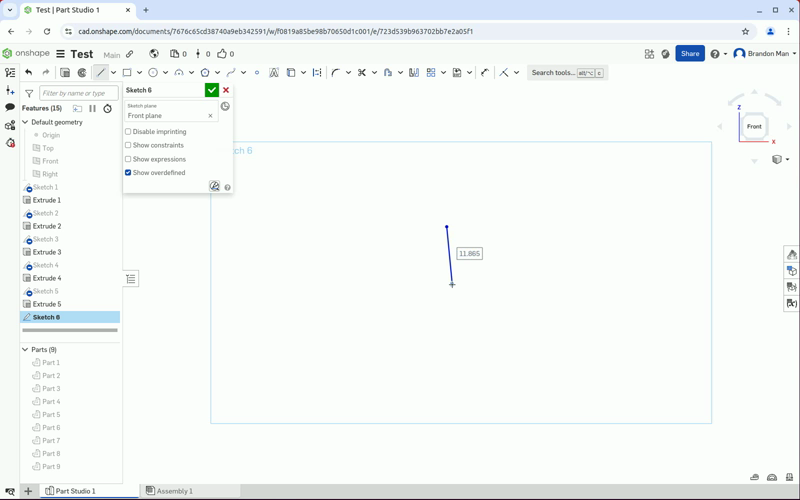
key(esc)
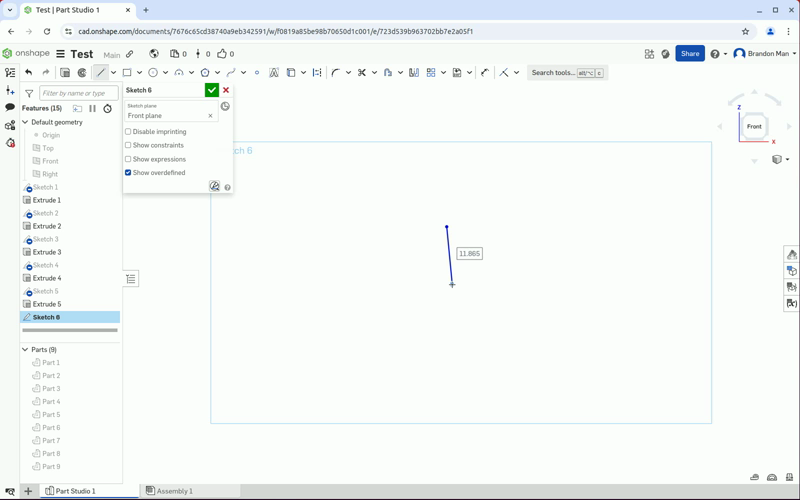
key(a)
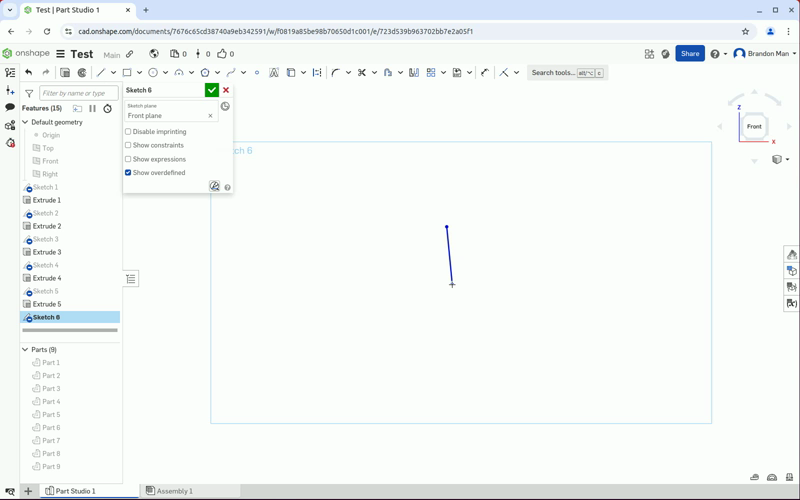
mouse_move(452, 284)
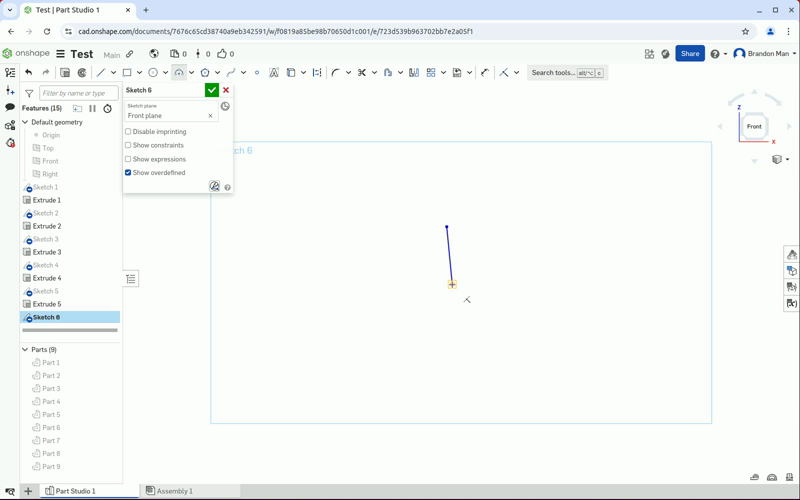
click(452, 284)
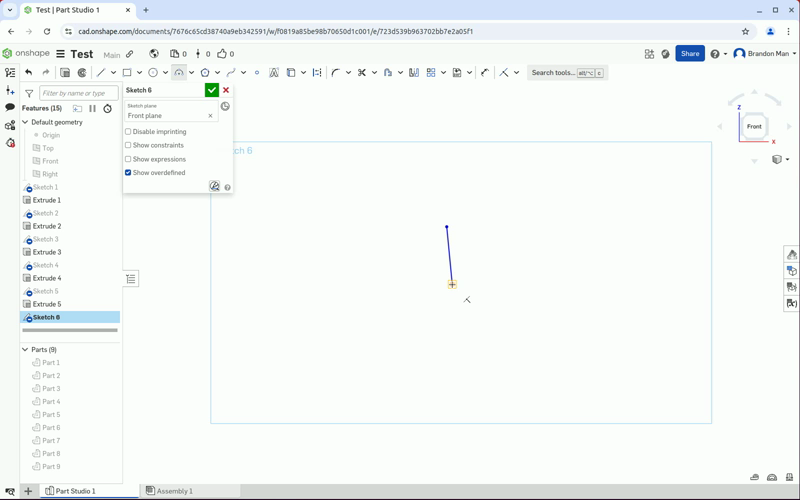
key_down(shift)
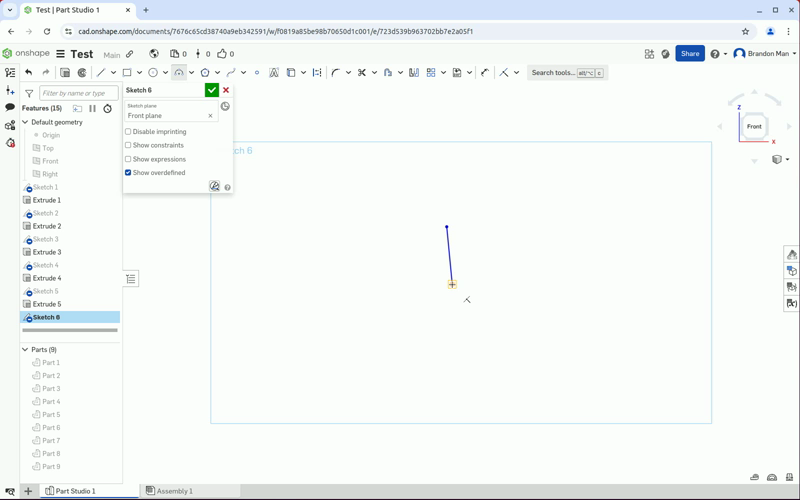
mouse_move(461, 291)
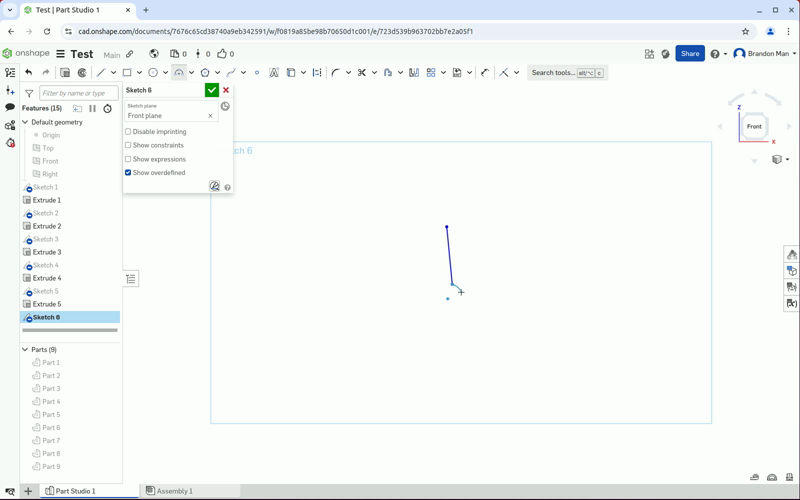
click(461, 291)
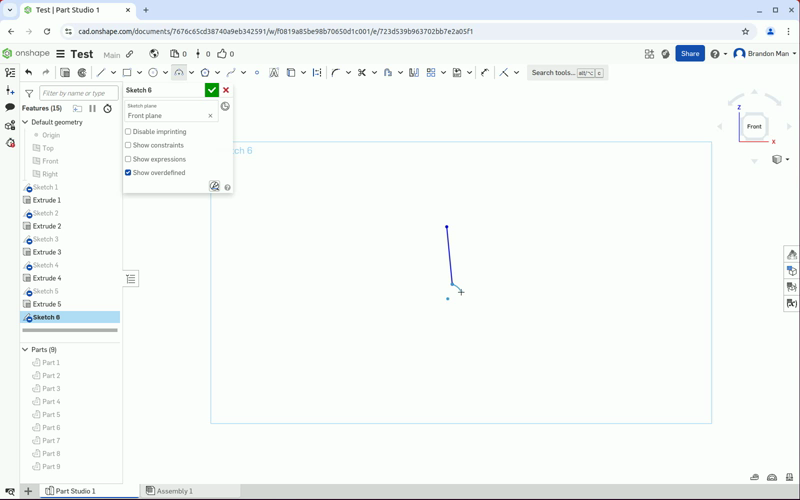
mouse_move(466, 276)
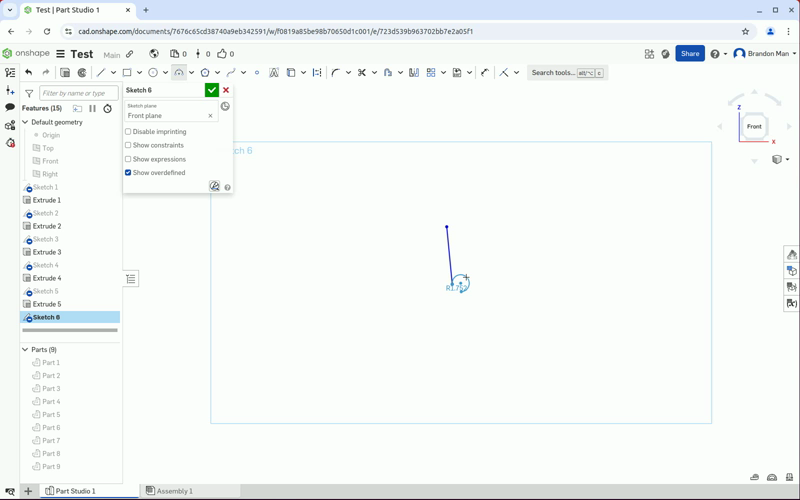
click(466, 276)
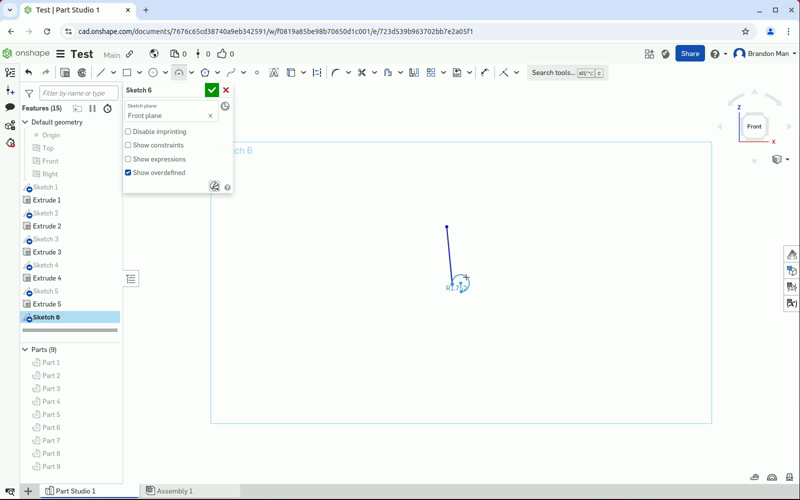
key_up(shift)
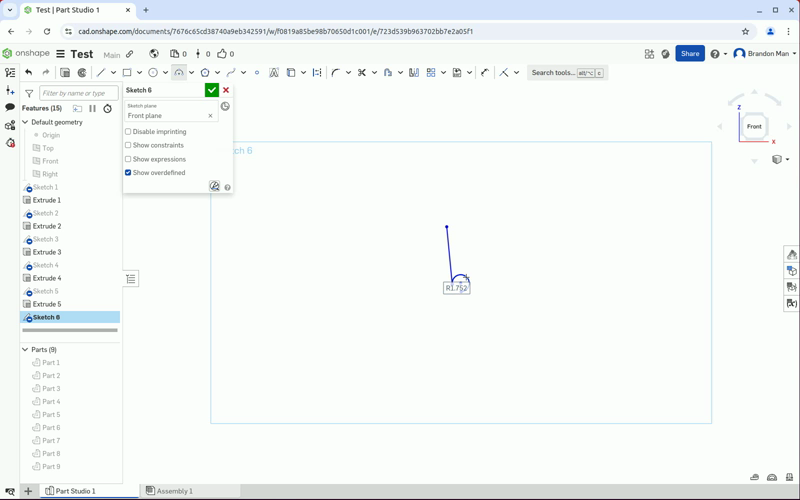
key(esc)
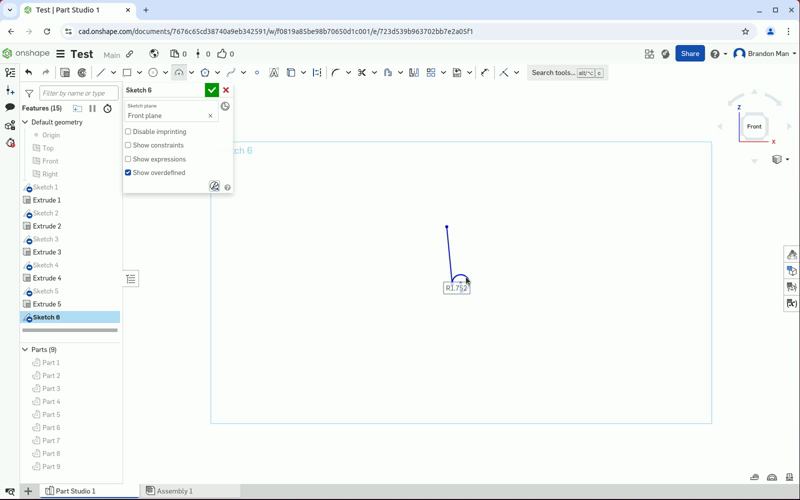
key(l)
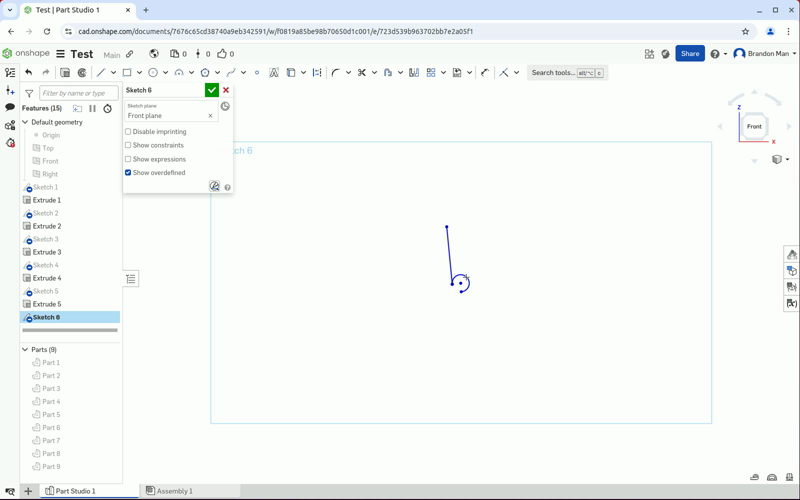
mouse_move(461, 291)
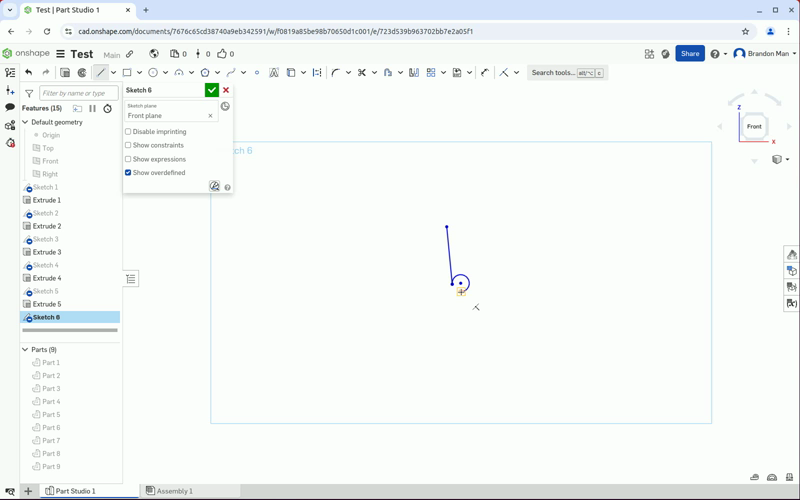
click(461, 291)
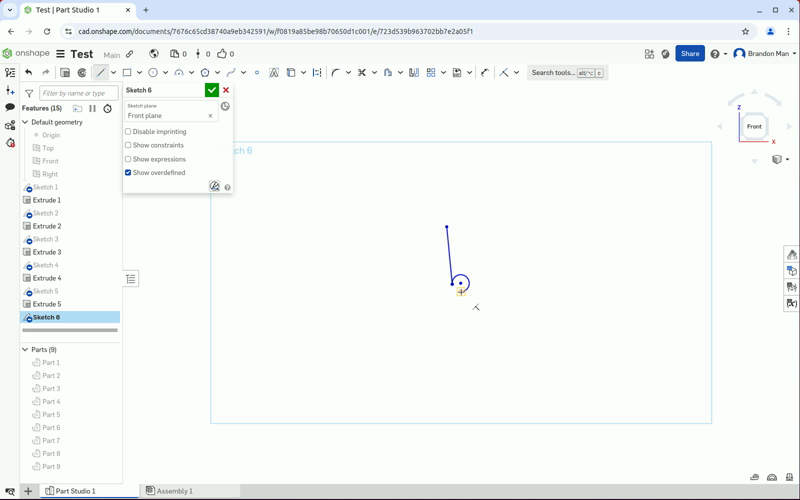
key_down(shift)
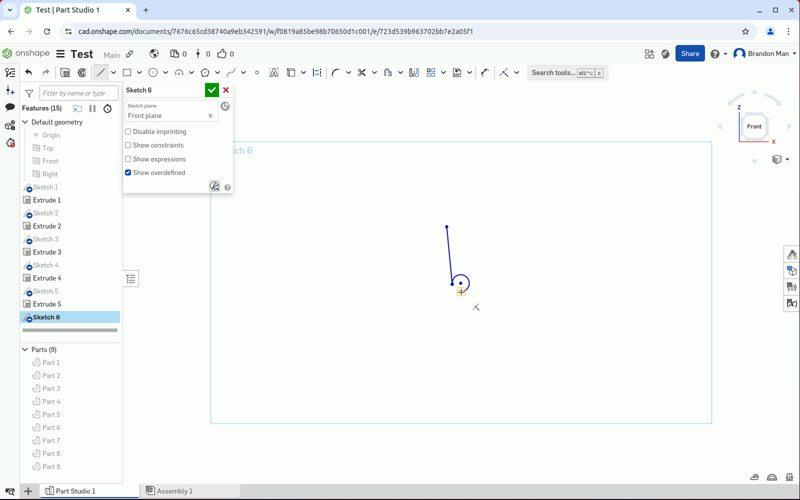
mouse_move(491, 291)
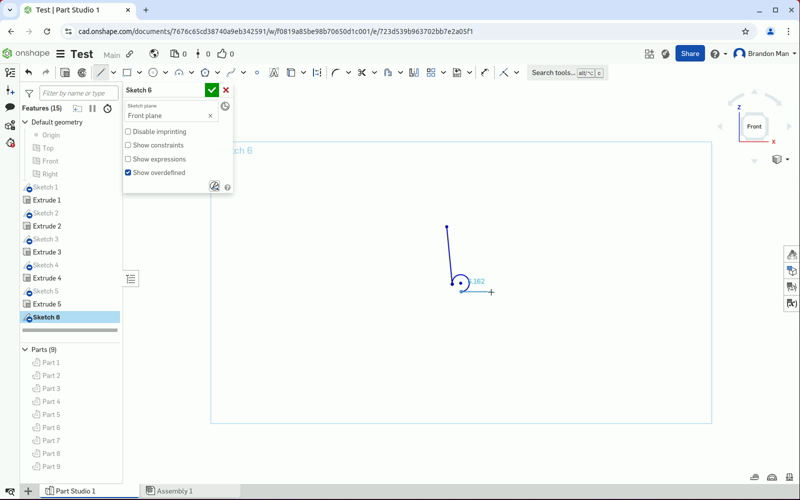
mouse_move(502, 290)
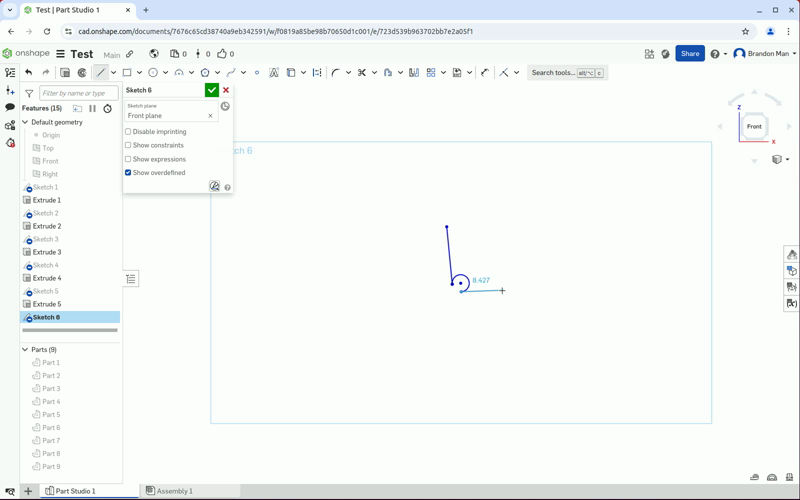
click(502, 290)
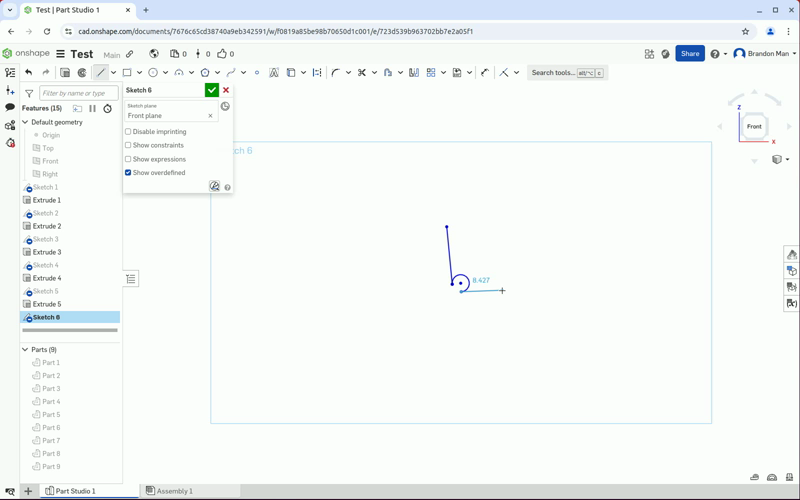
key_up(shift)
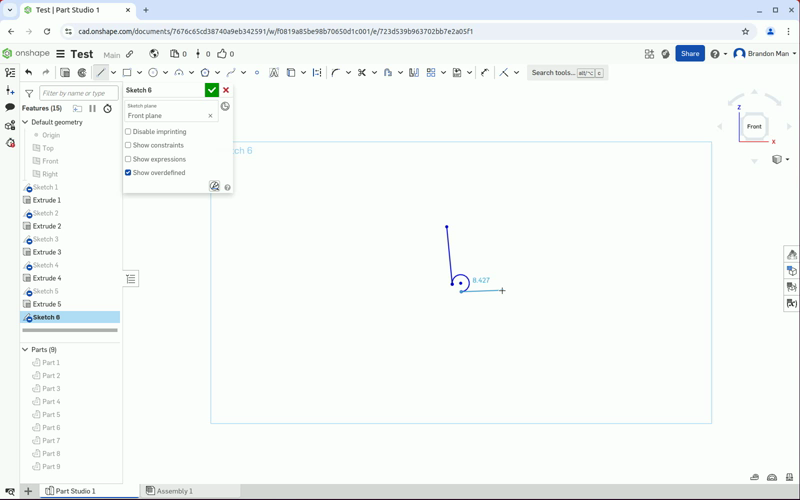
key(esc)
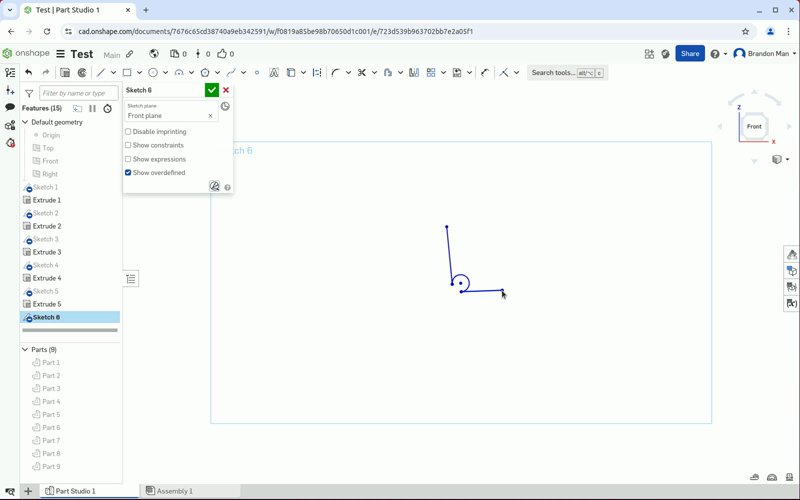
key(a)
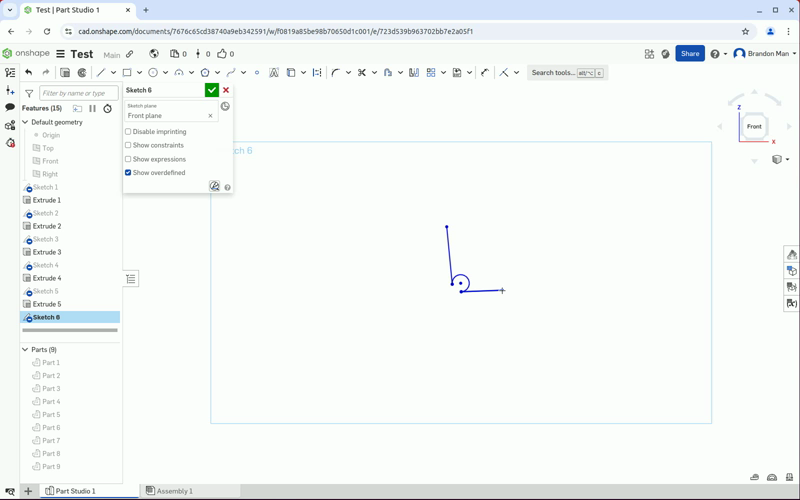
mouse_move(502, 290)
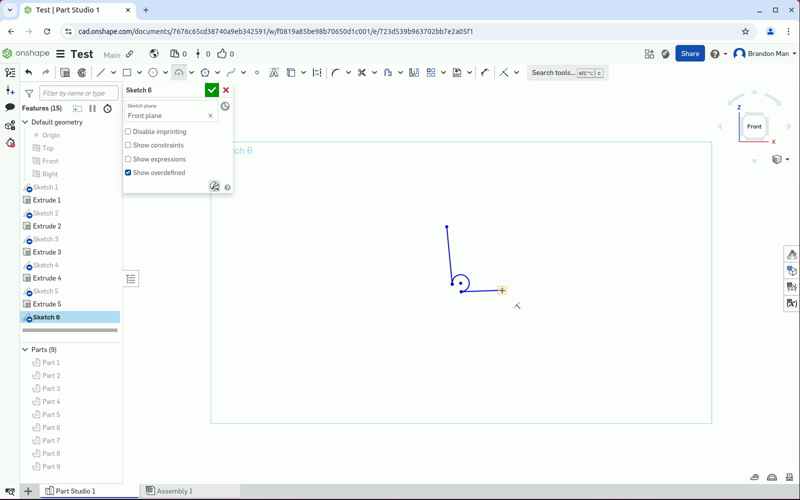
click(502, 290)
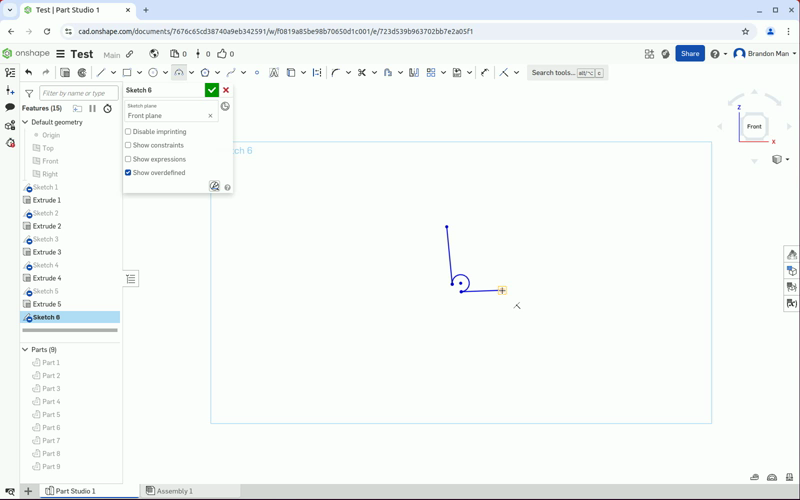
key_down(shift)
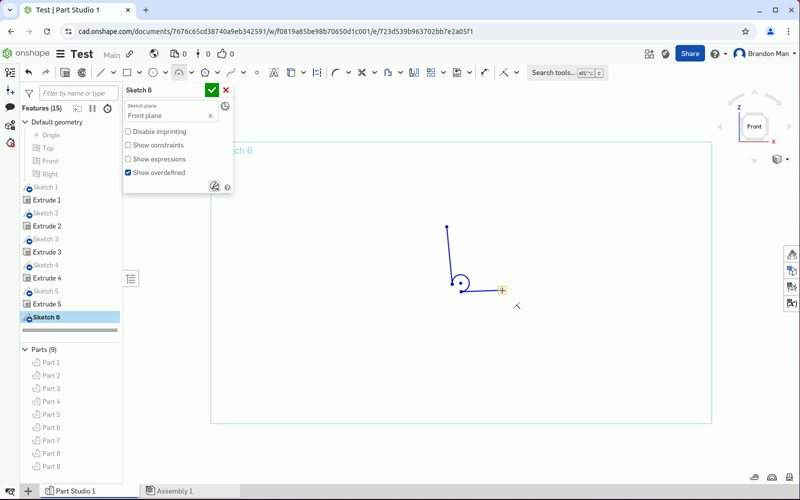
mouse_move(502, 276)
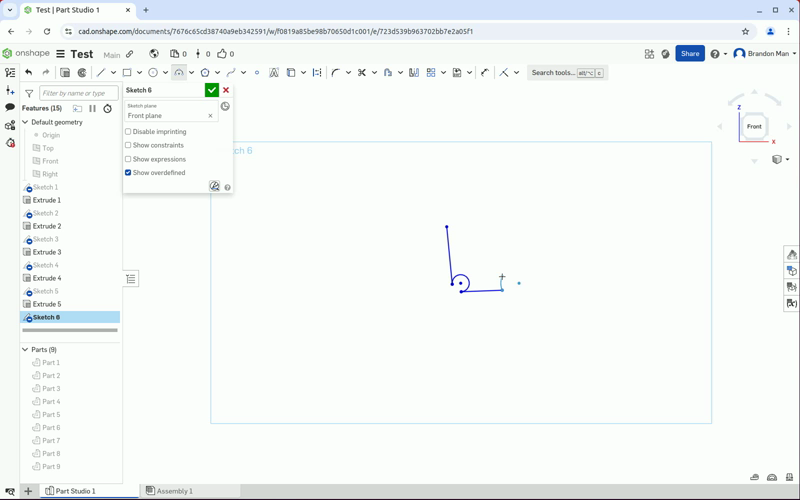
click(502, 276)
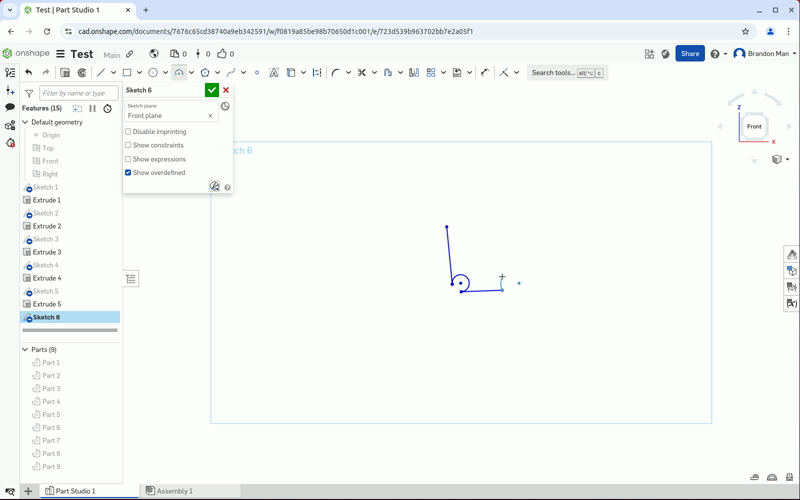
mouse_move(494, 282)
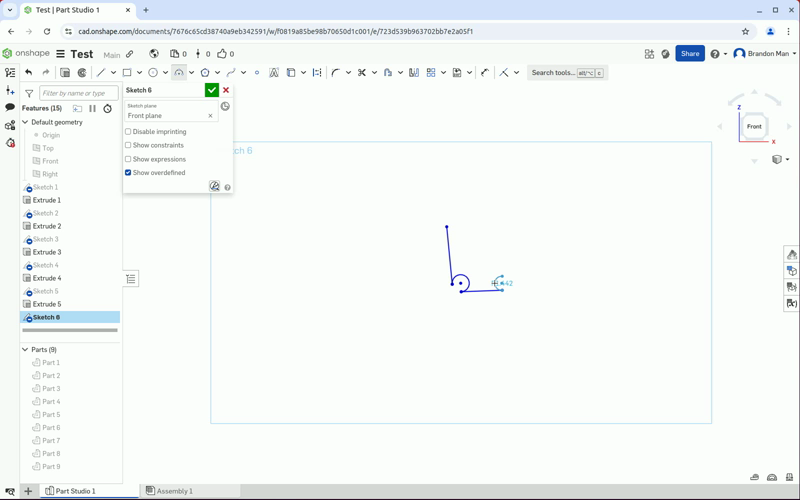
click(494, 282)
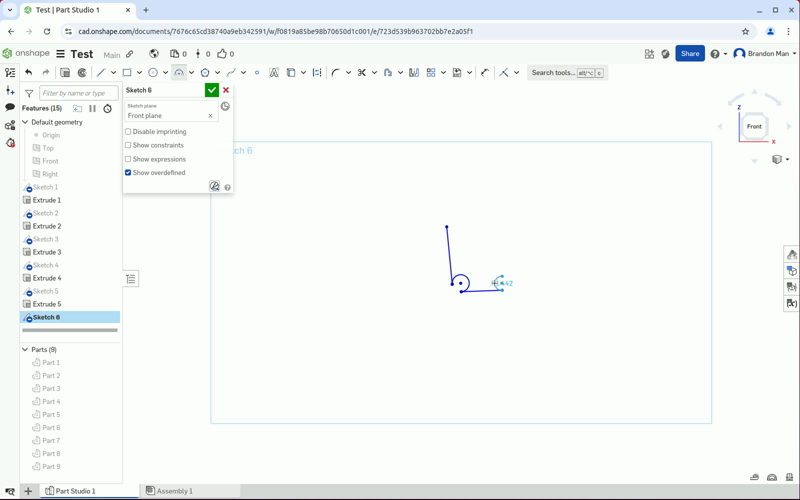
key_up(shift)
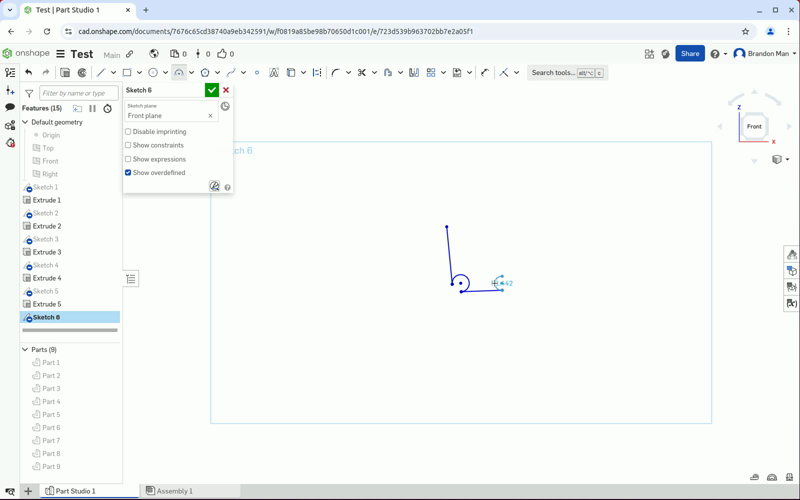
key(esc)
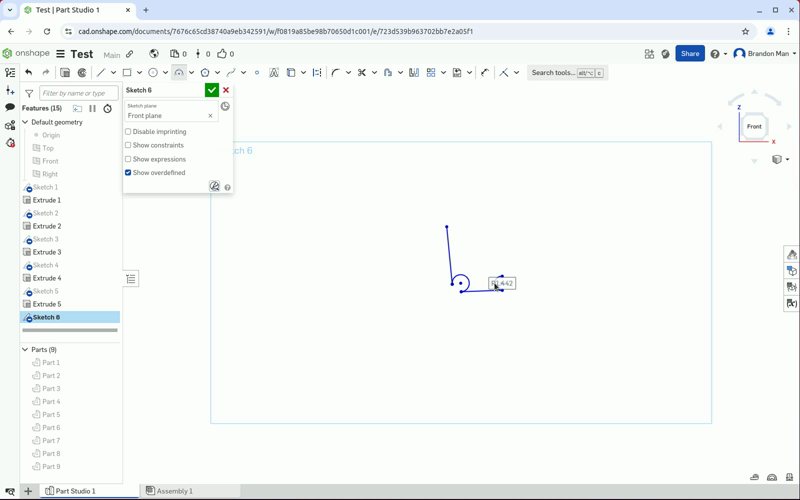
key(l)
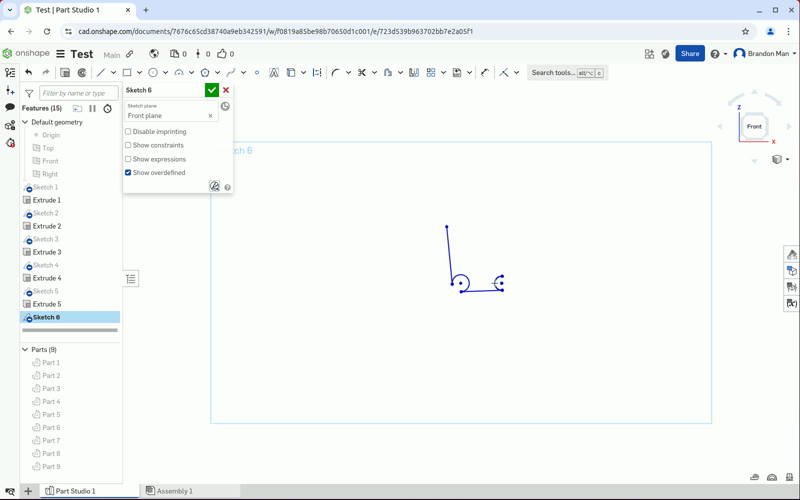
mouse_move(502, 276)
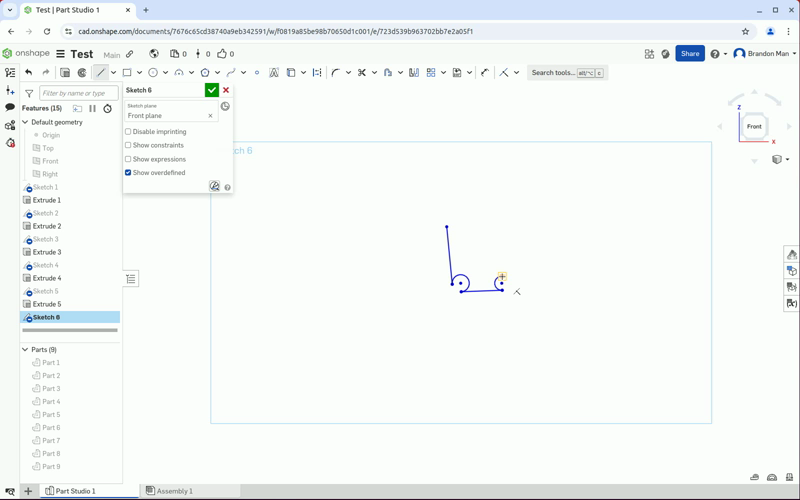
click(502, 276)
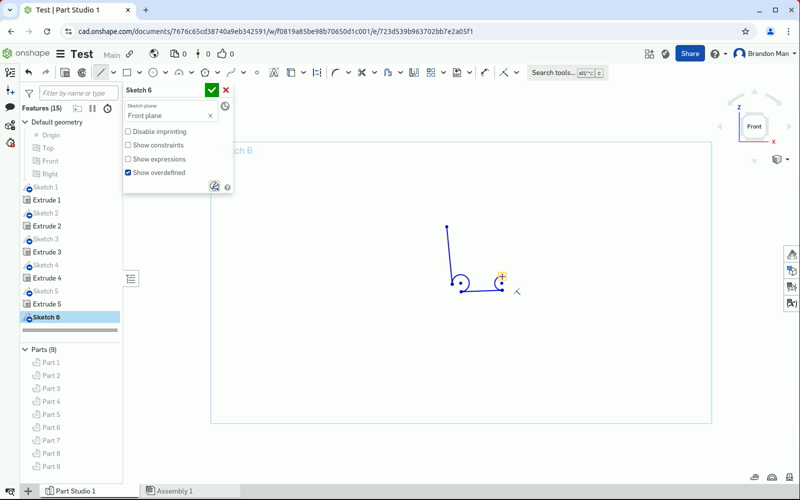
key_down(shift)
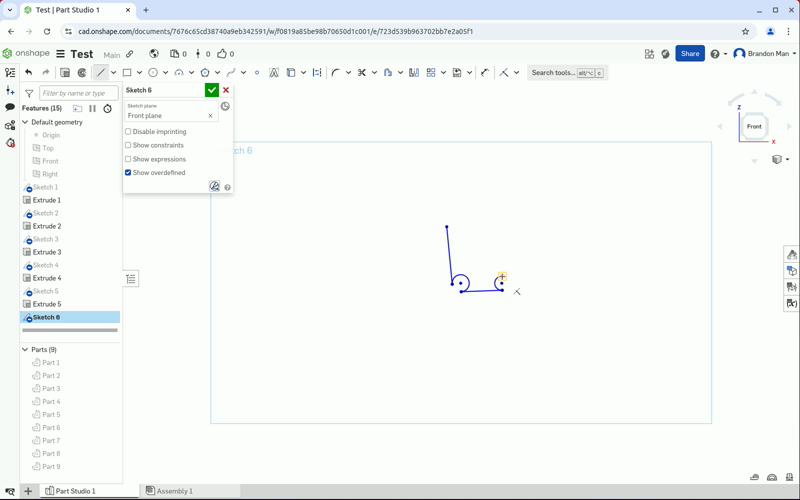
mouse_move(532, 276)
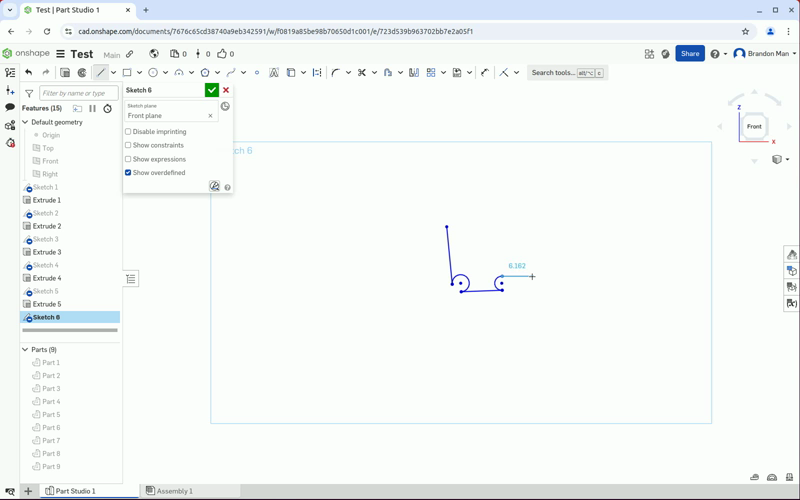
mouse_move(478, 275)
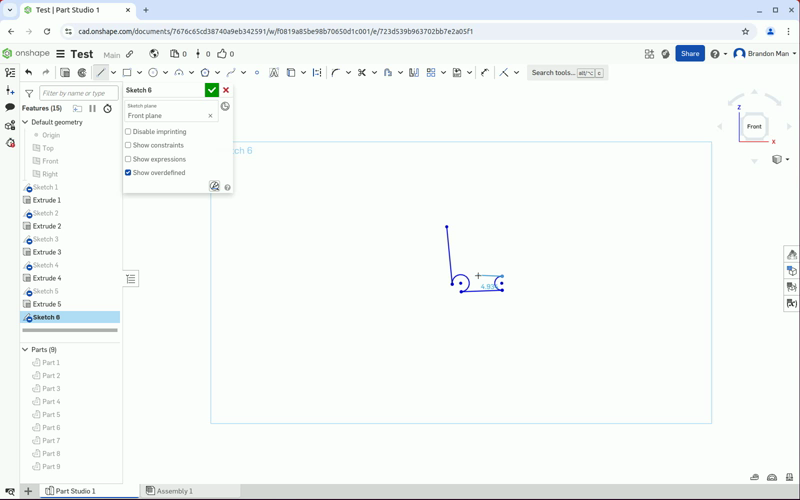
click(478, 275)
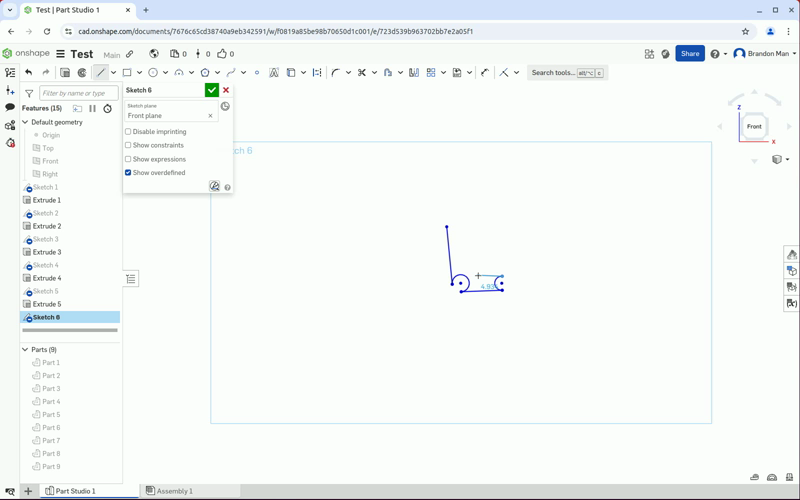
key_up(shift)
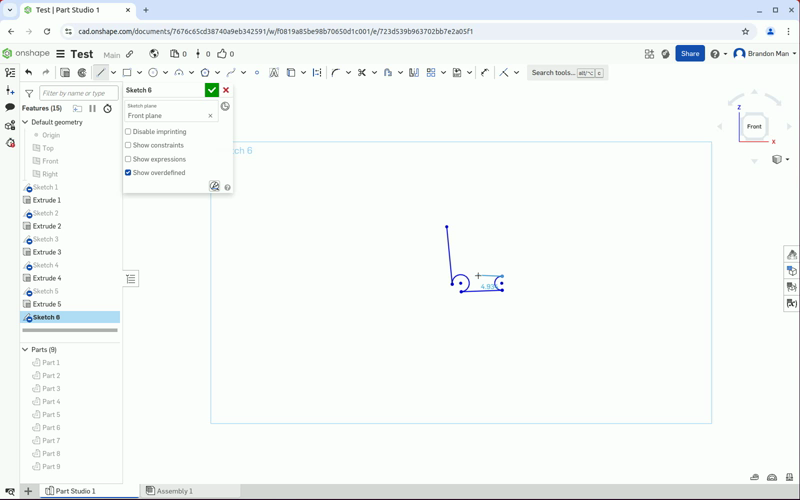
key(esc)
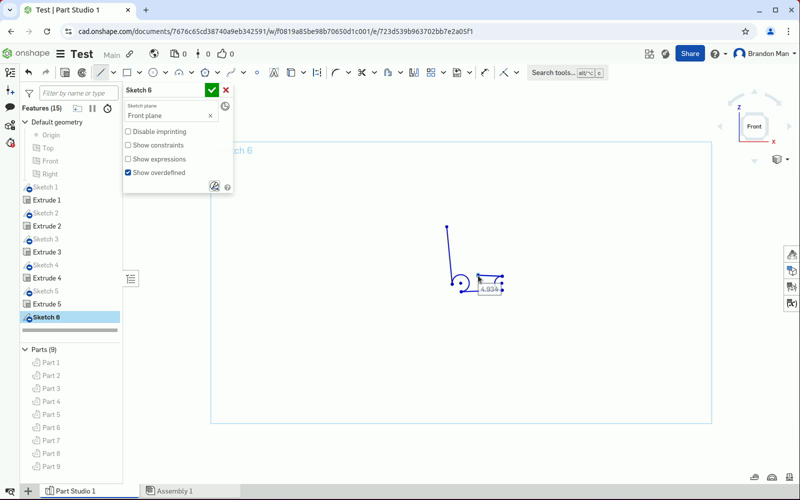
key(a)
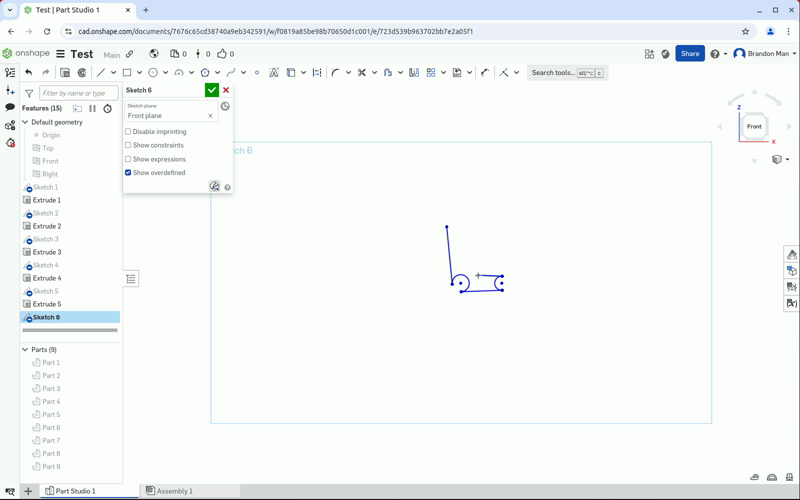
mouse_move(478, 275)
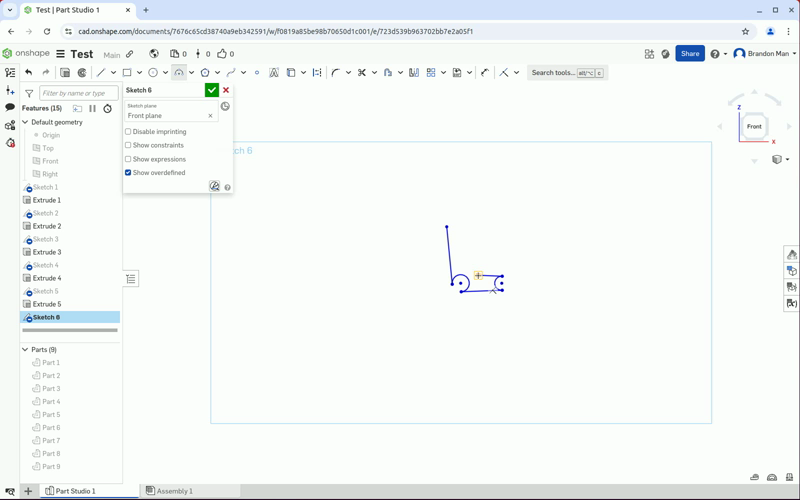
click(478, 275)
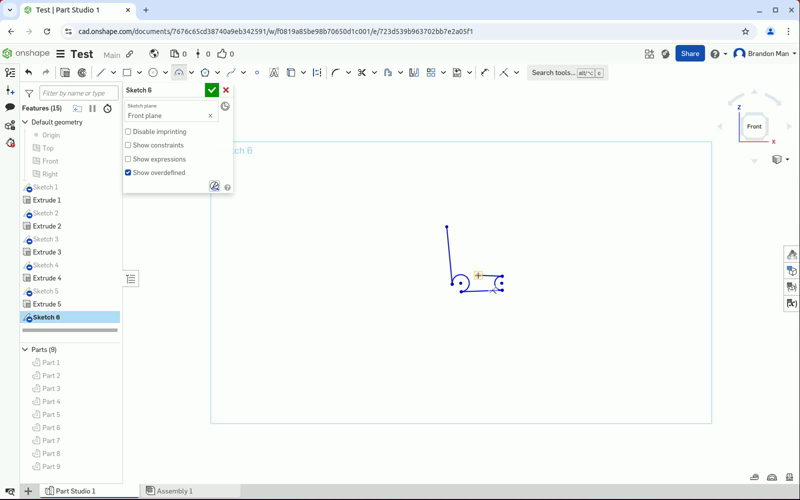
key_down(shift)
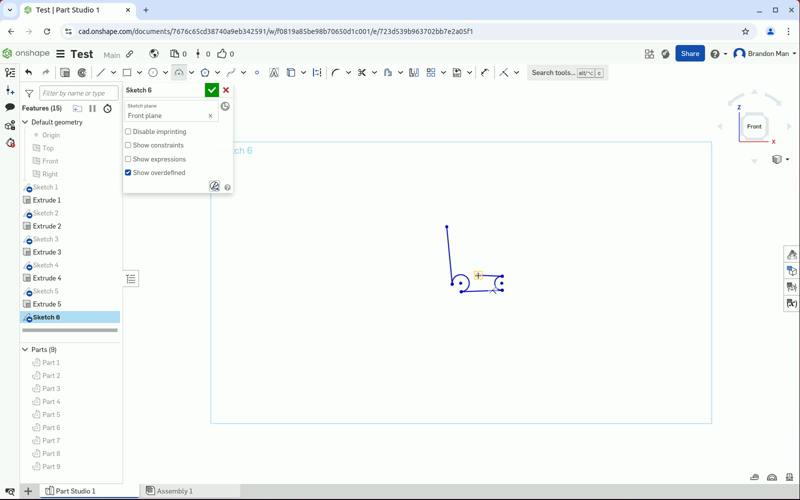
mouse_move(471, 267)
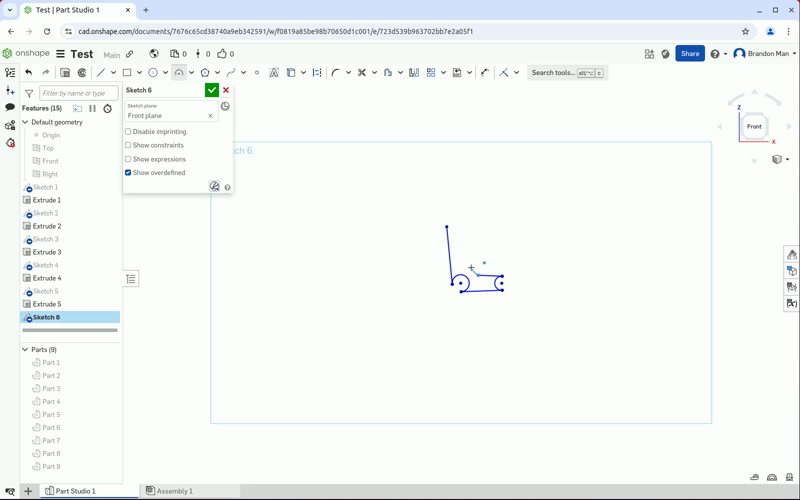
click(471, 267)
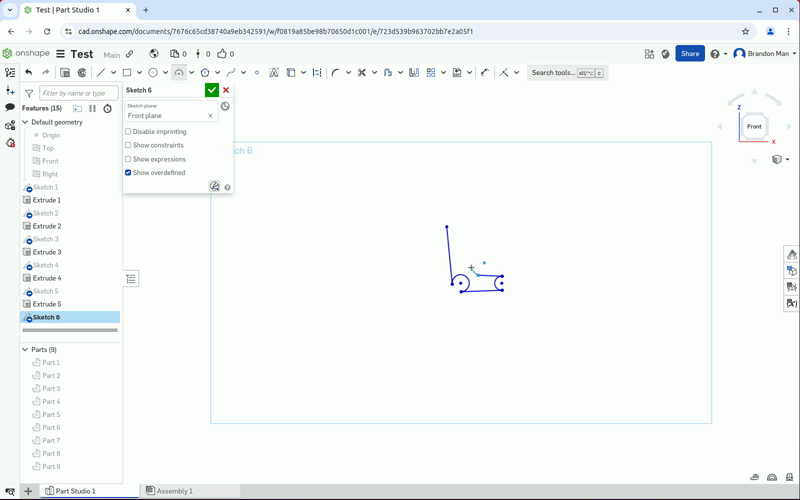
mouse_move(472, 272)
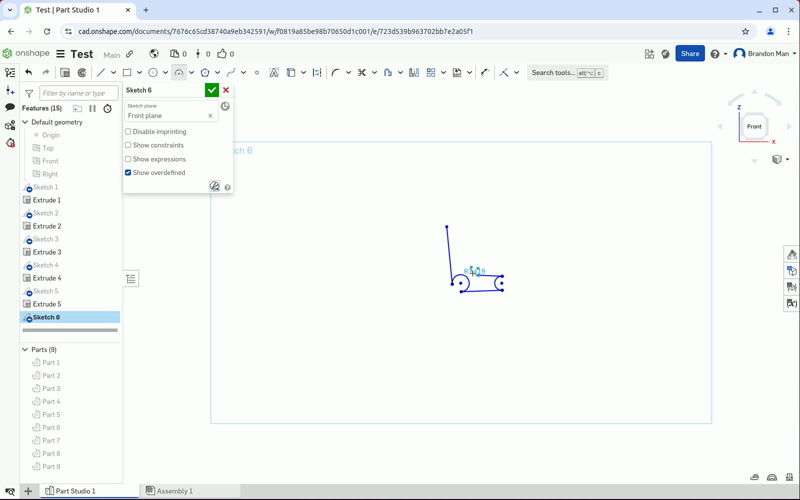
click(472, 272)
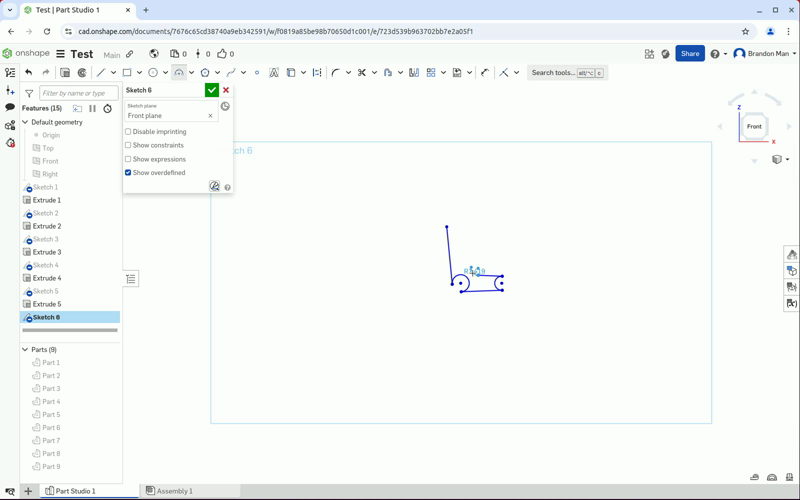
key_up(shift)
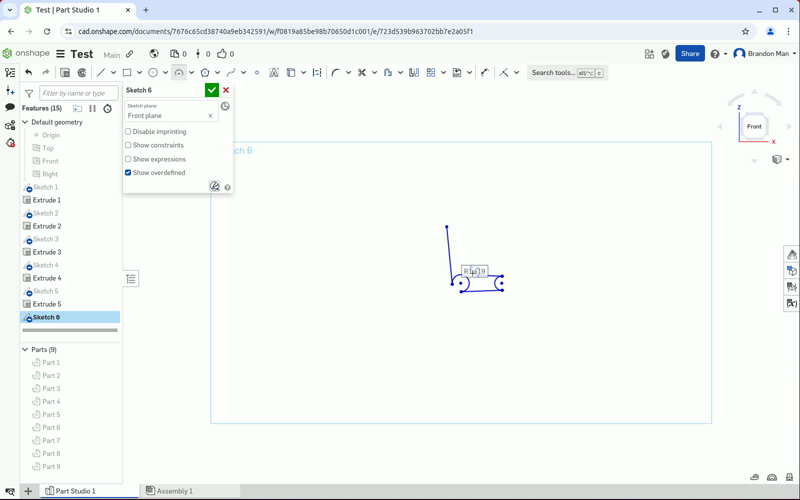
key(esc)
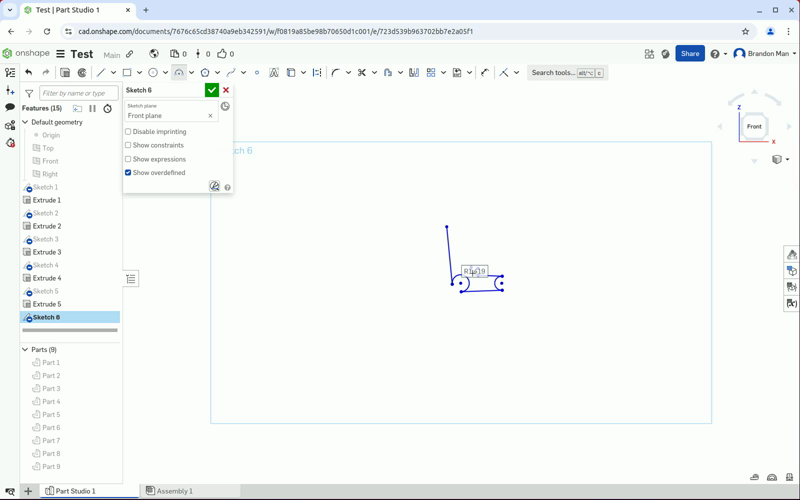
key(l)
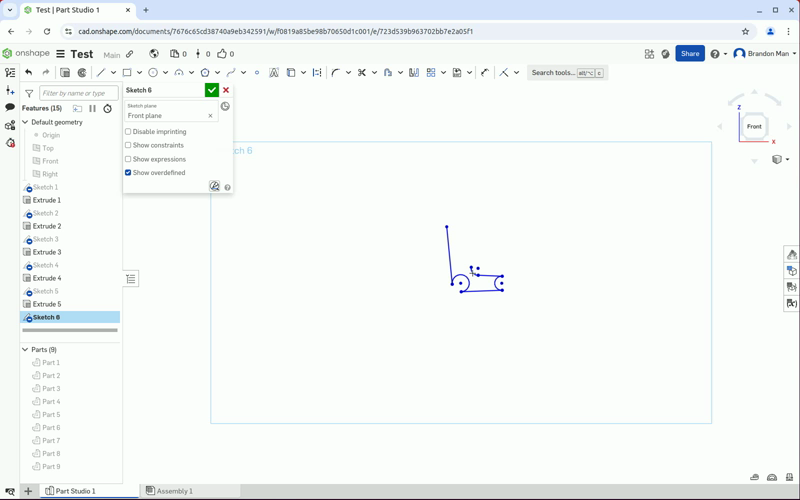
mouse_move(471, 267)
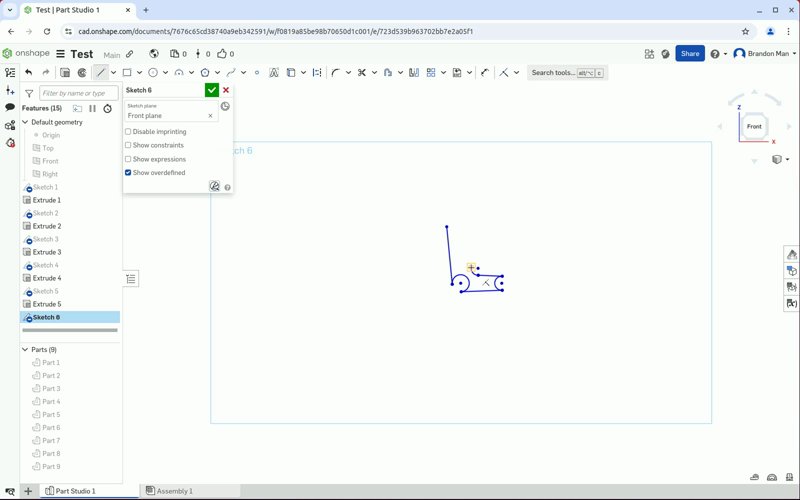
click(471, 267)
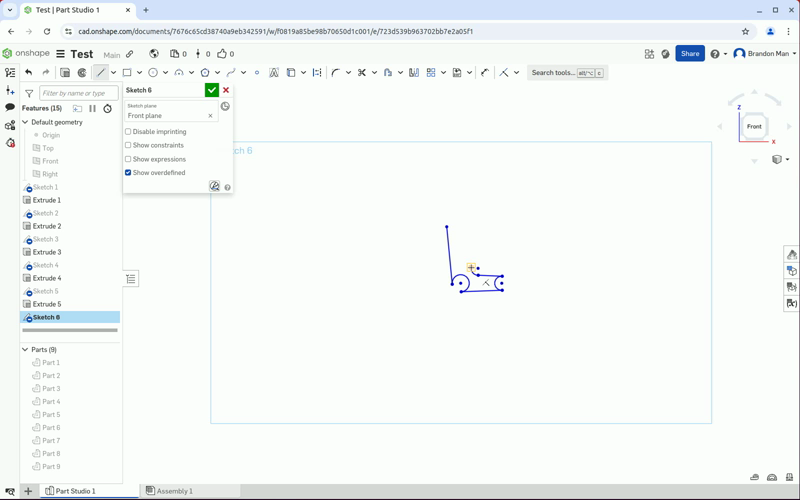
key_down(shift)
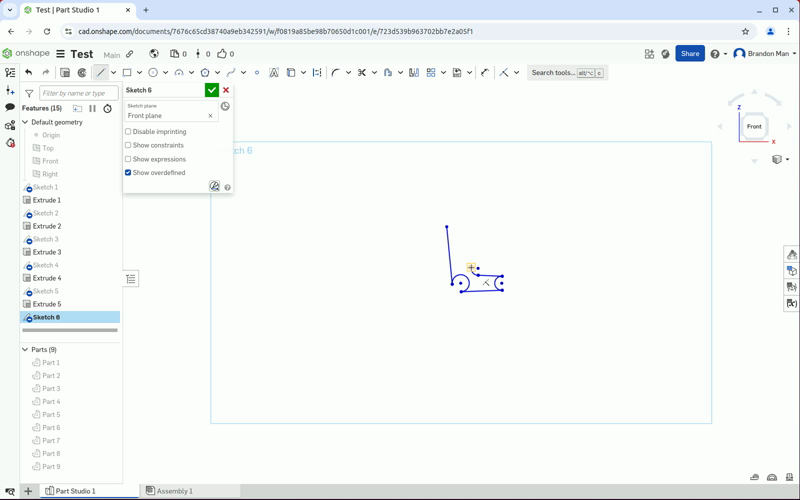
mouse_move(501, 267)
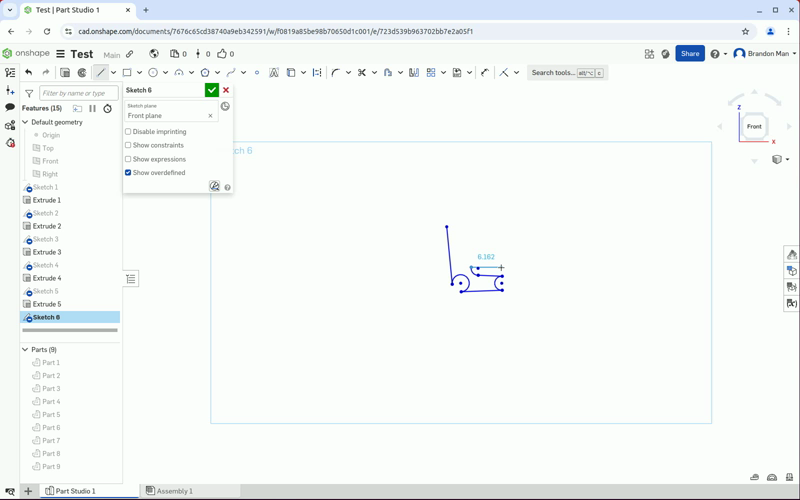
mouse_move(475, 226)
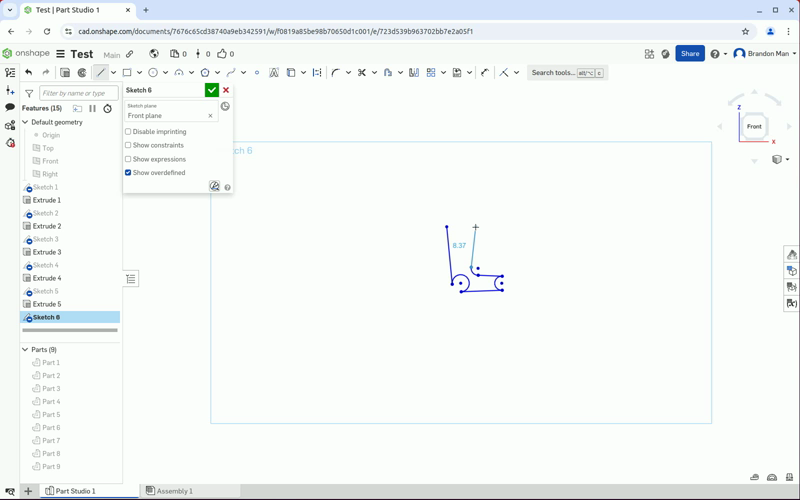
click(475, 226)
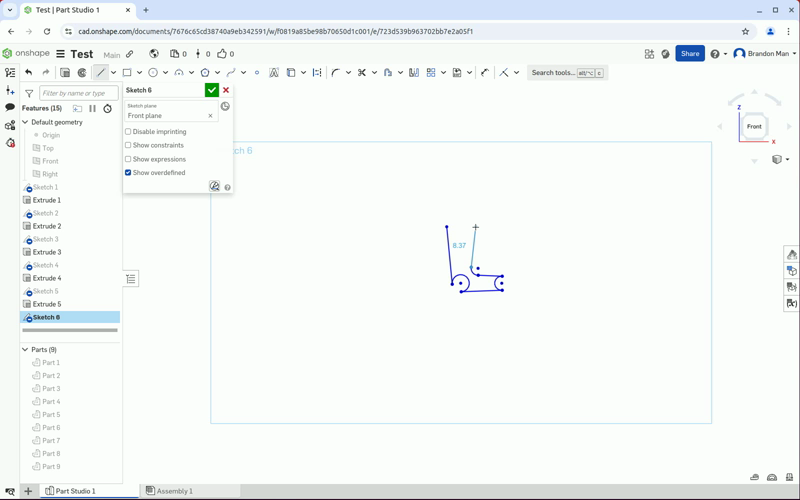
key_up(shift)
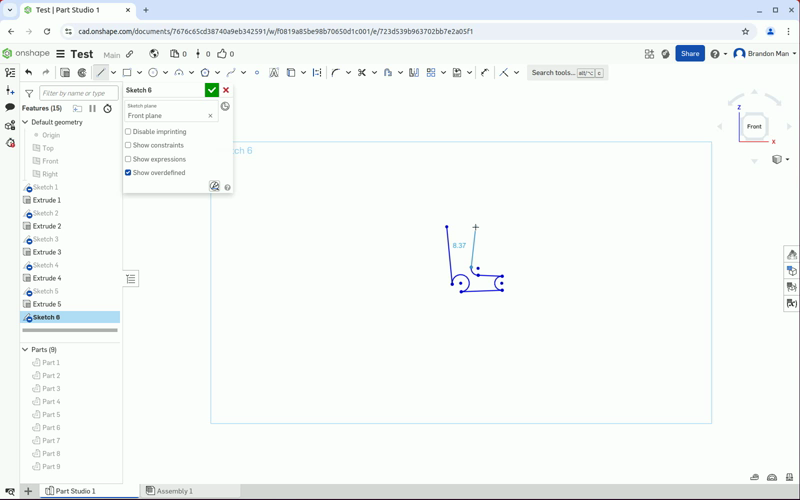
key(esc)
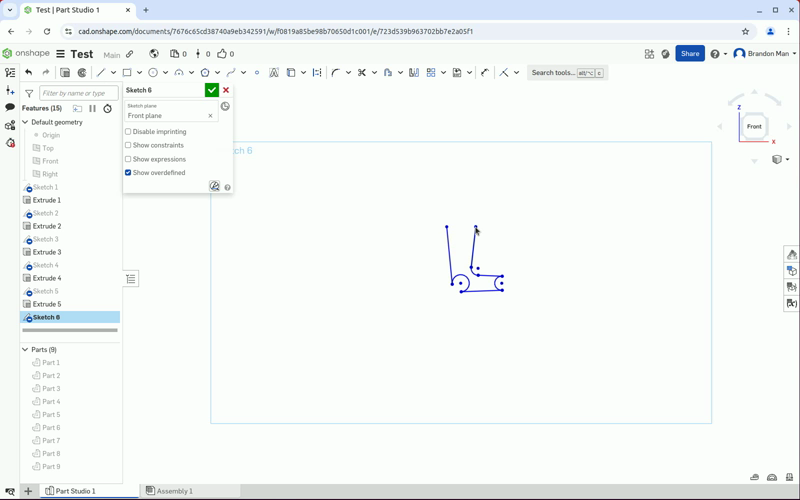
key(a)
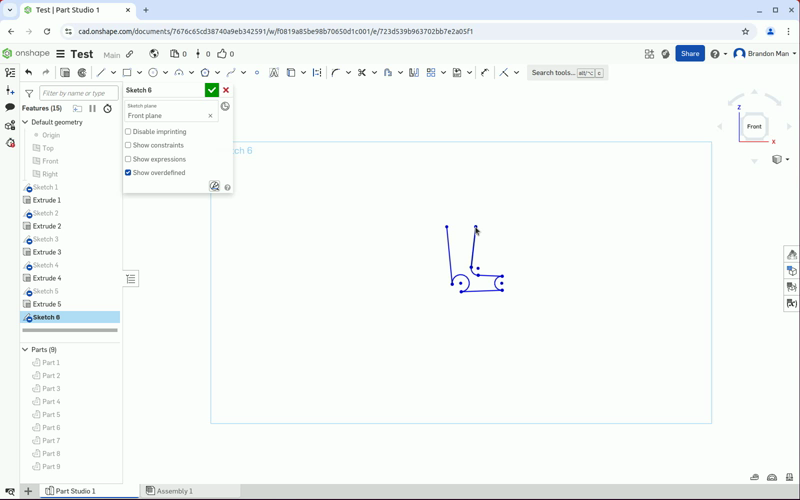
mouse_move(475, 226)
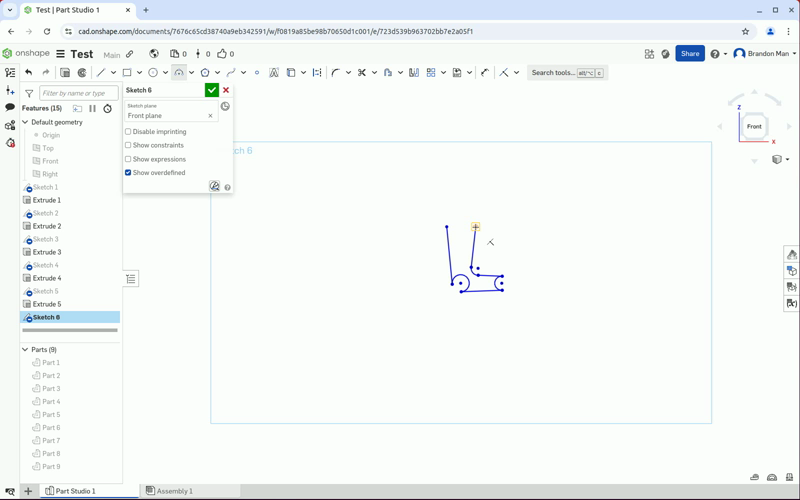
click(475, 226)
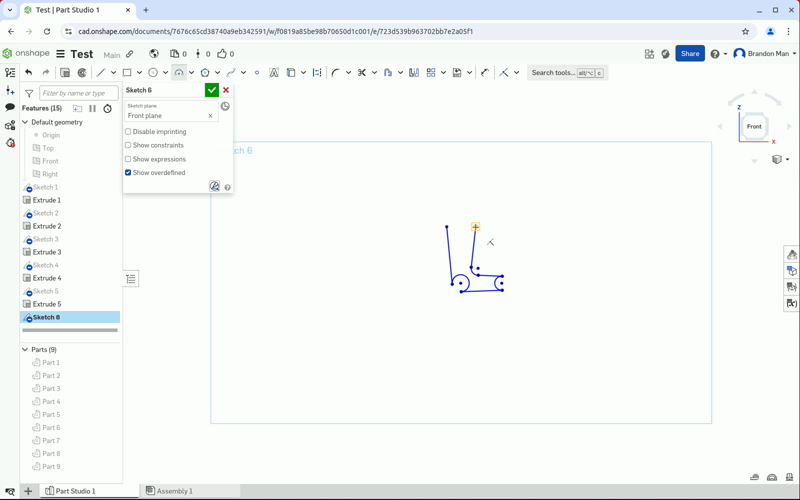
mouse_move(446, 226)
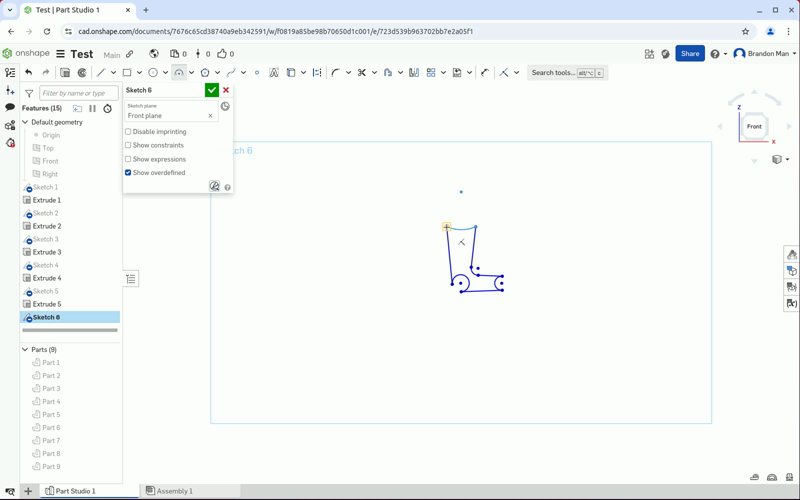
click(446, 226)
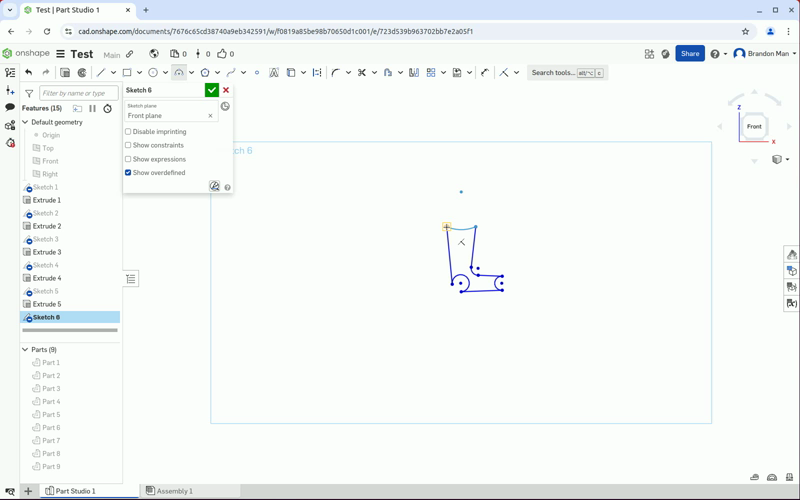
key_down(shift)
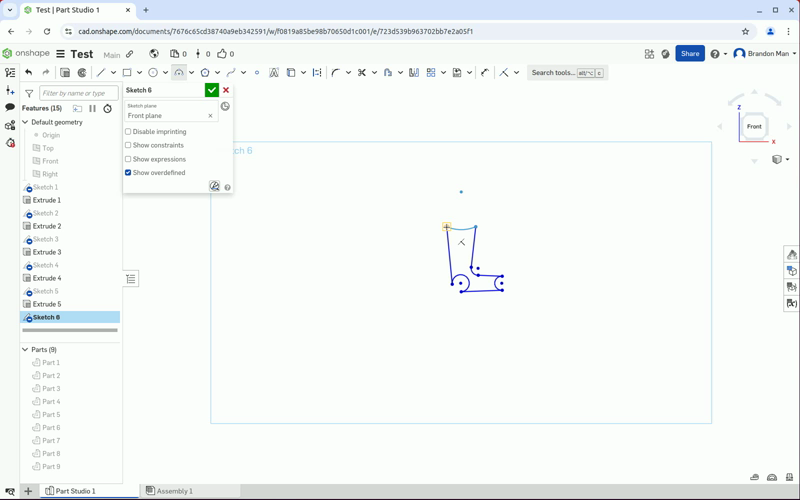
mouse_move(461, 239)
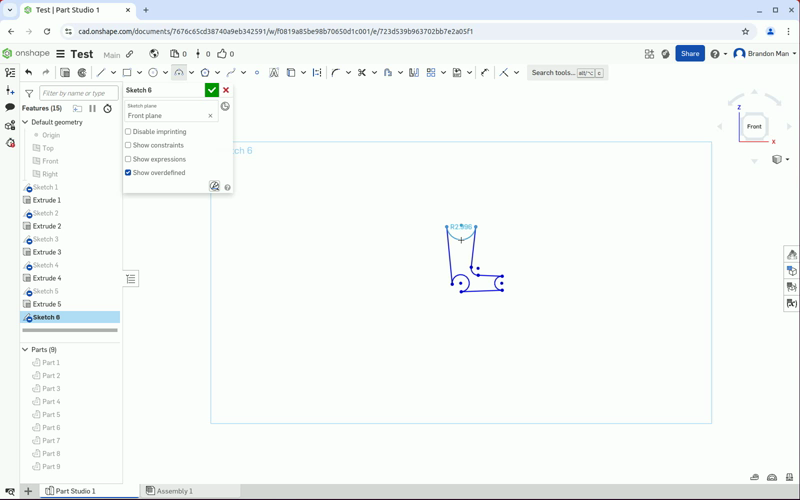
click(461, 239)
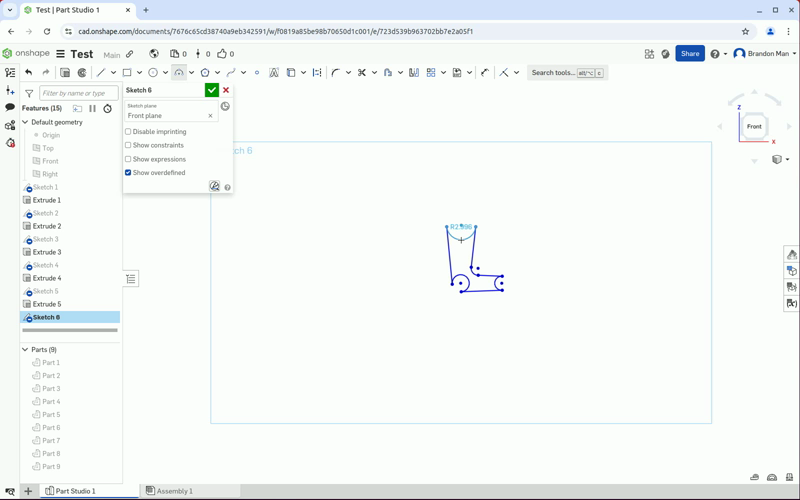
key_up(shift)
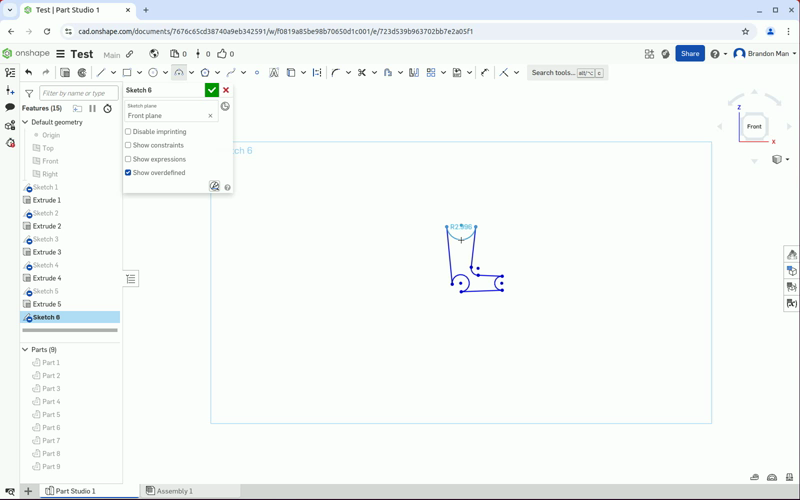
key(esc)
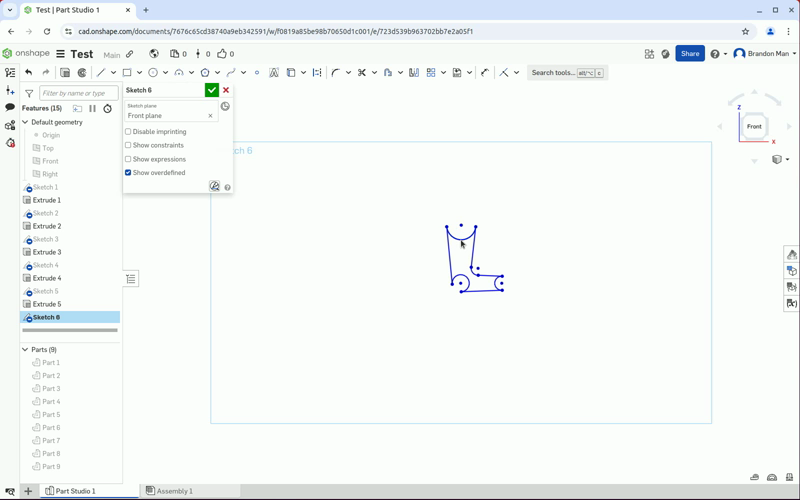
mouse_move(458, 271)
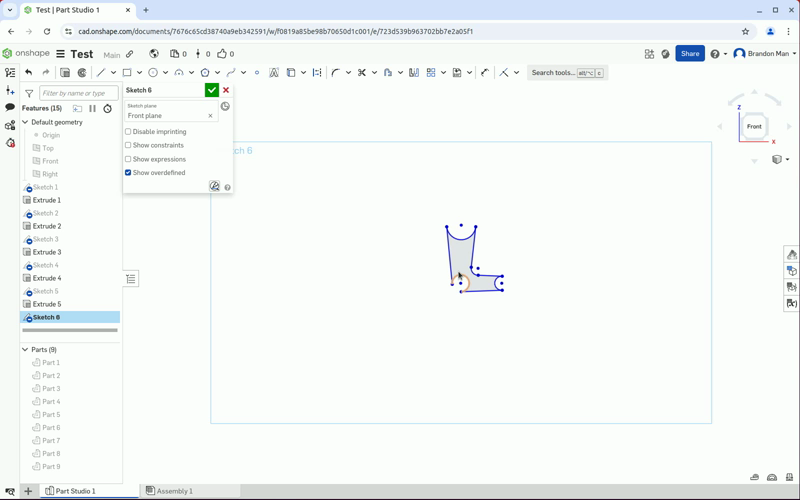
scroll(6)
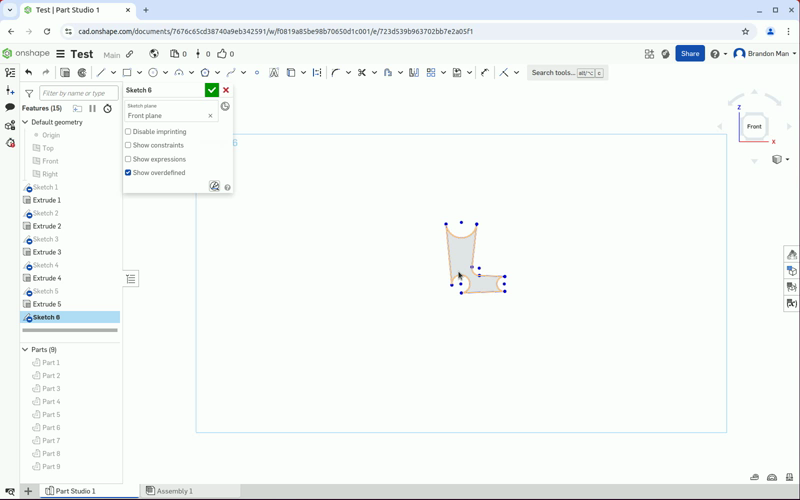
scroll(6)
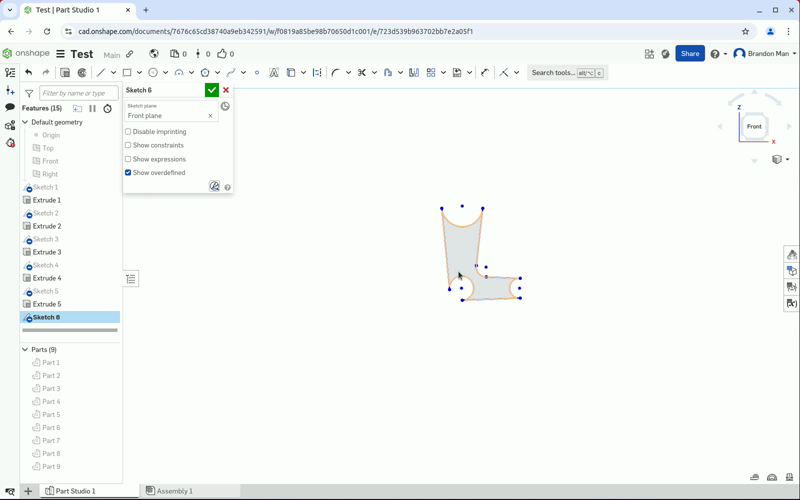
scroll(6)
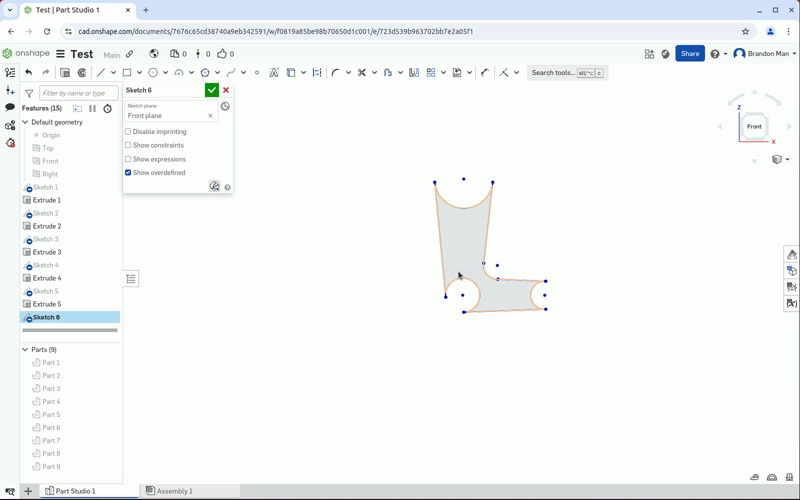
scroll(6)
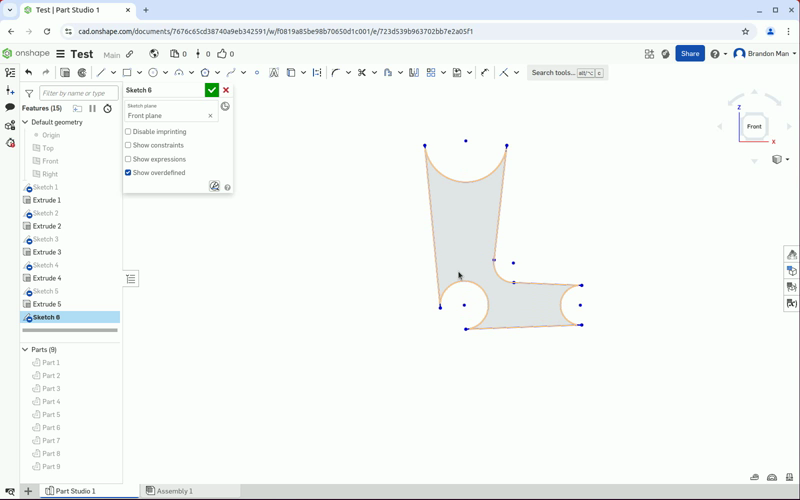
scroll(6)
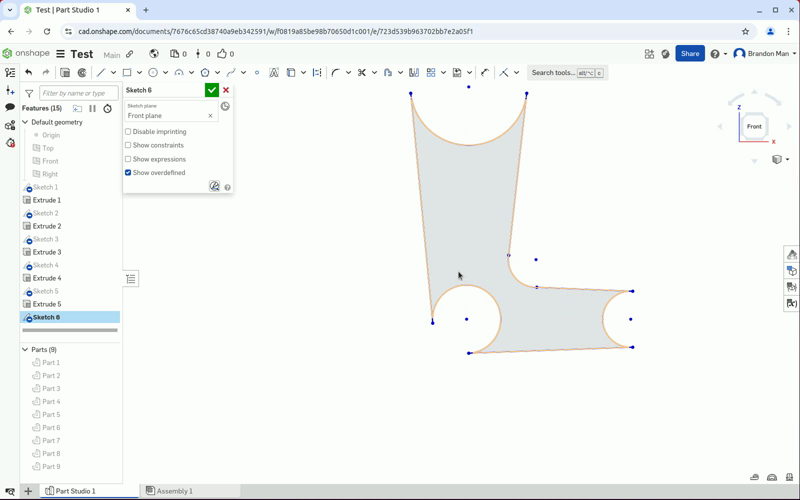
scroll(6)
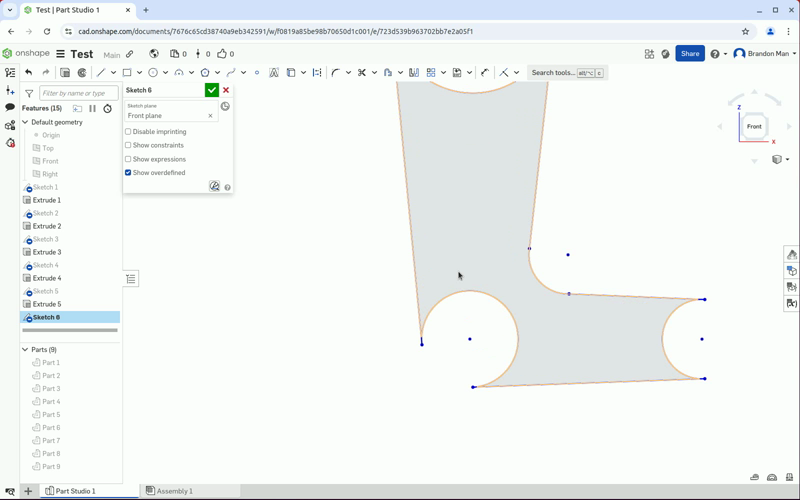
scroll(6)
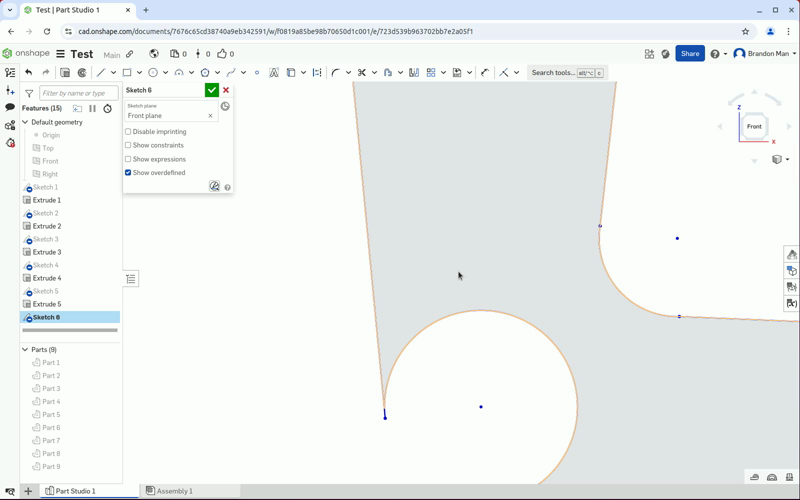
click(458, 271)
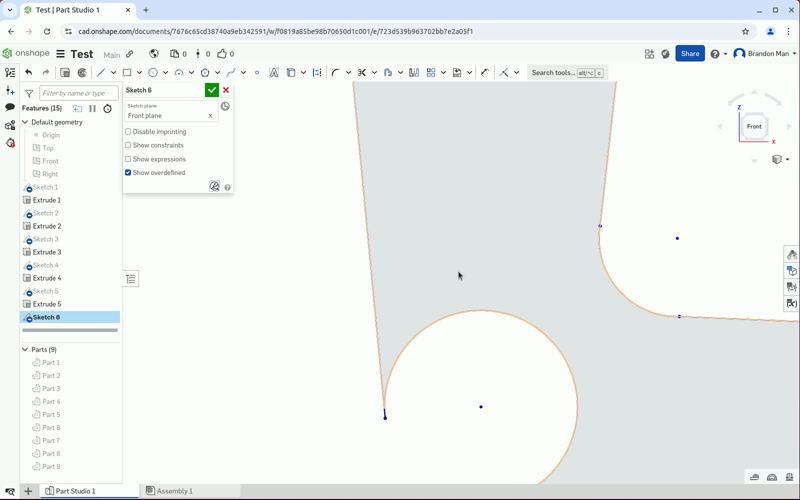
scroll(-6)
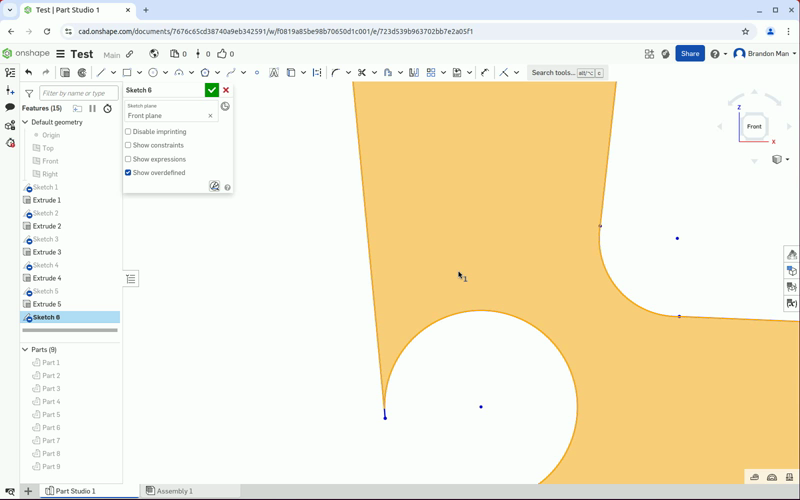
scroll(-6)
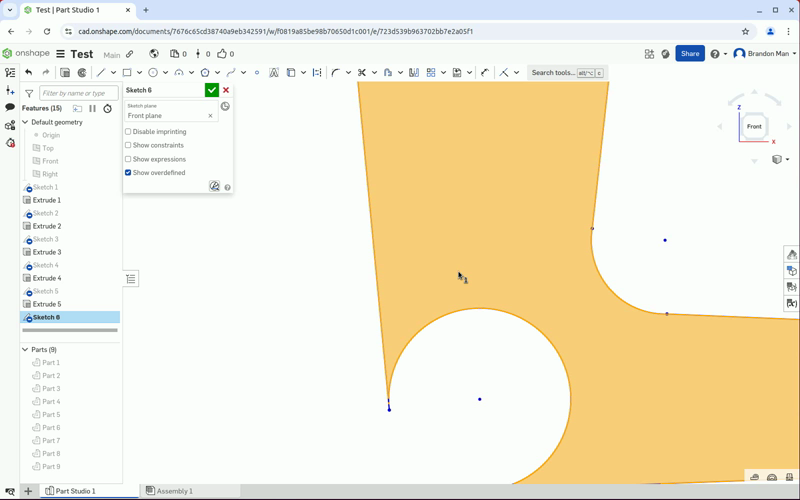
scroll(-6)
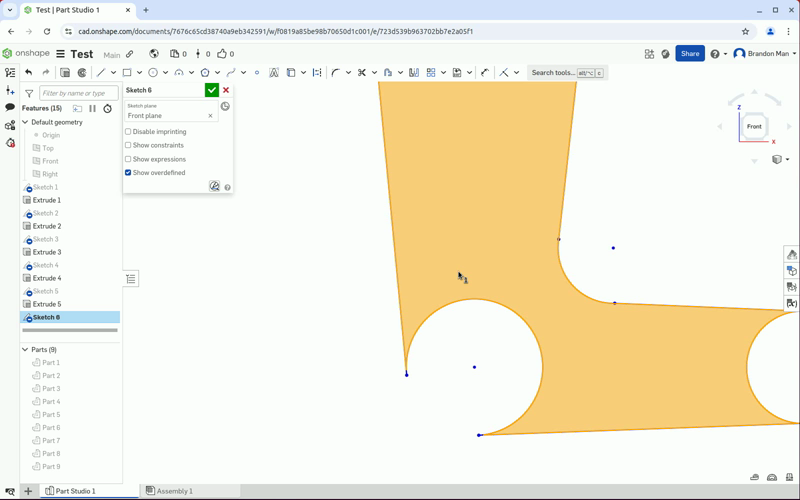
scroll(-6)
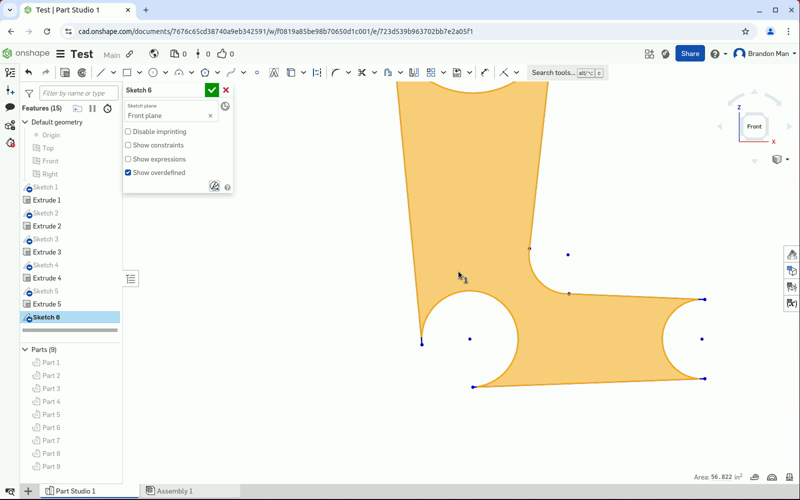
scroll(-6)
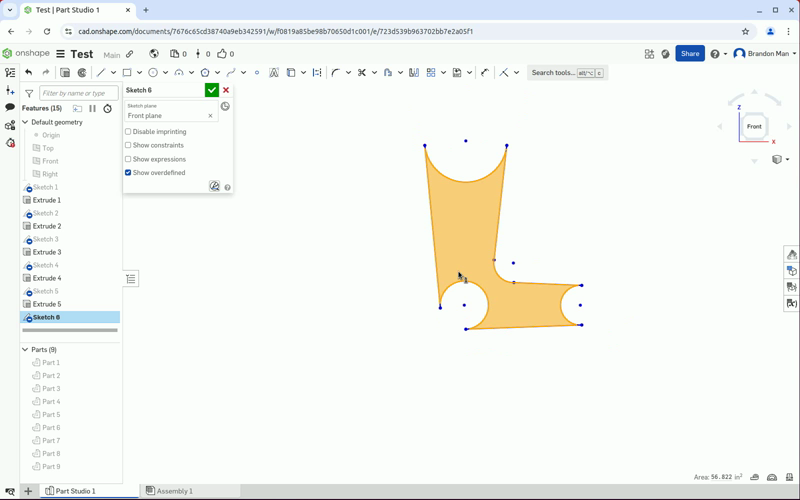
scroll(-6)
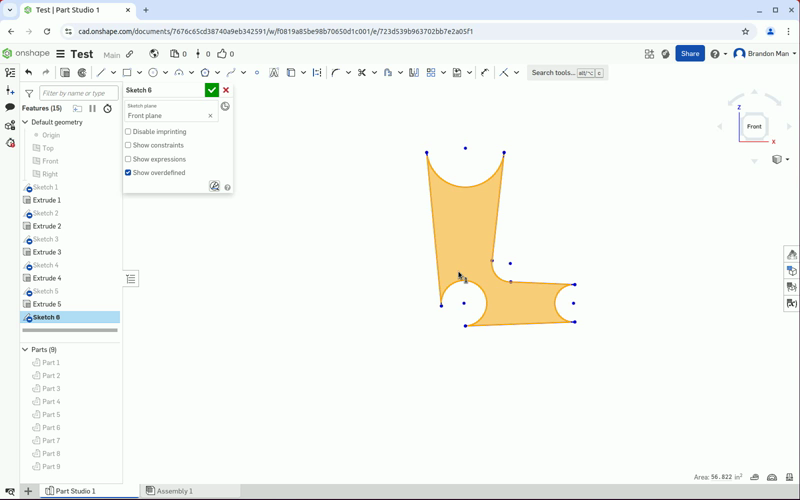
scroll(-6)
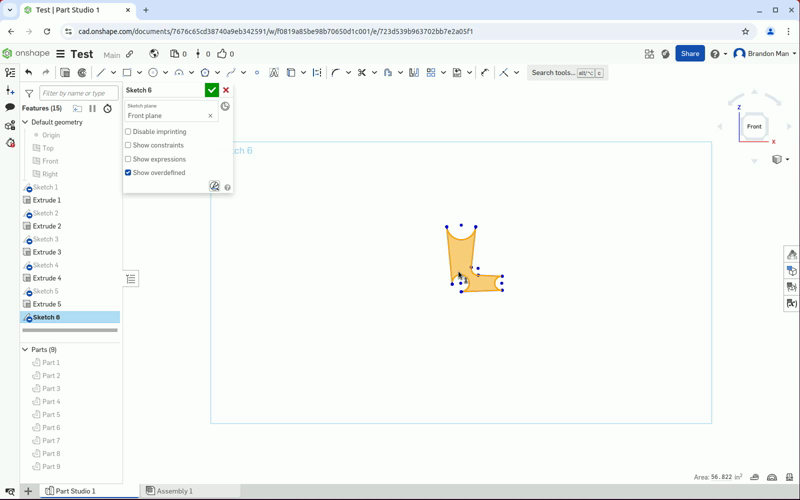
mouse_move(73, 352)
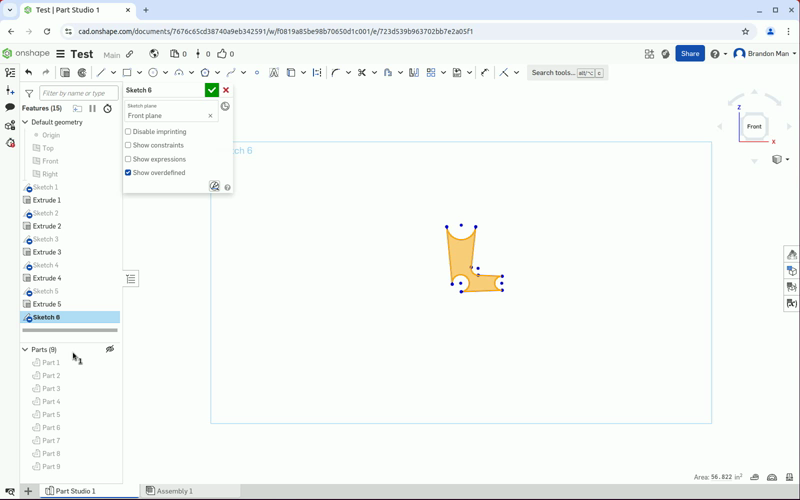
key(shift+y)
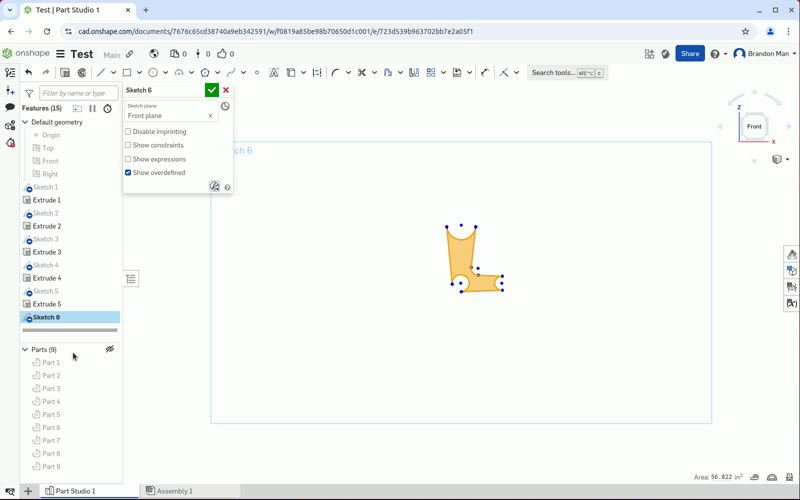
key(shift+e)
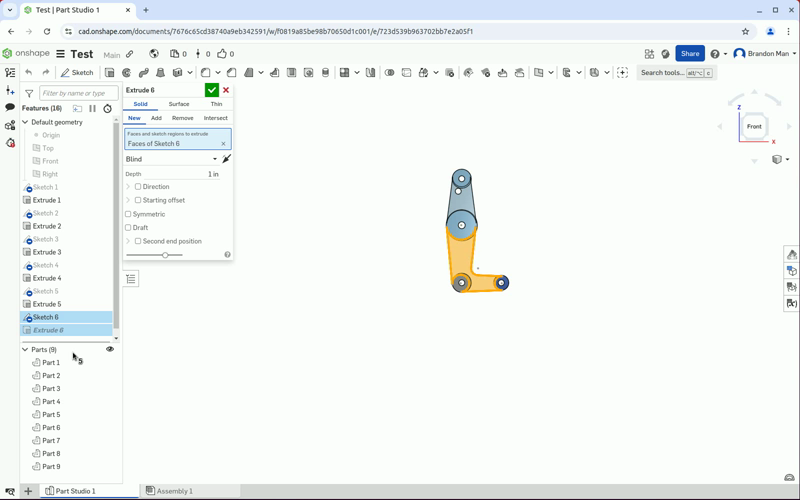
mouse_move(143, 106)
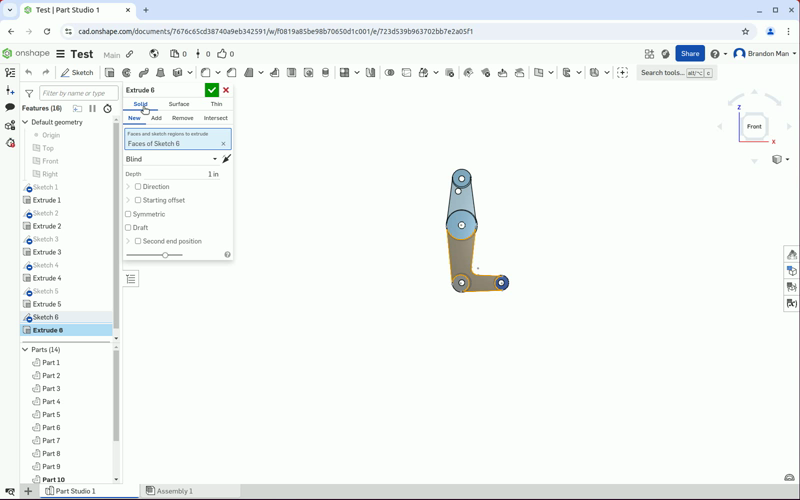
click(143, 106)
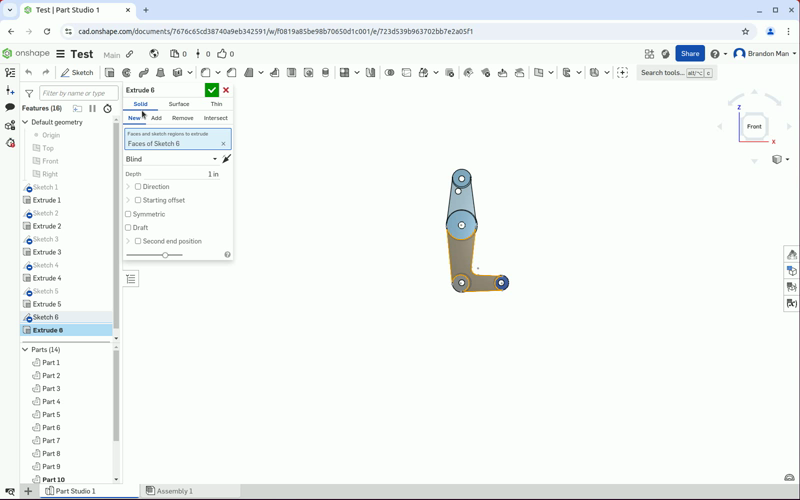
mouse_move(137, 120)
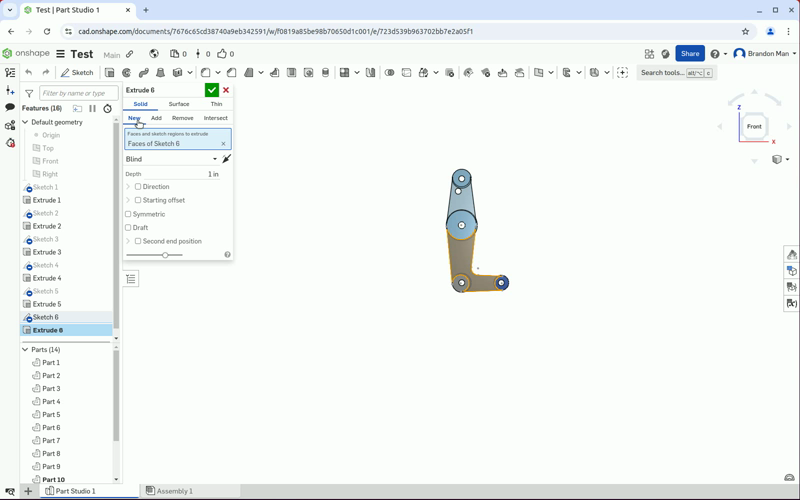
click(137, 120)
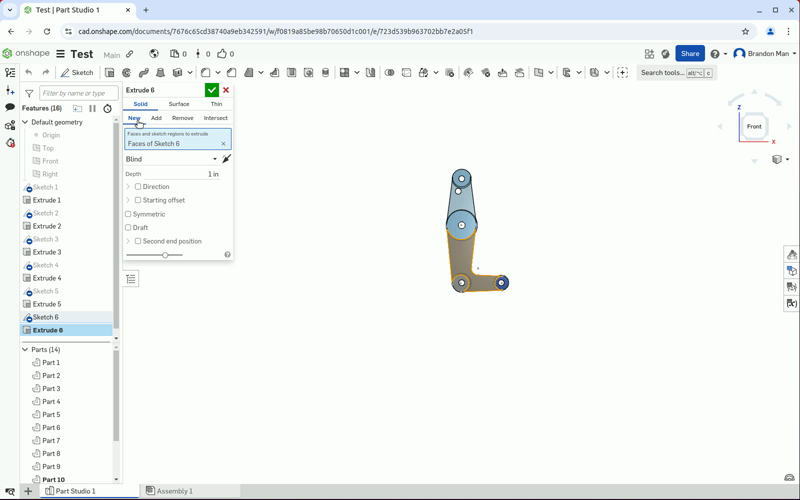
key(tab, 4)
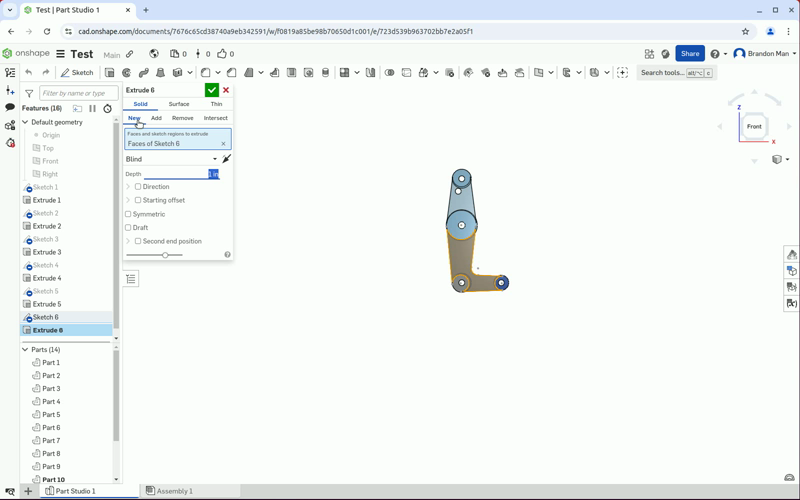
text(0.481)
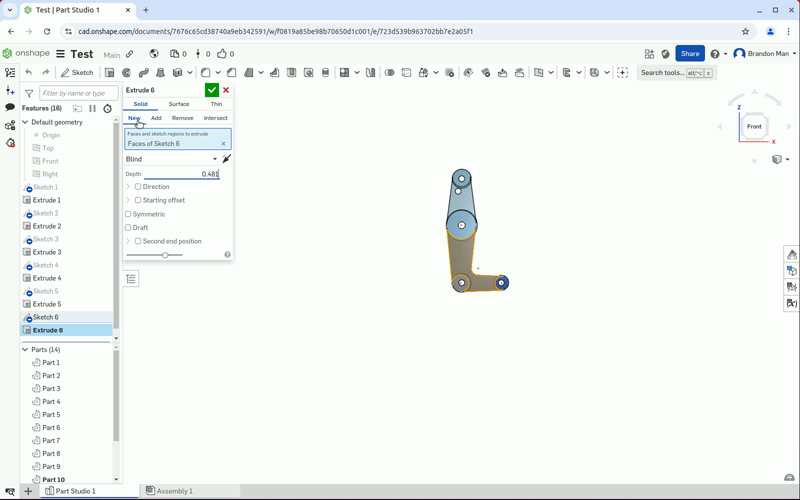
key(enter)
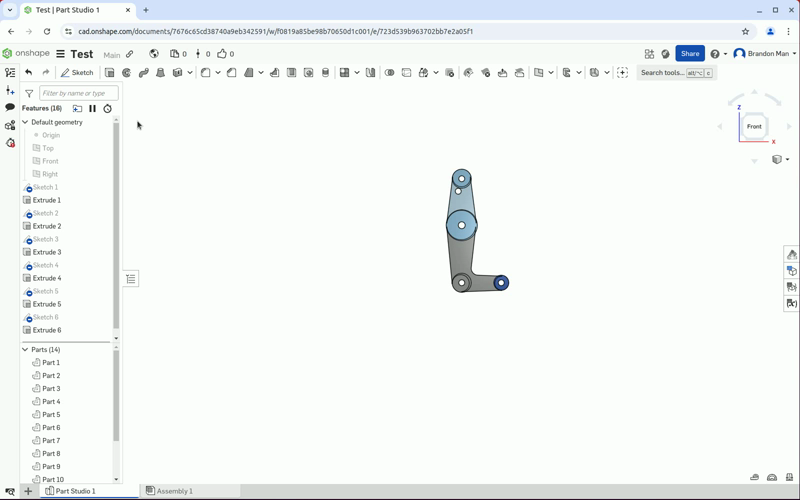
key(shift+h)
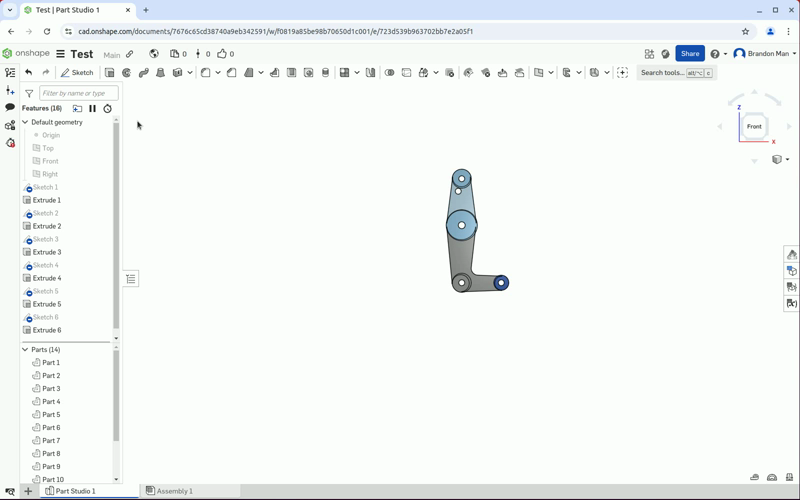
key(shift+h)
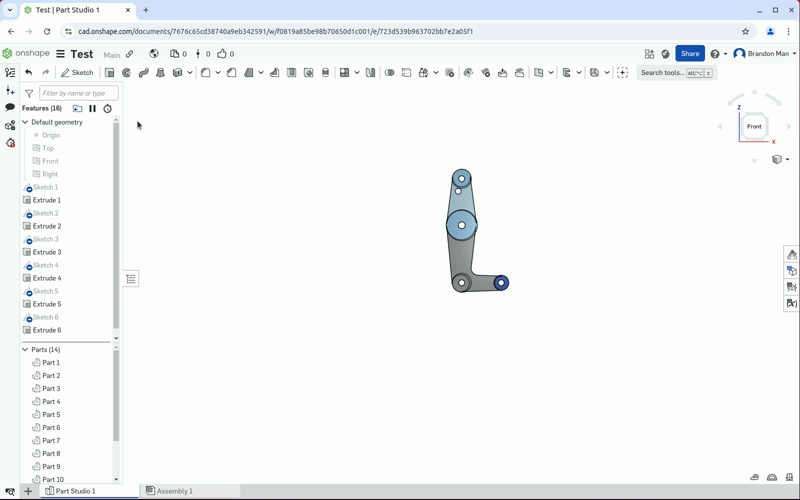
key(shift+7)
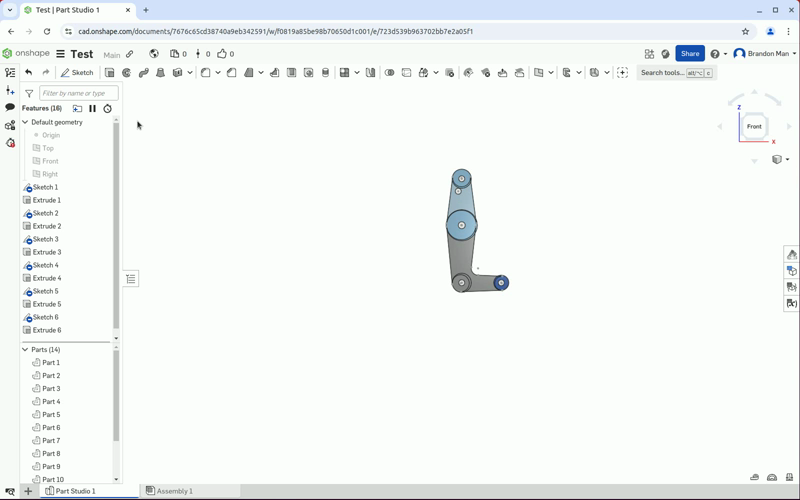
key(left, 2)
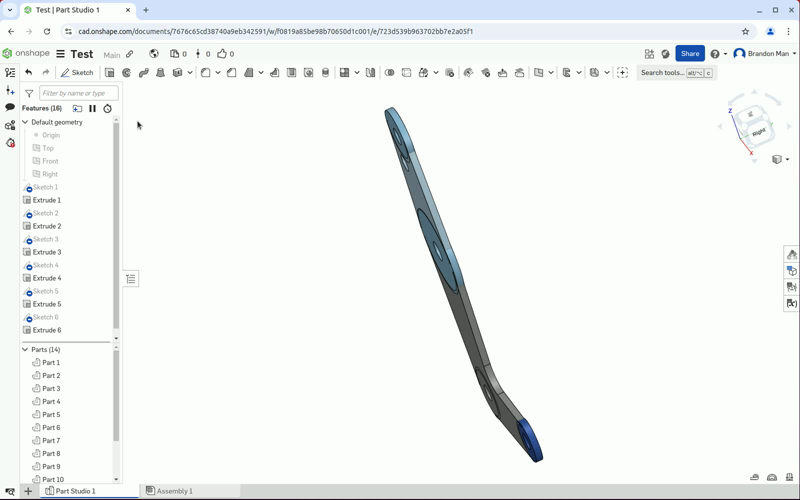
key(down, 2)
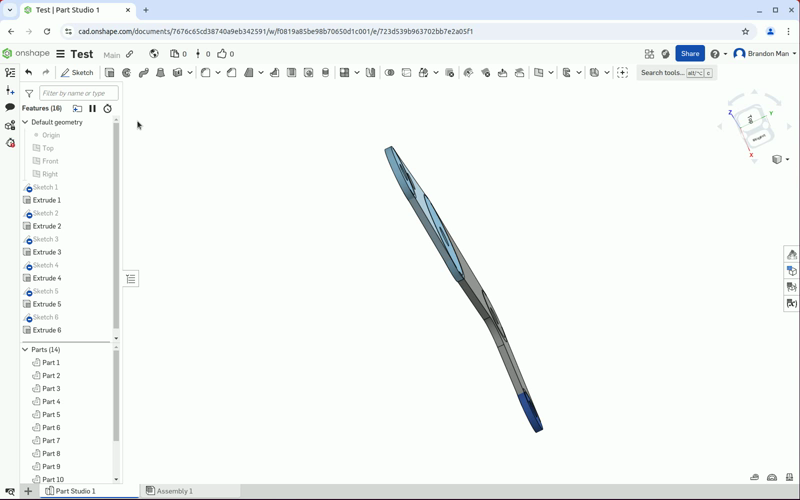
key(up, 2)
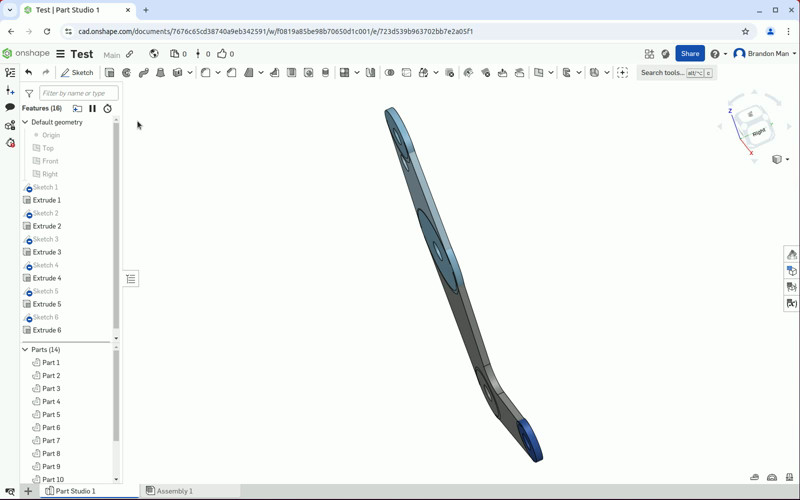
key(right, 2)
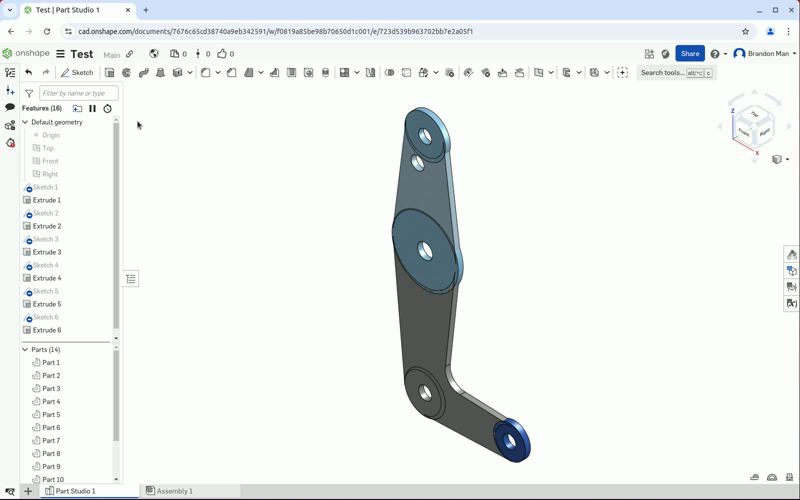
mouse_move(69, 189)
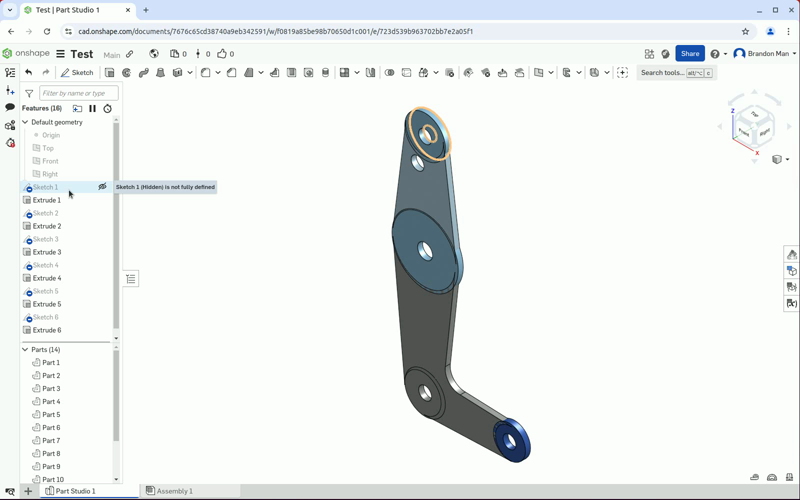
click(69, 189)